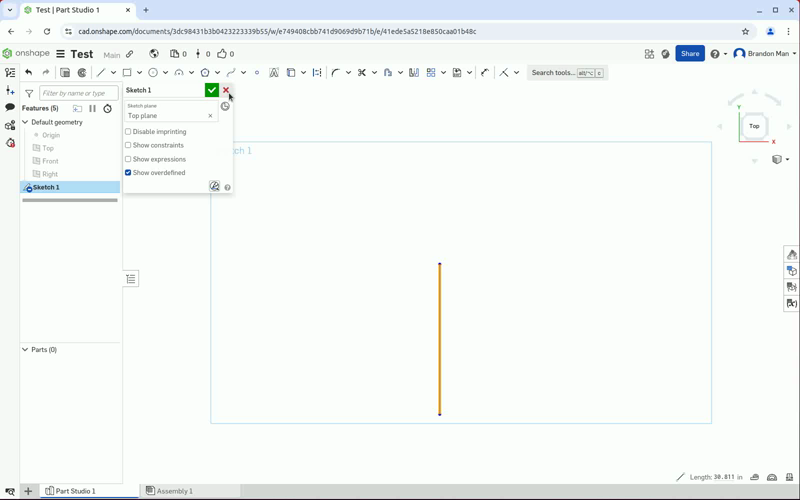
key(shift+h)
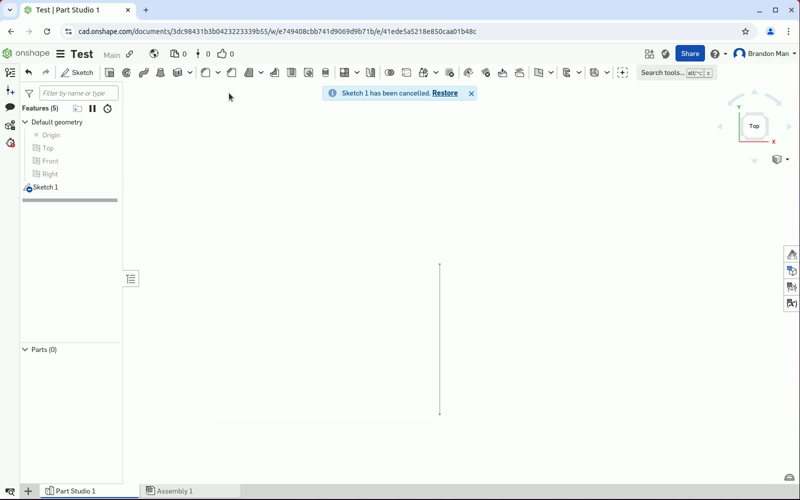
key(shift+s)
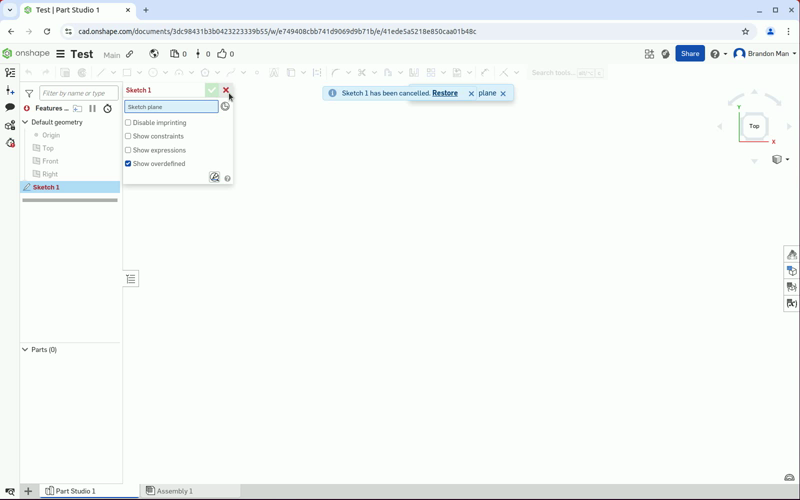
mouse_move(73, 150)
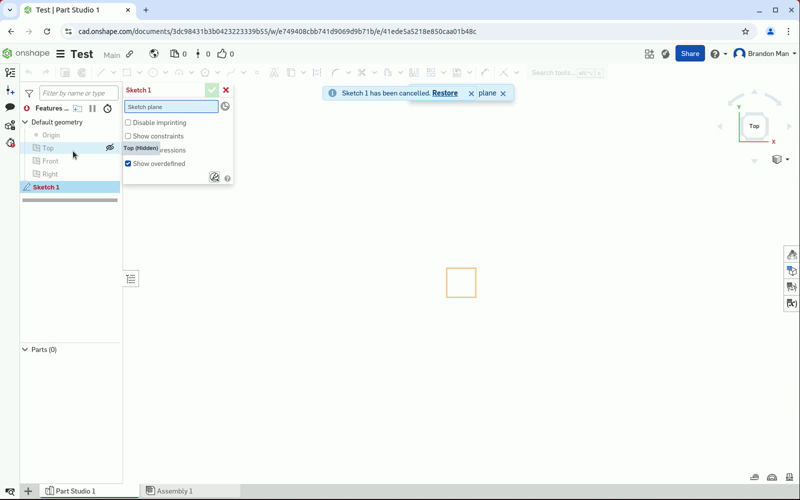
click(73, 150)
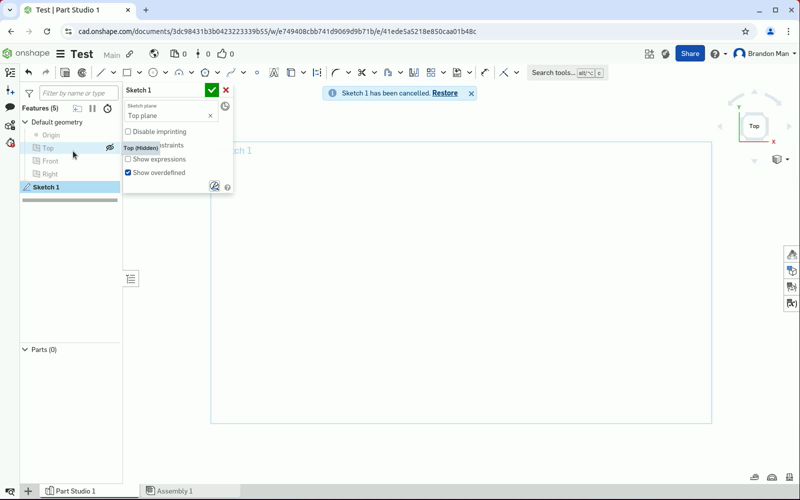
mouse_move(73, 352)
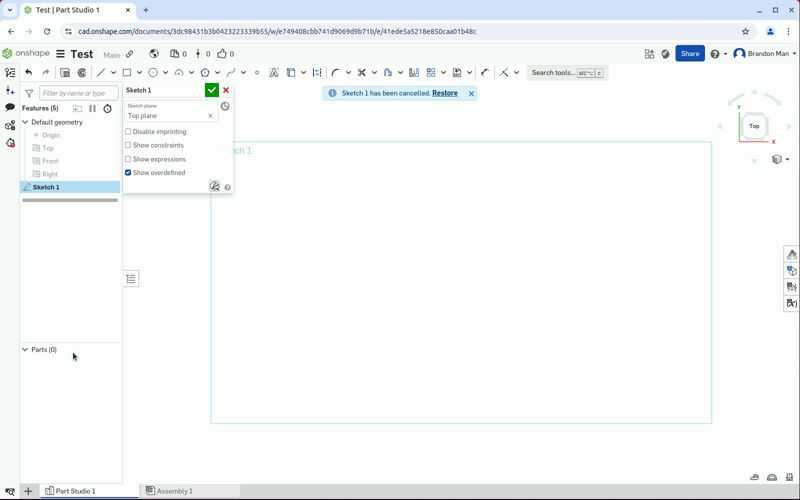
key(y)
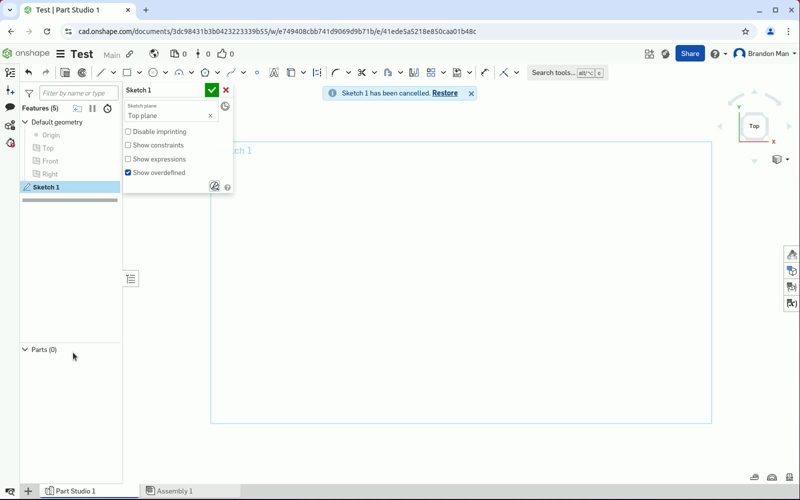
key(l)
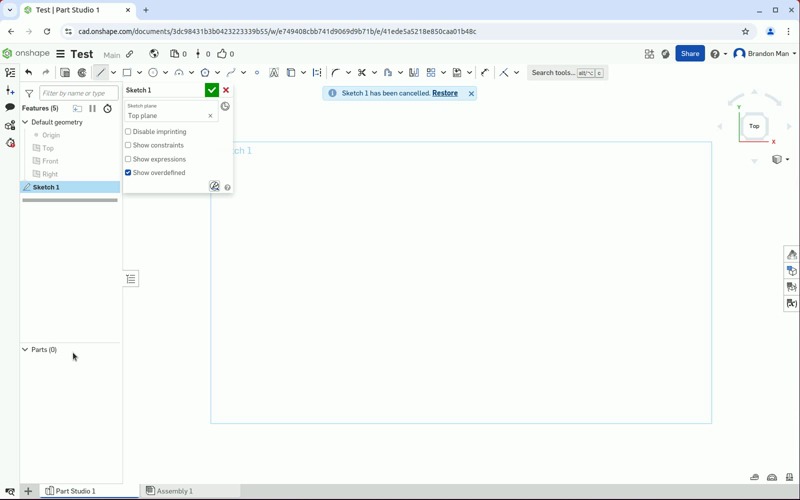
key_down(shift)
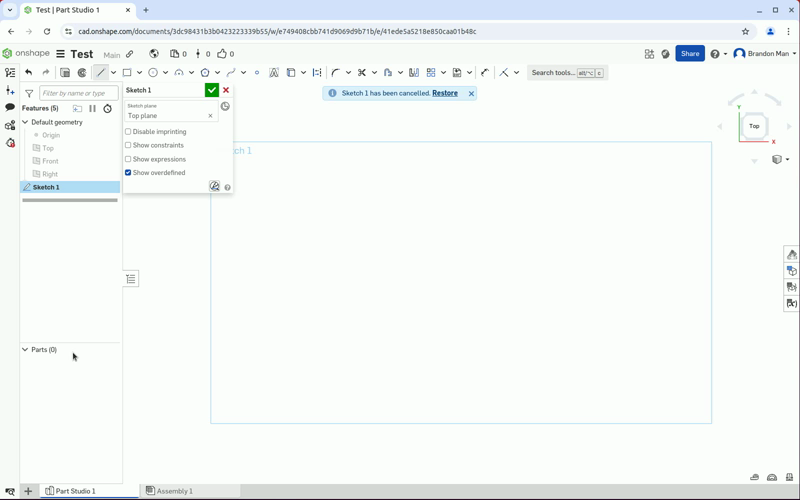
mouse_move(463, 336)
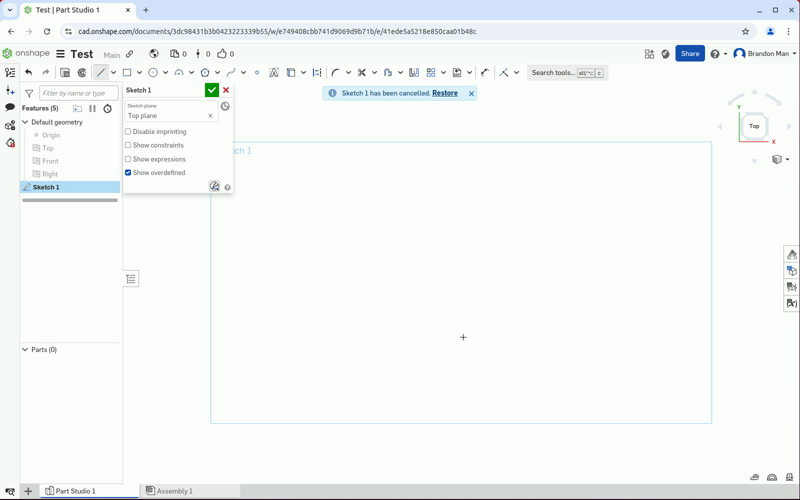
click(463, 336)
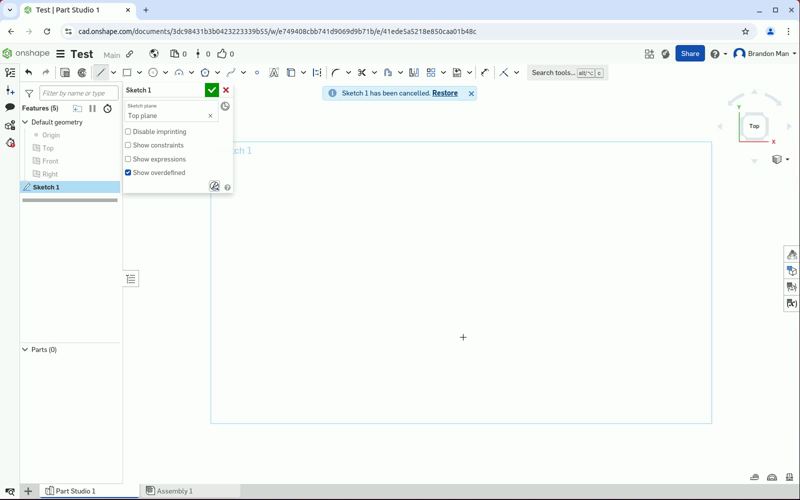
key_up(shift)
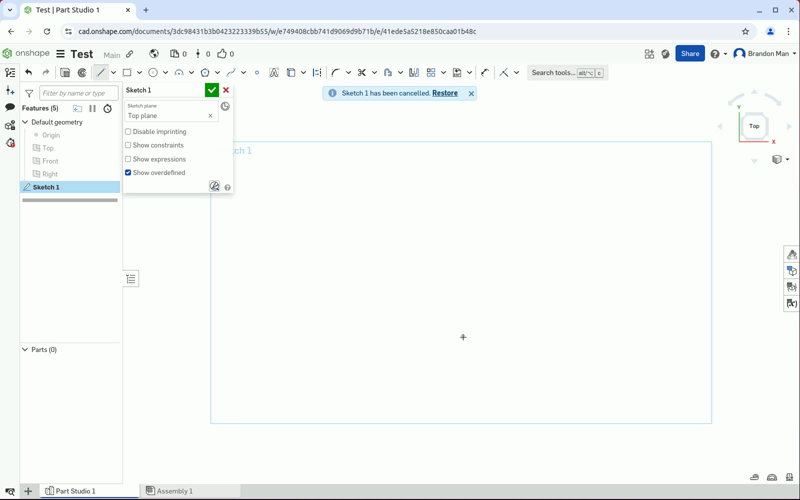
key_down(shift)
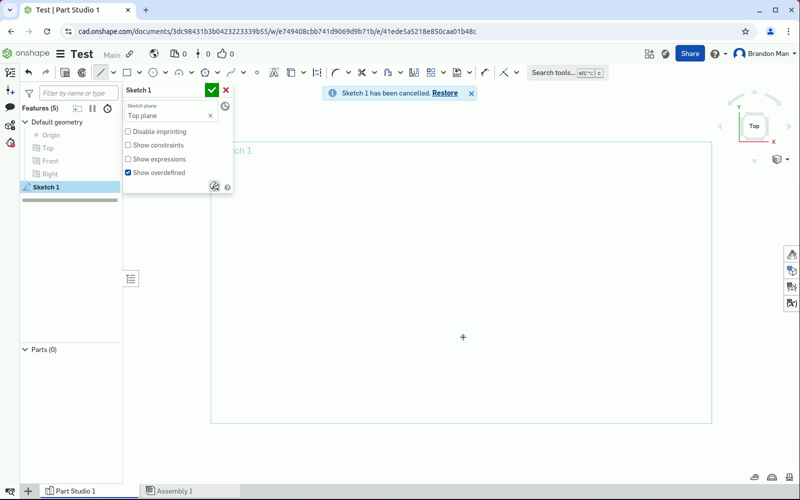
mouse_move(573, 336)
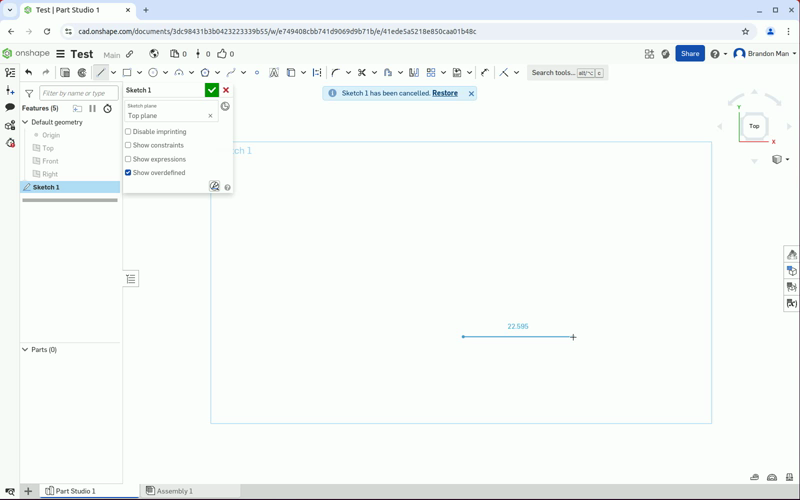
click(573, 336)
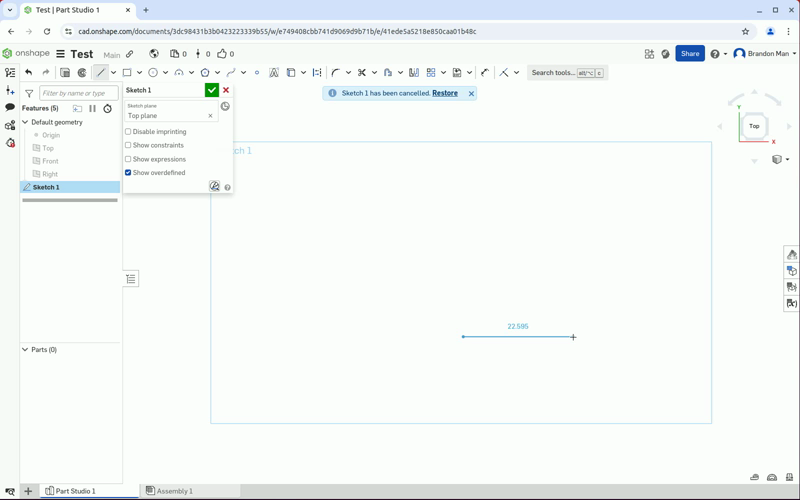
key_up(shift)
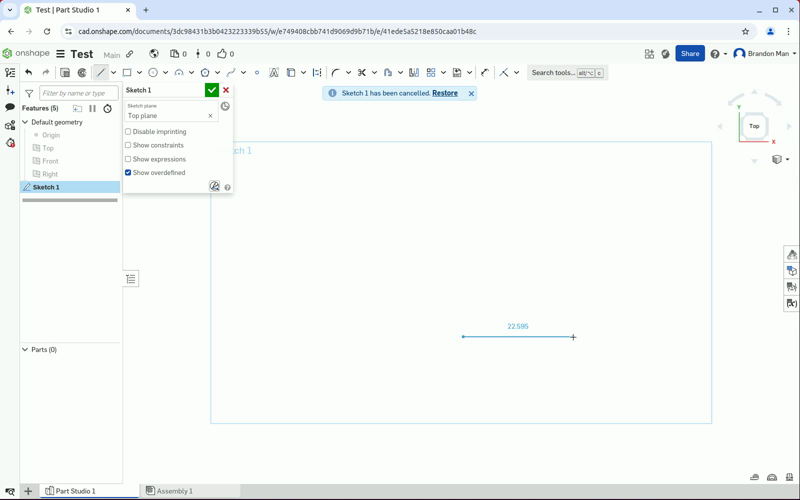
key_down(shift)
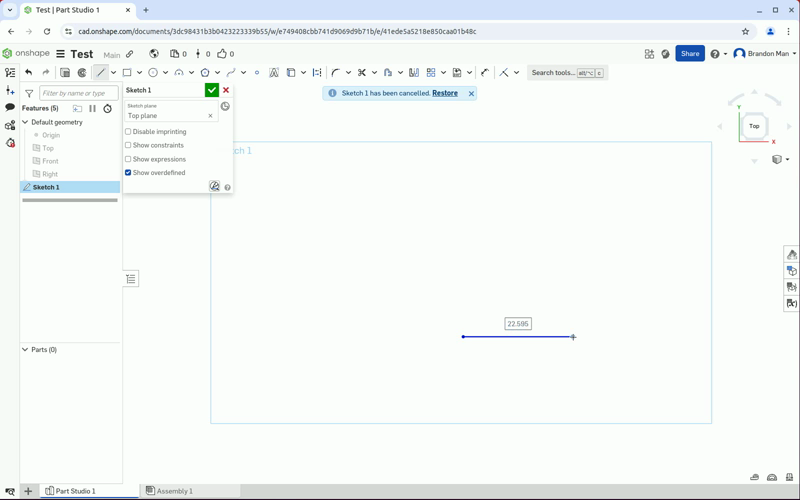
mouse_move(573, 263)
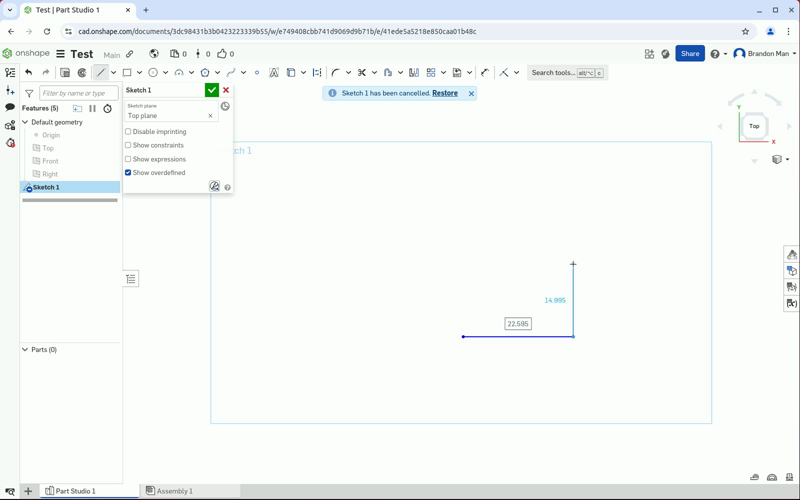
click(573, 263)
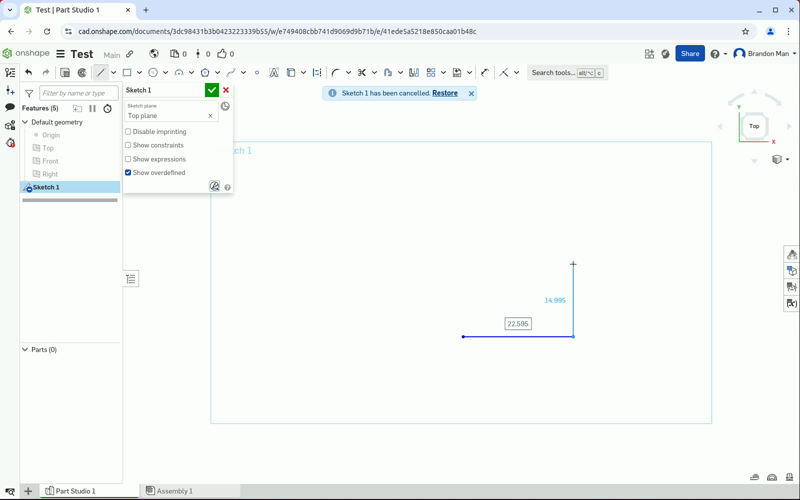
key_up(shift)
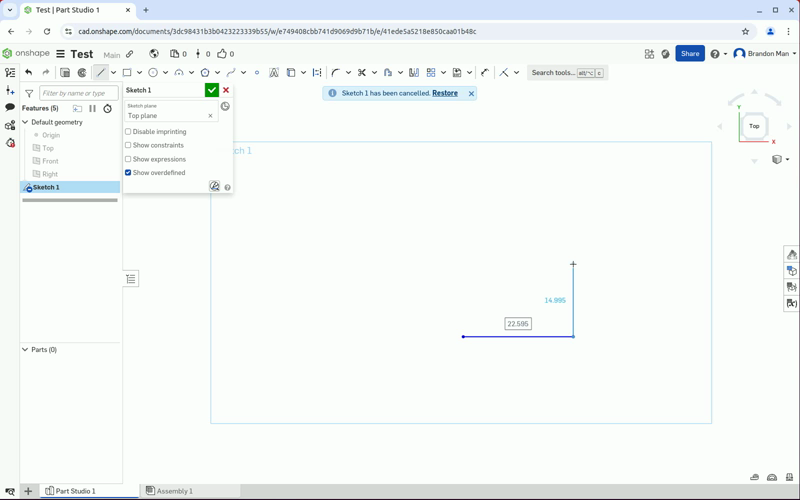
key(esc)
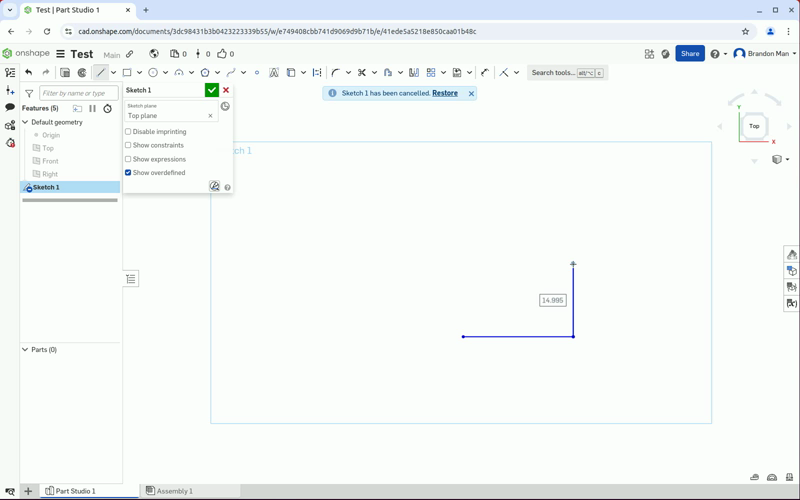
key(a)
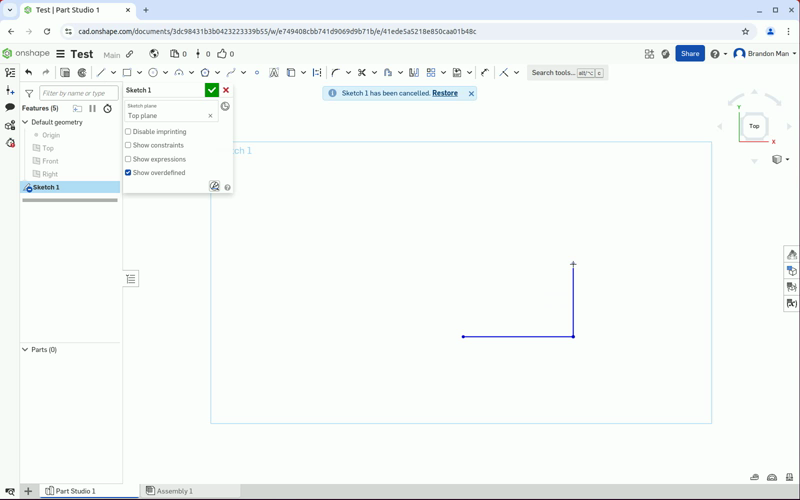
mouse_move(573, 263)
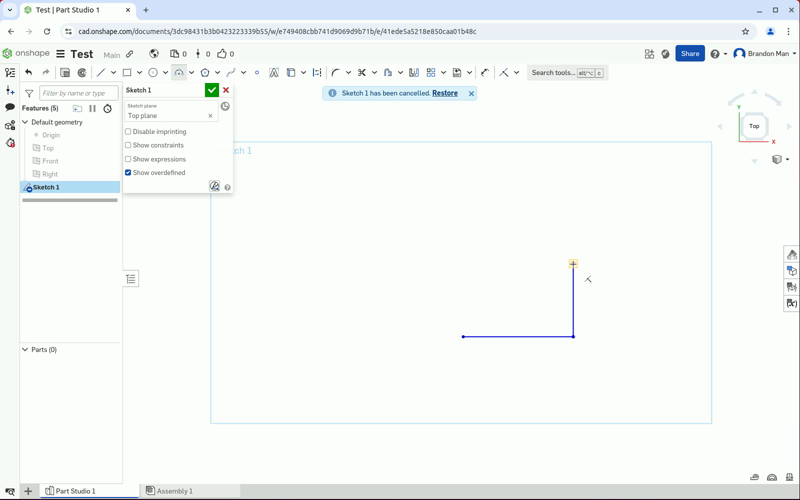
click(573, 263)
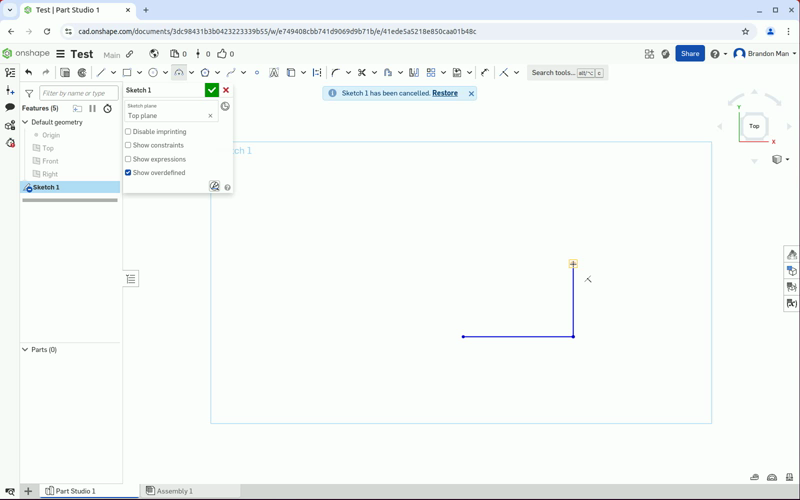
key_down(shift)
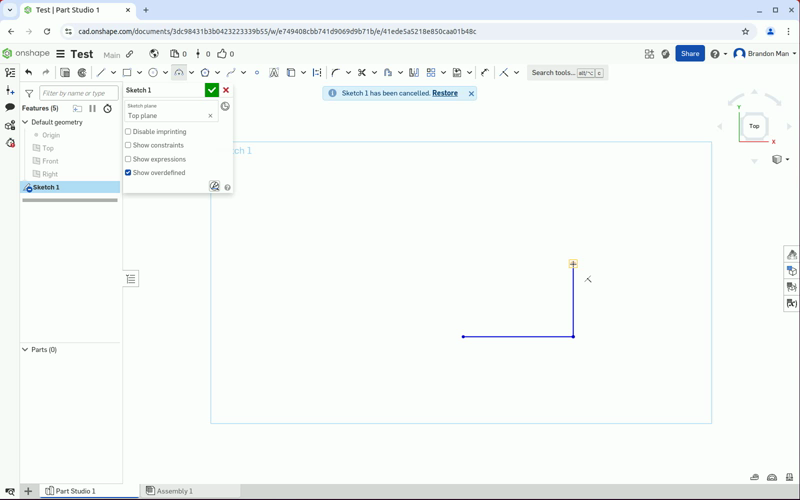
mouse_move(549, 239)
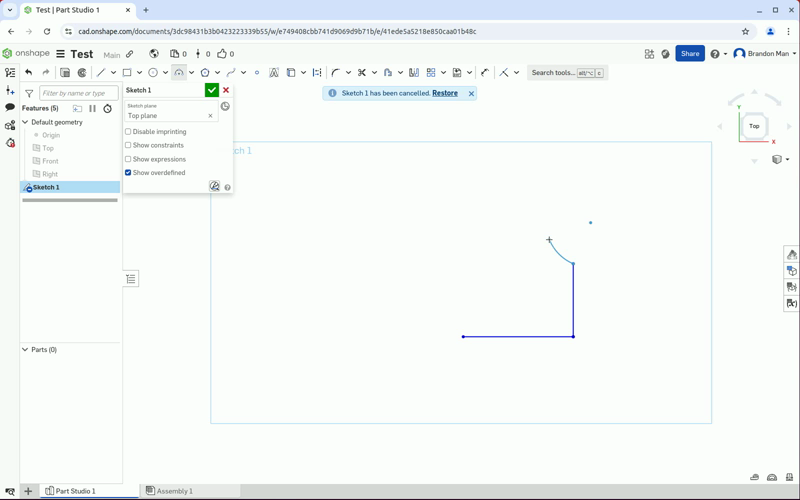
click(549, 239)
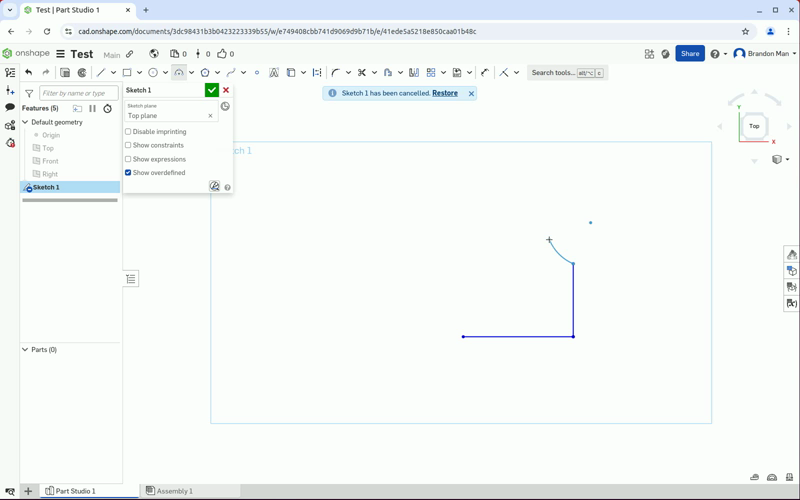
mouse_move(566, 246)
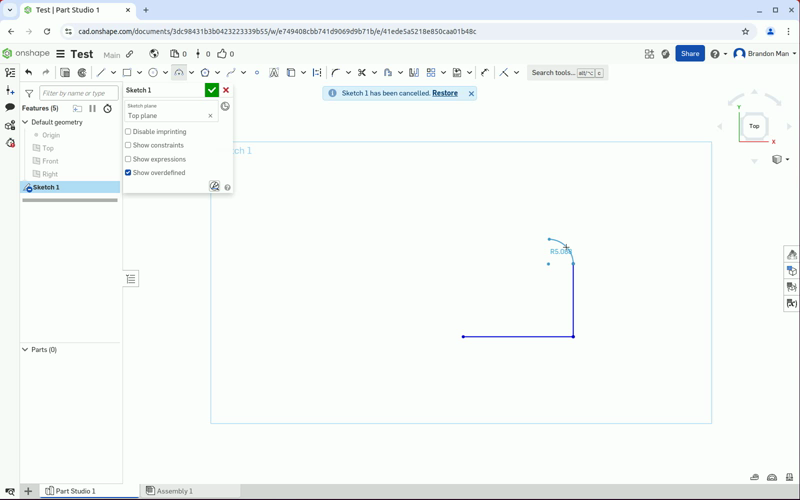
click(566, 246)
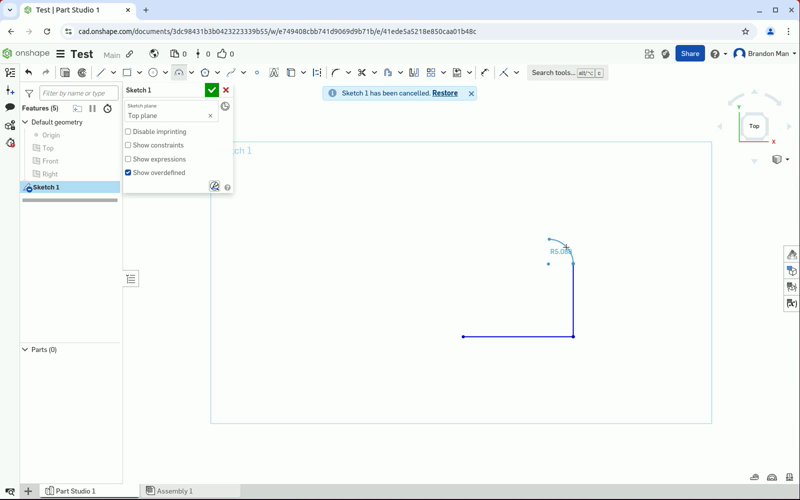
key_up(shift)
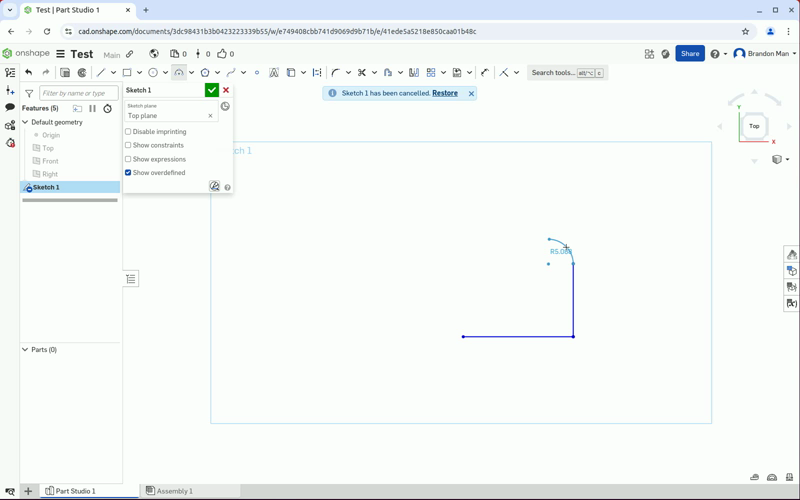
key(esc)
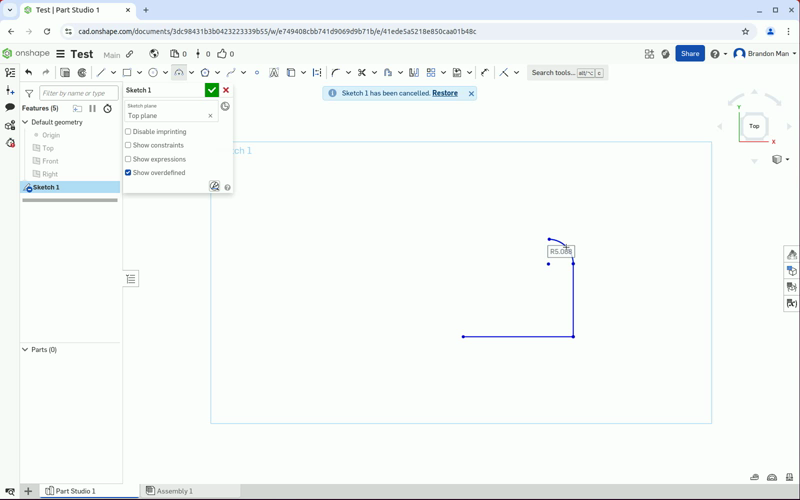
key(l)
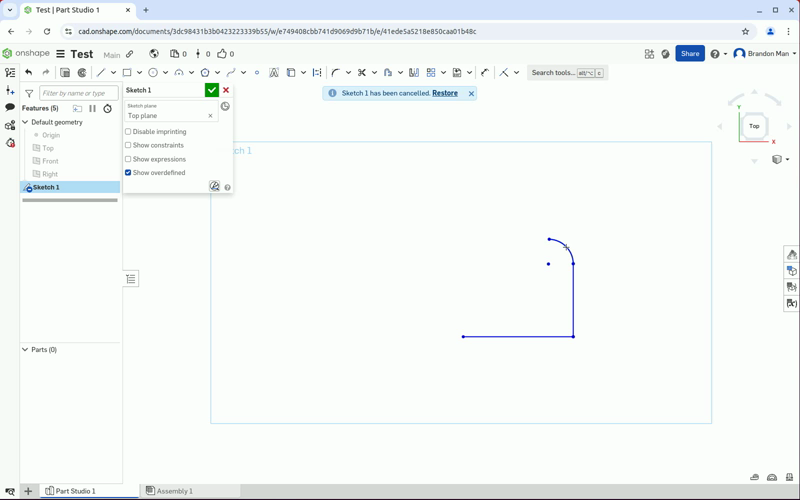
mouse_move(549, 239)
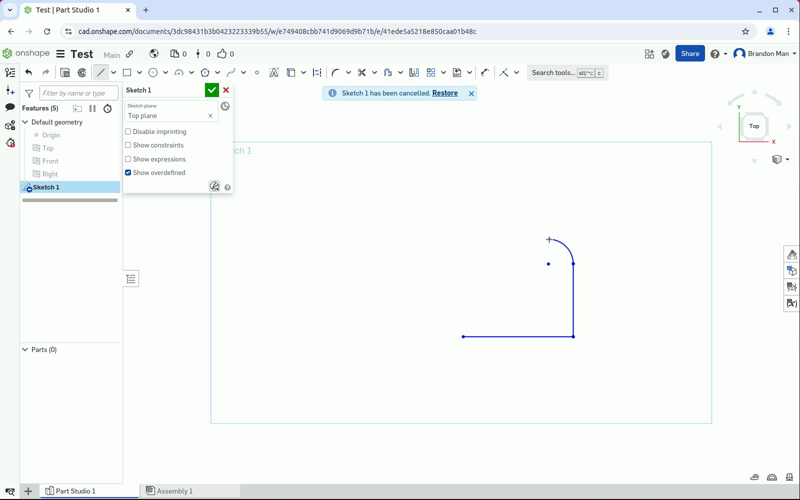
click(549, 239)
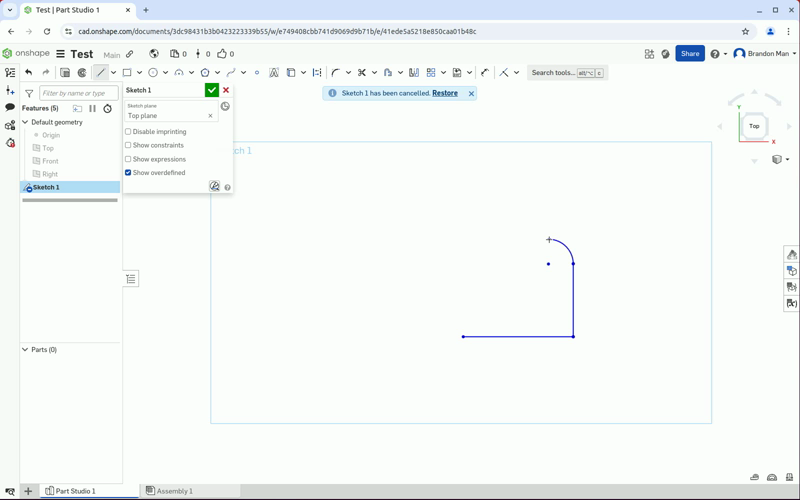
key_down(shift)
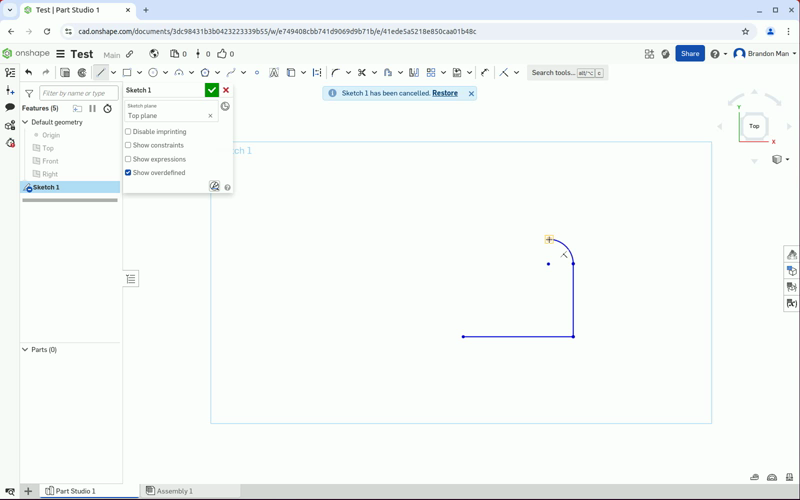
mouse_move(463, 239)
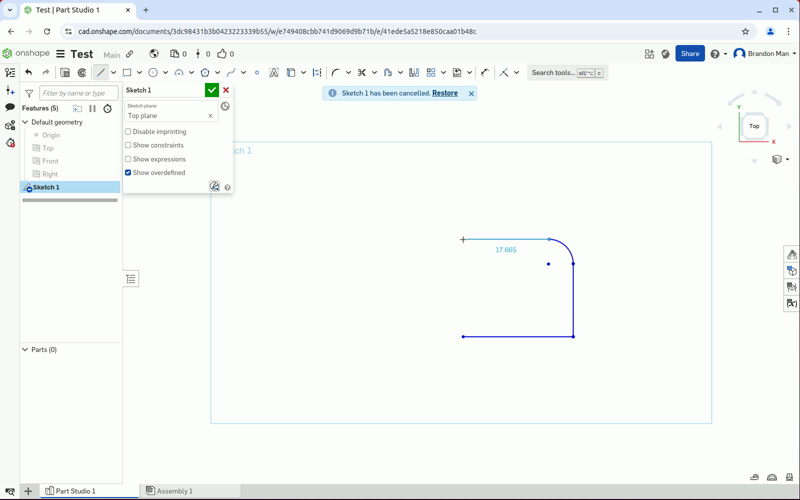
click(463, 239)
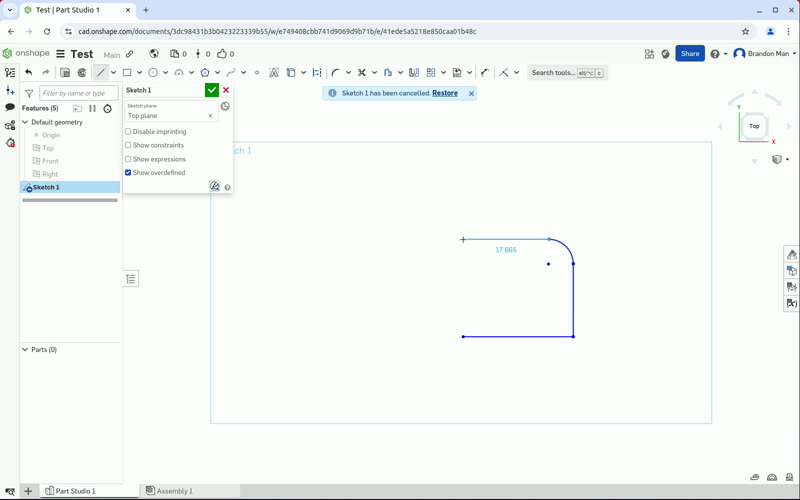
key_up(shift)
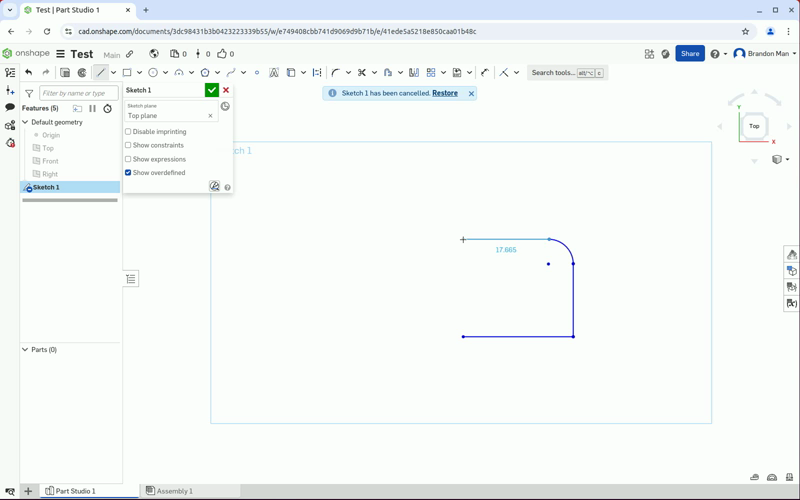
key_down(shift)
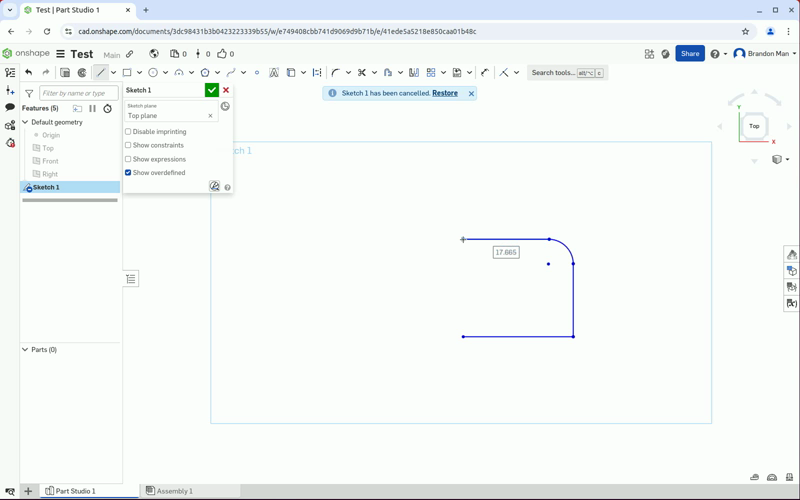
mouse_move(463, 336)
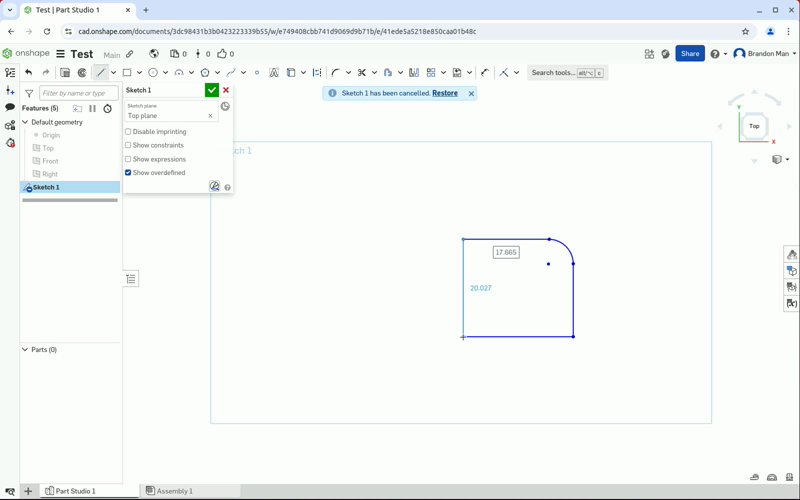
key_up(shift)
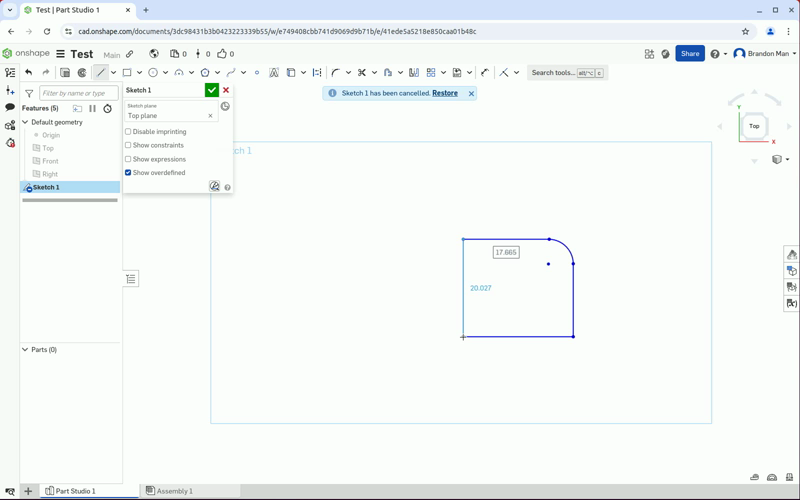
click(463, 336)
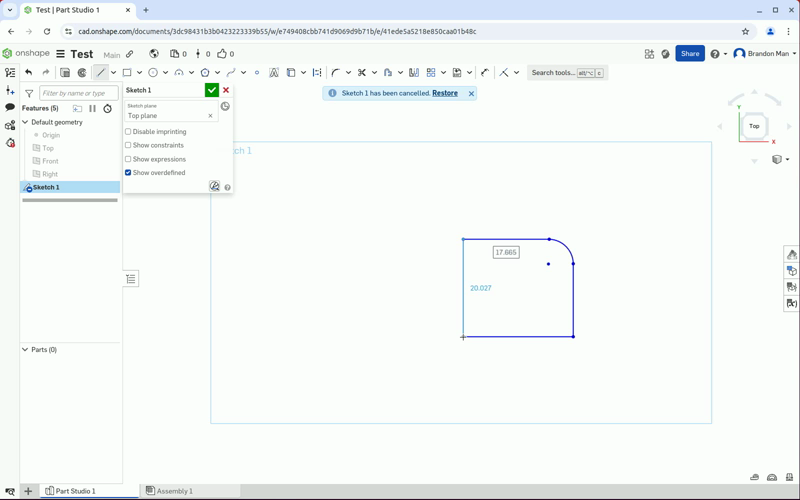
key(esc)
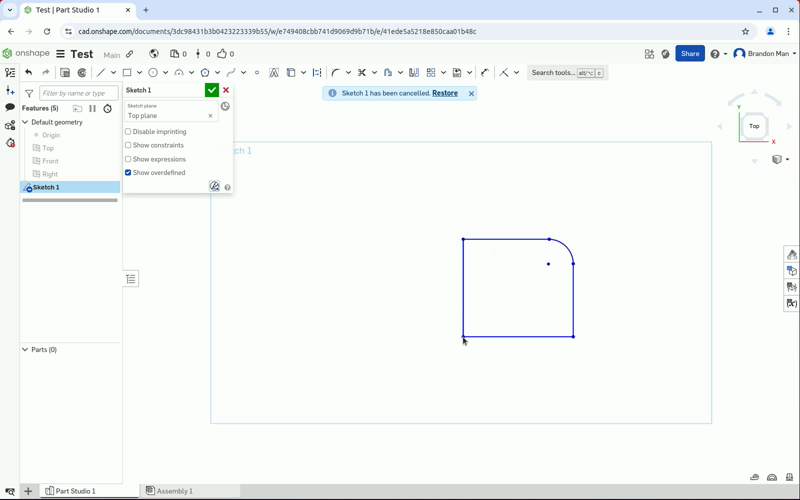
mouse_move(550, 304)
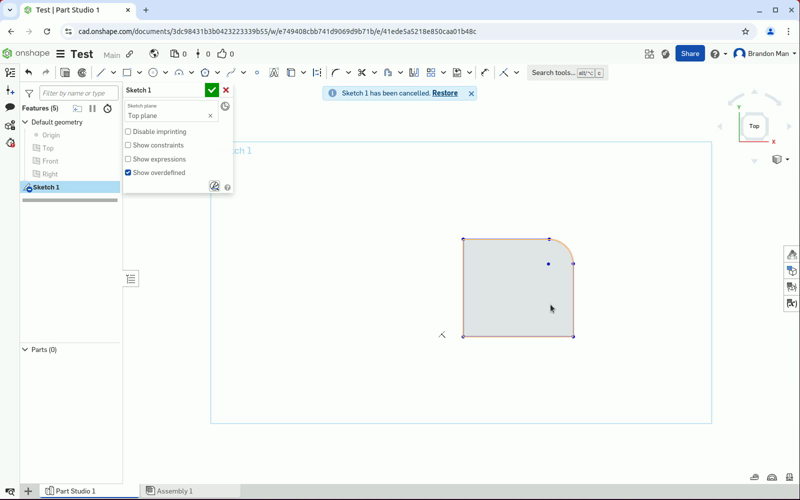
click(550, 304)
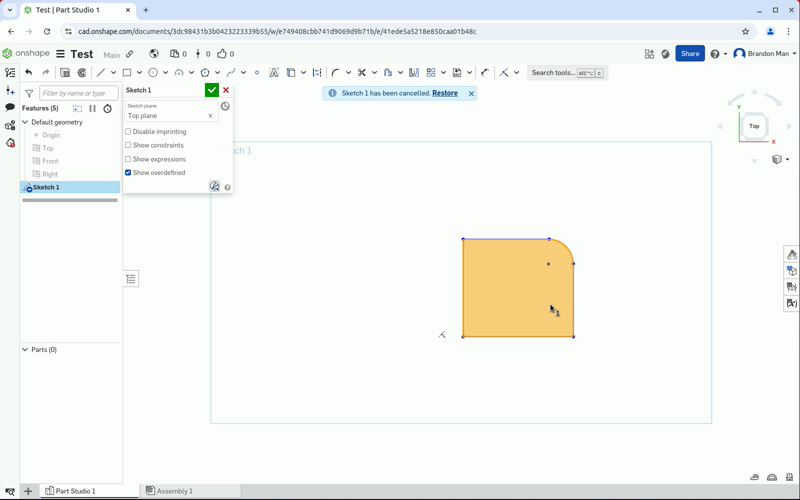
mouse_move(73, 352)
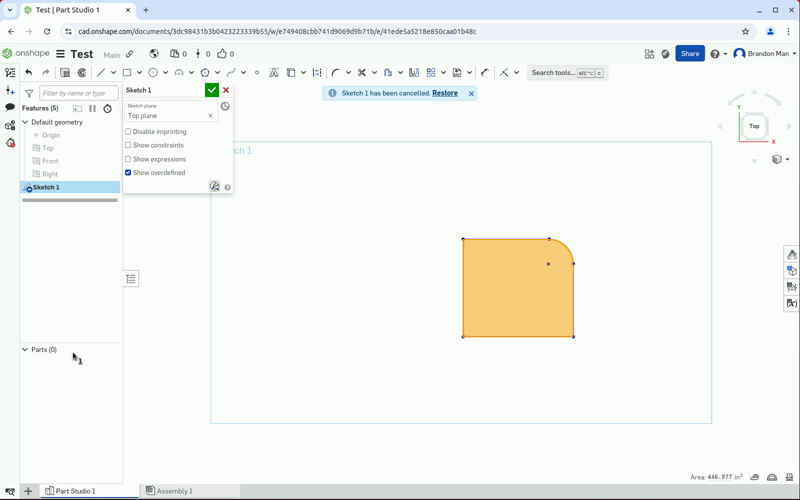
key(shift+y)
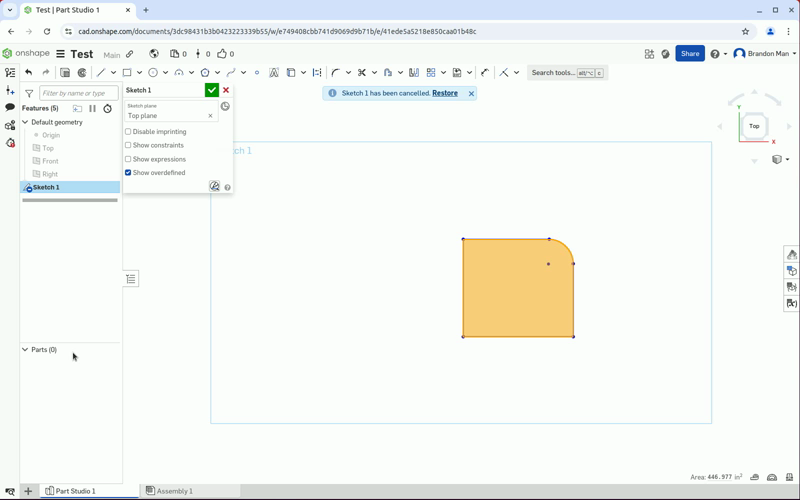
key(shift+e)
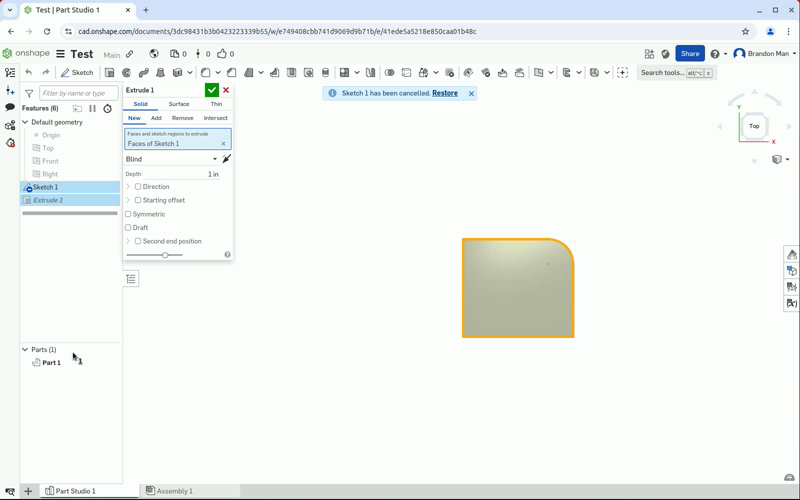
mouse_move(143, 106)
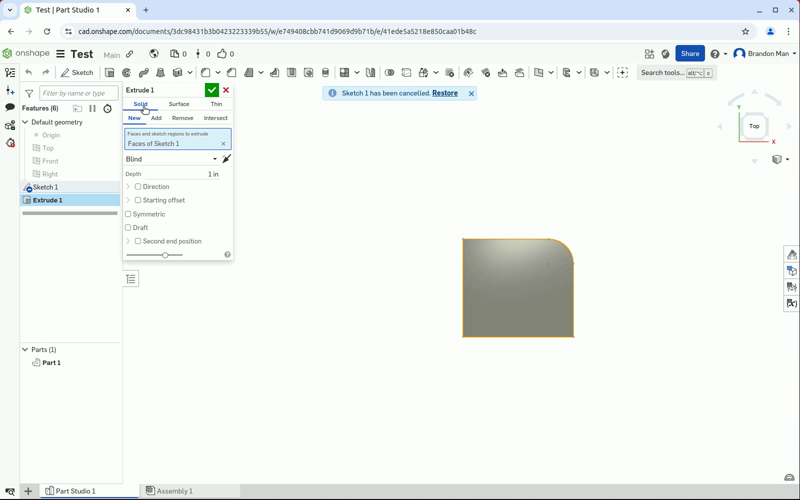
click(143, 106)
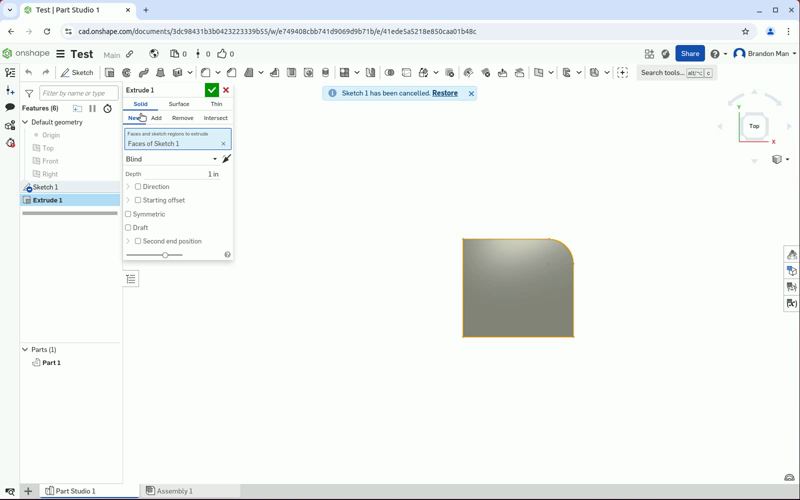
mouse_move(137, 120)
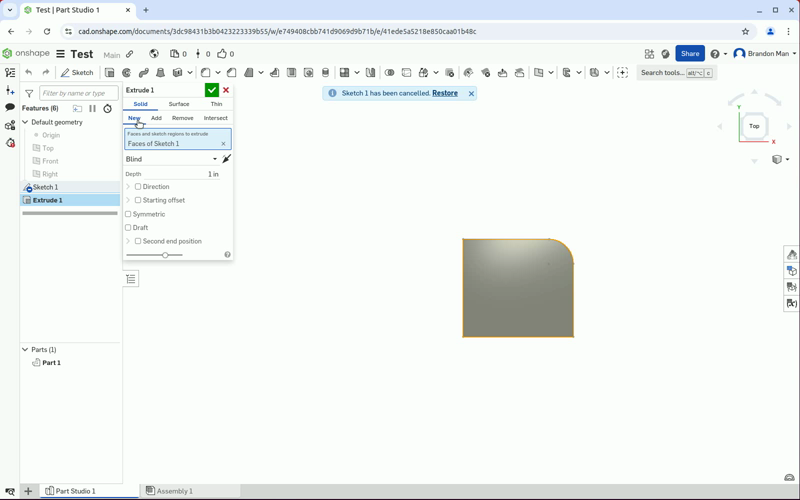
click(137, 120)
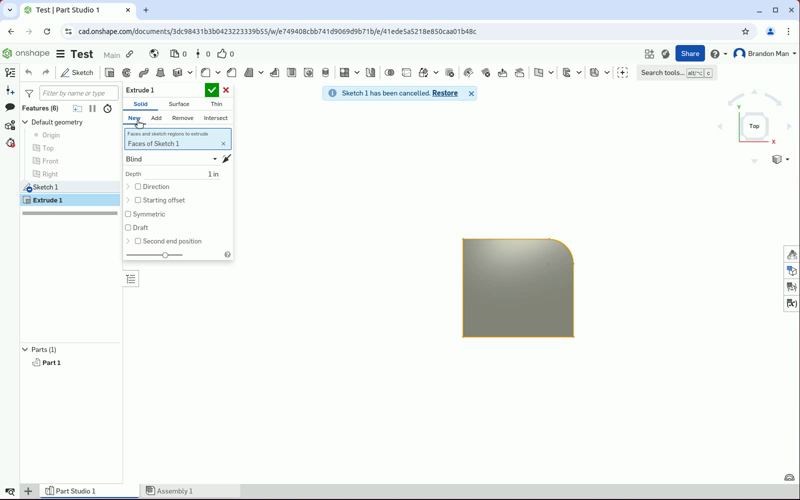
key(tab, 4)
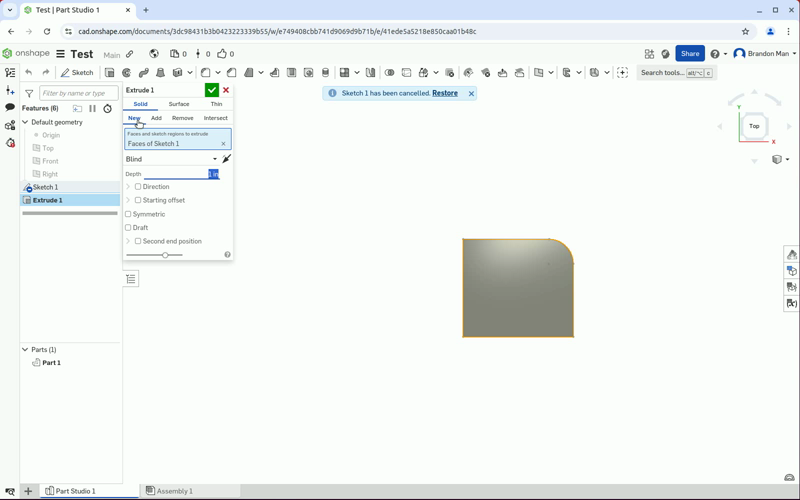
text(1.926)
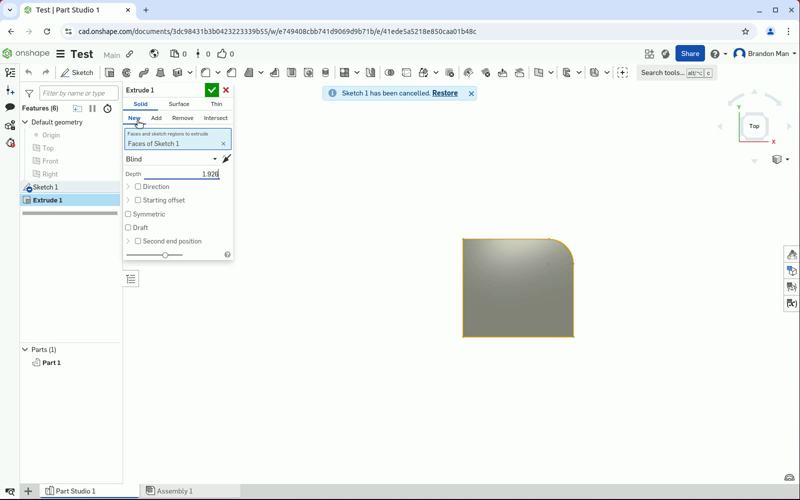
key(enter)
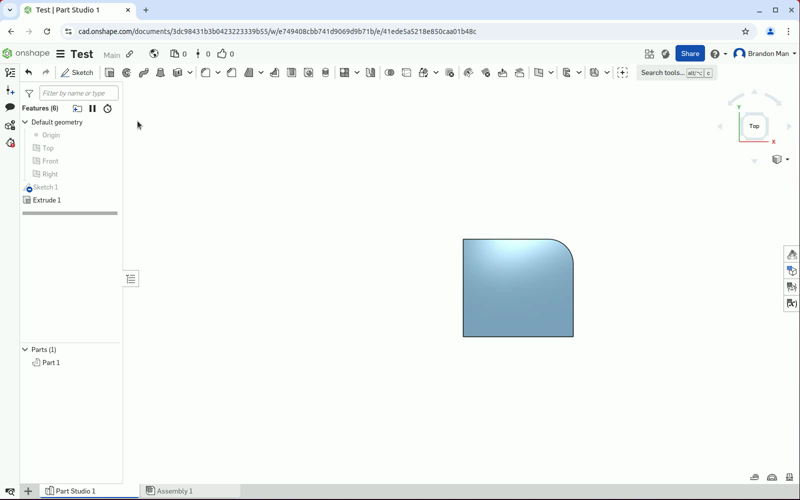
key(shift+h)
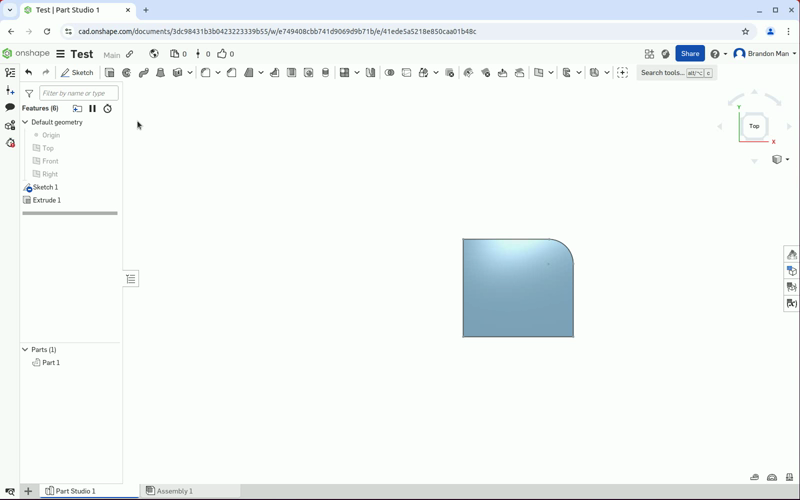
key(shift+h)
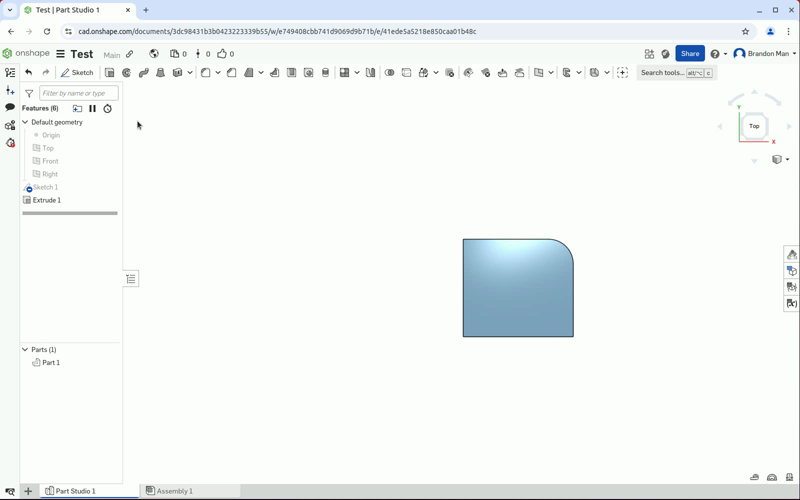
mouse_move(73, 189)
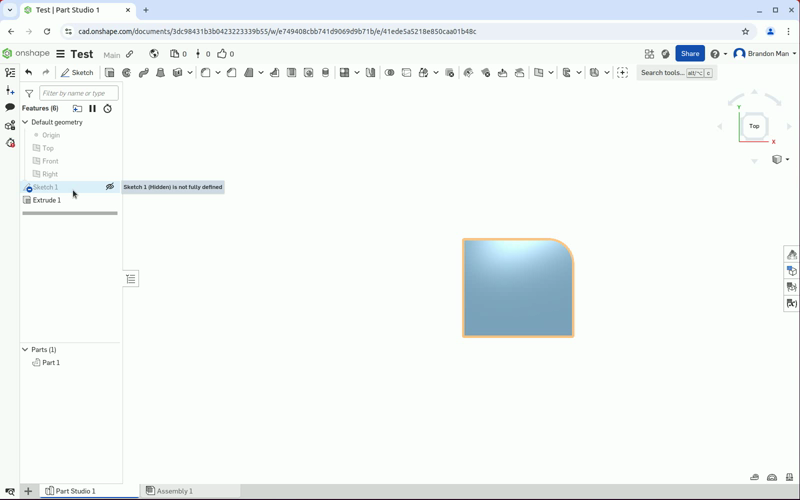
click(73, 189)
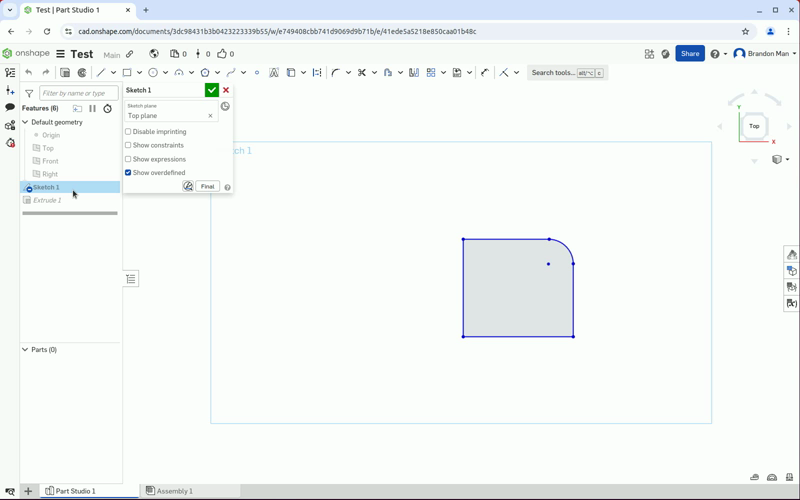
mouse_move(229, 92)
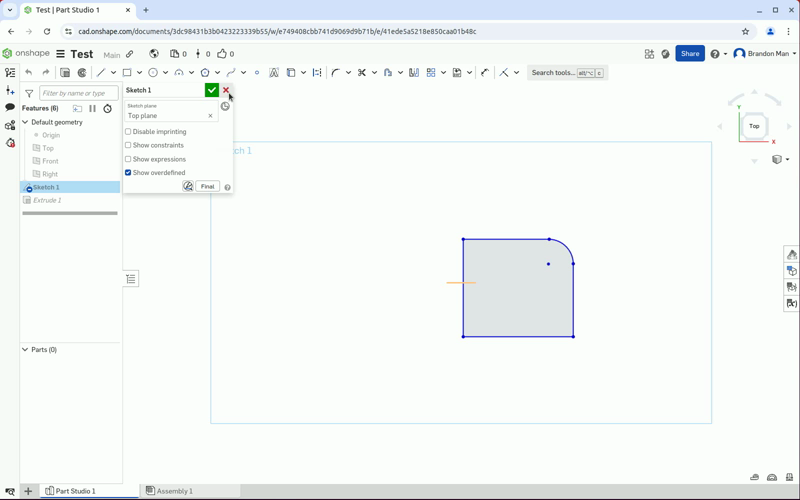
click(229, 92)
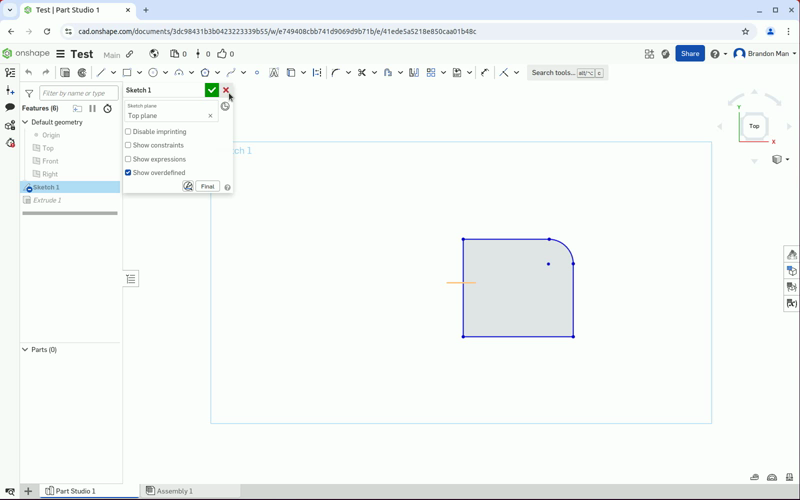
key(shift+s)
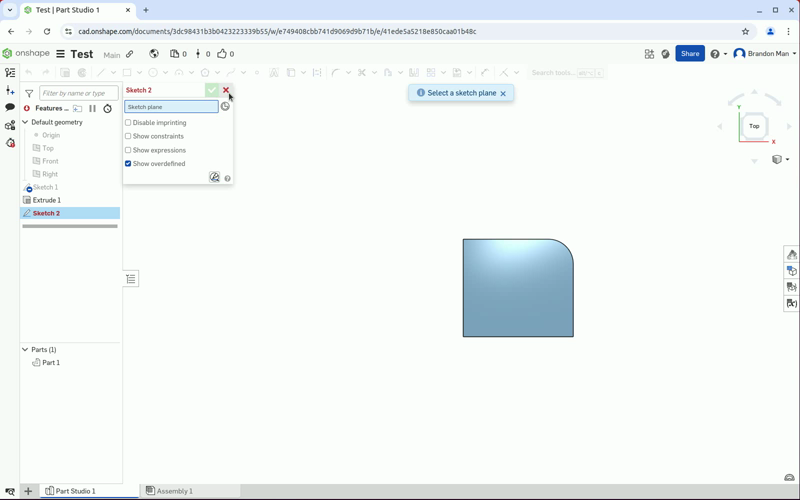
mouse_move(73, 150)
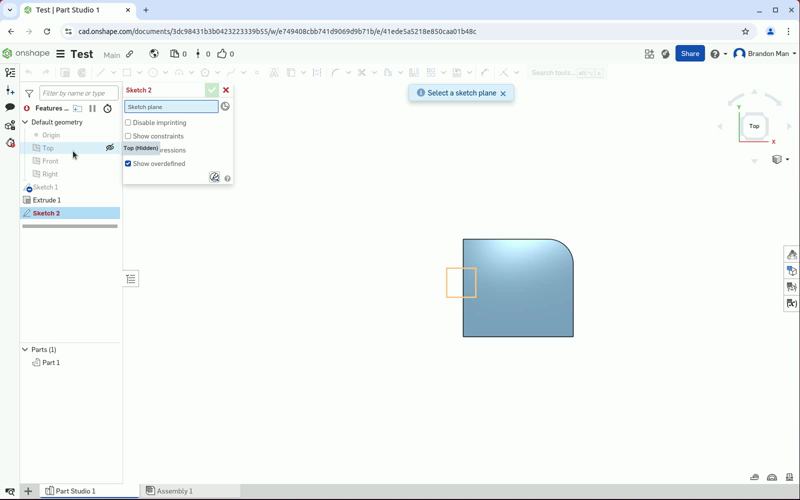
click(73, 150)
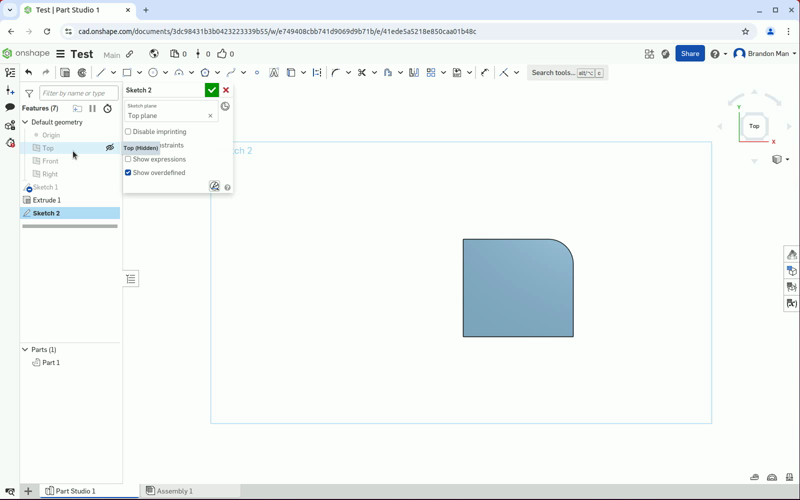
mouse_move(73, 352)
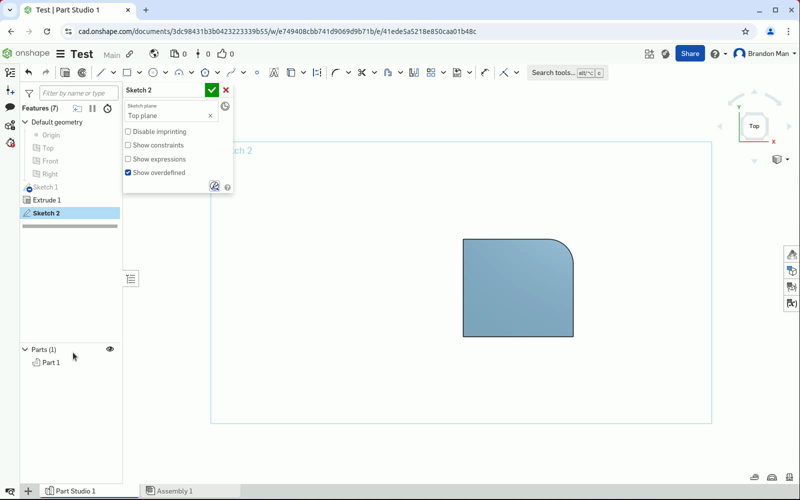
key(y)
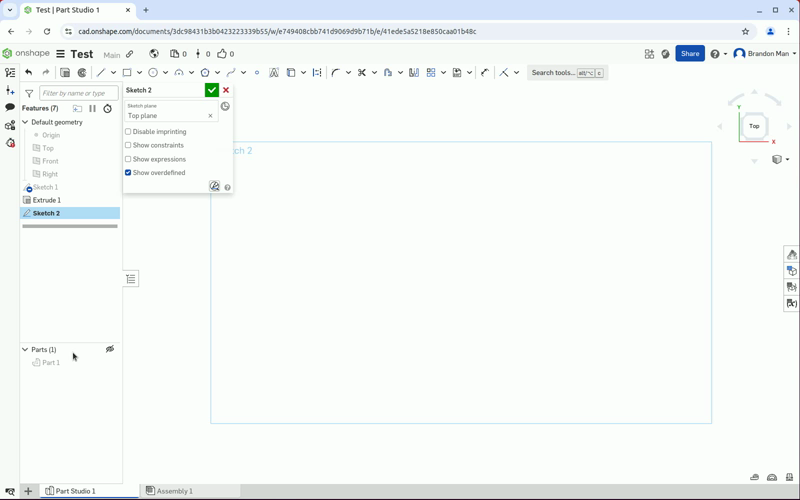
key(l)
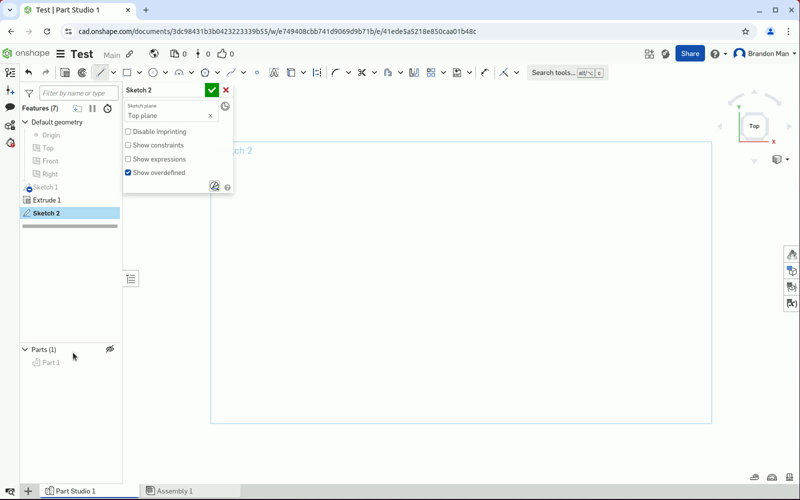
key_down(shift)
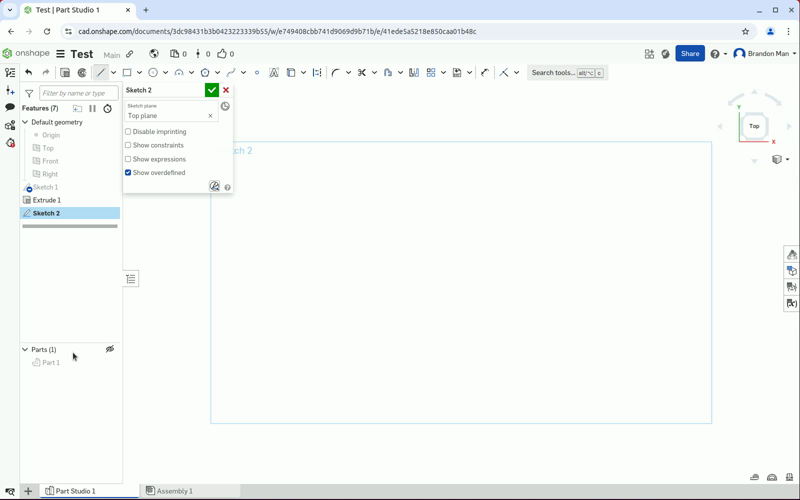
mouse_move(353, 336)
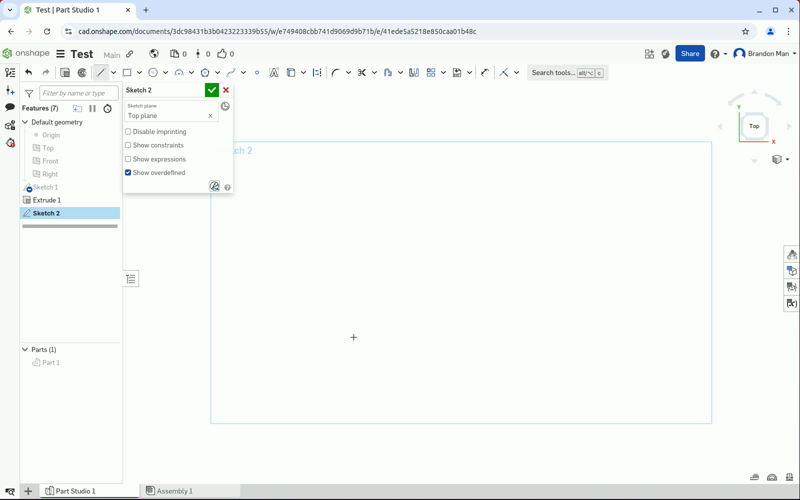
click(353, 336)
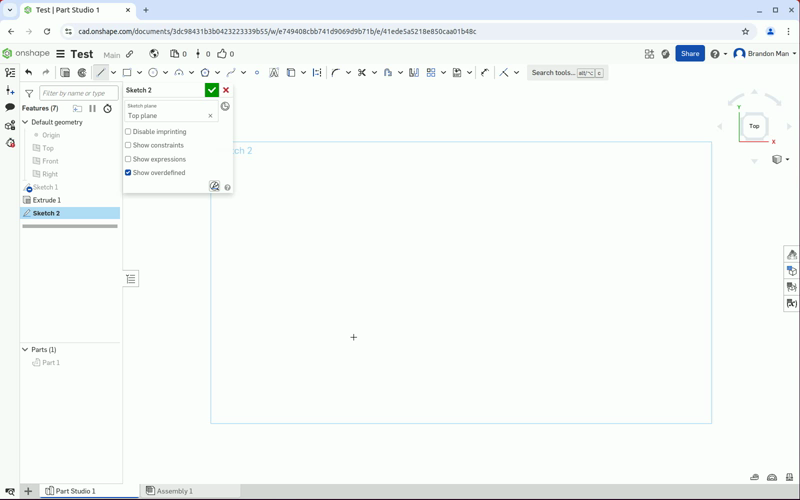
key_up(shift)
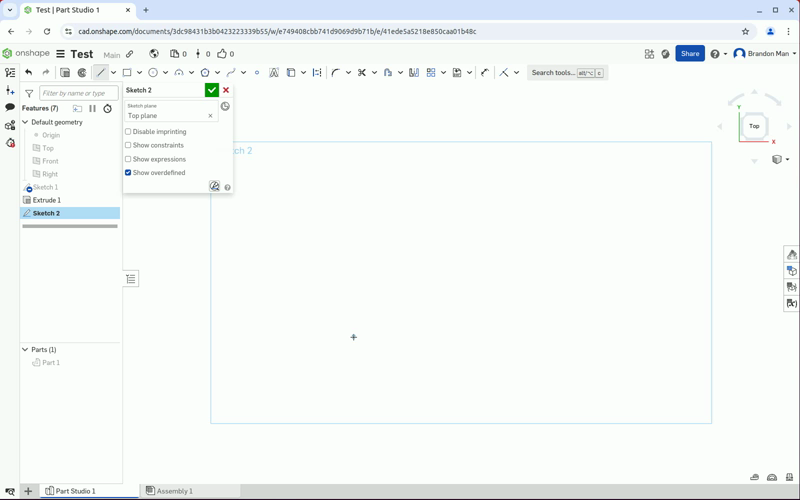
key_down(shift)
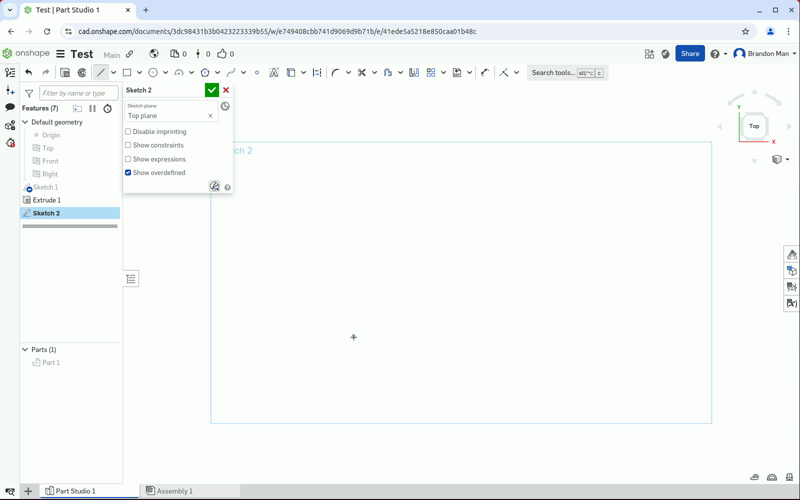
mouse_move(464, 336)
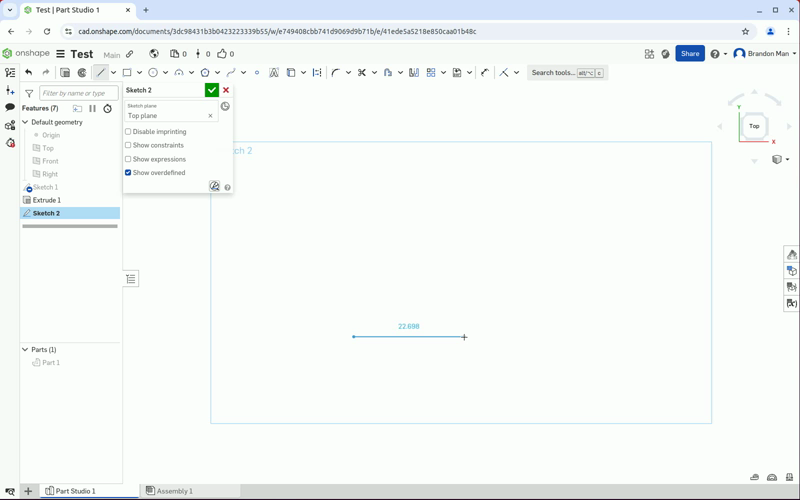
click(464, 336)
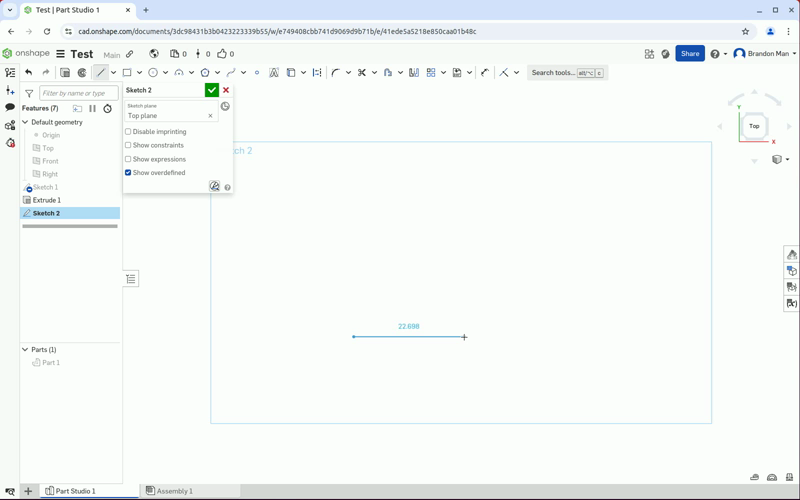
key_up(shift)
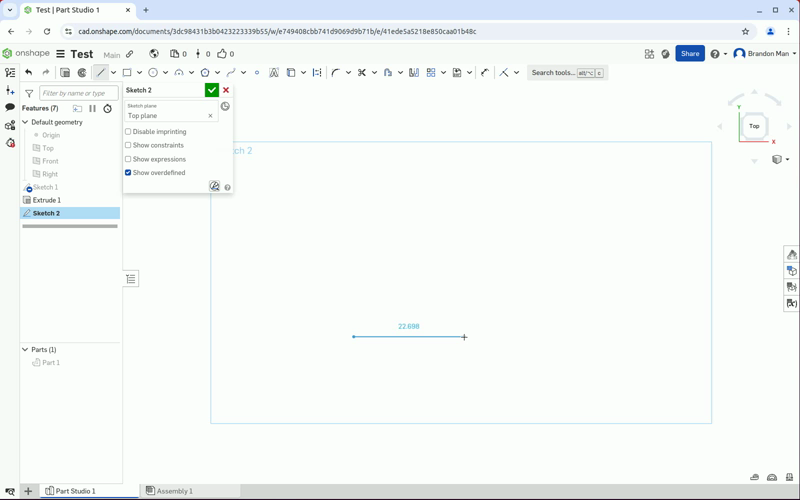
key_down(shift)
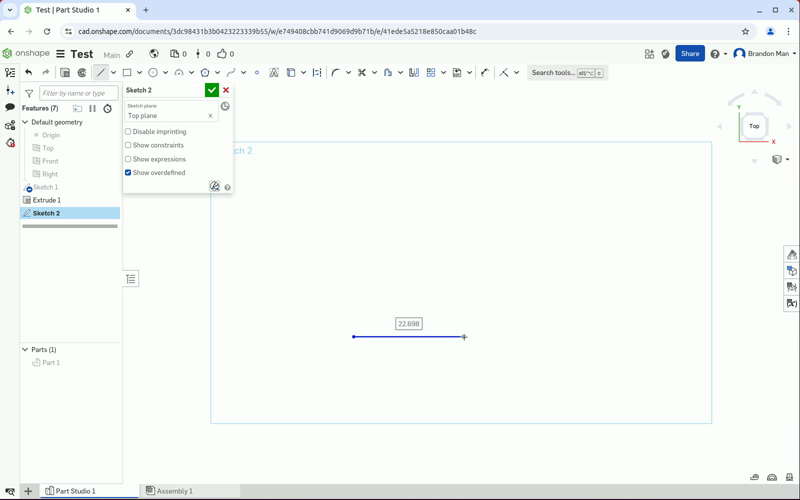
mouse_move(464, 239)
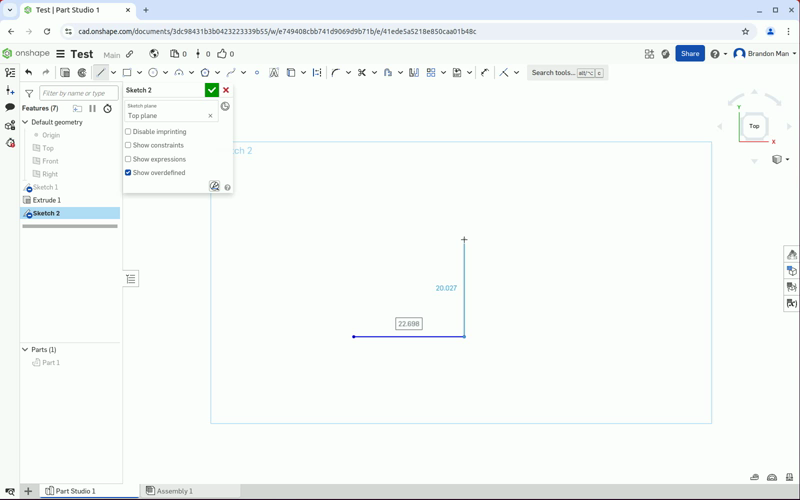
click(464, 239)
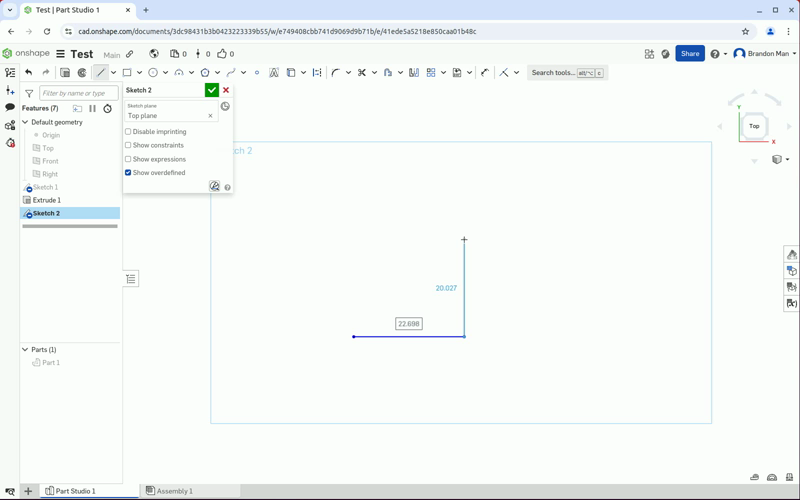
key_up(shift)
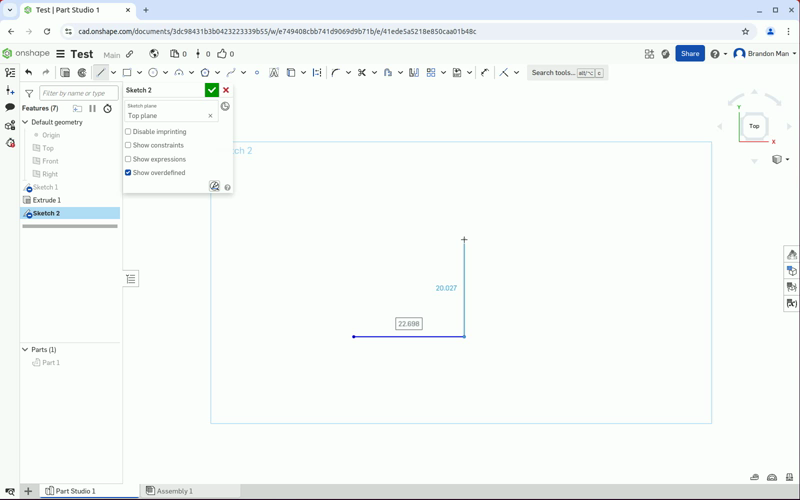
key_down(shift)
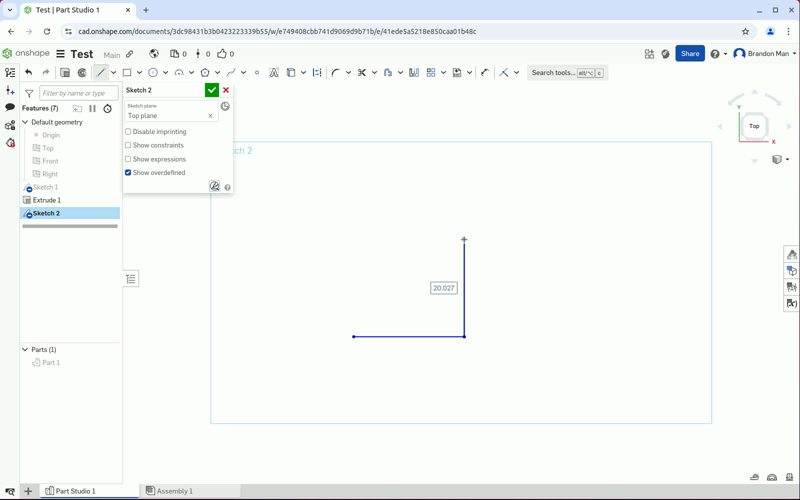
mouse_move(378, 239)
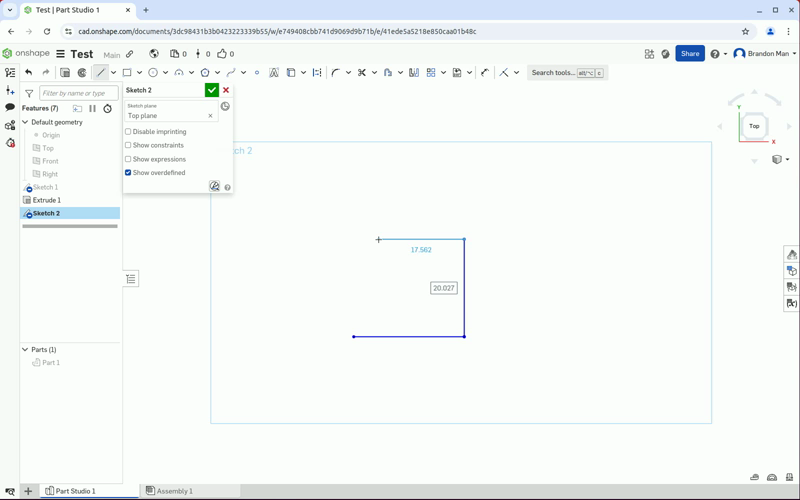
click(378, 239)
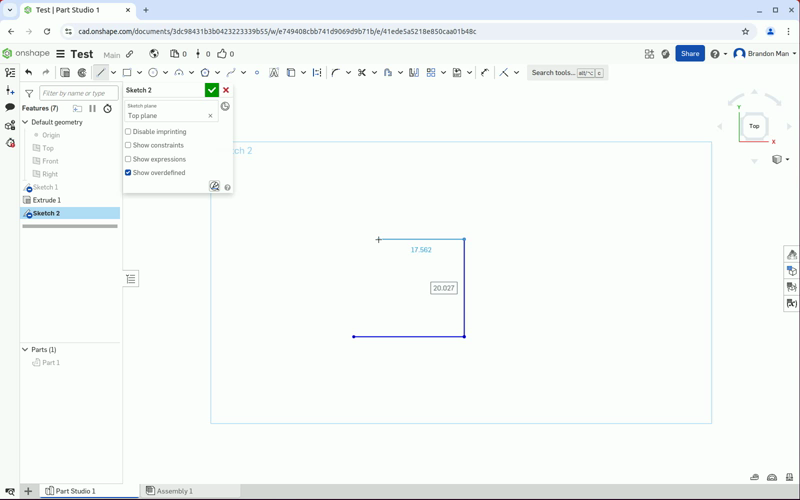
key_up(shift)
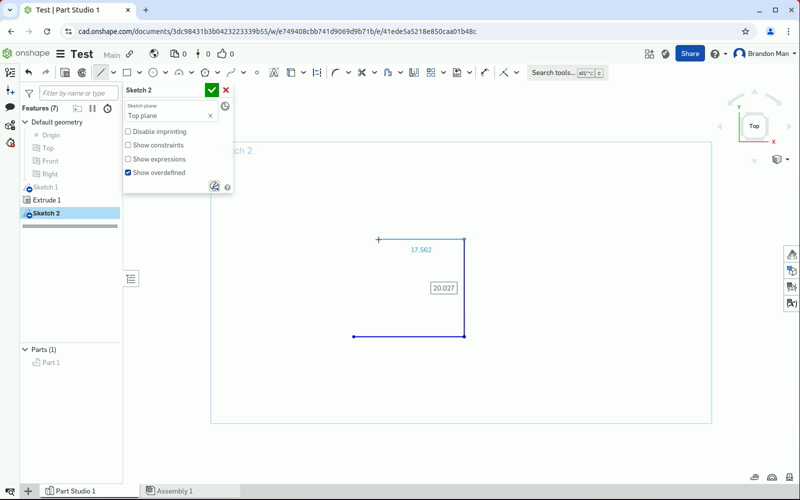
key(esc)
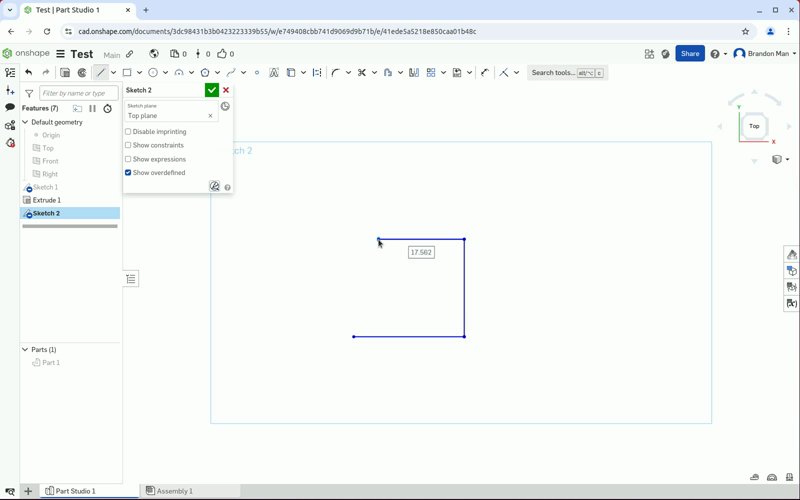
key(a)
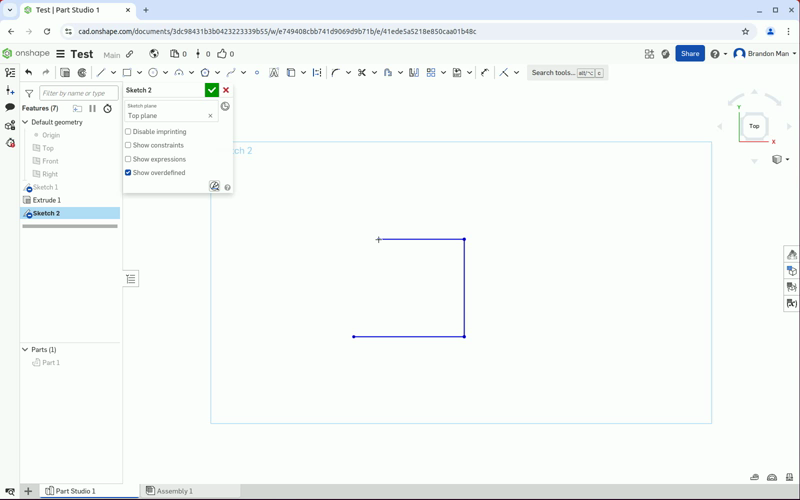
mouse_move(378, 239)
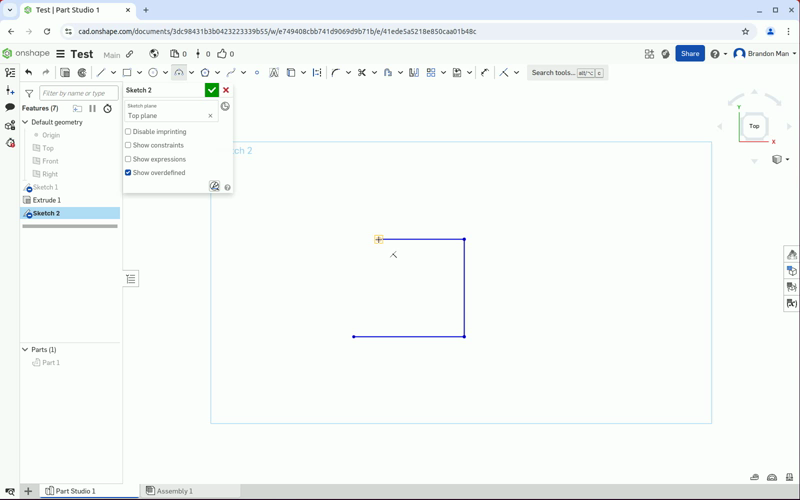
click(378, 239)
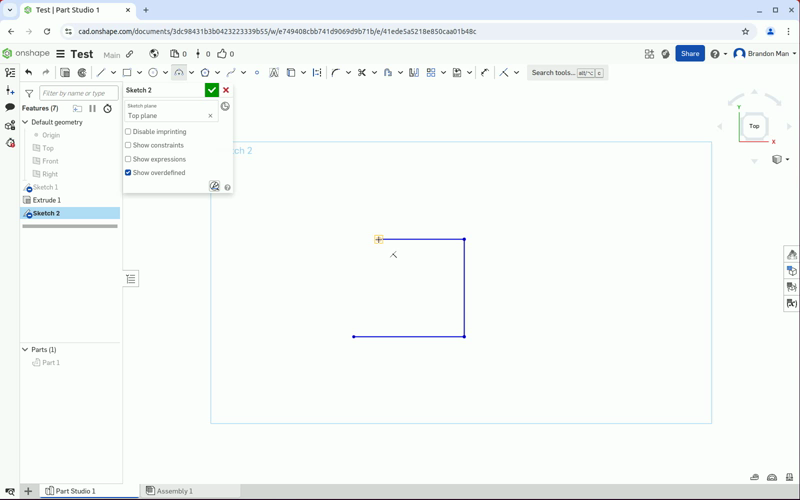
key_down(shift)
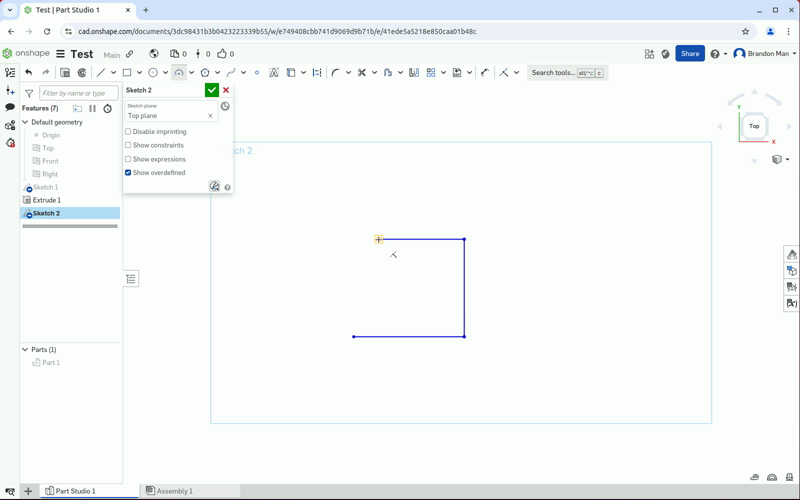
mouse_move(353, 263)
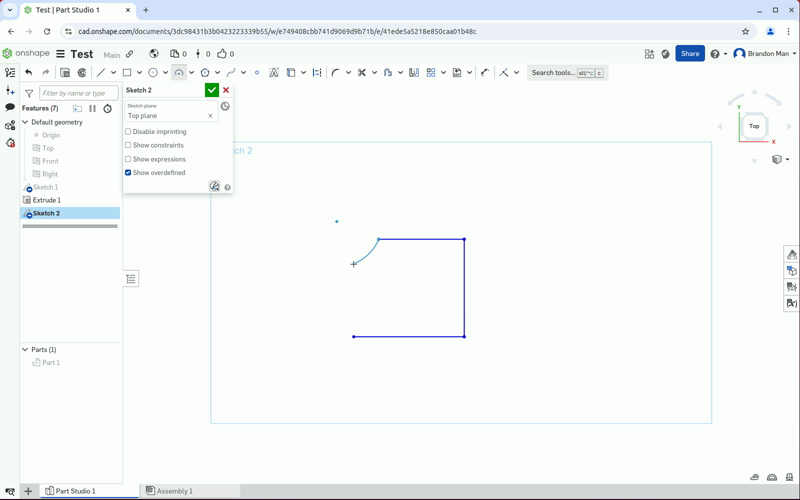
click(353, 263)
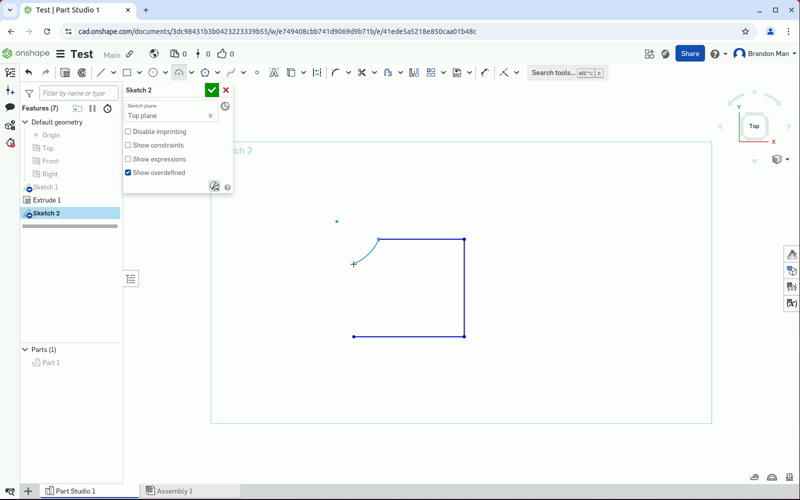
mouse_move(361, 246)
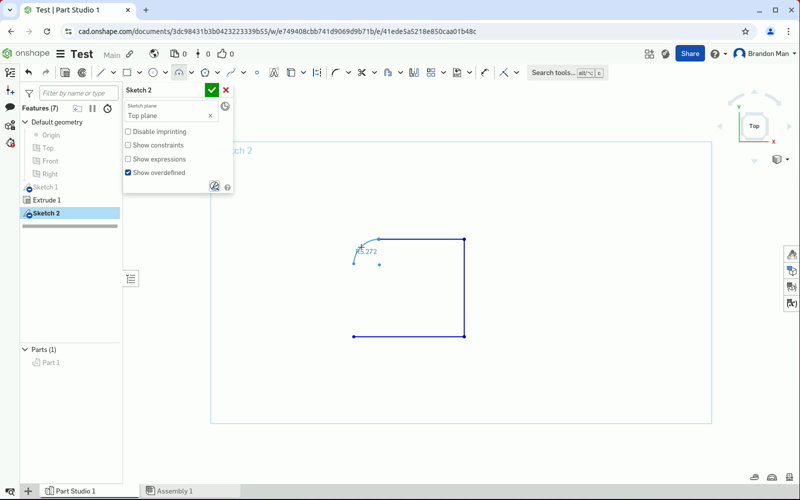
click(361, 246)
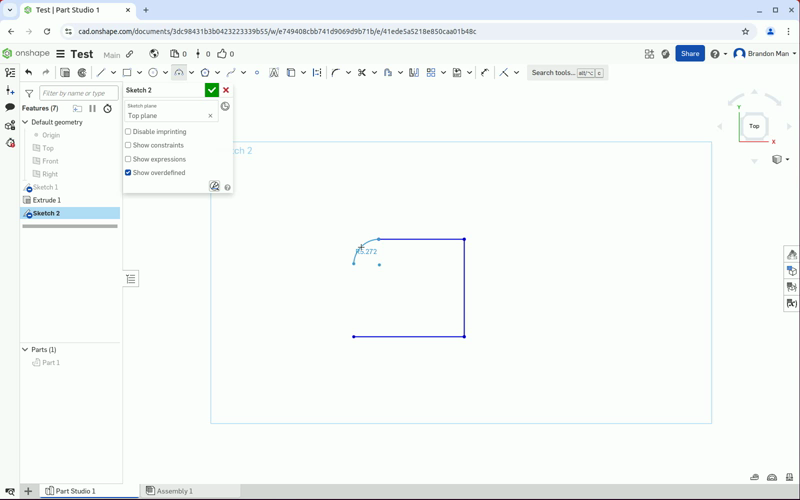
key_up(shift)
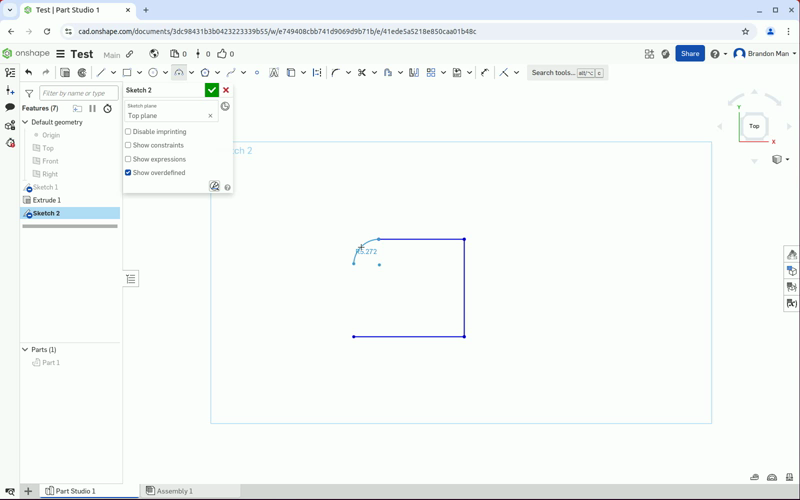
key(esc)
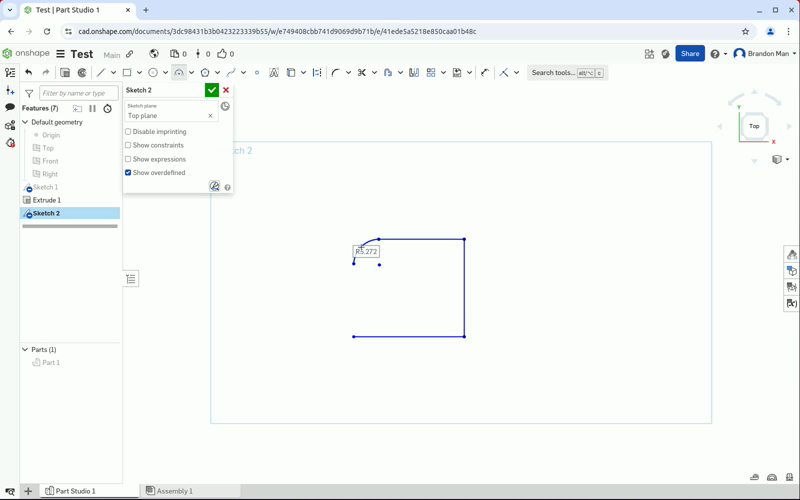
key(l)
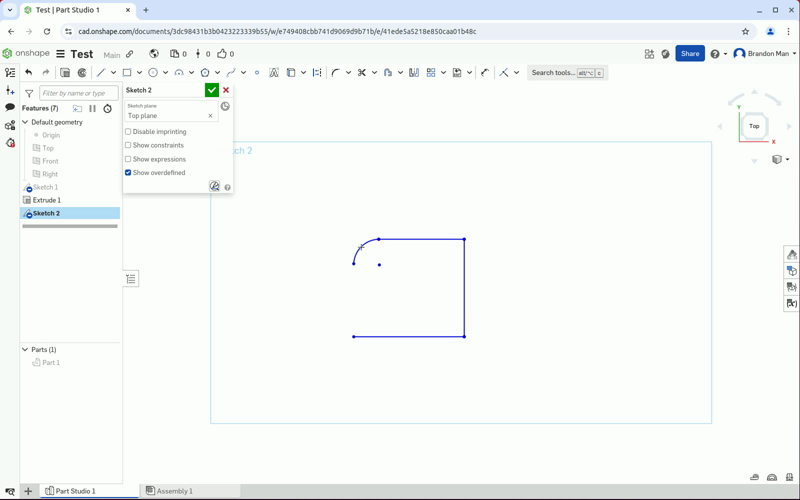
mouse_move(353, 263)
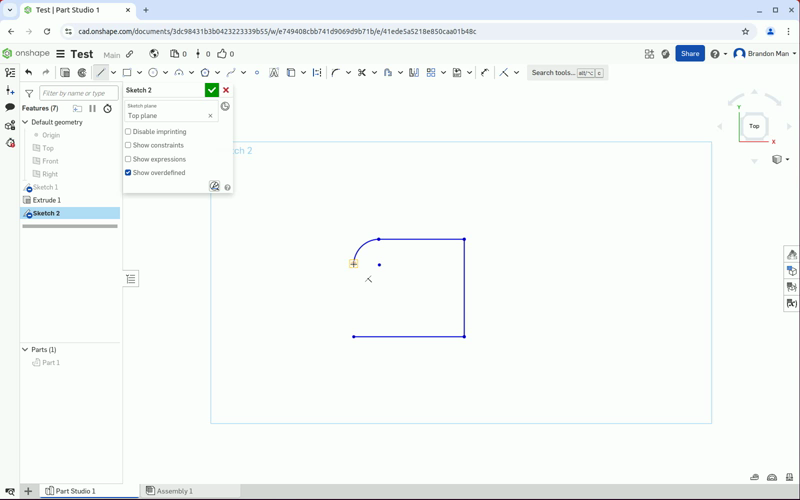
click(353, 263)
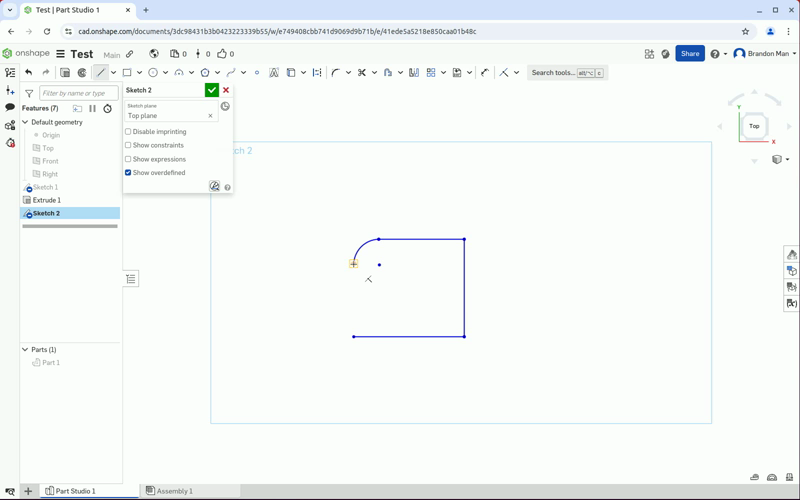
key_down(shift)
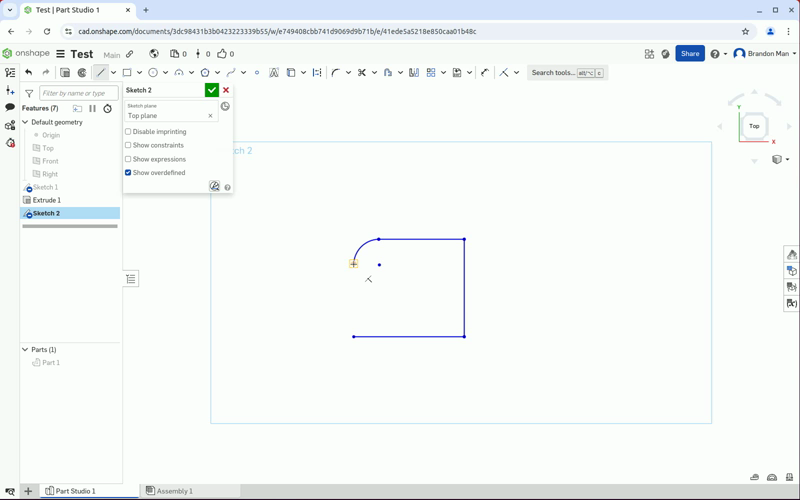
mouse_move(353, 336)
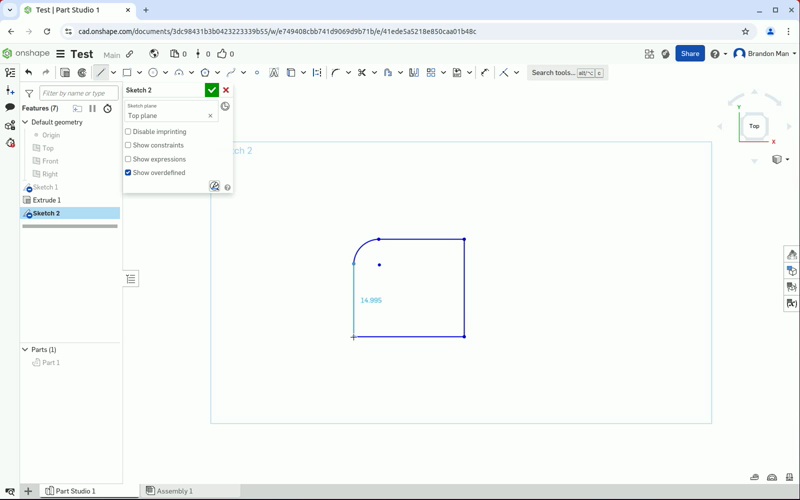
key_up(shift)
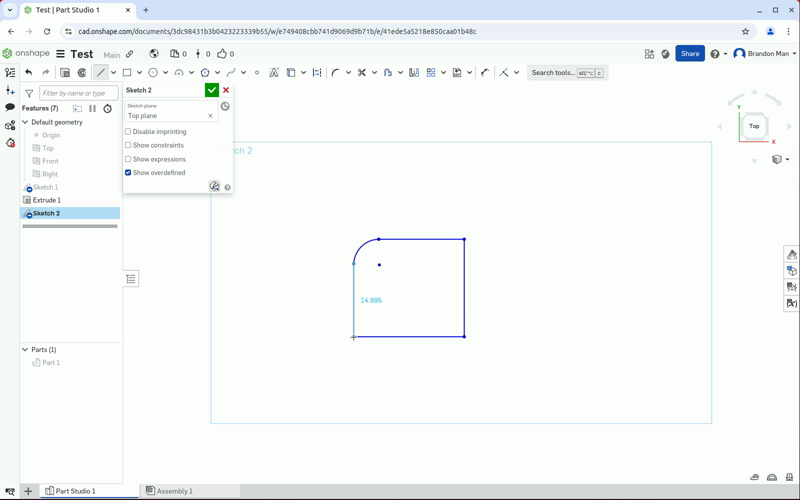
click(353, 336)
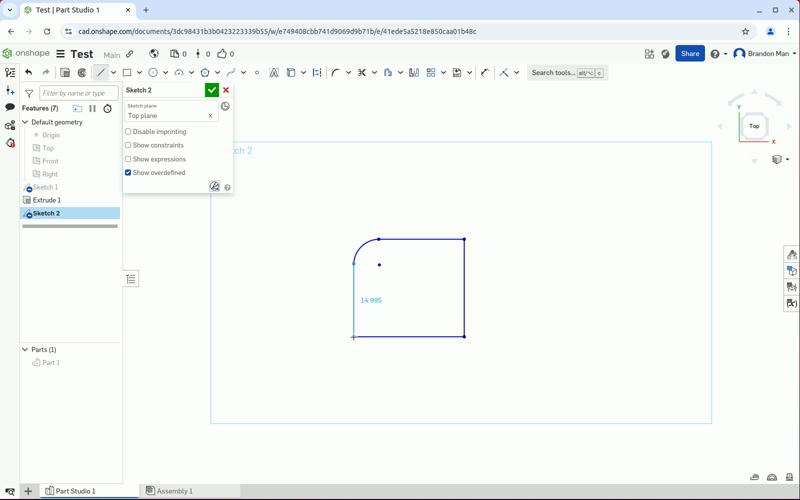
key(esc)
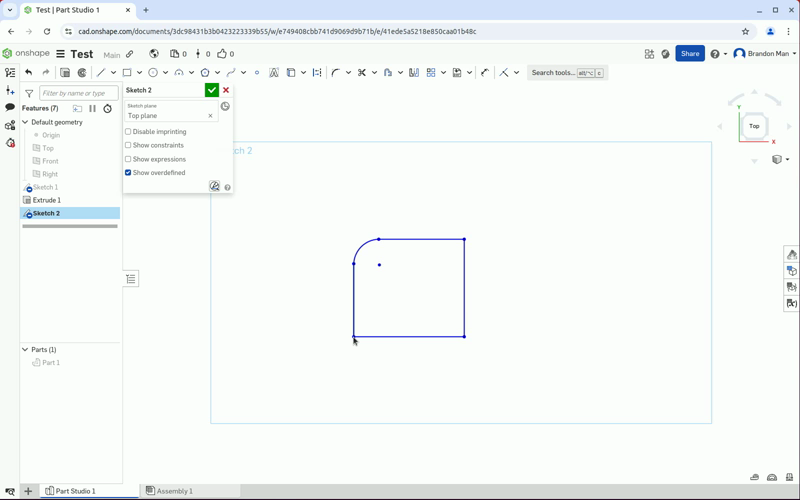
mouse_move(415, 311)
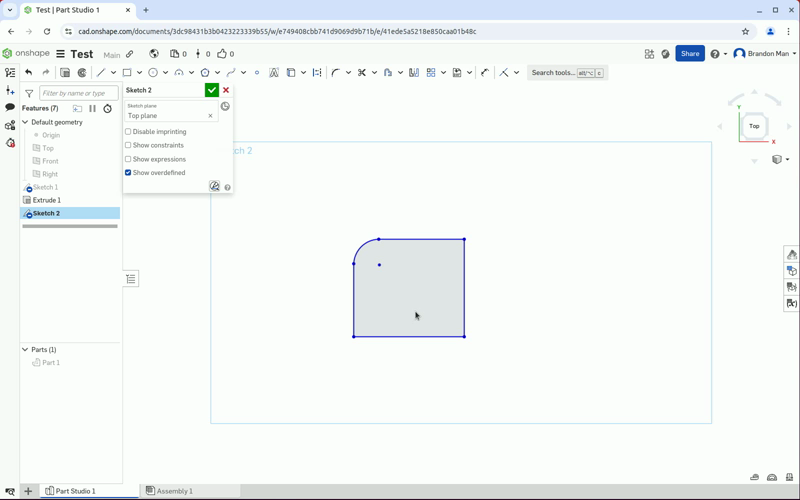
click(415, 311)
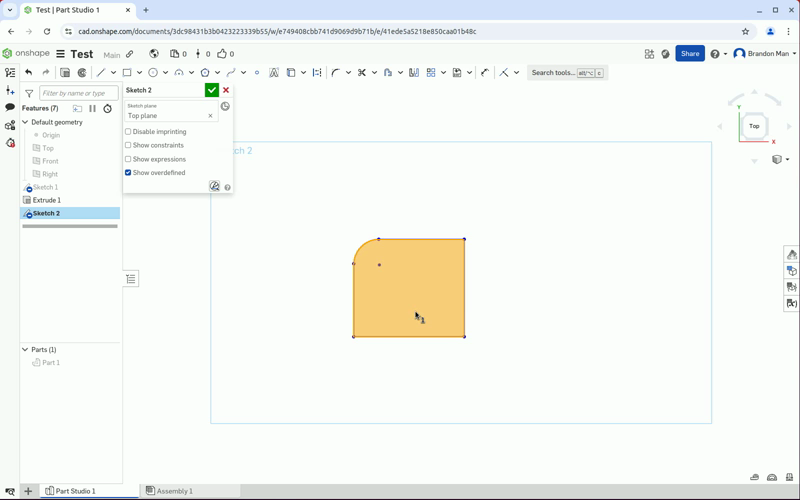
mouse_move(73, 352)
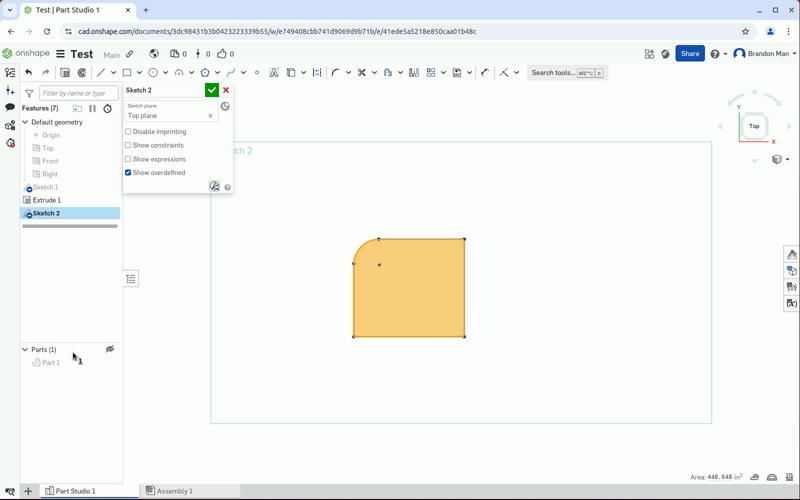
key(shift+y)
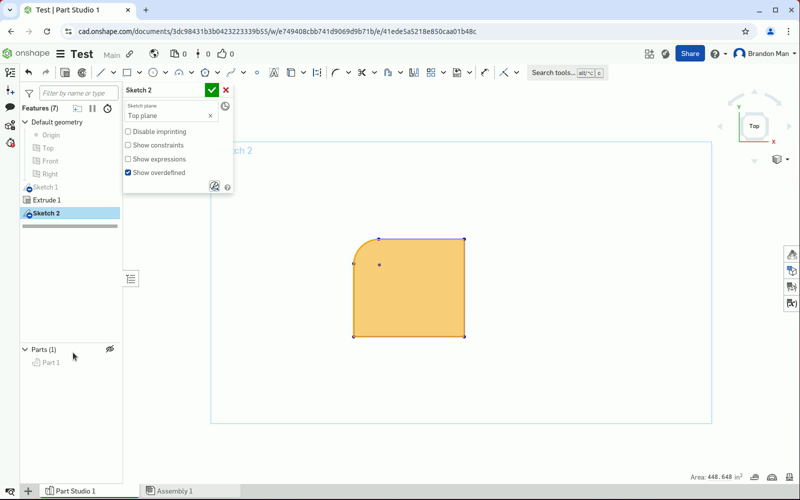
key(shift+e)
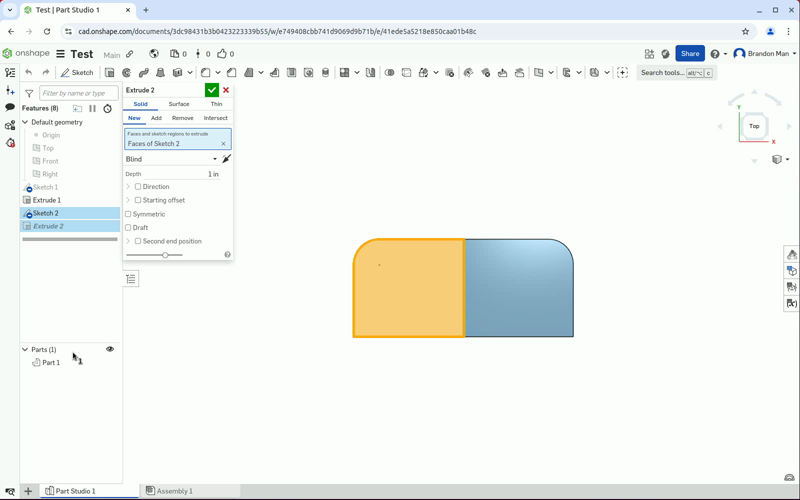
mouse_move(143, 106)
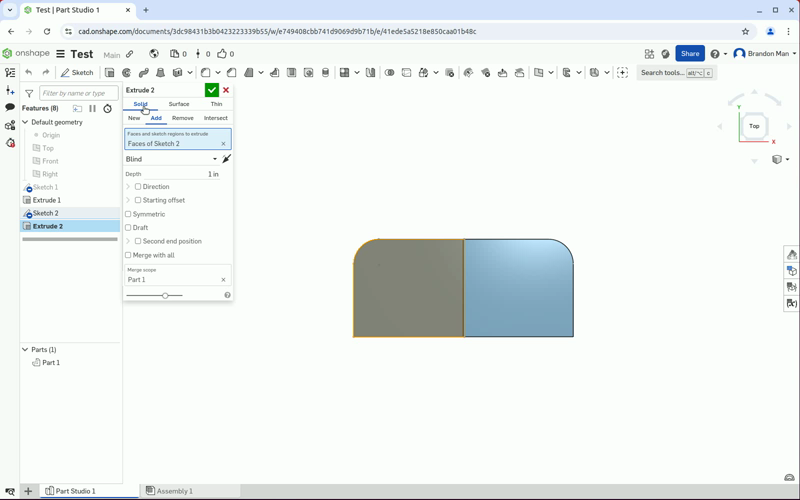
click(143, 106)
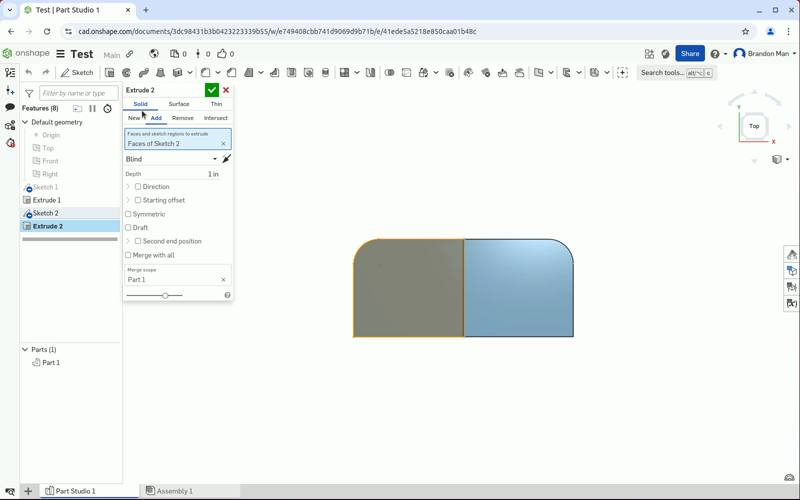
mouse_move(137, 120)
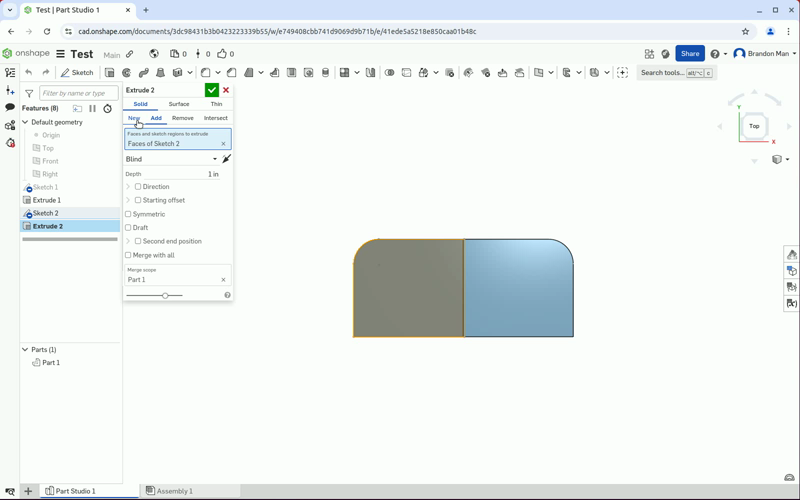
click(137, 120)
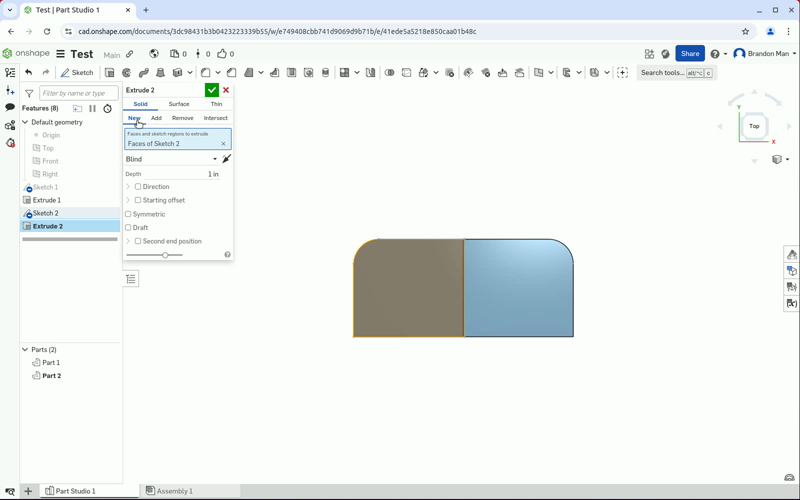
key(tab, 4)
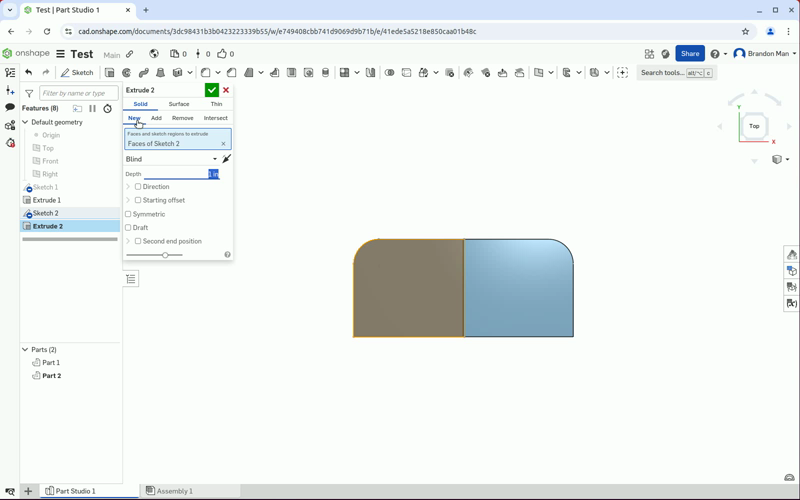
text(1.926)
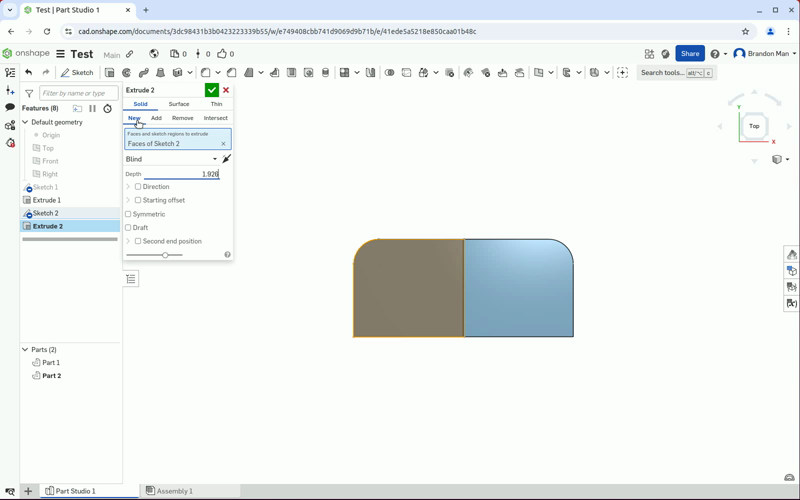
key(enter)
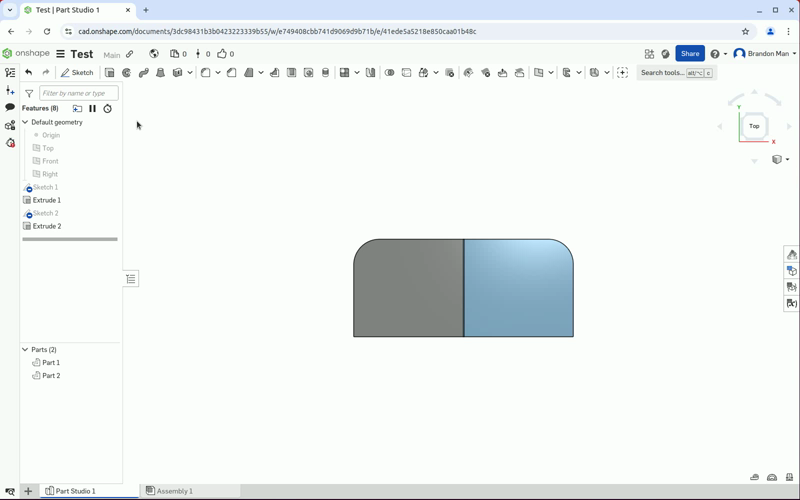
key(shift+h)
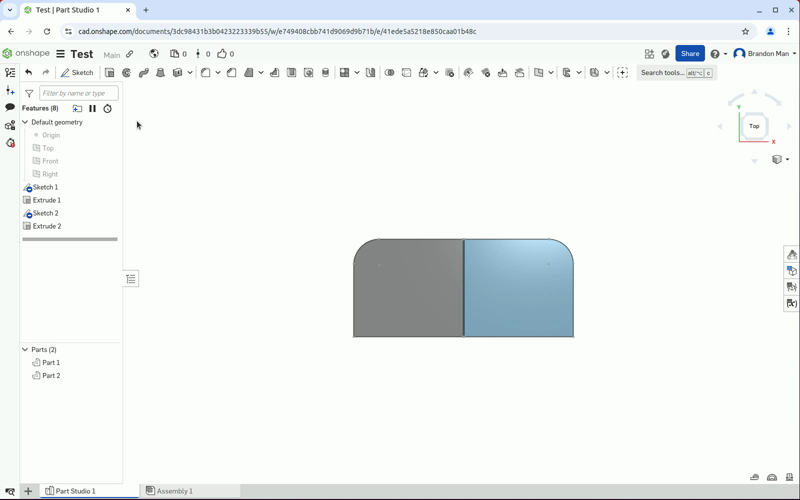
key(shift+h)
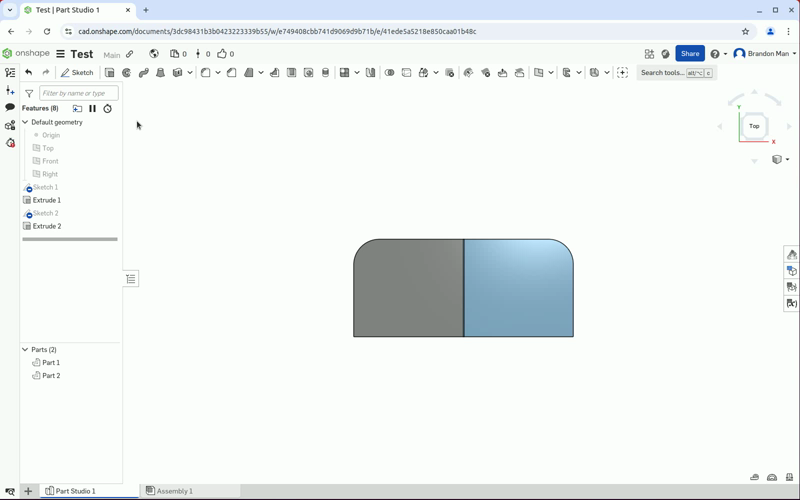
mouse_move(73, 189)
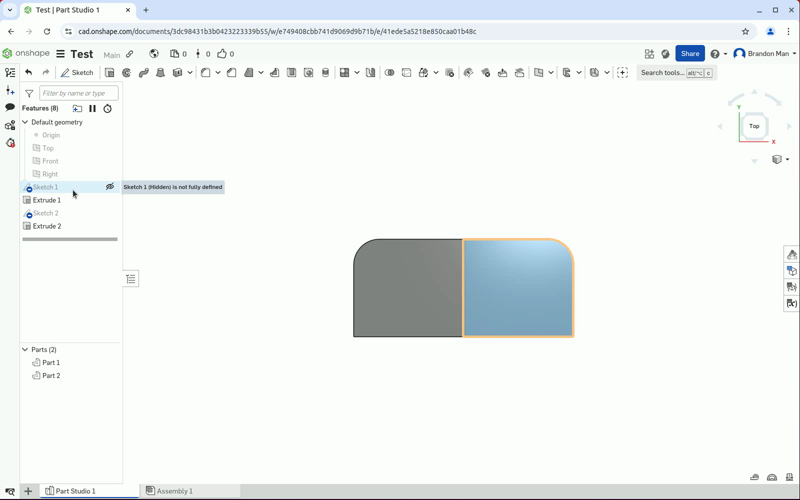
click(73, 189)
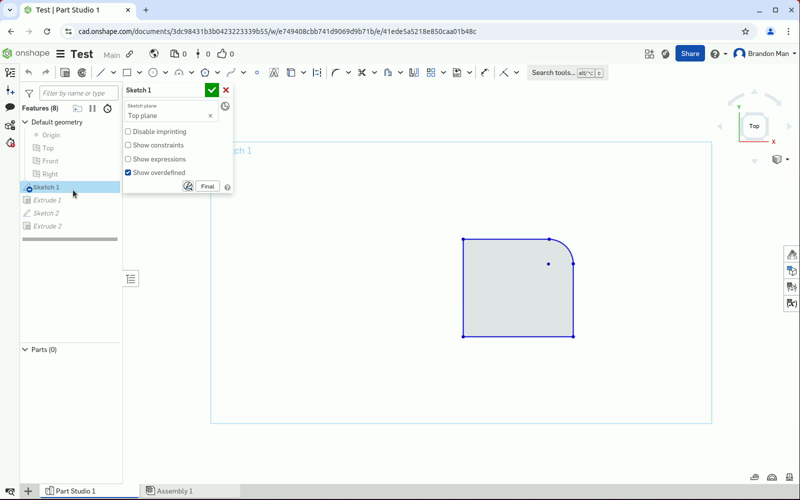
mouse_move(229, 92)
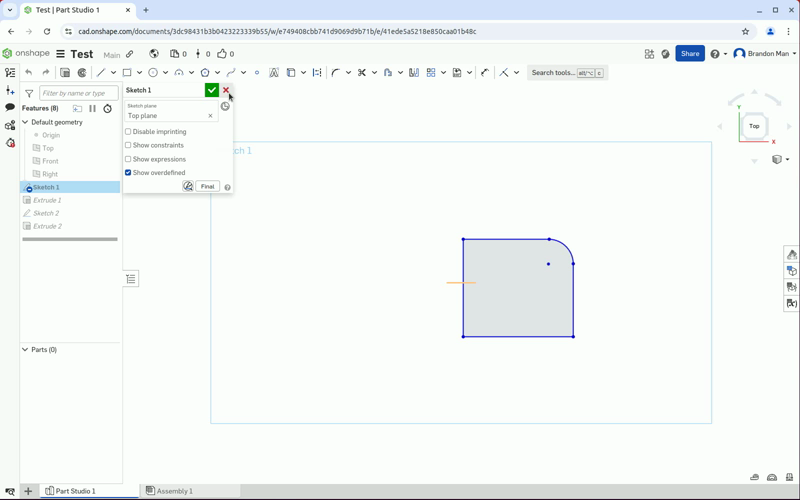
click(229, 92)
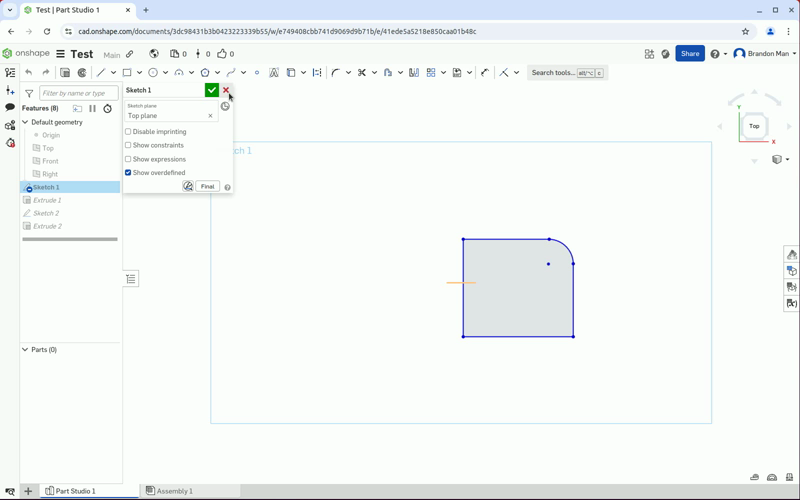
key(shift+s)
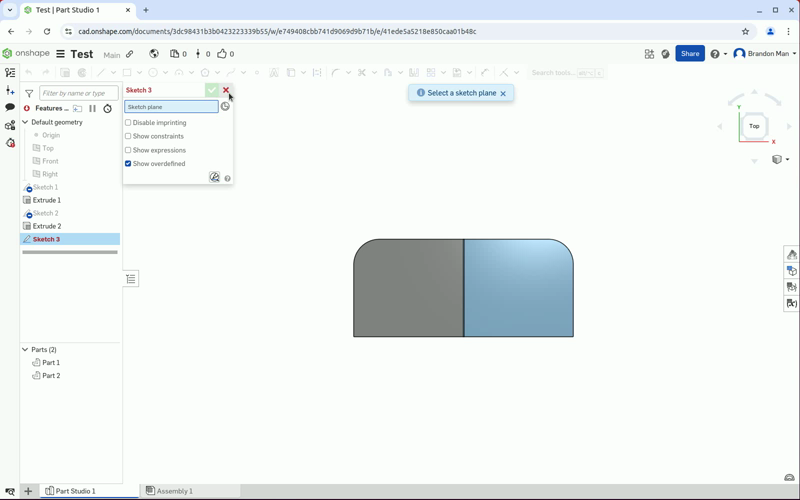
mouse_move(73, 150)
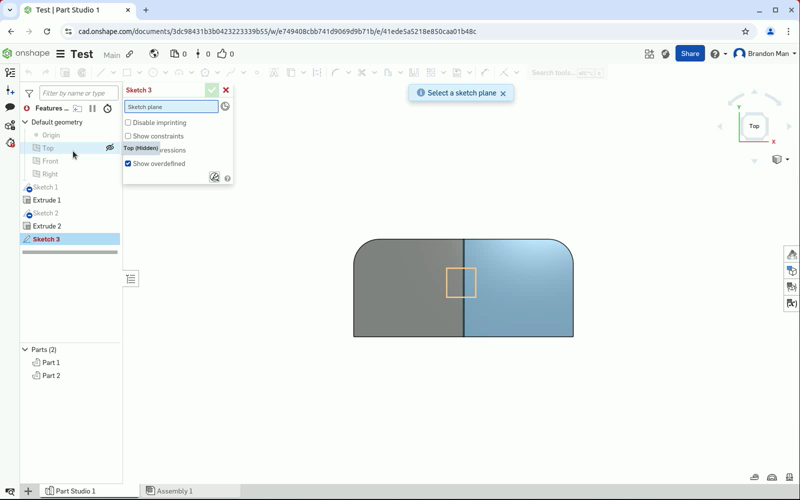
click(73, 150)
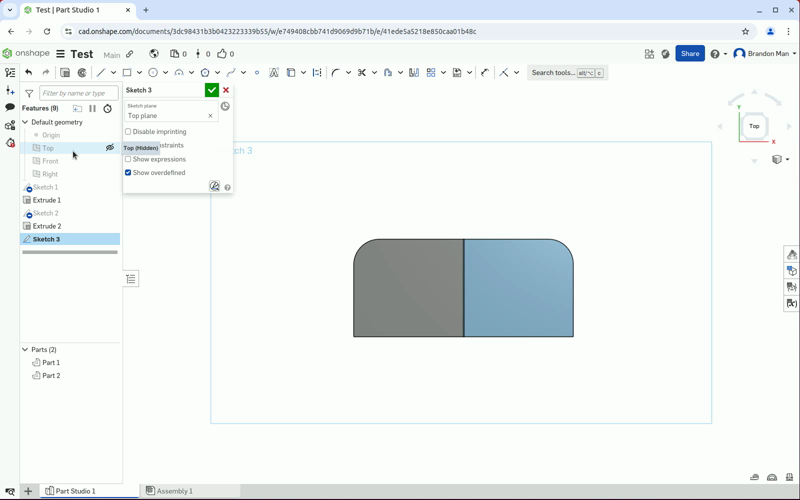
mouse_move(73, 352)
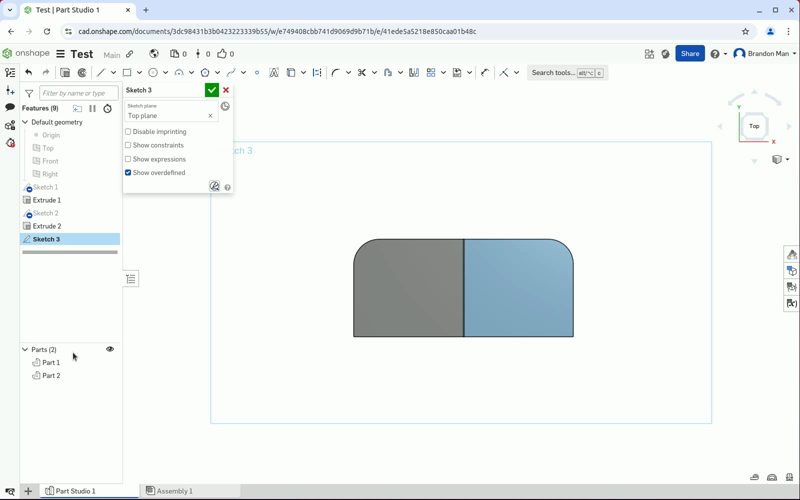
key(y)
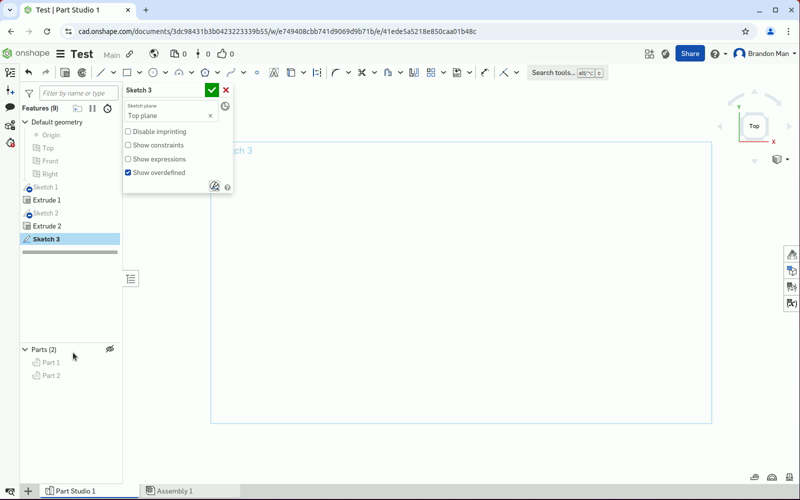
key(l)
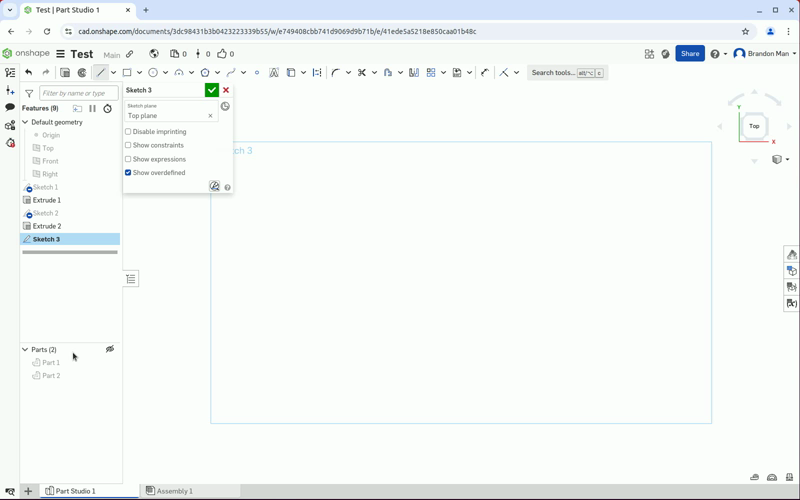
key_down(shift)
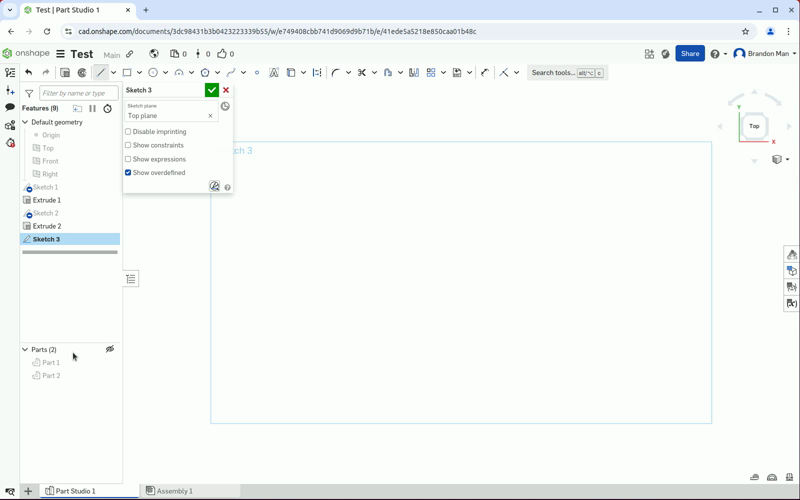
mouse_move(460, 327)
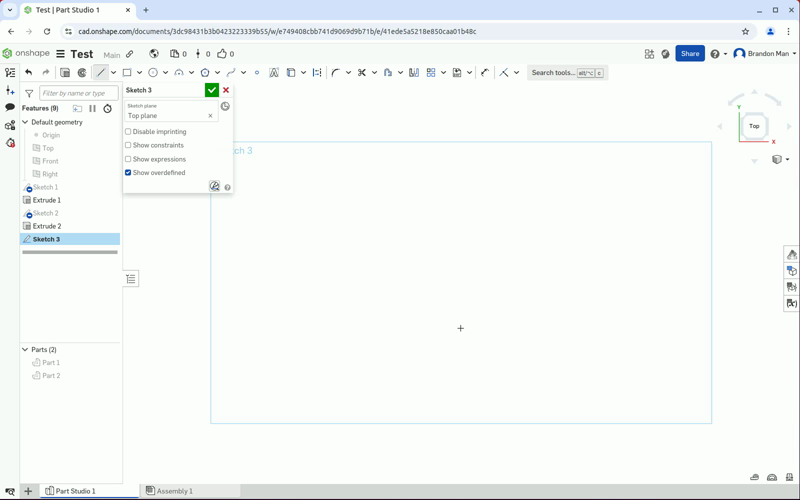
click(460, 327)
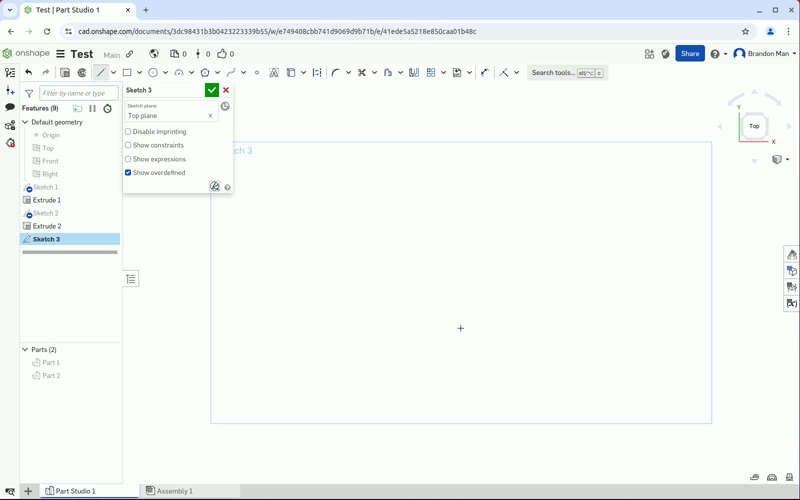
key_up(shift)
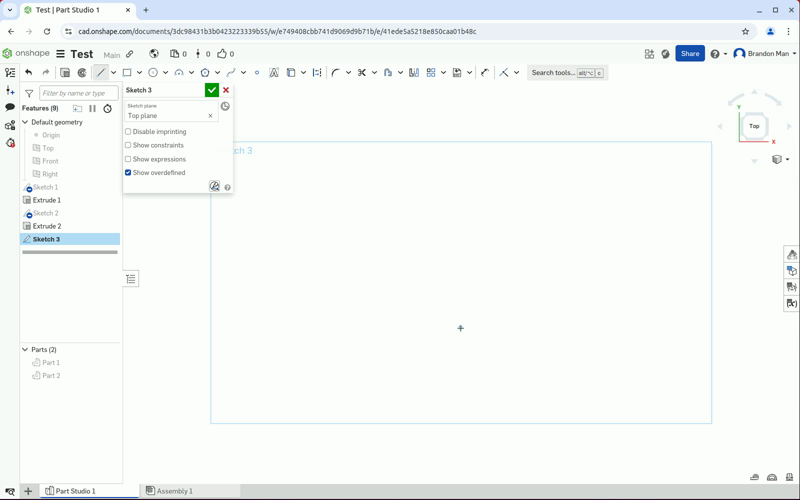
key_down(shift)
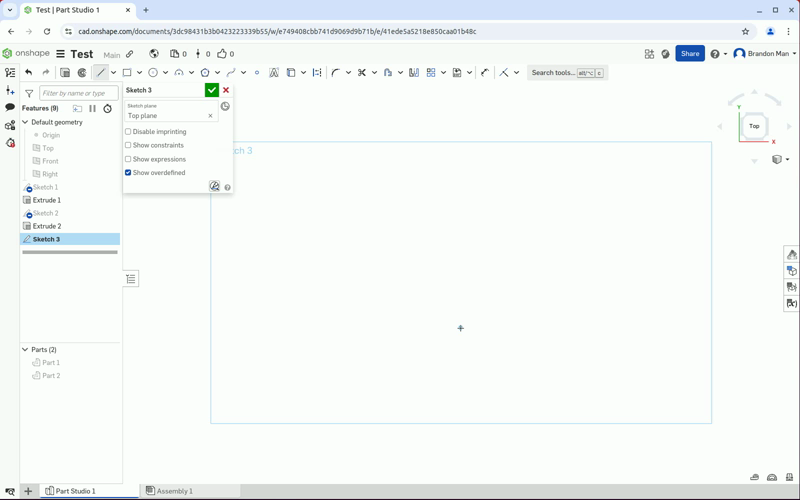
mouse_move(490, 327)
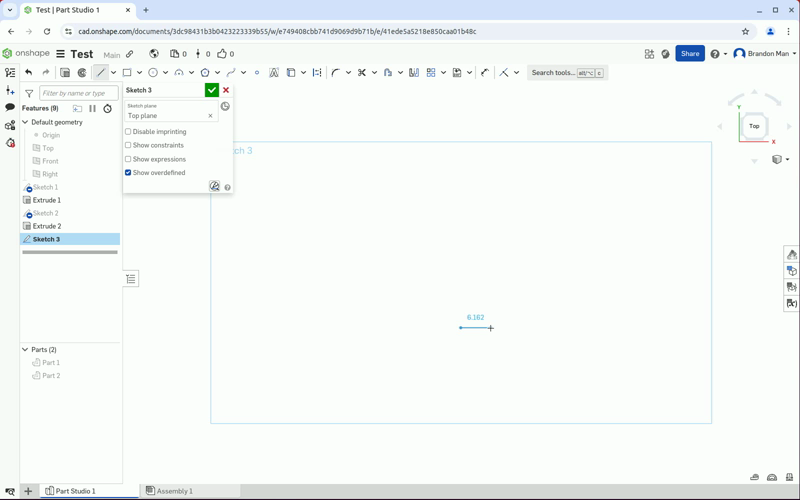
mouse_move(465, 327)
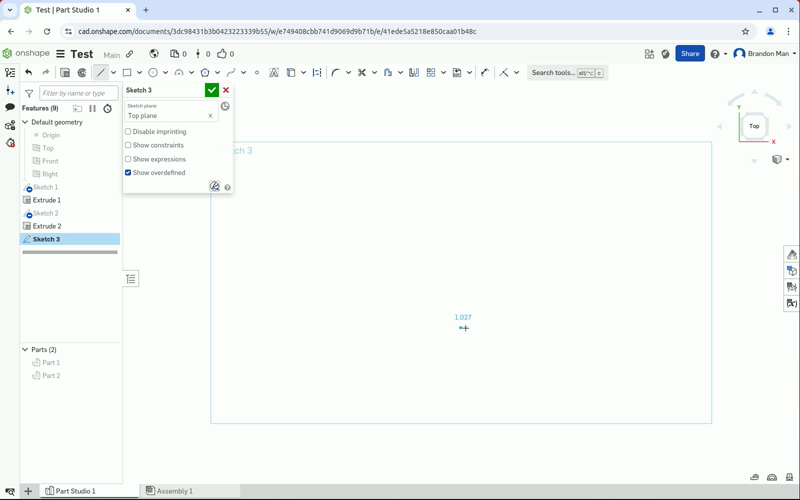
scroll(6)
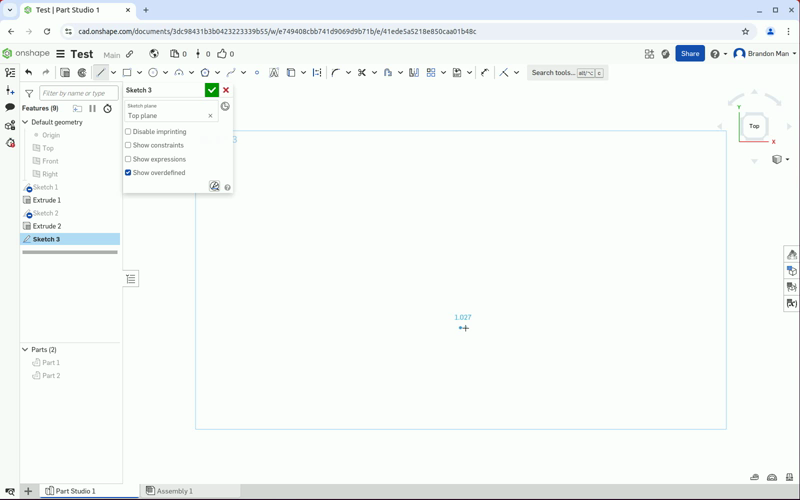
scroll(6)
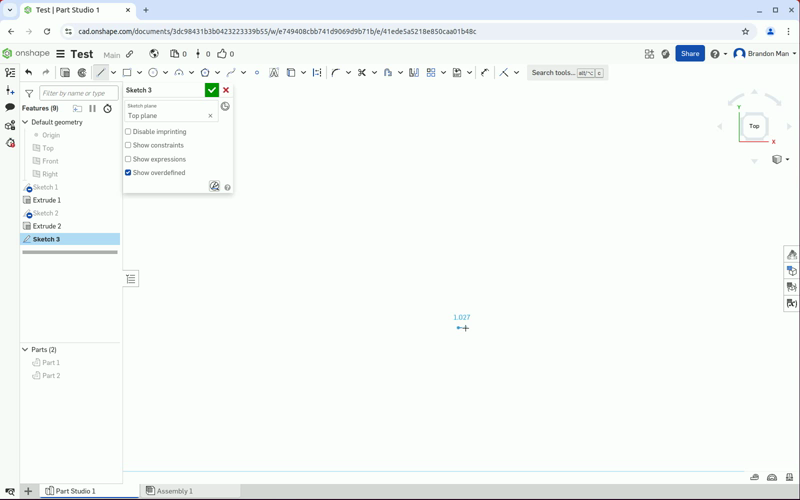
scroll(6)
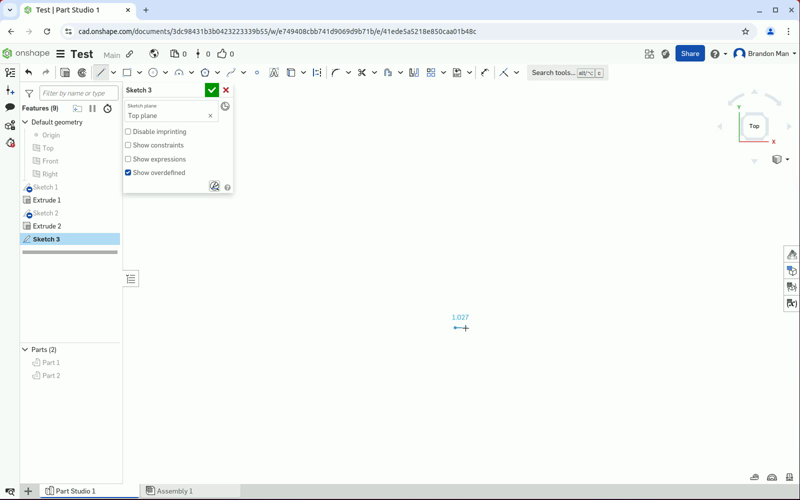
scroll(6)
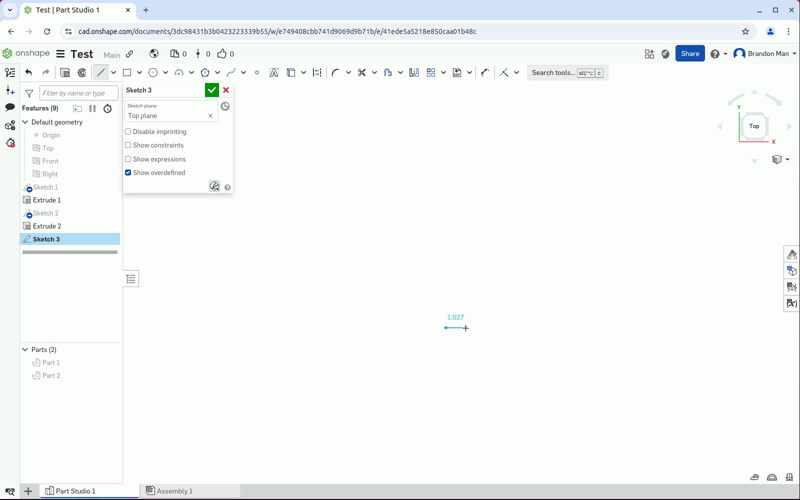
scroll(6)
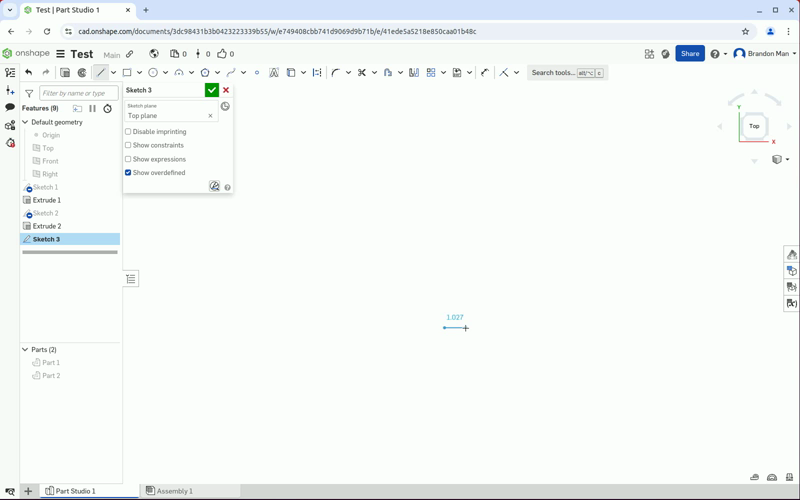
scroll(6)
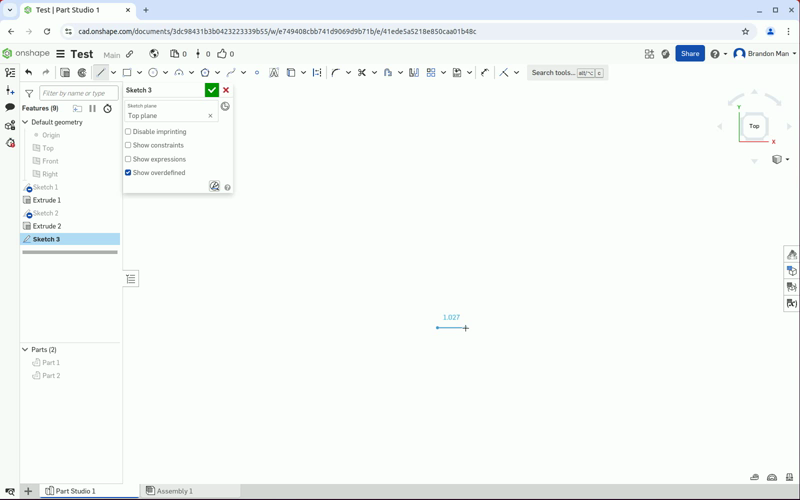
scroll(6)
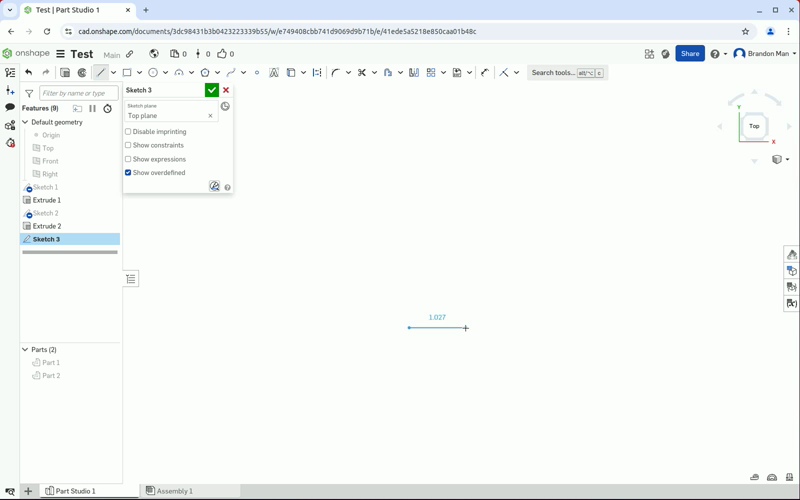
click(465, 327)
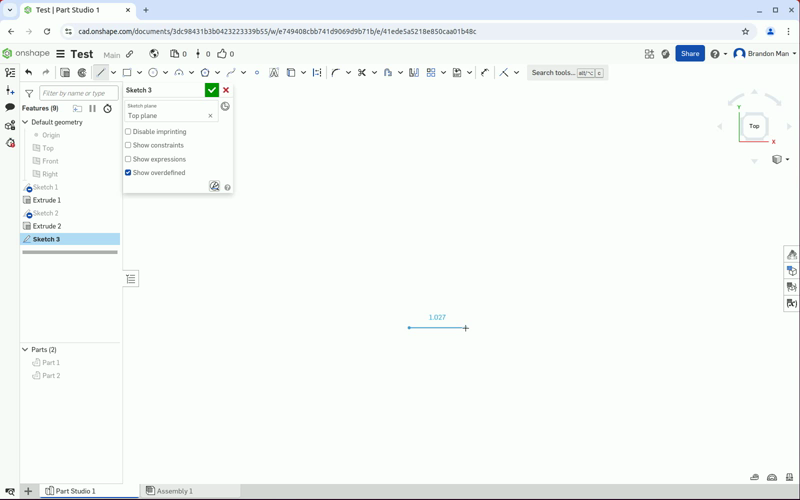
scroll(-6)
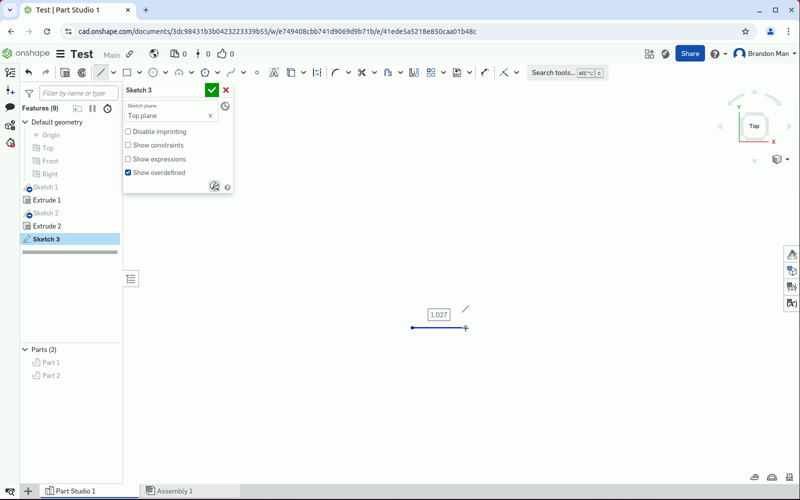
scroll(-6)
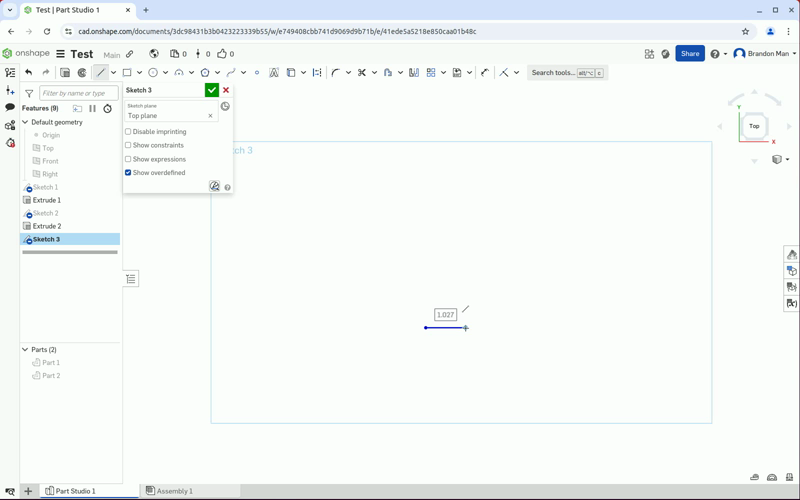
scroll(-6)
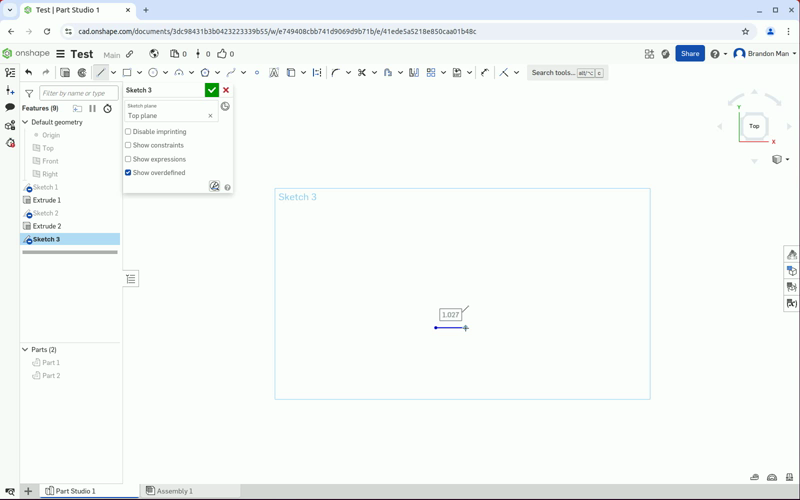
scroll(-6)
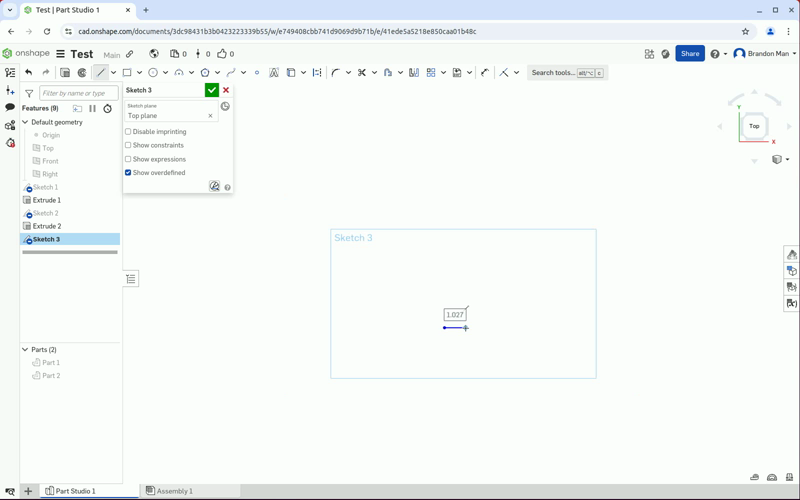
scroll(-6)
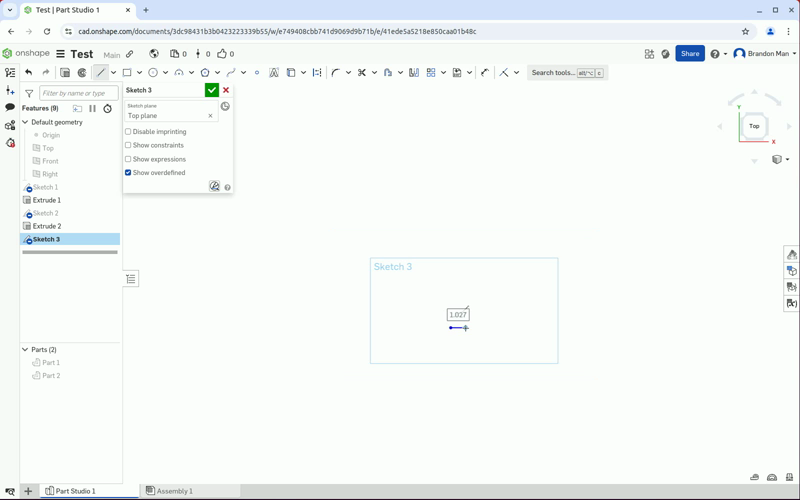
scroll(-6)
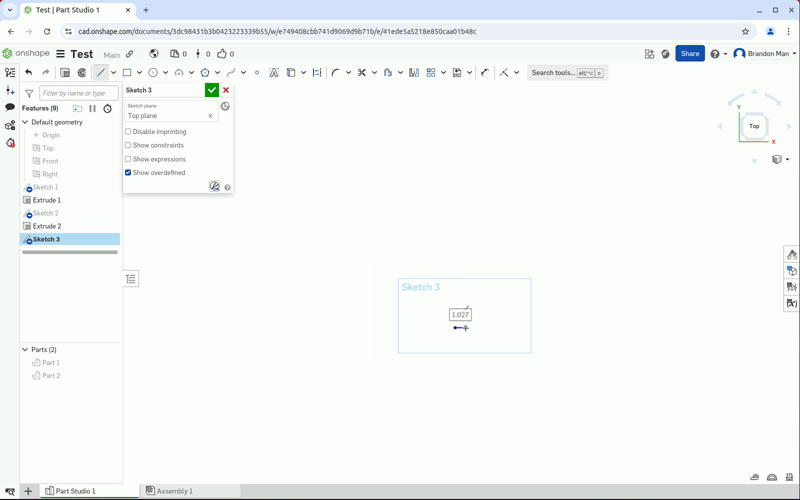
scroll(-6)
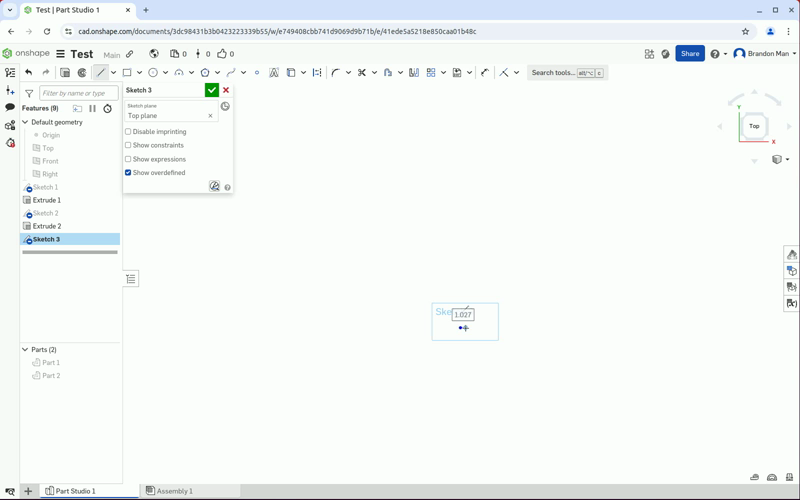
key_up(shift)
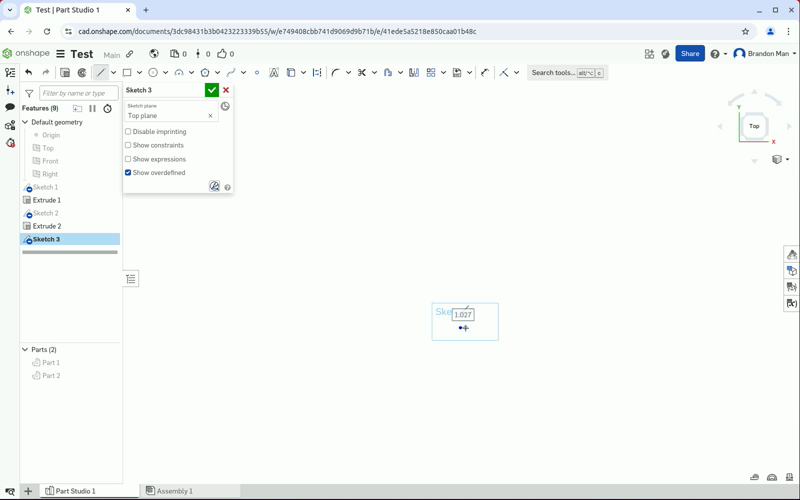
key_down(shift)
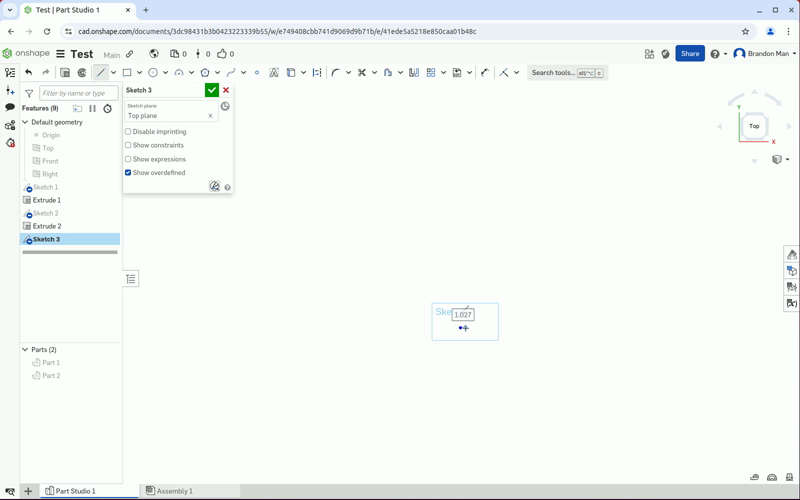
mouse_move(465, 250)
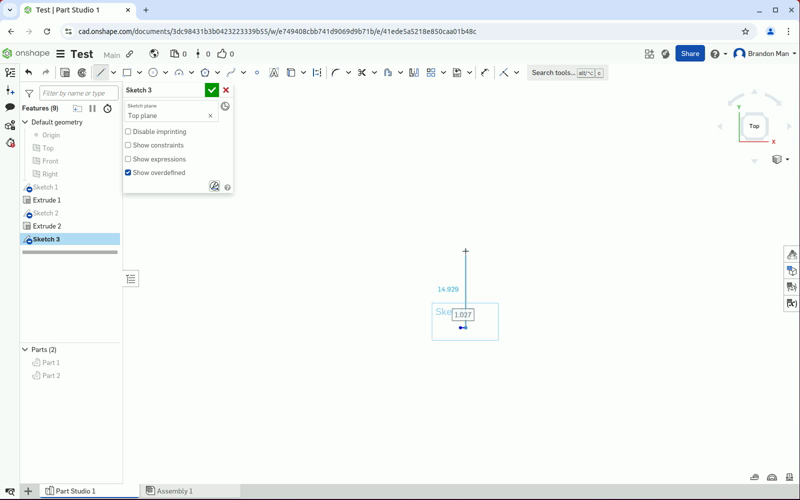
click(465, 250)
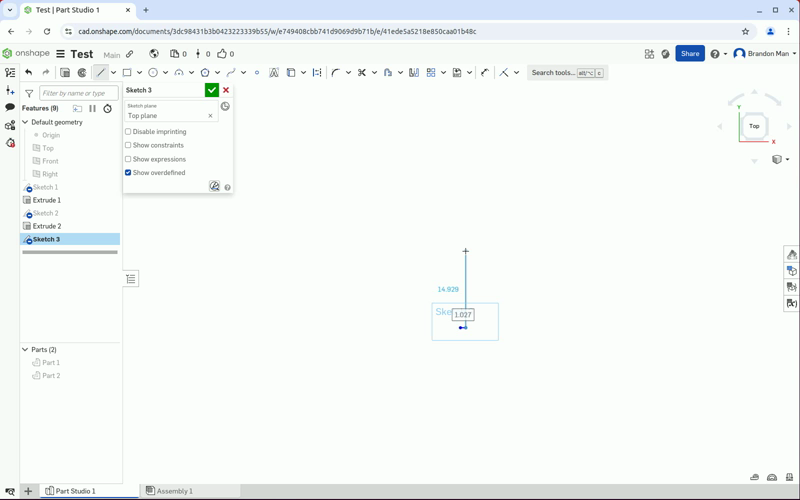
key_up(shift)
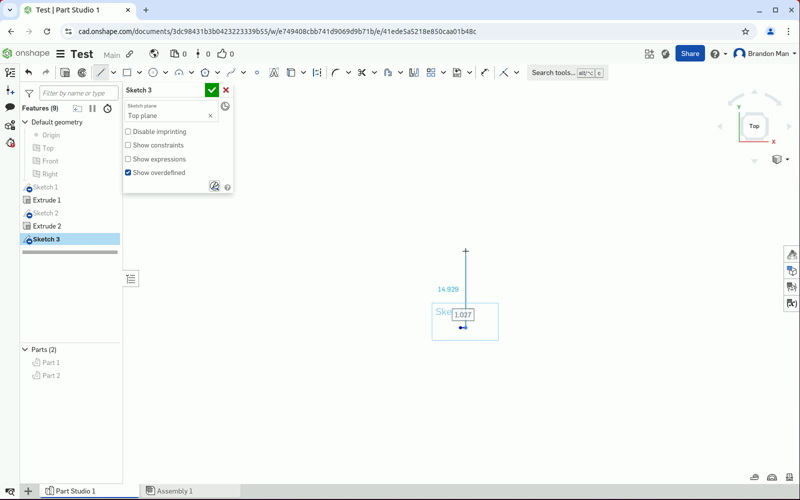
key_down(shift)
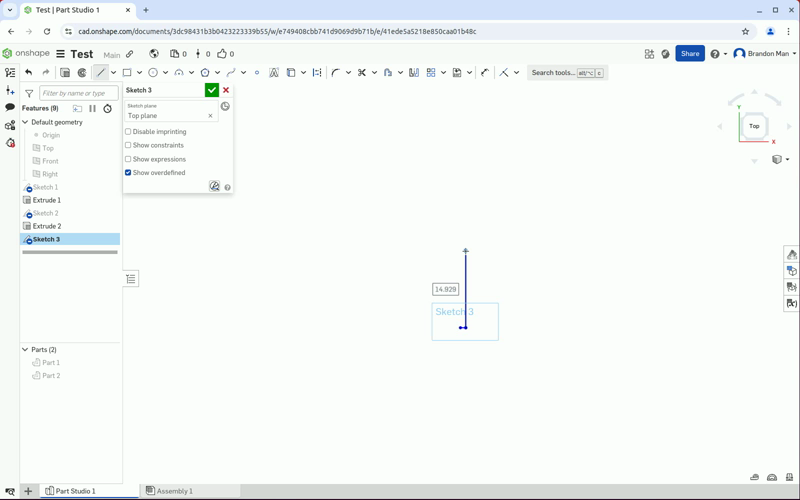
mouse_move(495, 250)
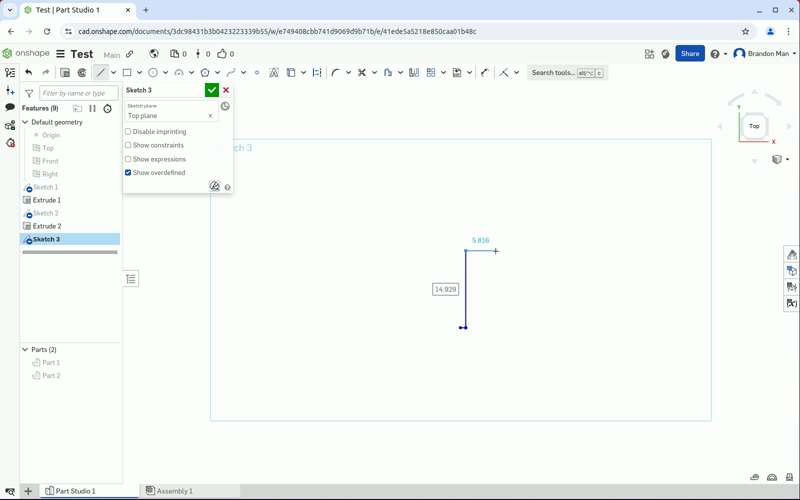
mouse_move(460, 250)
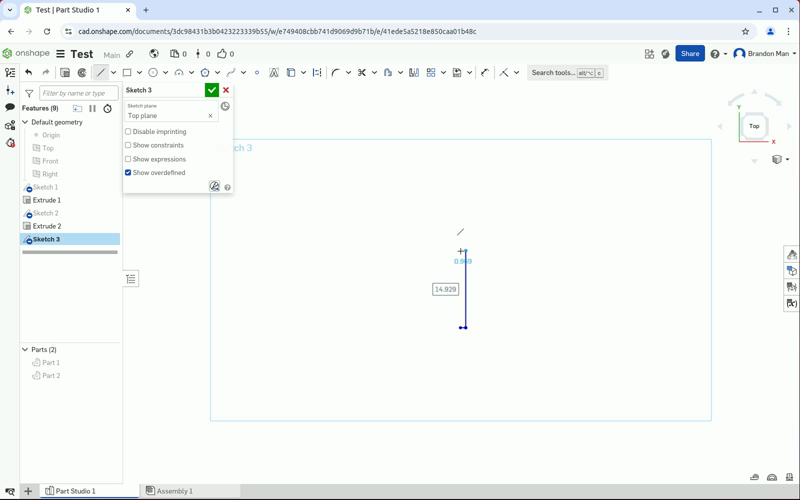
scroll(6)
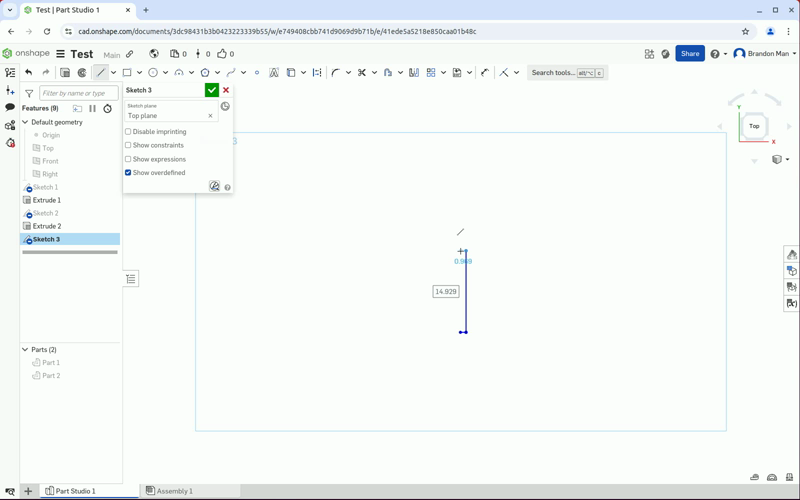
scroll(6)
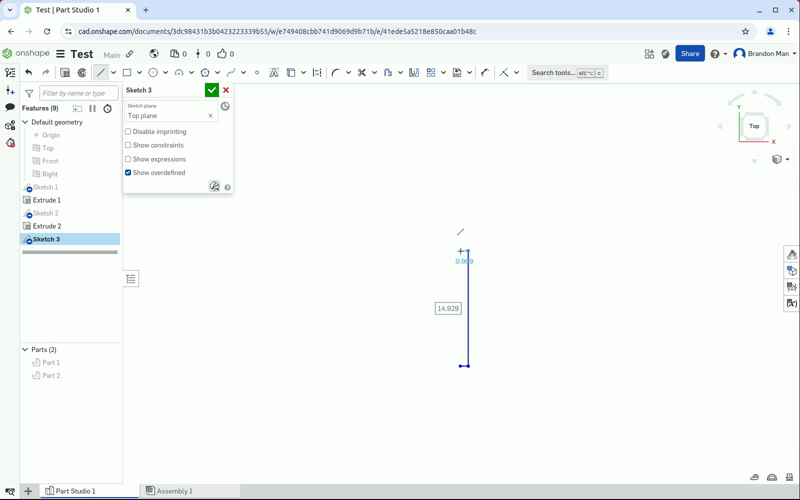
scroll(6)
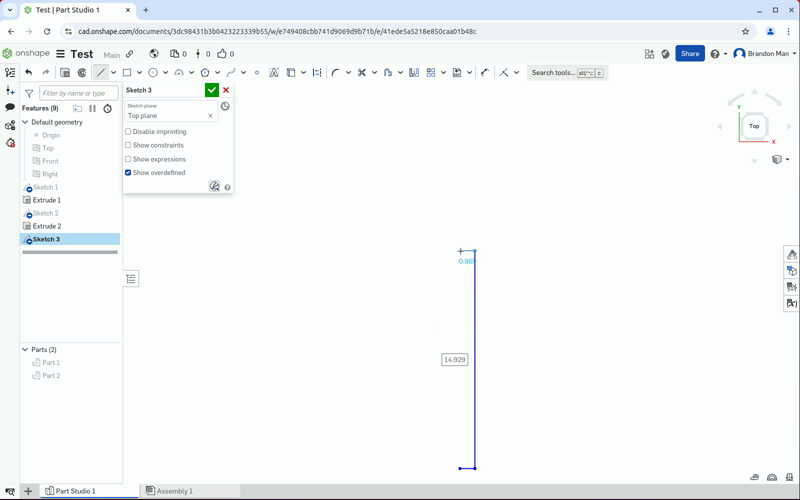
scroll(6)
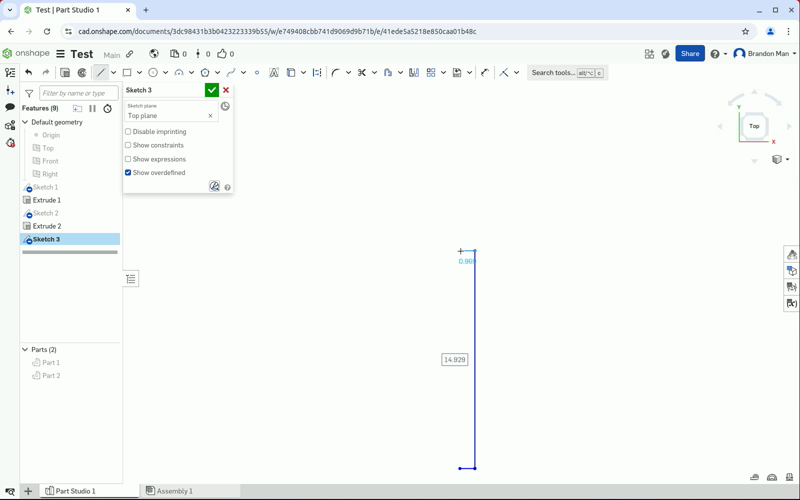
scroll(6)
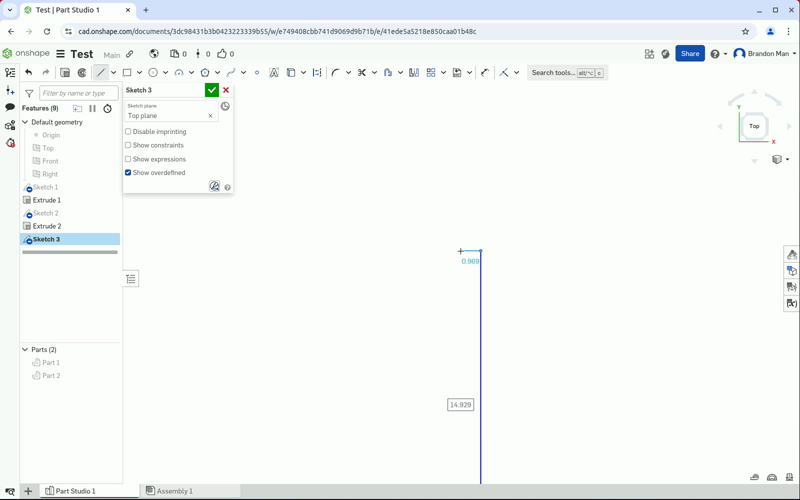
scroll(6)
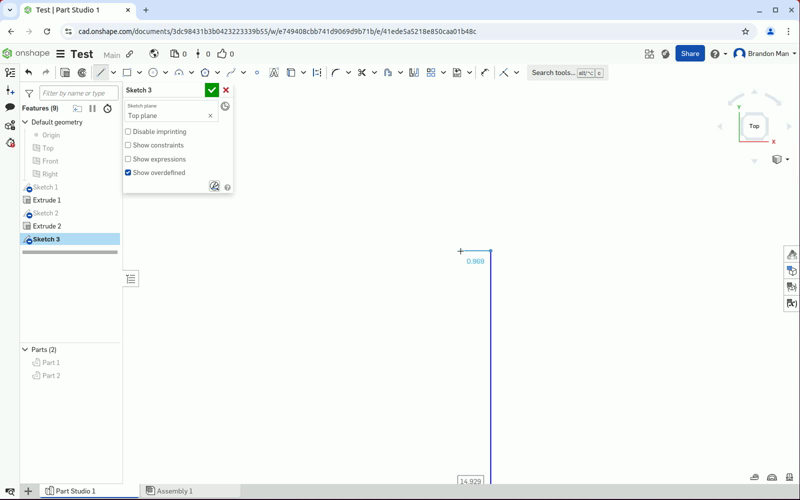
scroll(6)
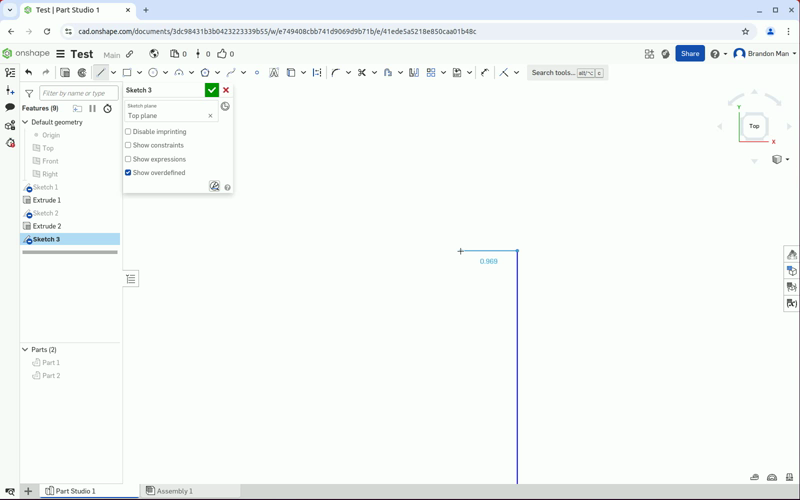
click(460, 250)
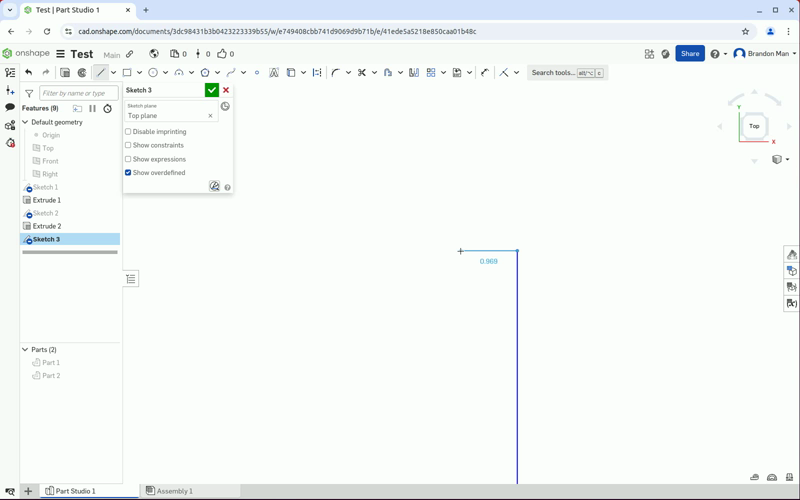
scroll(-6)
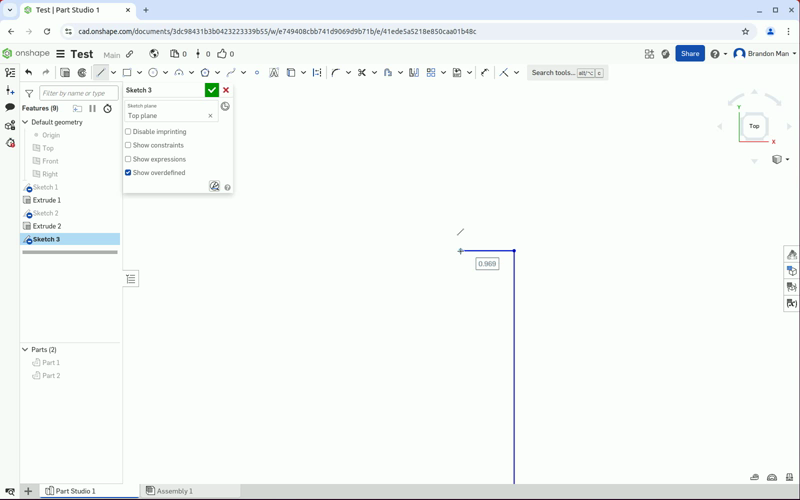
scroll(-6)
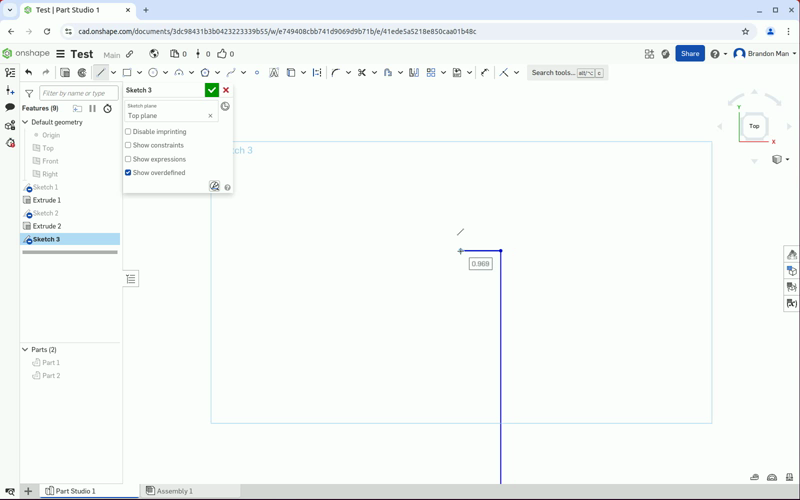
scroll(-6)
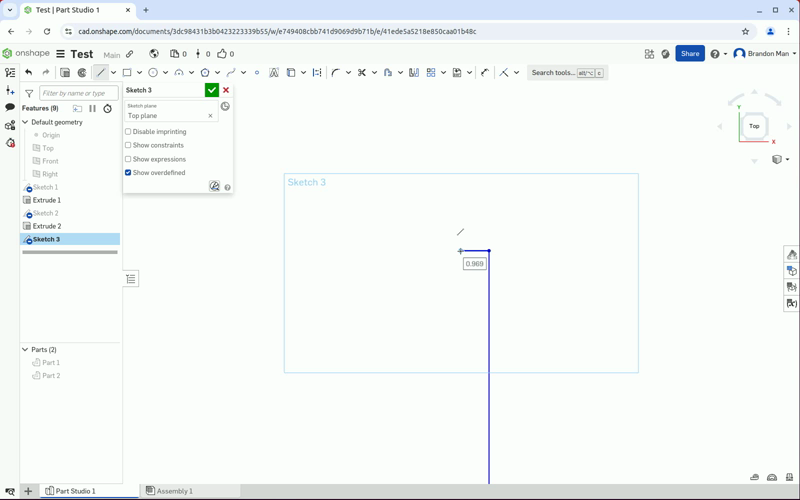
scroll(-6)
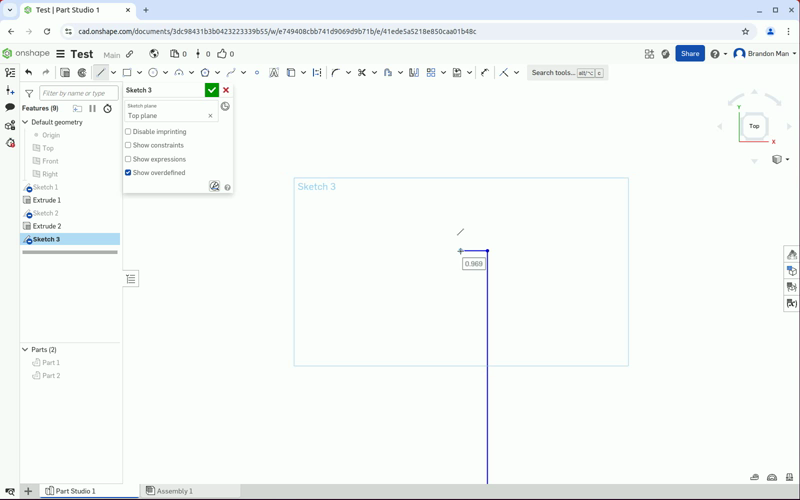
scroll(-6)
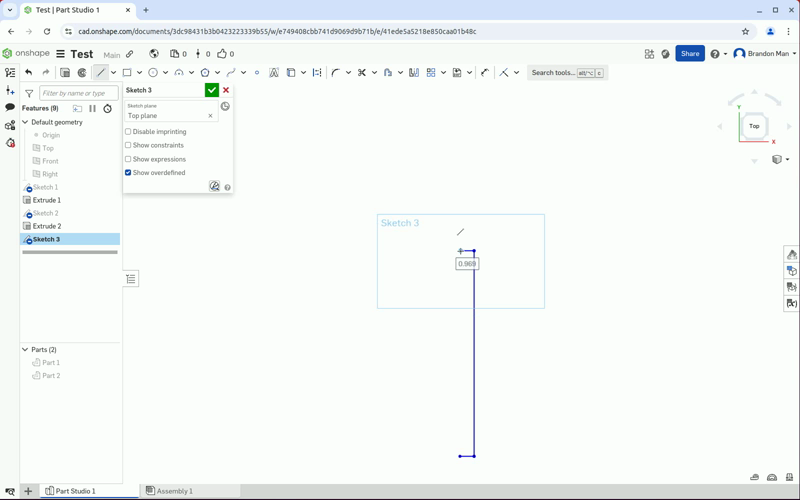
scroll(-6)
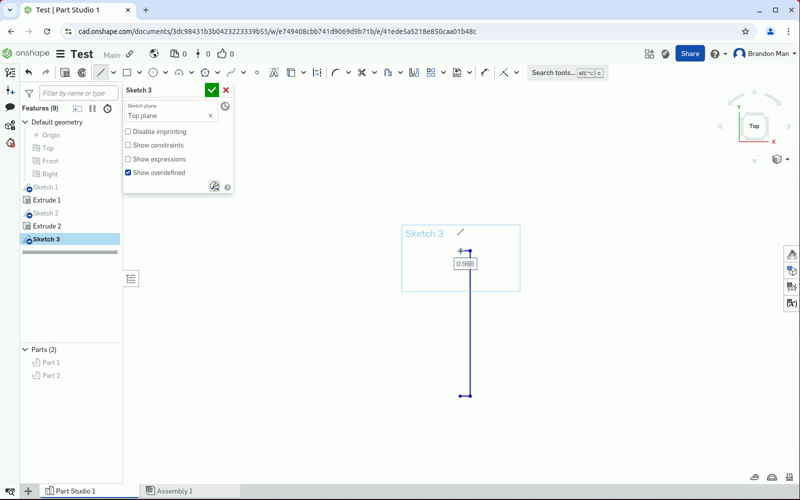
scroll(-6)
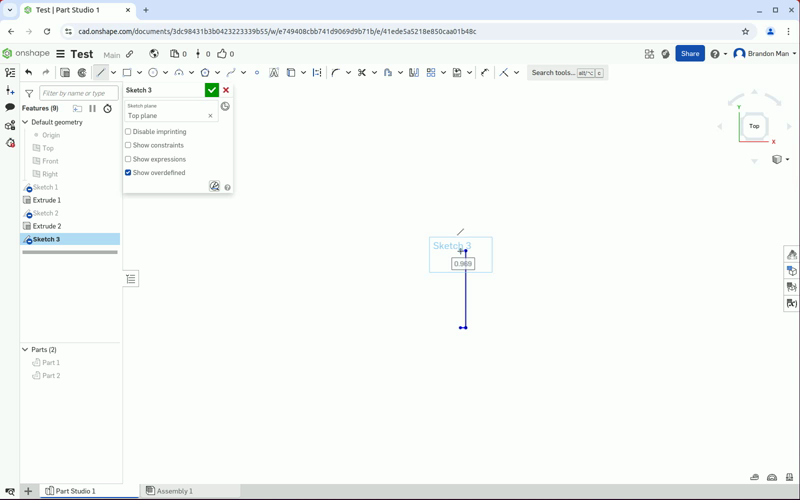
key_up(shift)
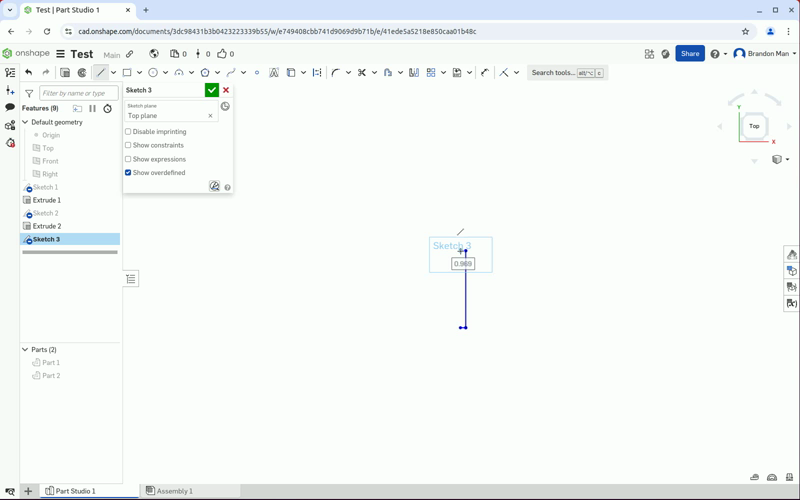
key_down(shift)
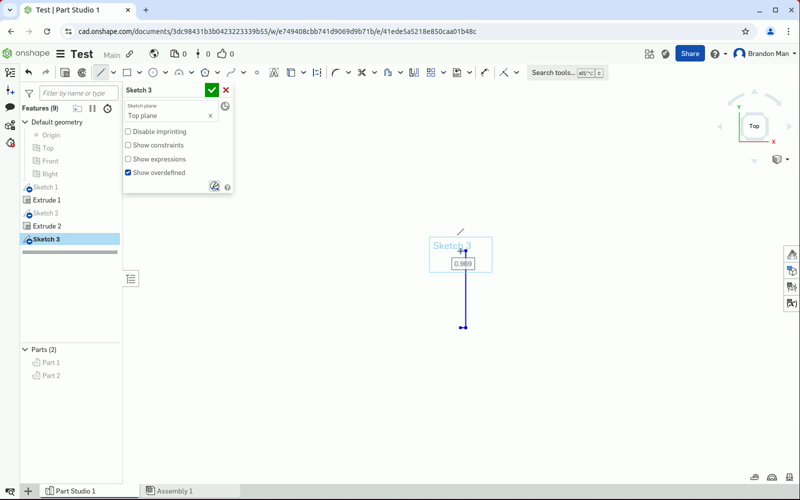
mouse_move(460, 318)
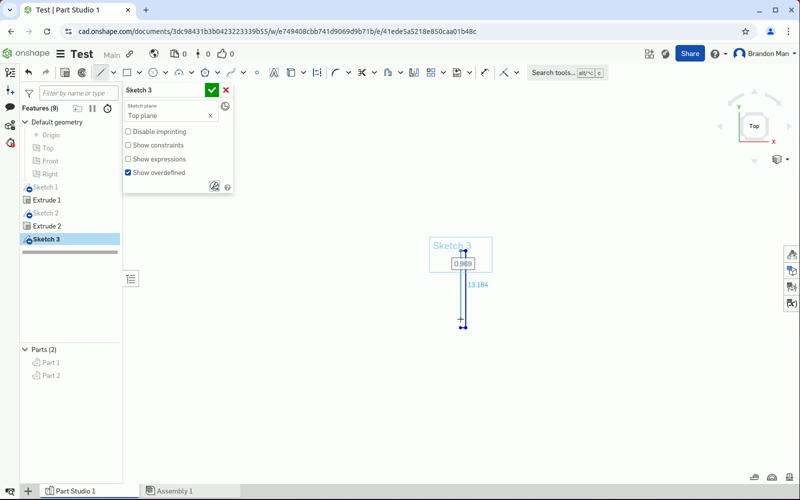
click(460, 318)
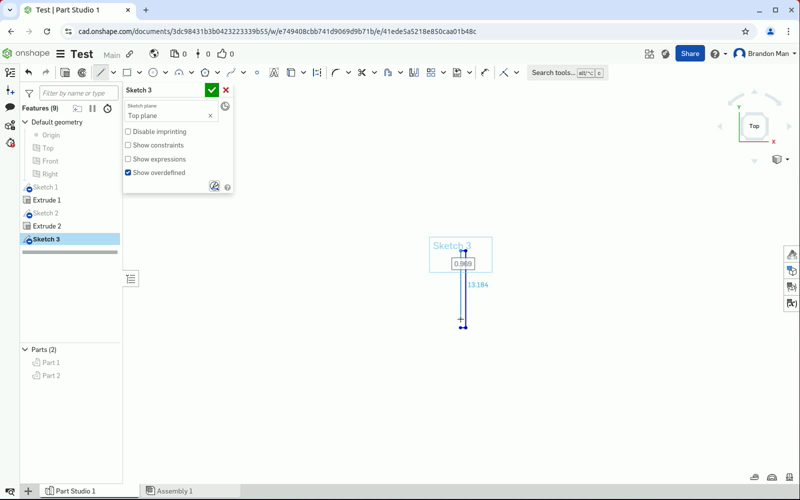
key_up(shift)
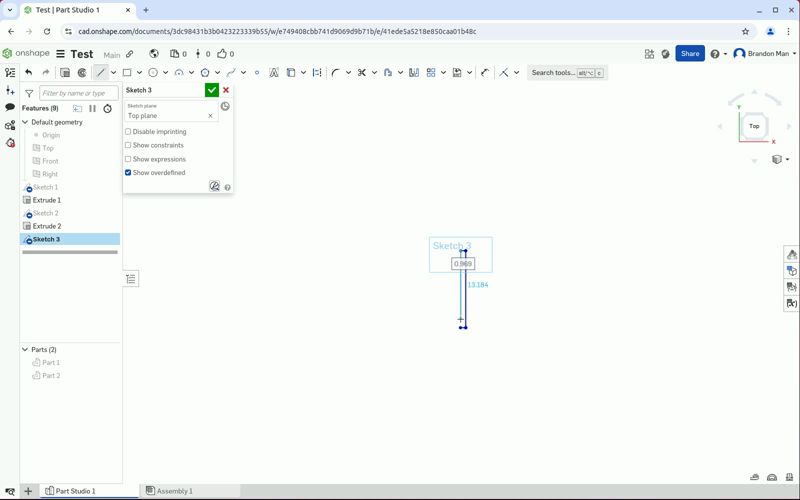
mouse_move(490, 318)
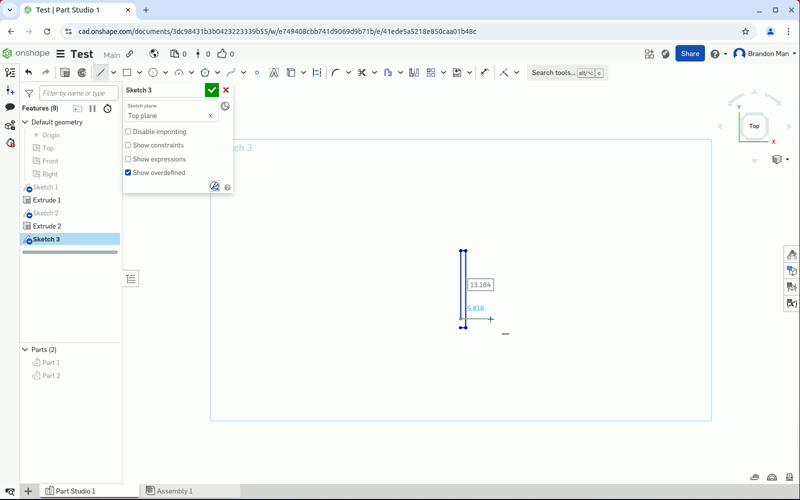
key_down(shift)
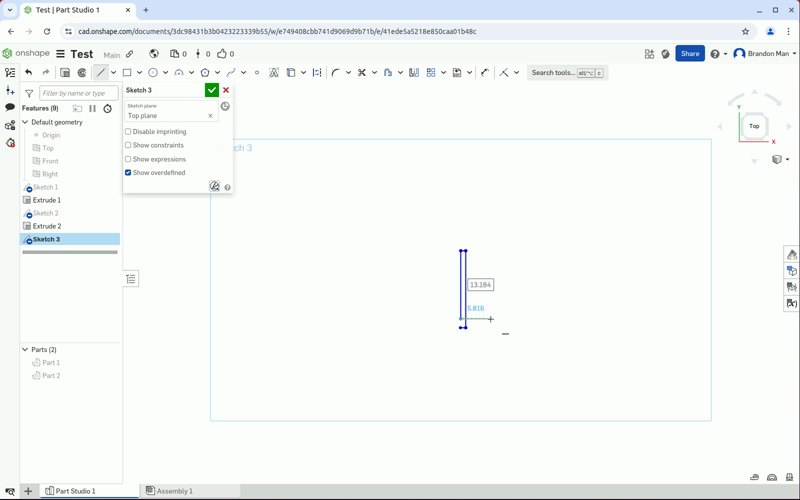
mouse_move(460, 327)
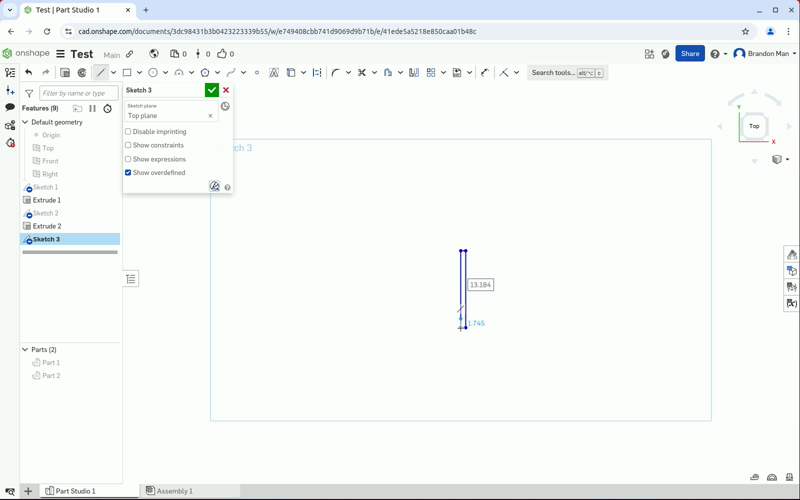
key_up(shift)
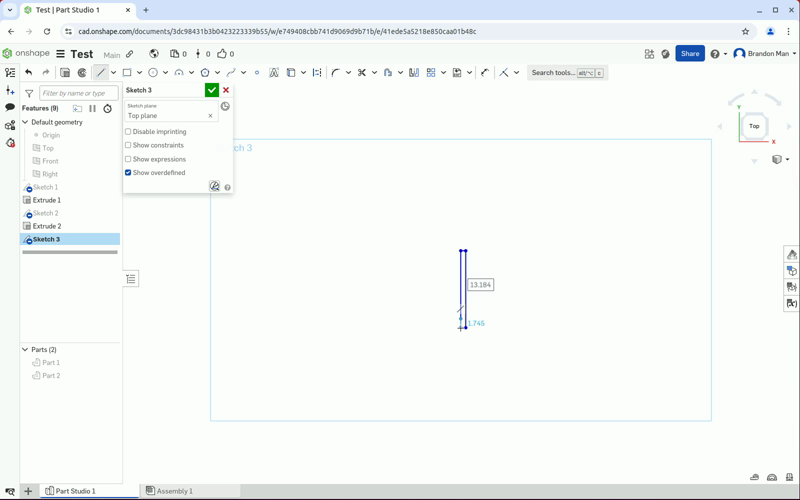
click(460, 327)
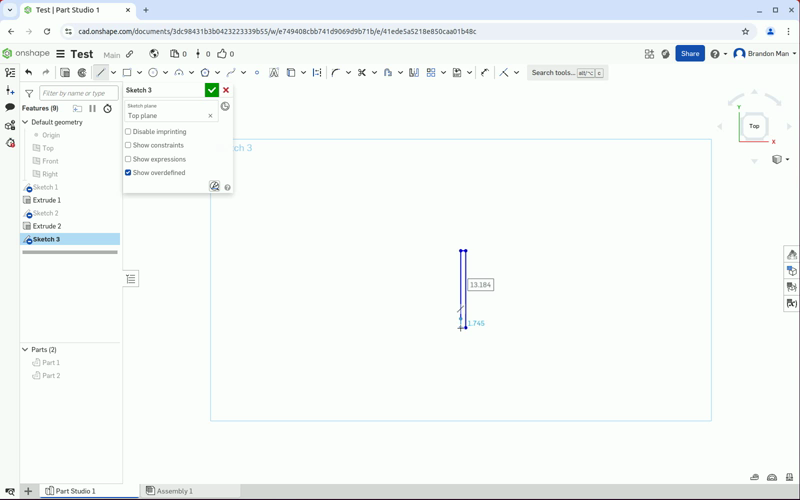
key(esc)
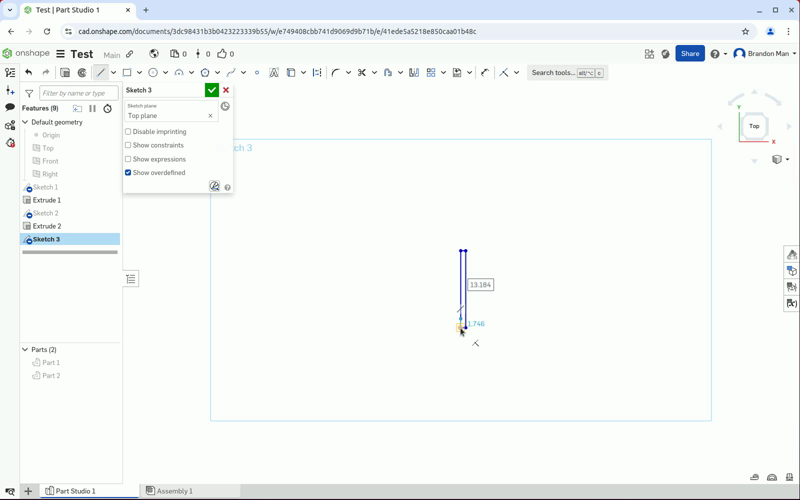
mouse_move(463, 292)
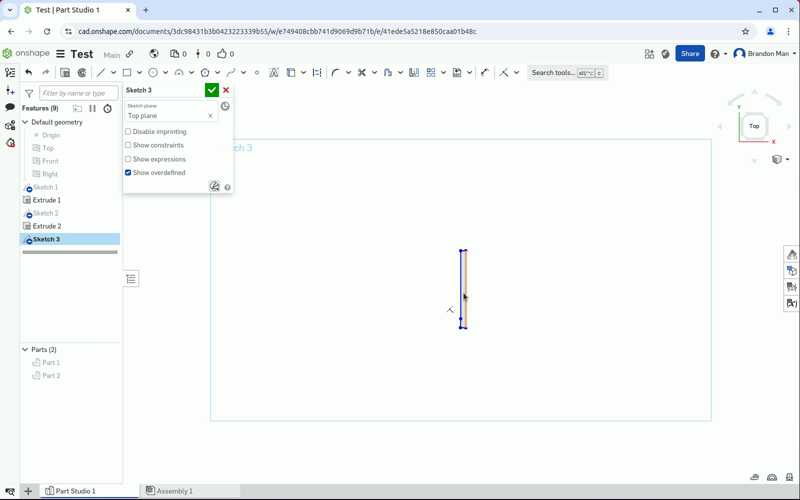
scroll(6)
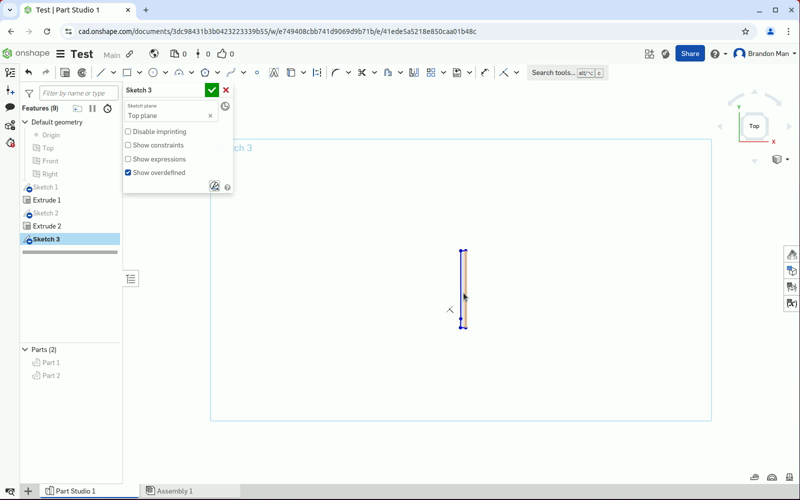
scroll(6)
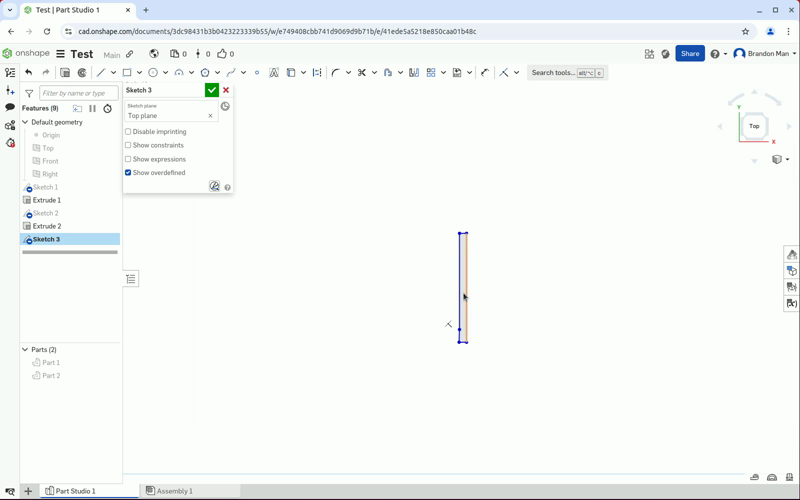
scroll(6)
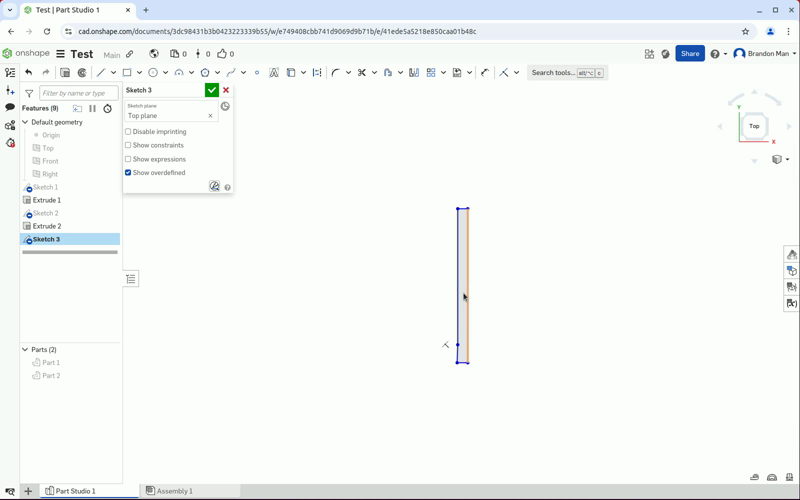
scroll(6)
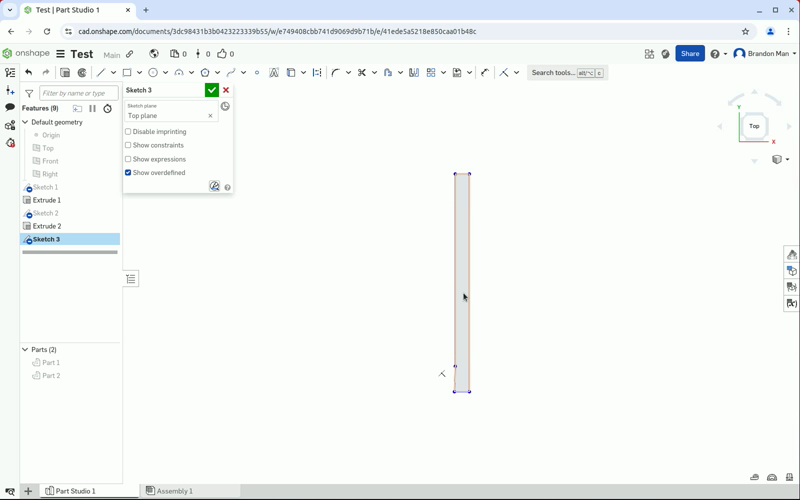
scroll(6)
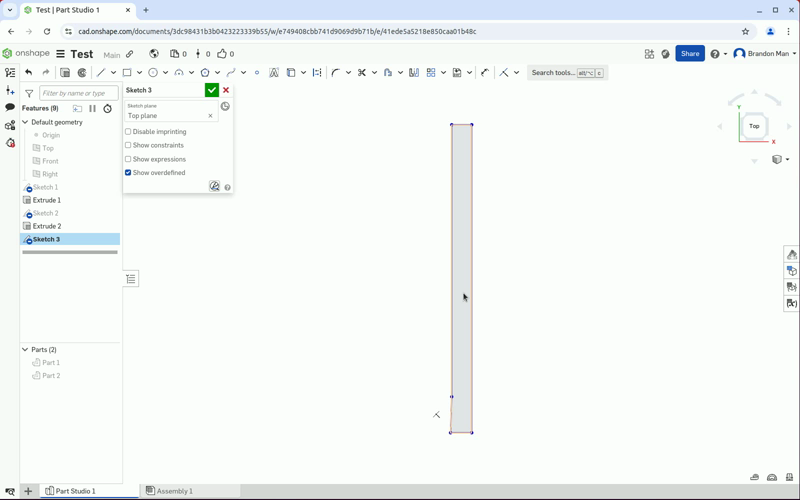
scroll(6)
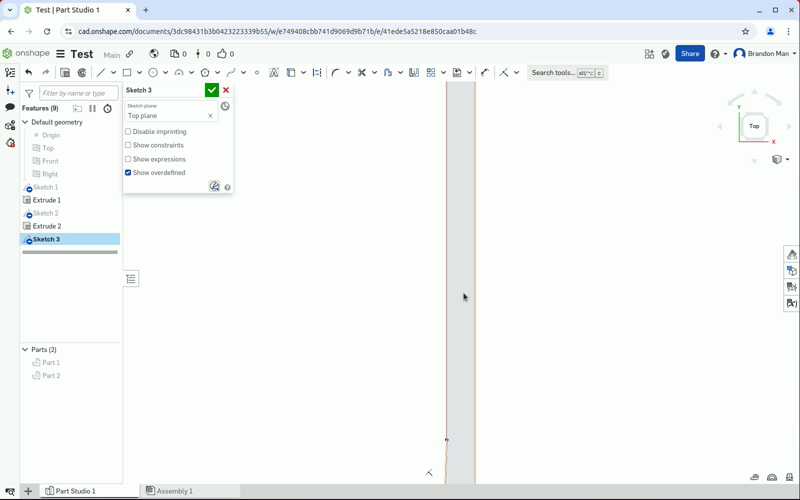
scroll(6)
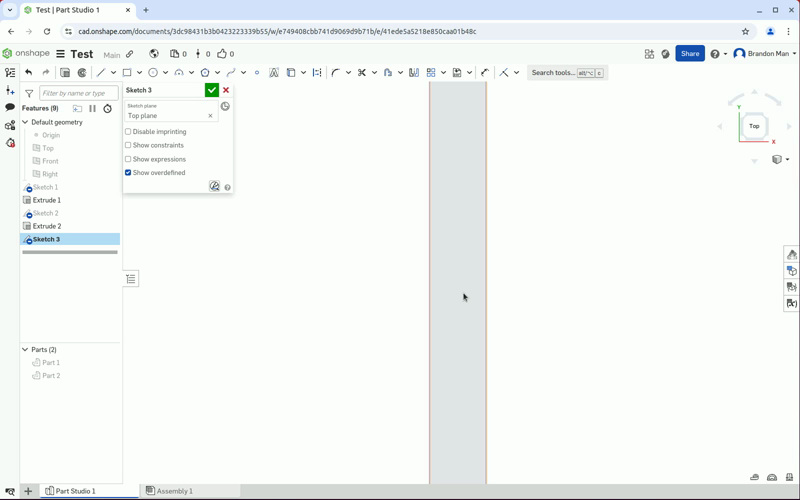
click(463, 292)
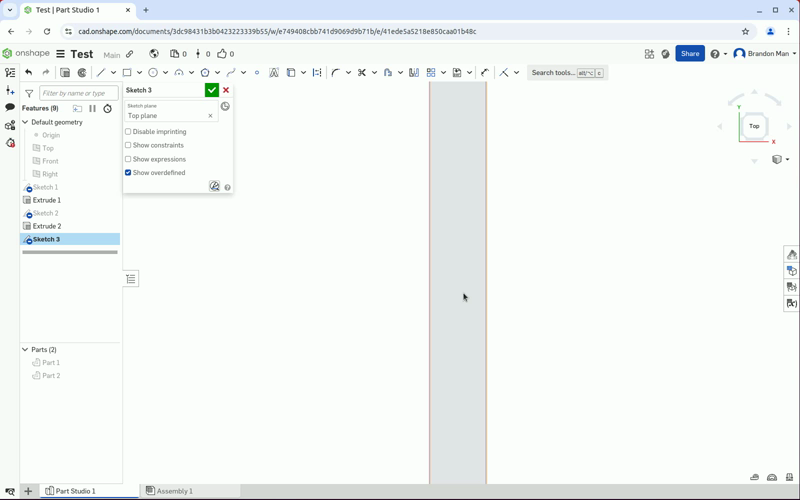
scroll(-6)
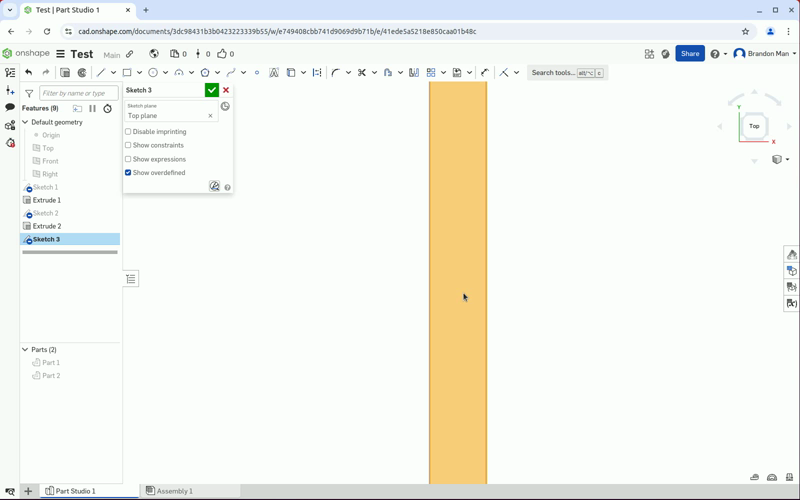
scroll(-6)
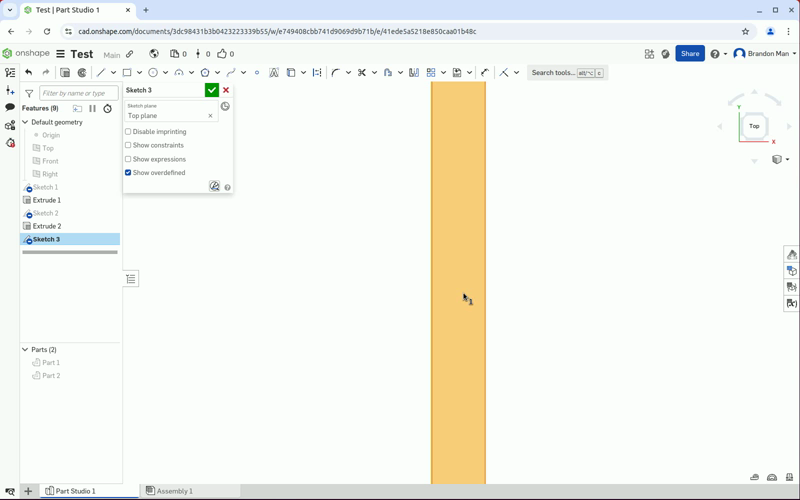
scroll(-6)
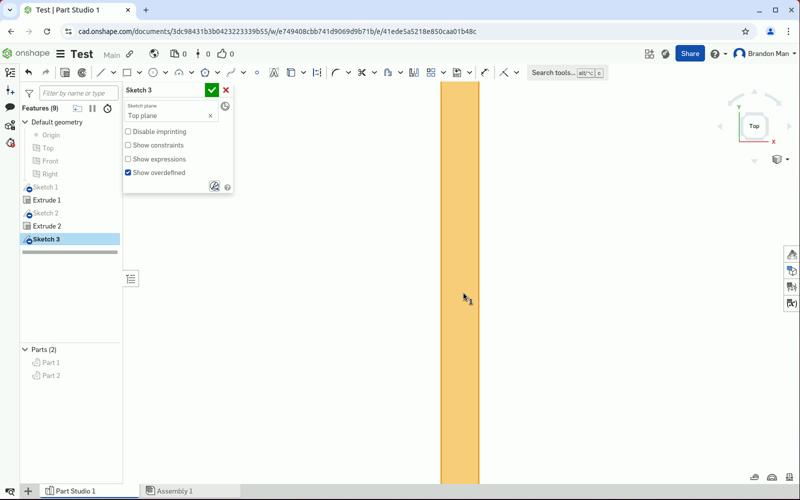
scroll(-6)
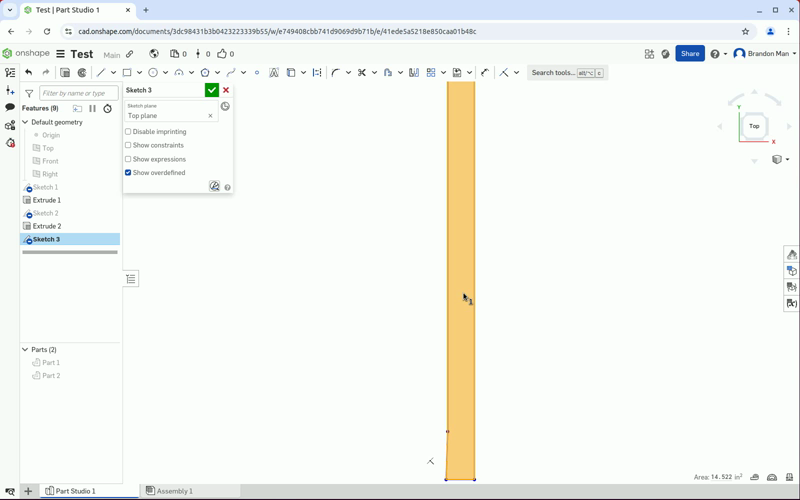
scroll(-6)
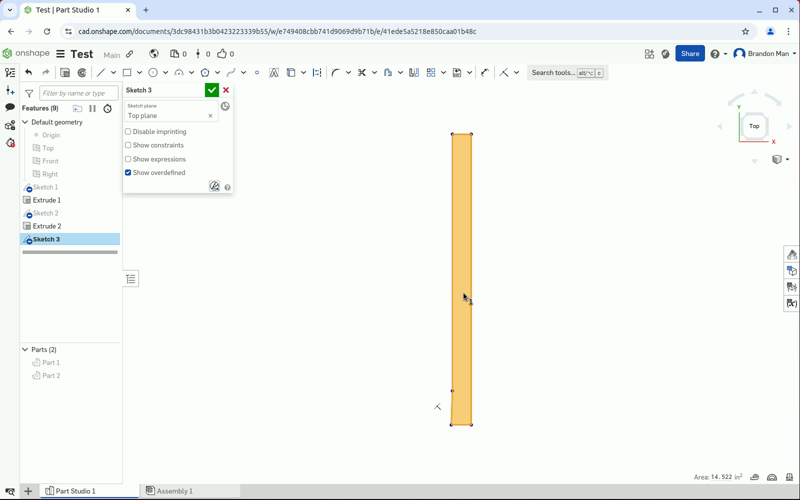
scroll(-6)
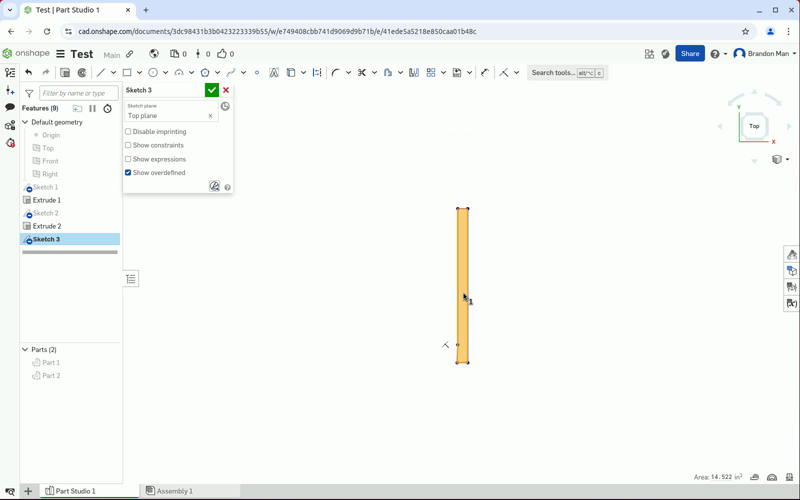
scroll(-6)
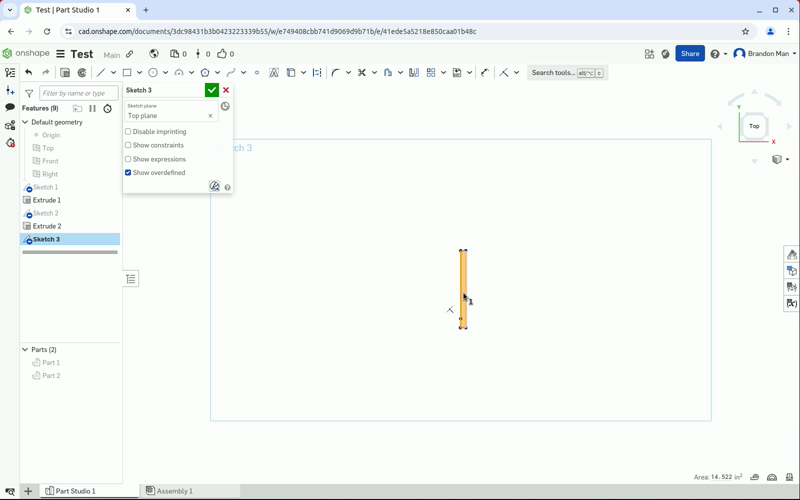
mouse_move(73, 352)
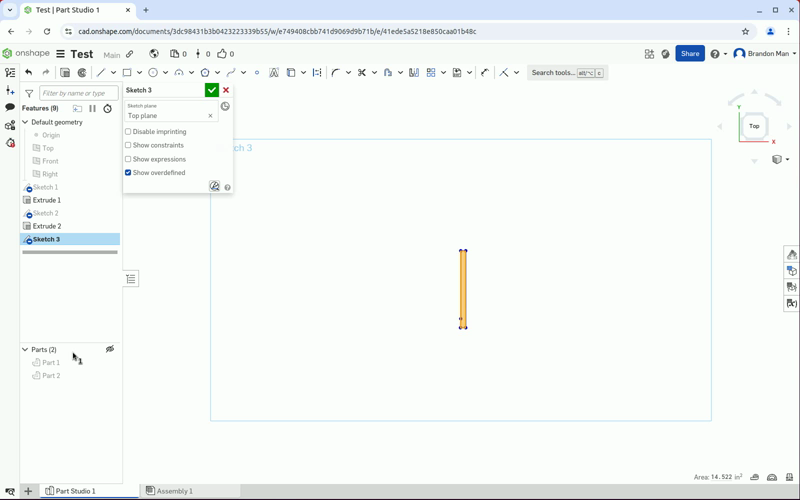
key(shift+y)
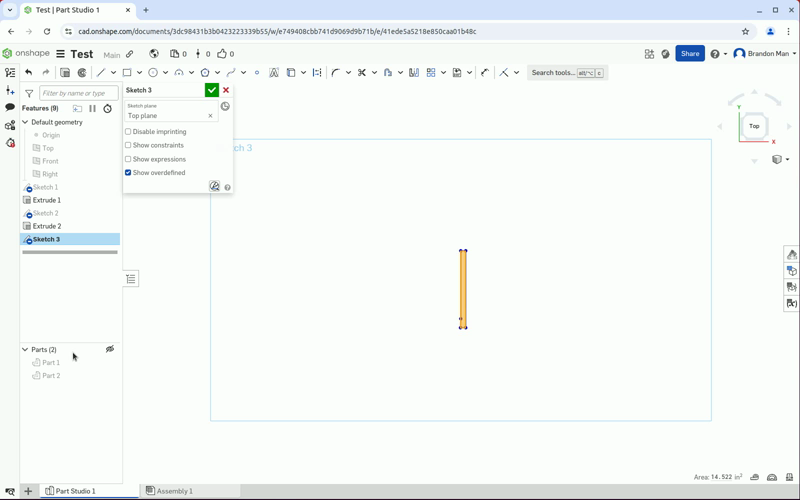
key(shift+e)
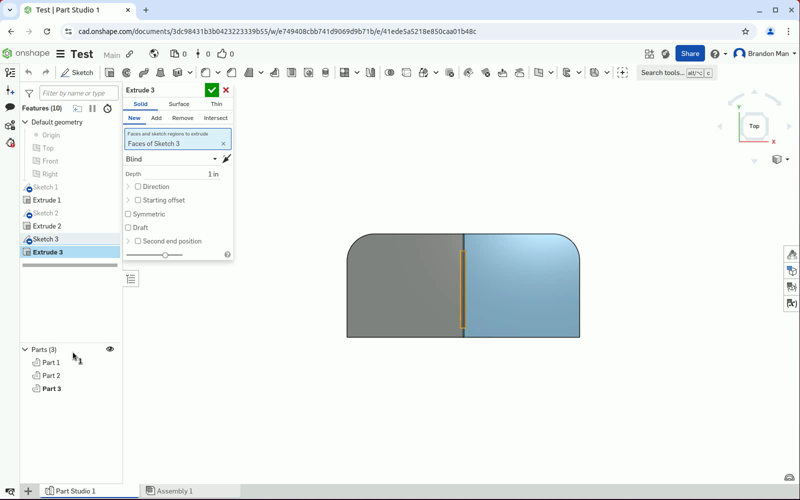
mouse_move(143, 106)
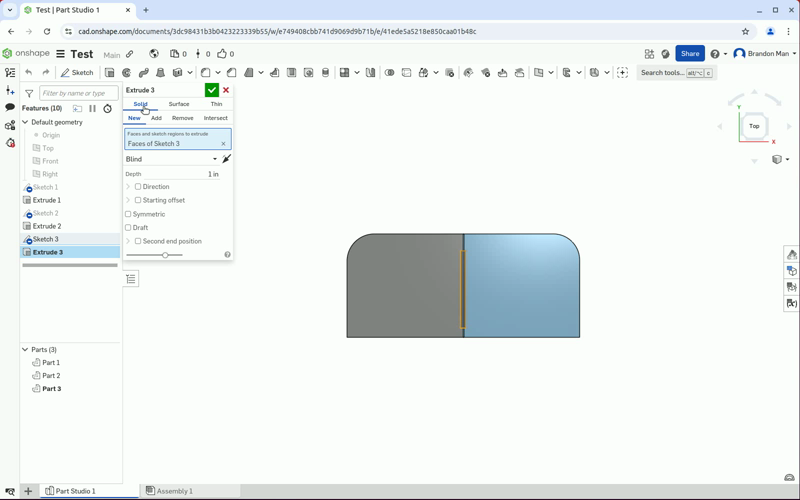
click(143, 106)
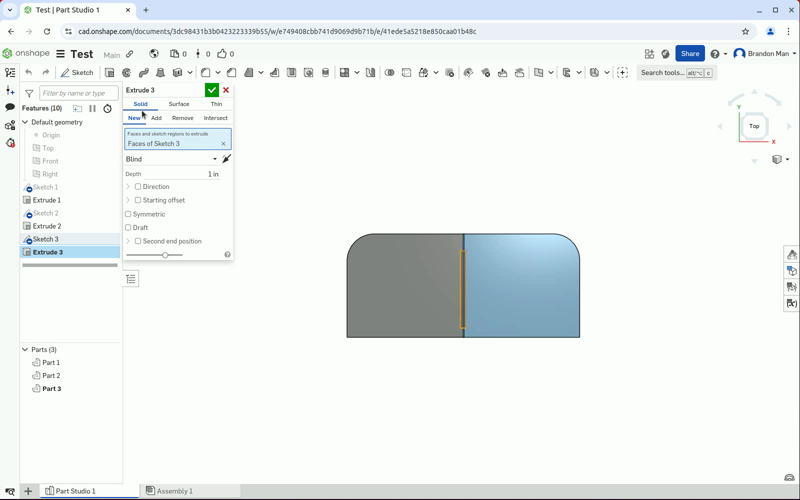
mouse_move(137, 120)
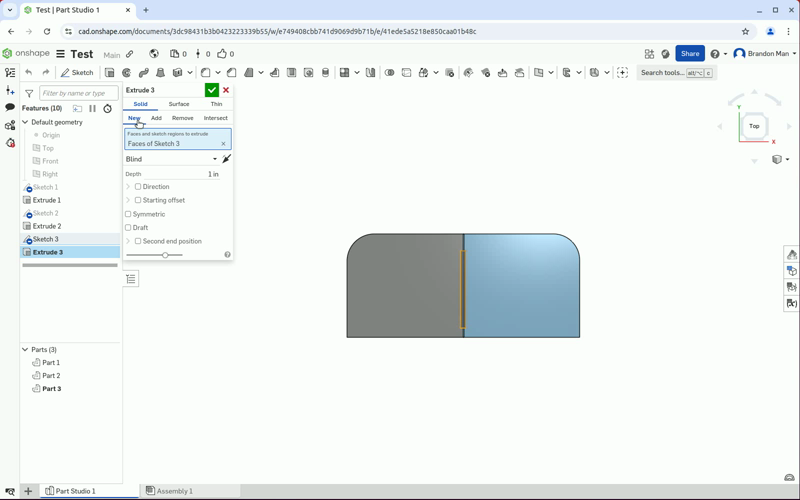
click(137, 120)
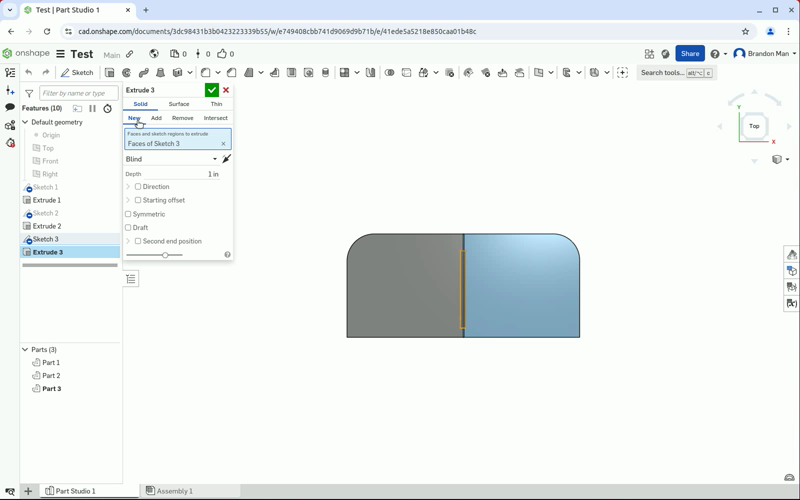
key(tab, 4)
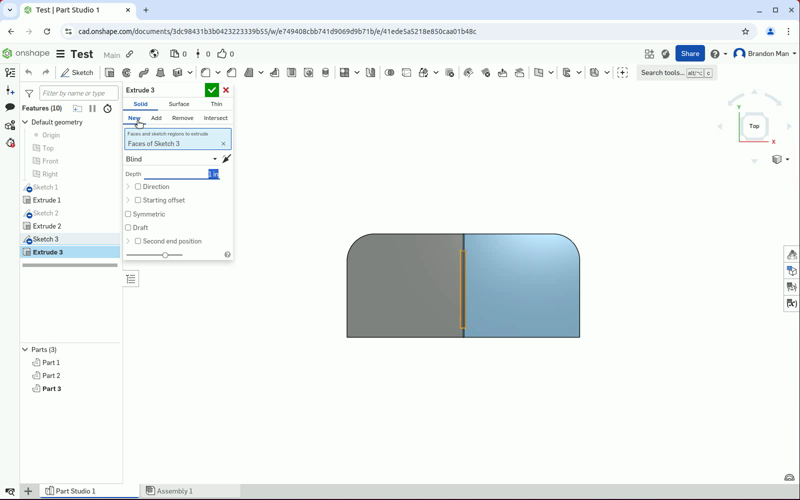
text(-14.924)
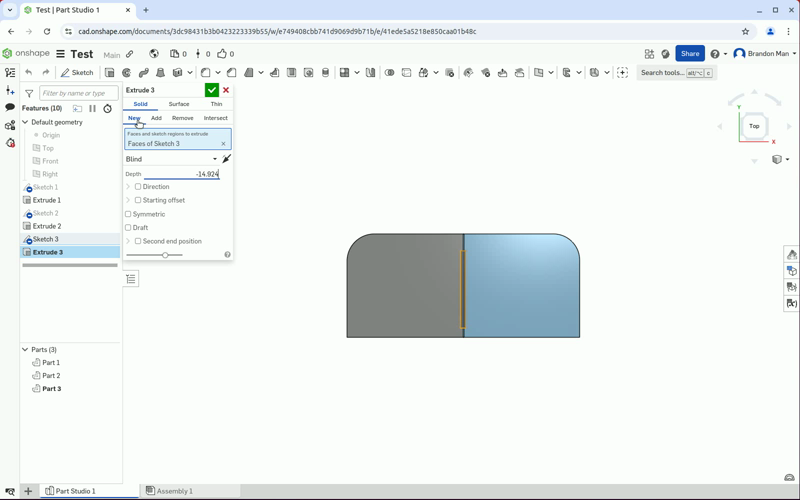
key(enter)
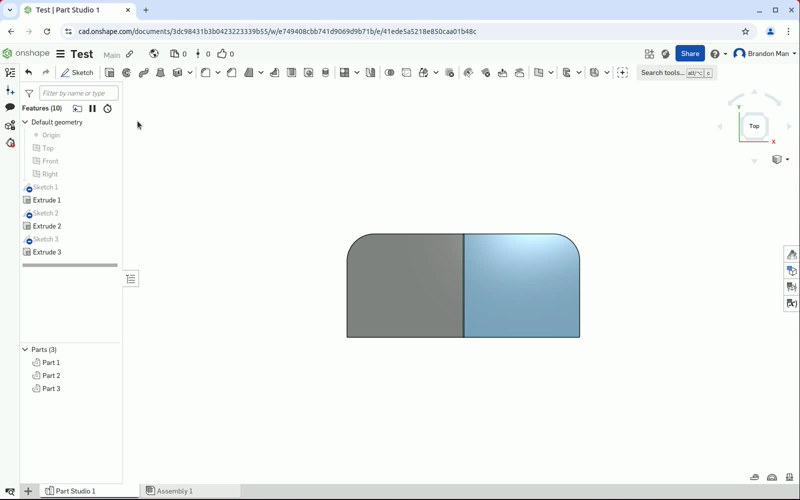
key(shift+h)
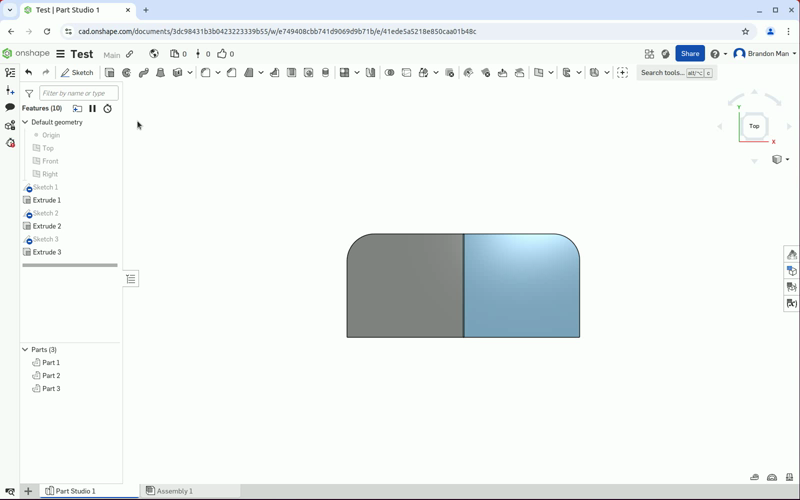
key(shift+h)
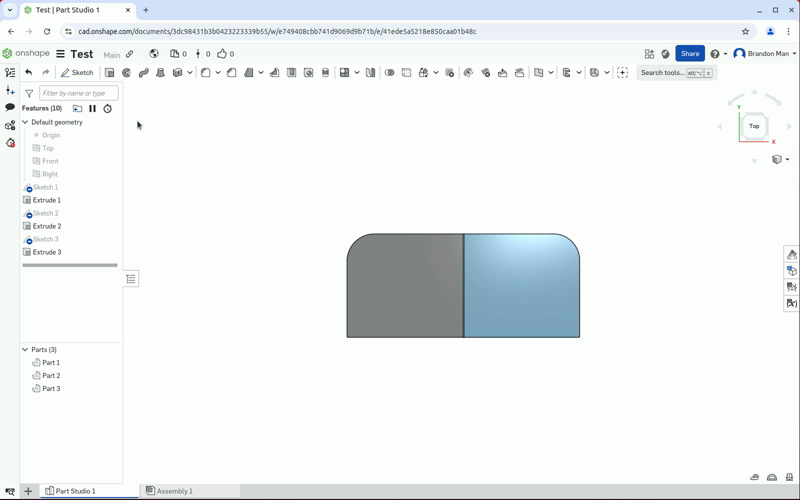
mouse_move(73, 189)
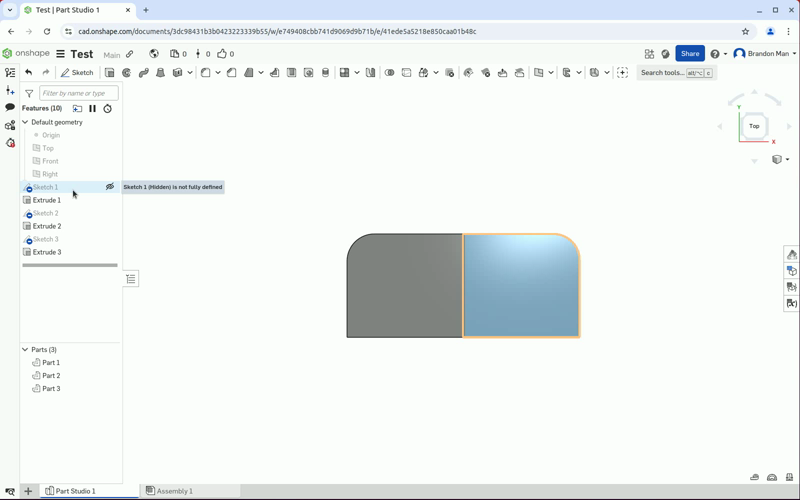
click(73, 189)
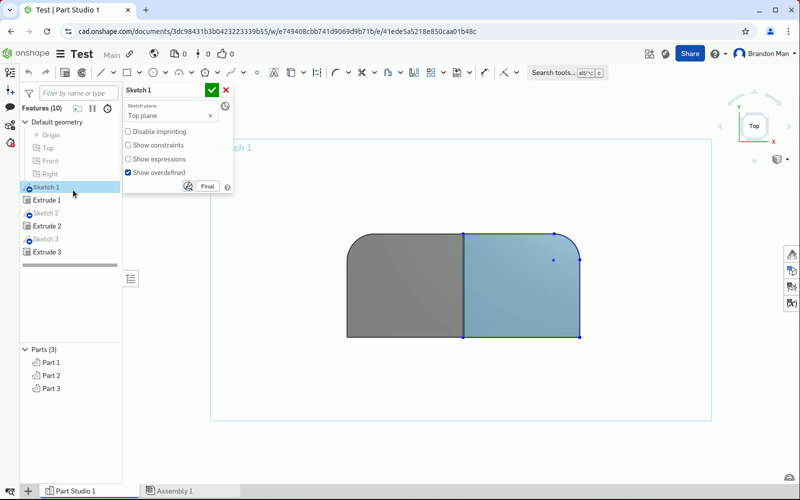
mouse_move(229, 92)
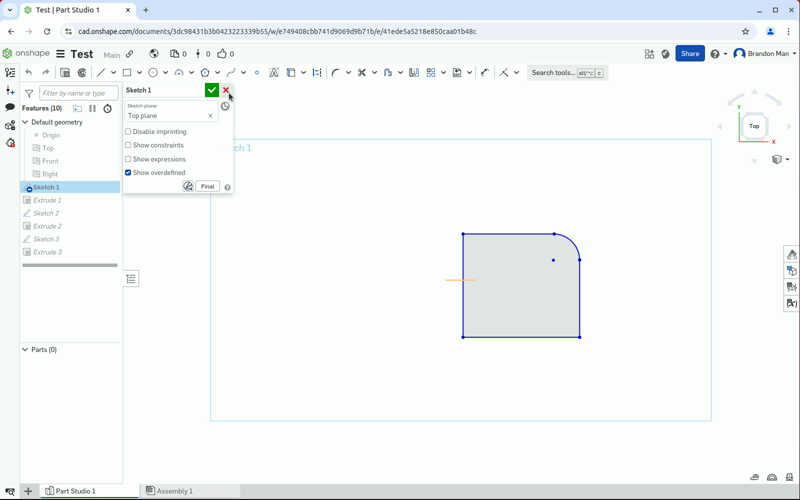
click(229, 92)
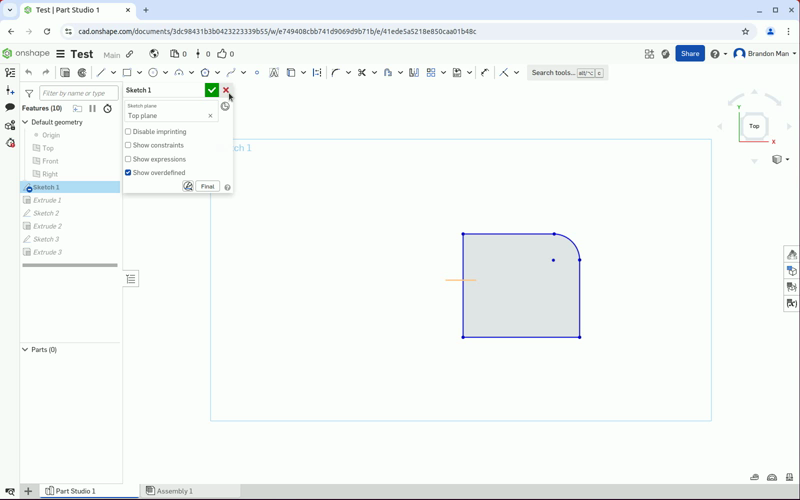
key(shift+s)
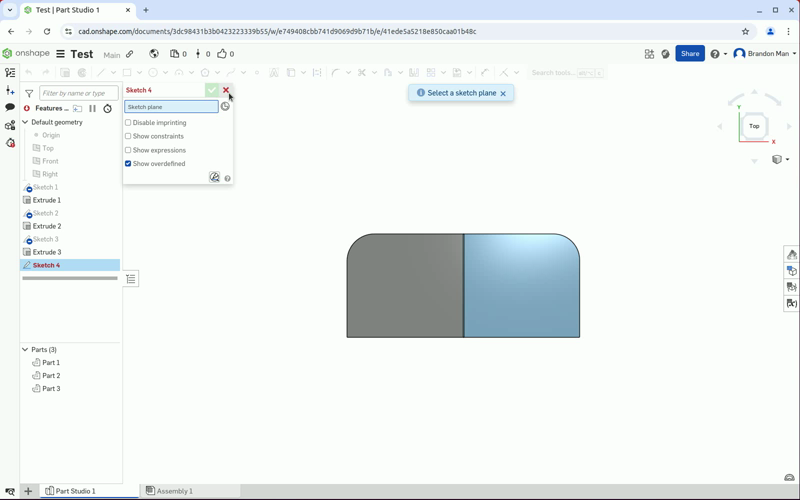
mouse_move(73, 150)
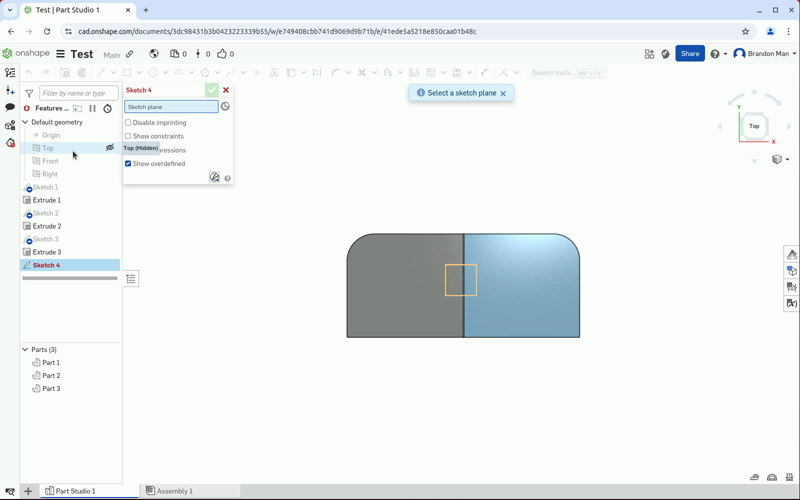
click(73, 150)
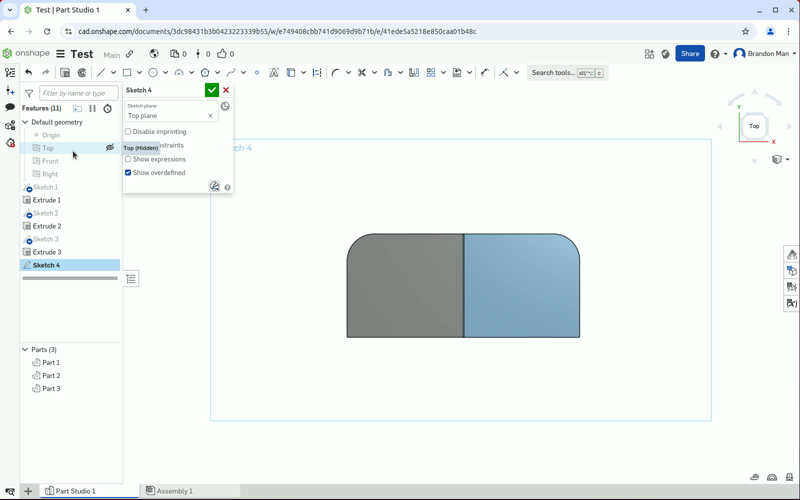
mouse_move(73, 352)
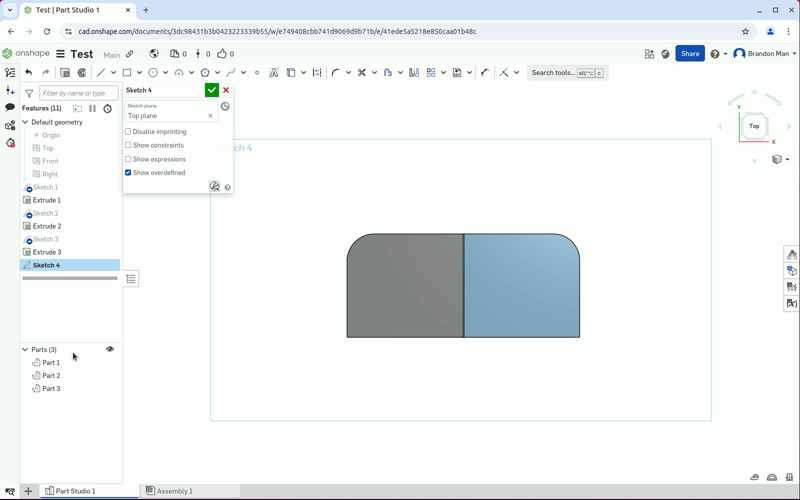
key(y)
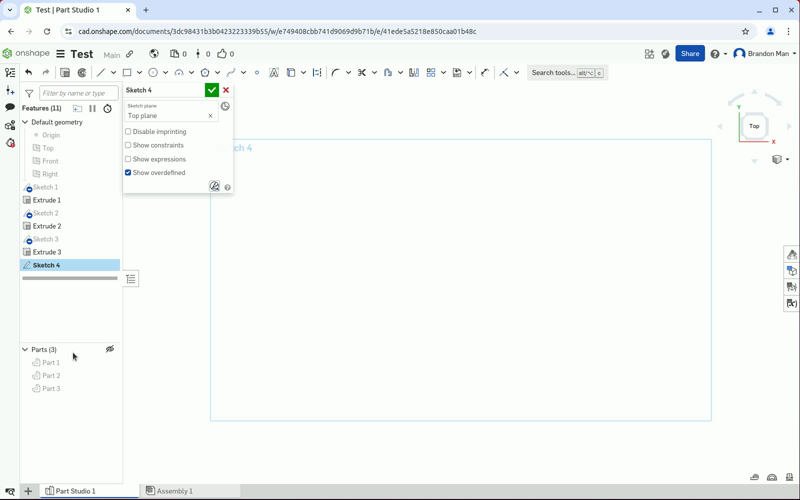
key(l)
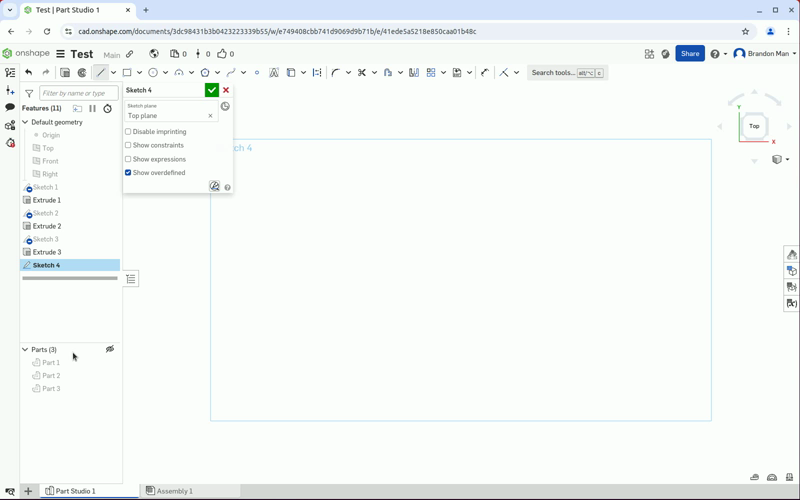
key_down(shift)
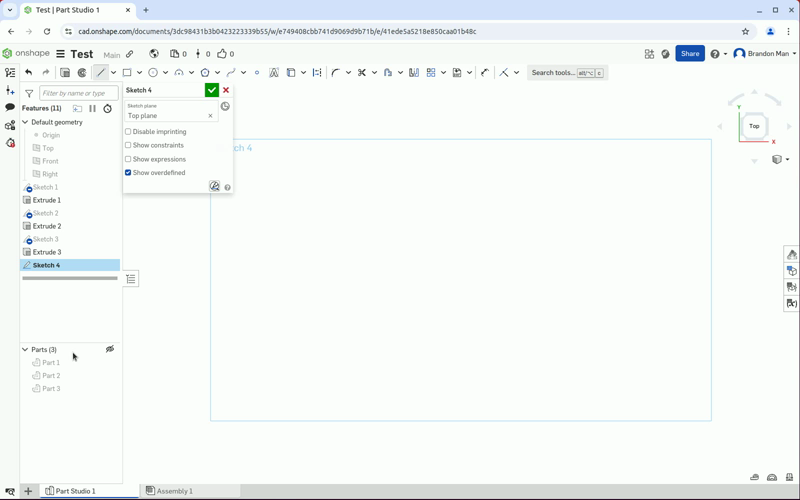
mouse_move(465, 327)
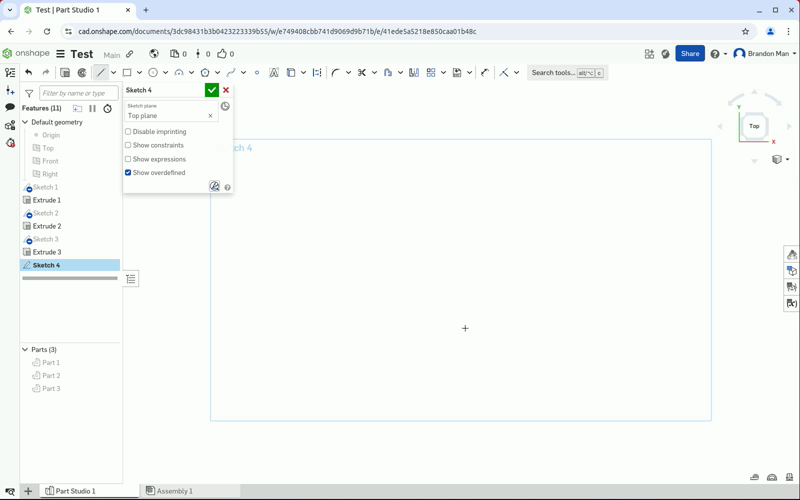
click(465, 327)
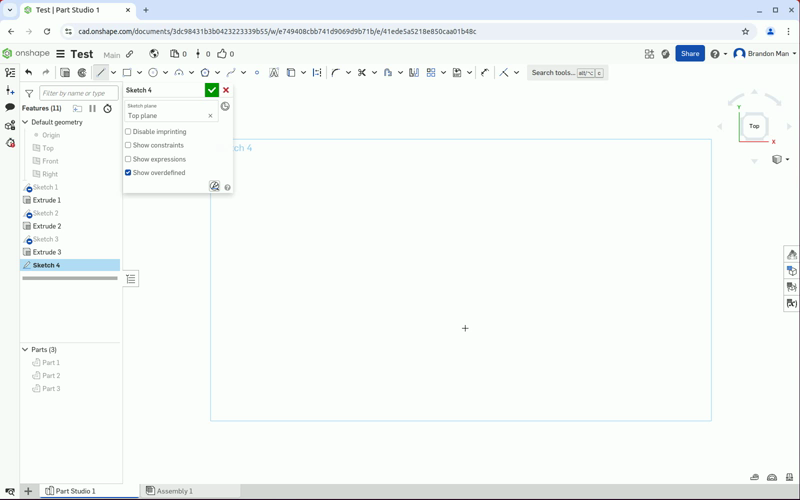
key_up(shift)
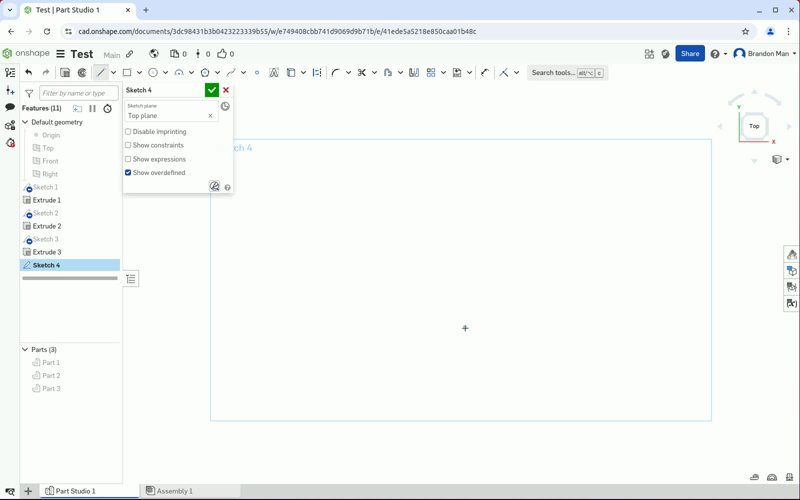
key_down(shift)
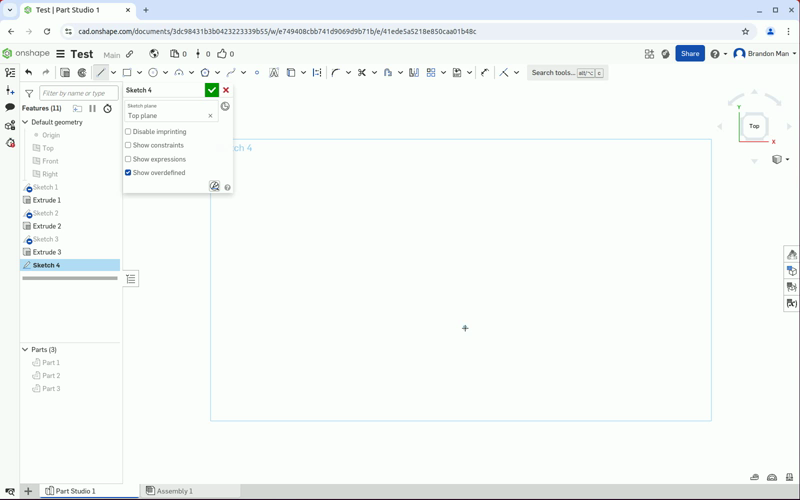
mouse_move(495, 327)
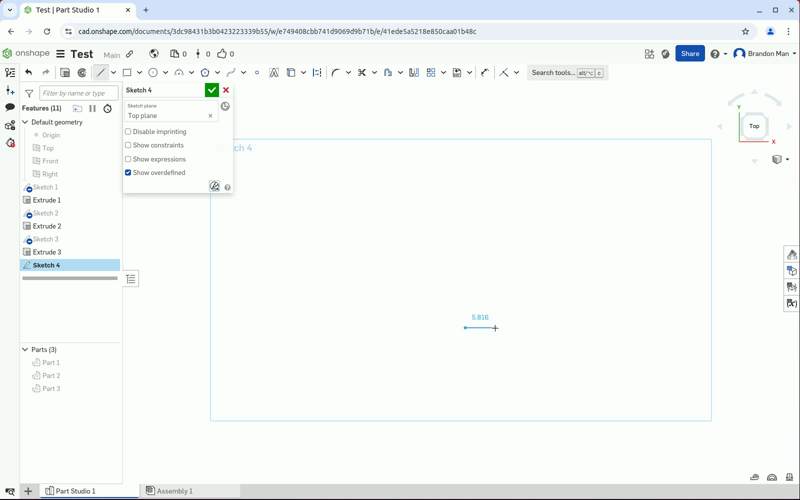
mouse_move(470, 327)
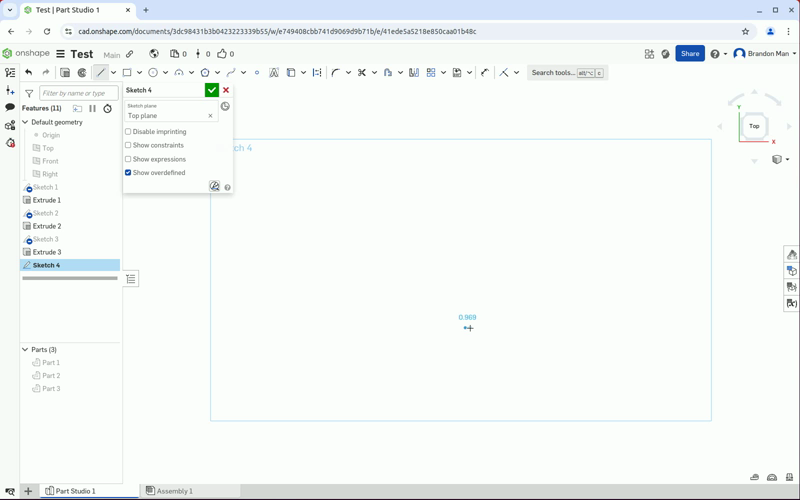
scroll(6)
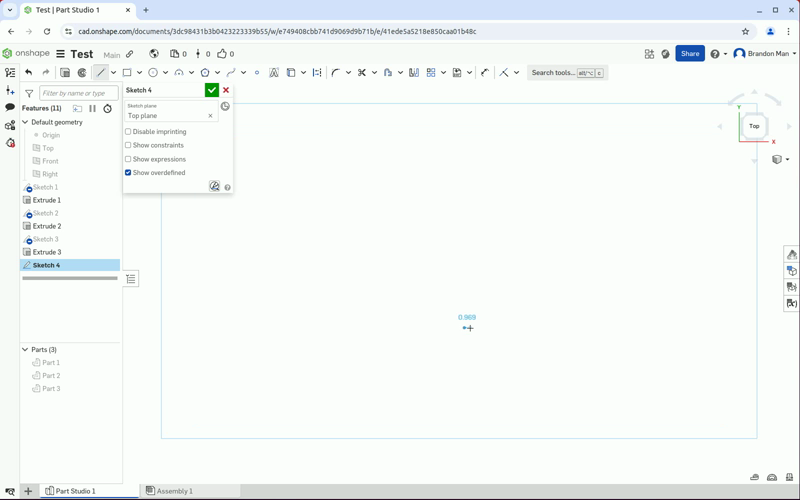
scroll(6)
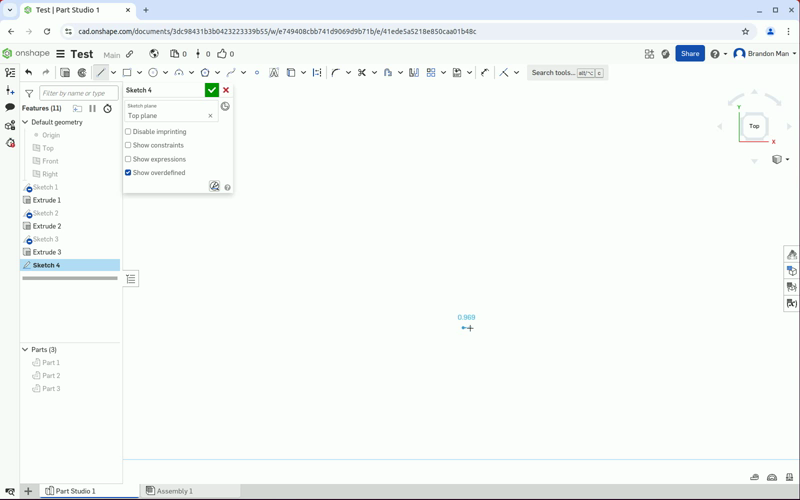
scroll(6)
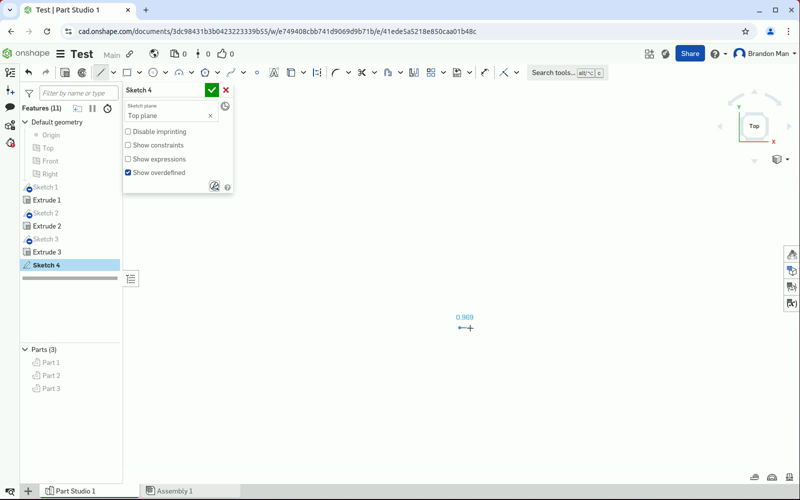
scroll(6)
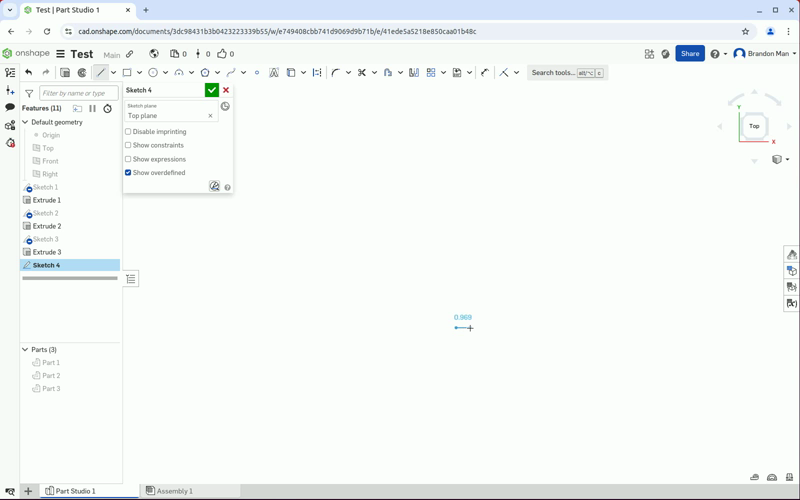
scroll(6)
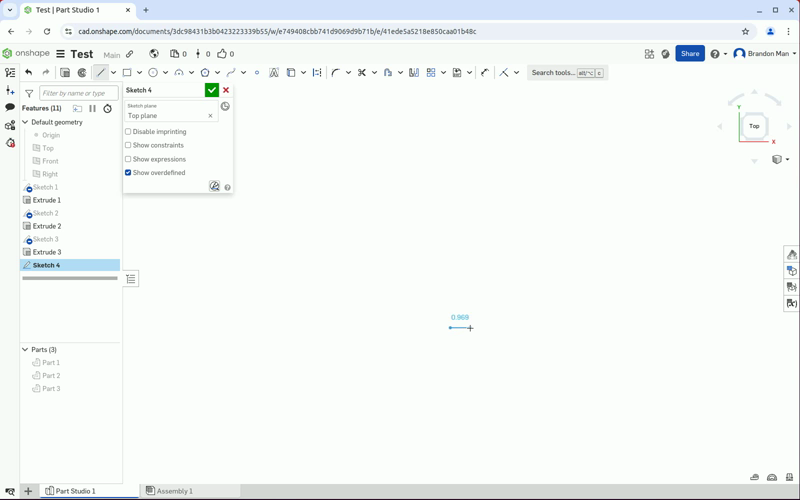
scroll(6)
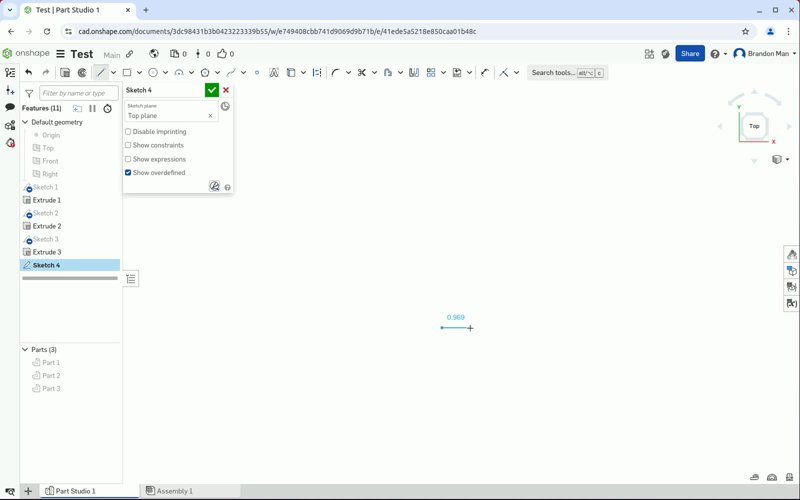
scroll(6)
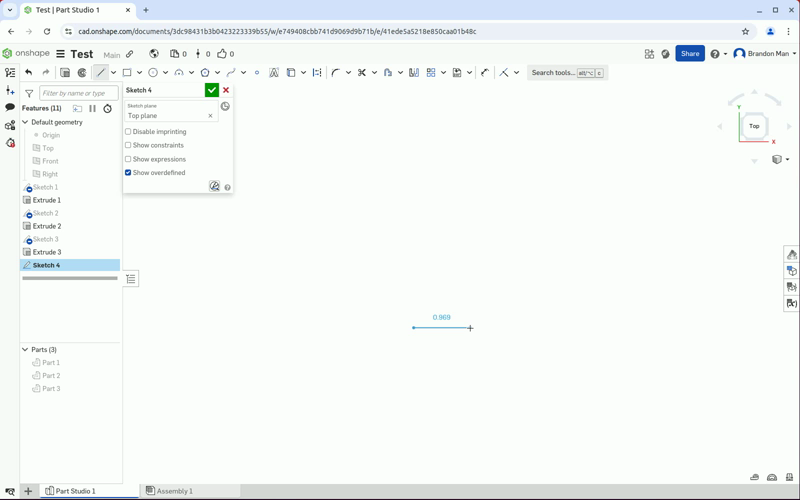
click(470, 327)
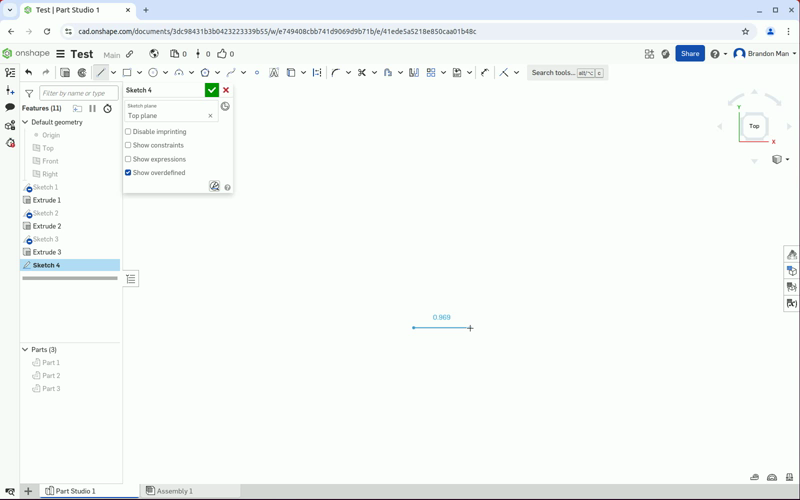
scroll(-6)
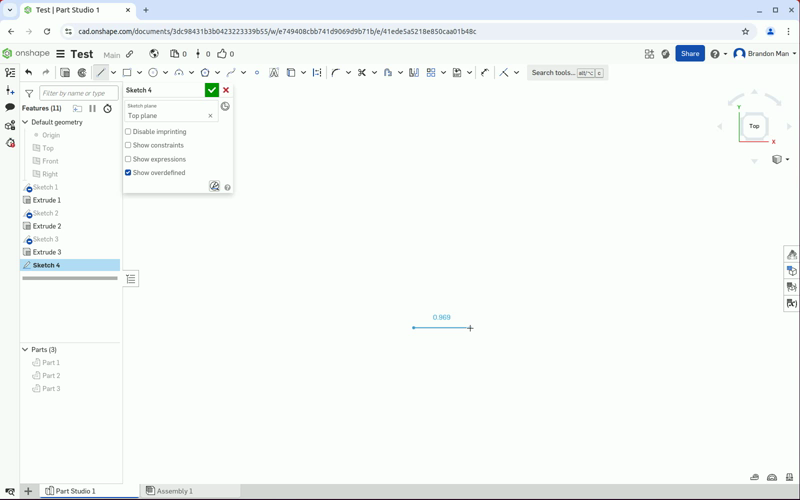
scroll(-6)
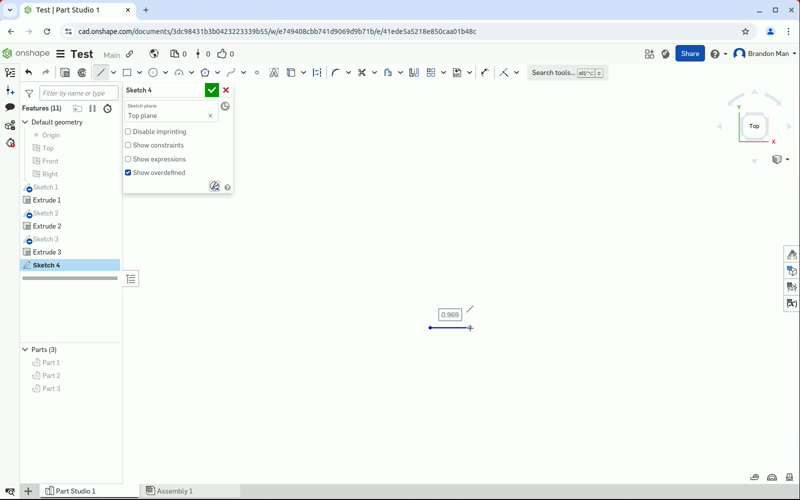
scroll(-6)
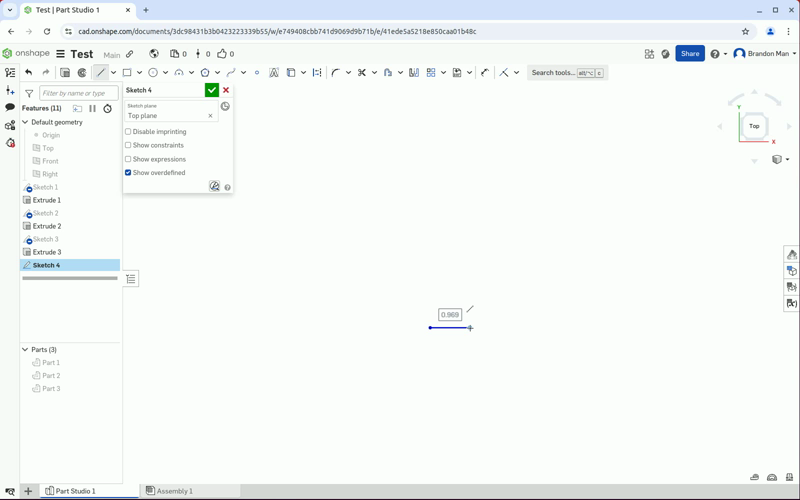
scroll(-6)
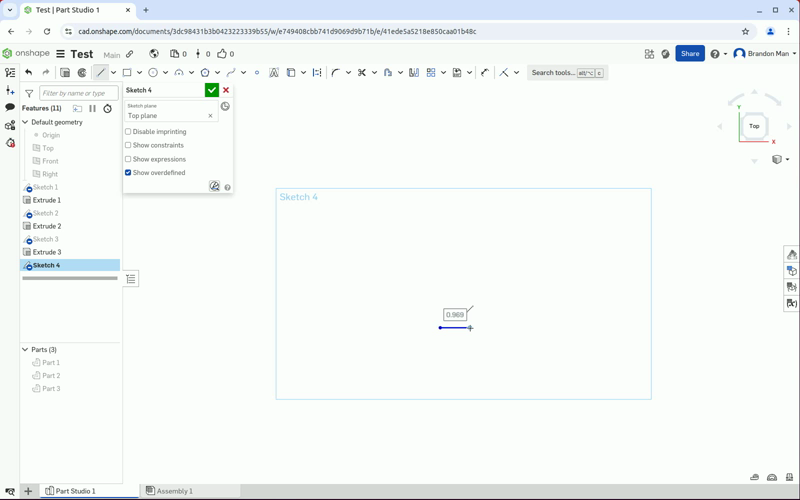
scroll(-6)
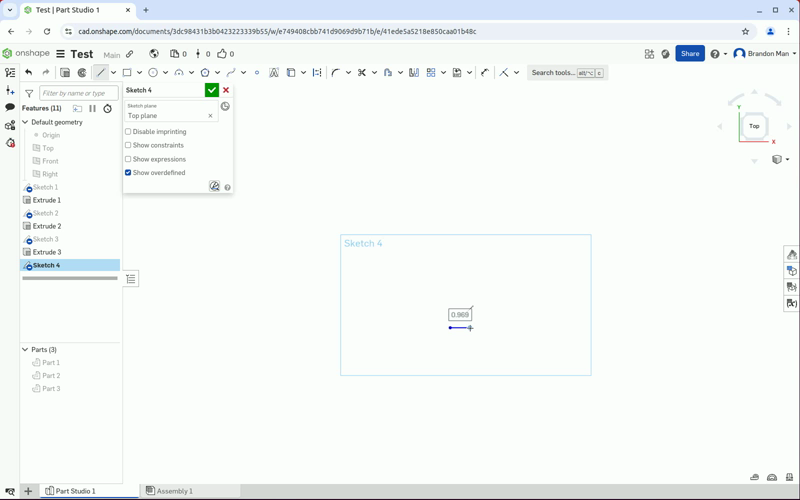
scroll(-6)
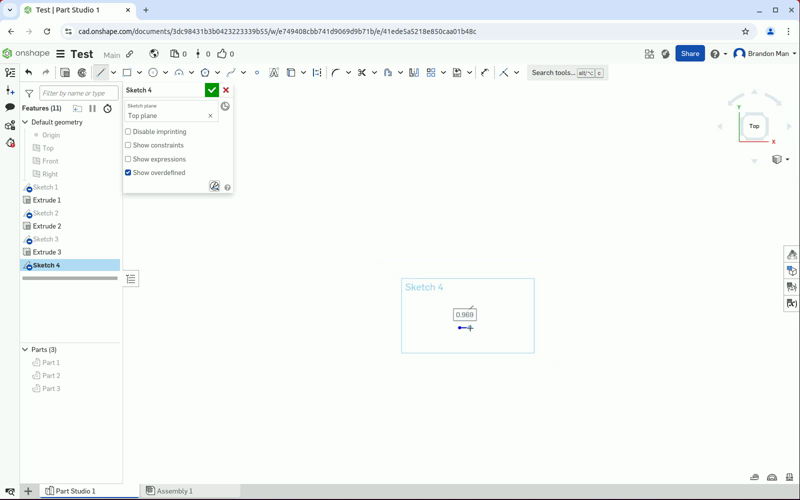
scroll(-6)
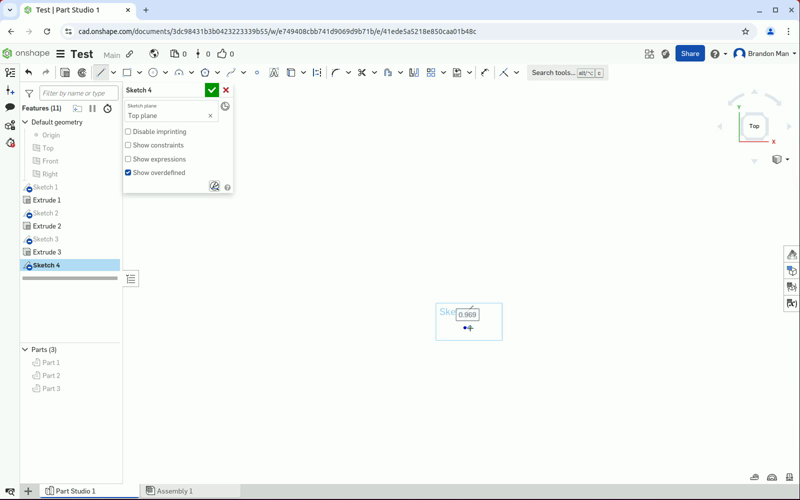
key_up(shift)
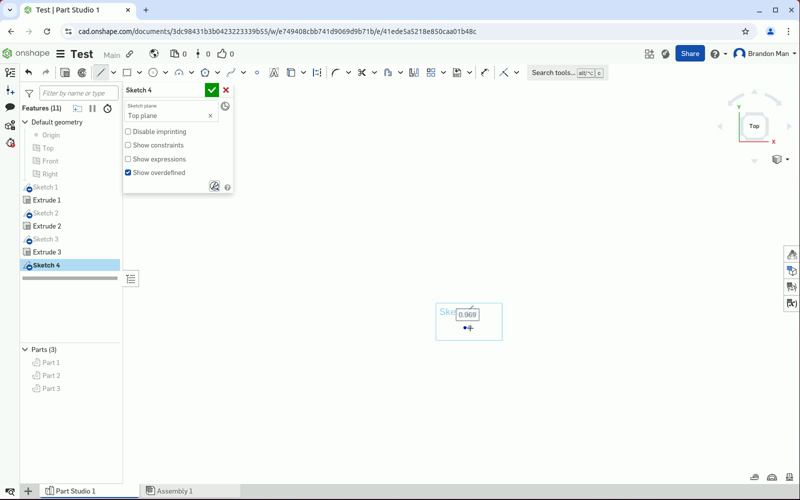
key_down(shift)
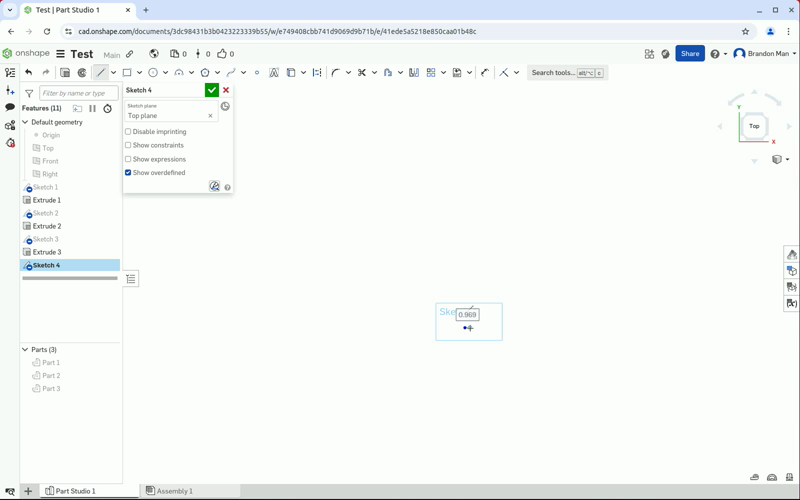
mouse_move(470, 250)
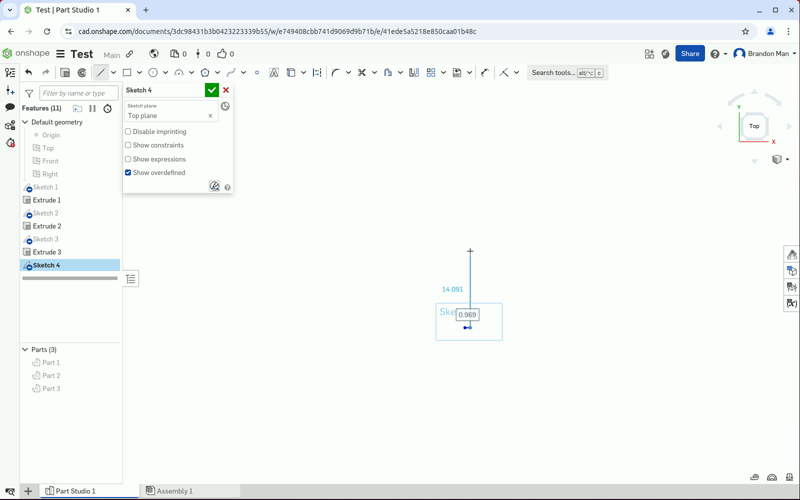
click(470, 250)
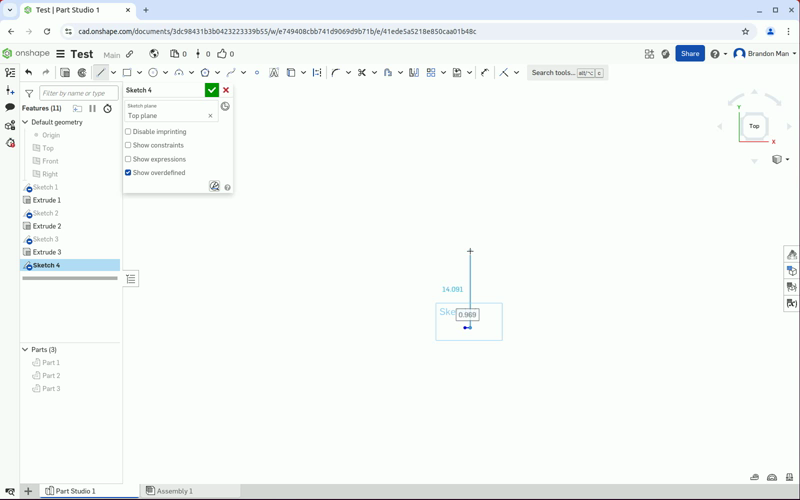
key_up(shift)
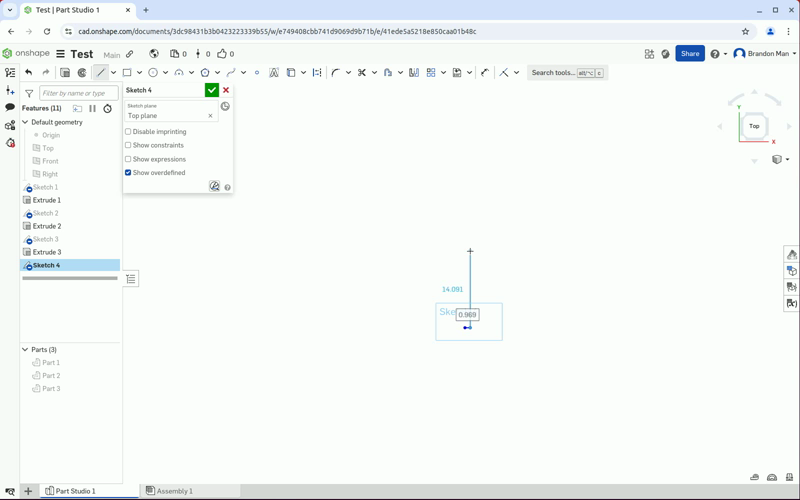
key_down(shift)
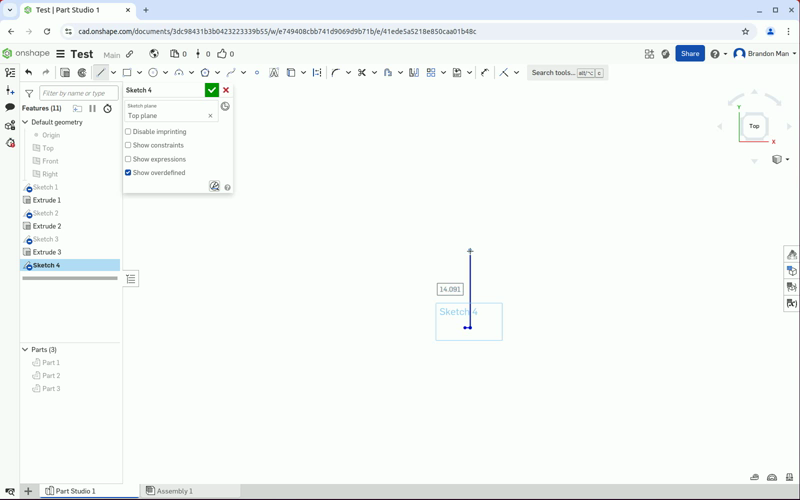
mouse_move(500, 250)
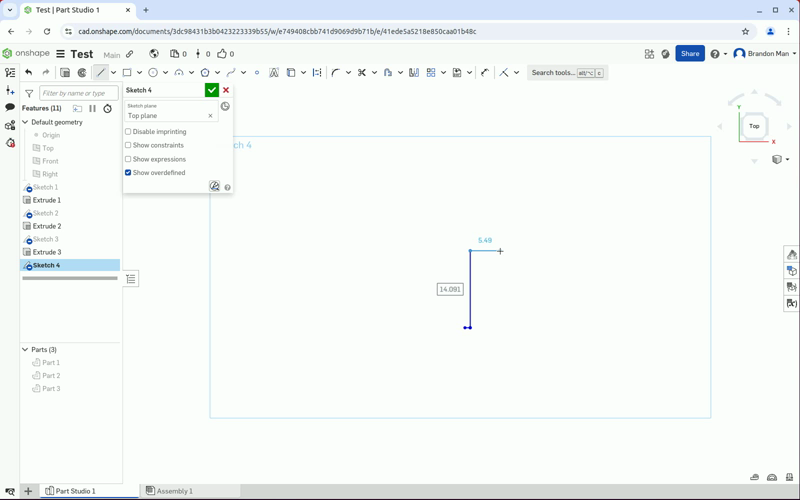
mouse_move(465, 250)
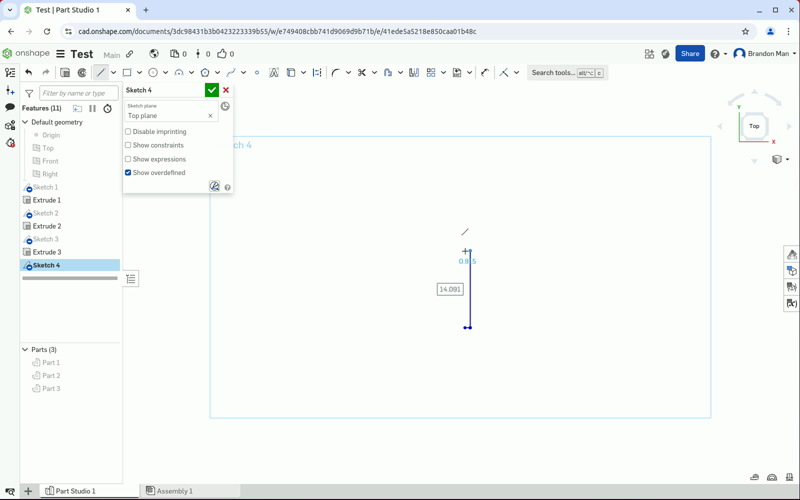
scroll(6)
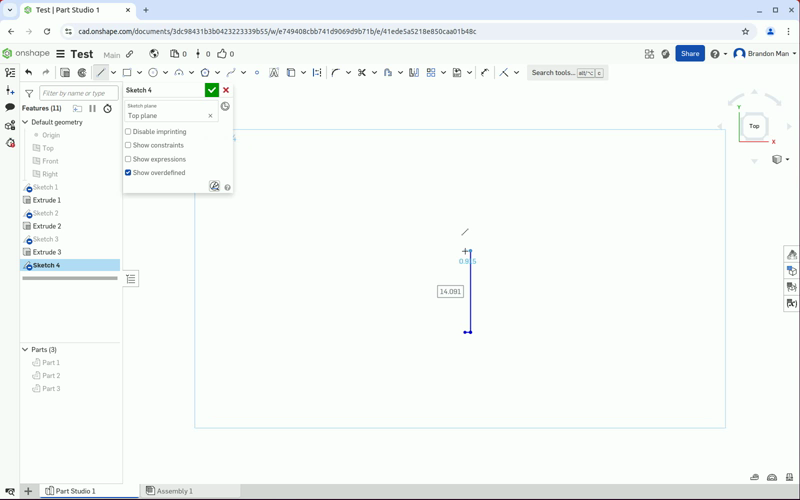
scroll(6)
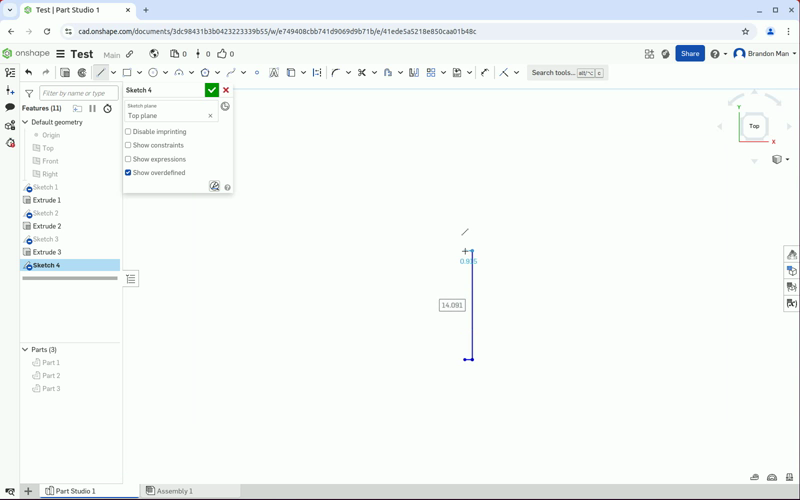
scroll(6)
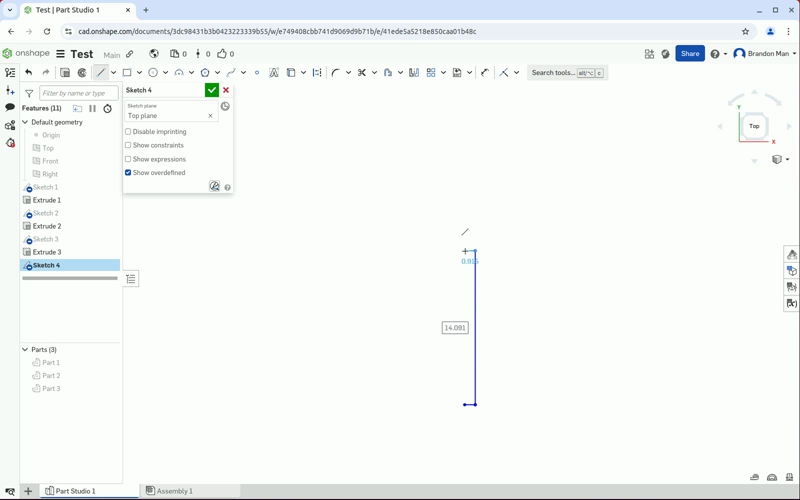
scroll(6)
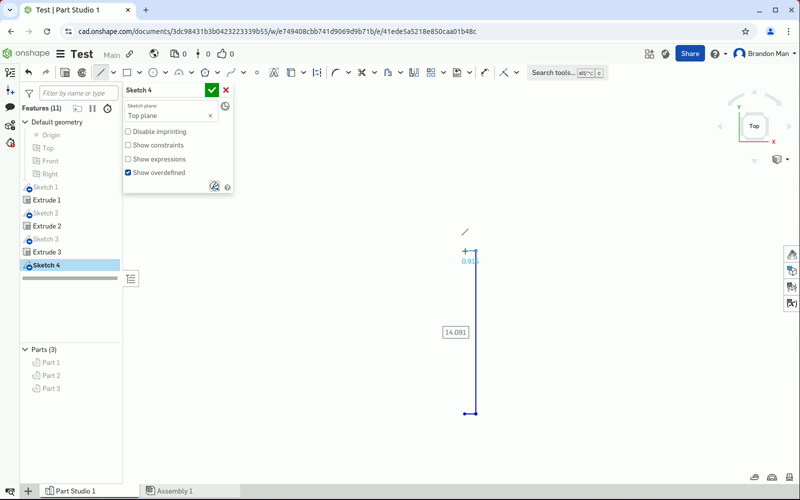
scroll(6)
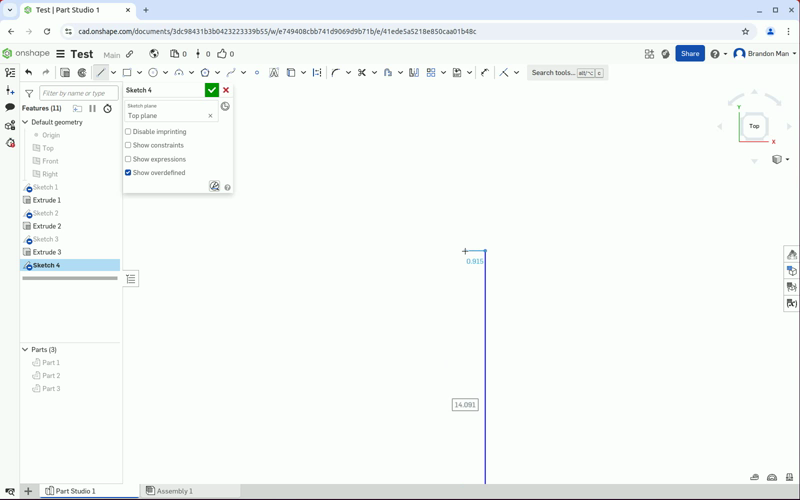
scroll(6)
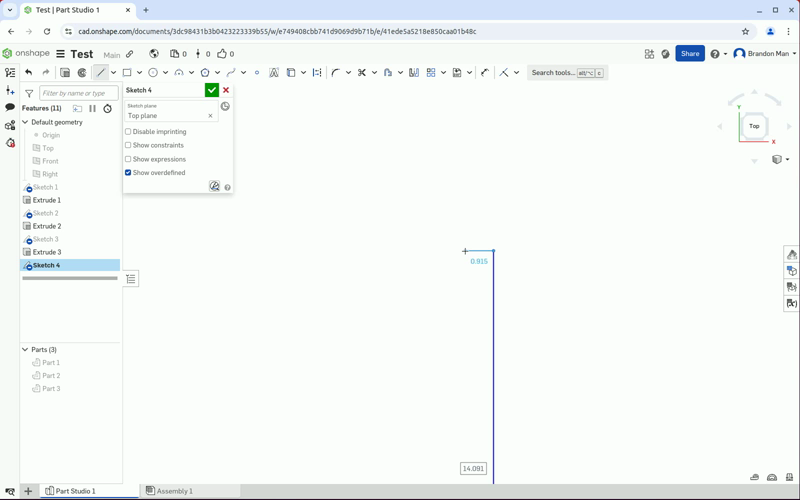
scroll(6)
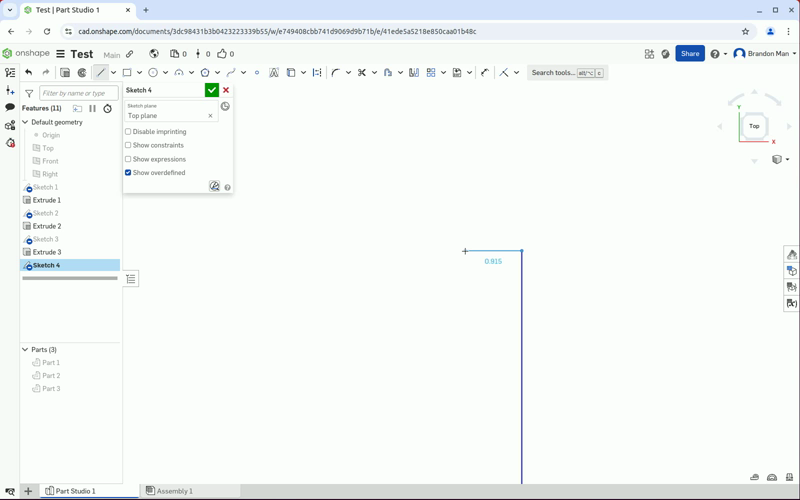
click(465, 250)
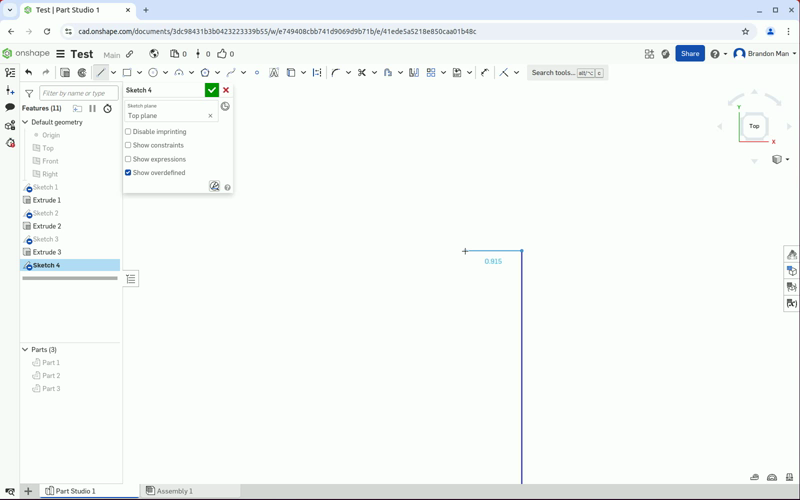
scroll(-6)
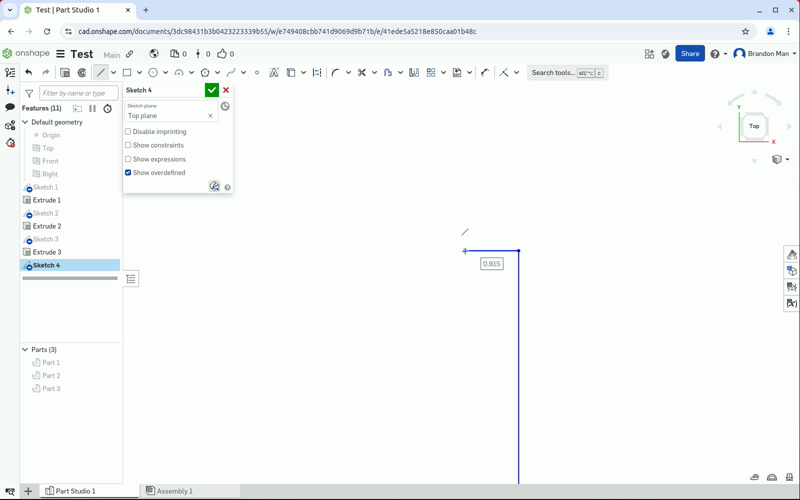
scroll(-6)
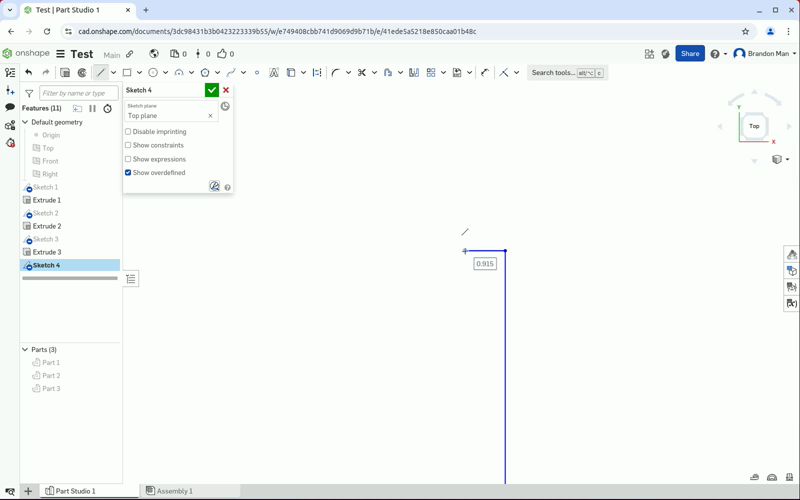
scroll(-6)
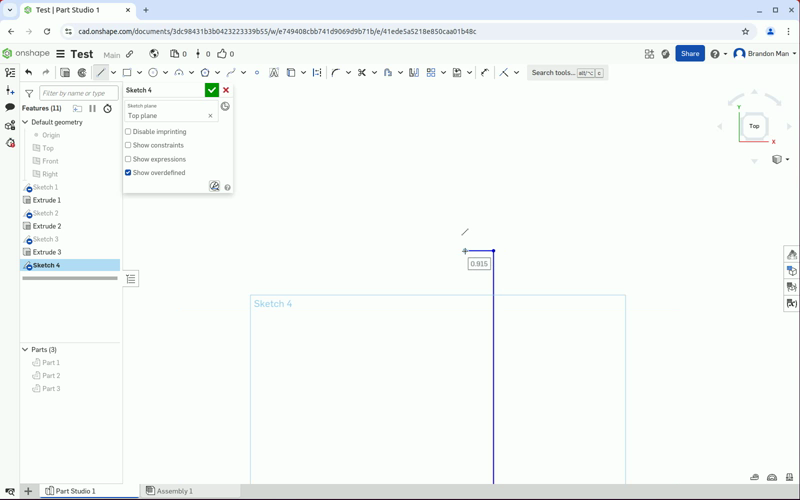
scroll(-6)
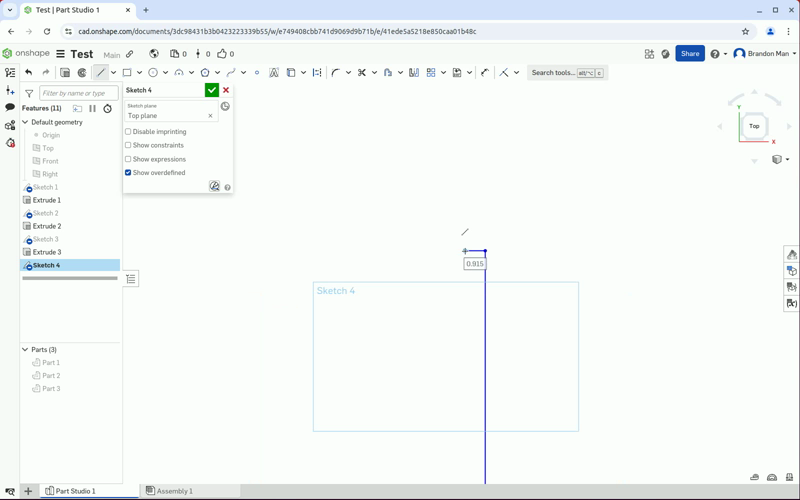
scroll(-6)
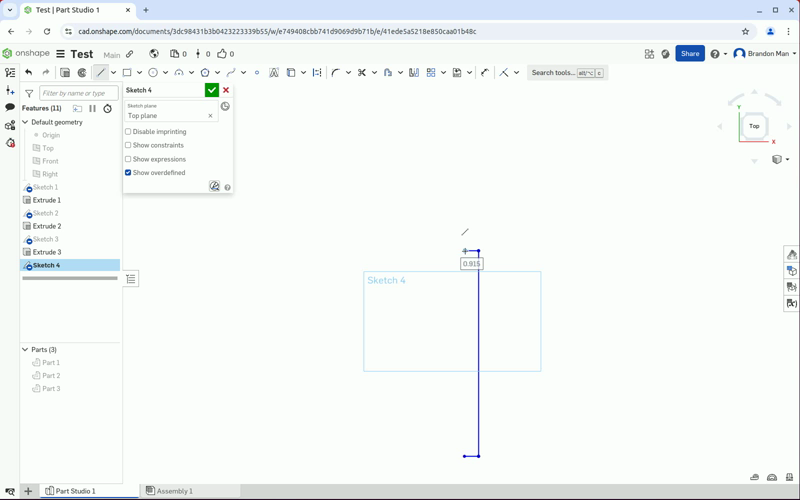
scroll(-6)
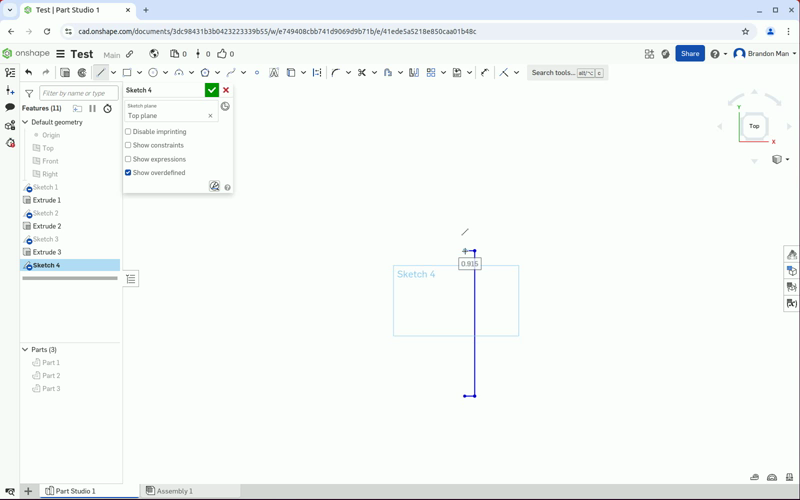
scroll(-6)
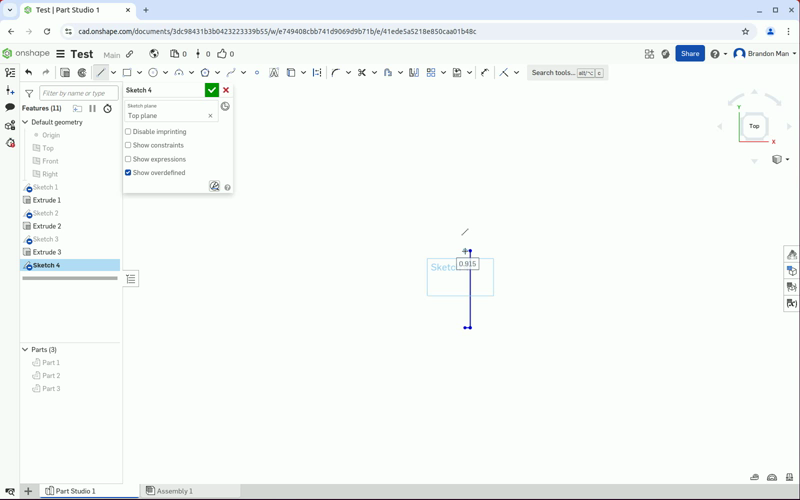
key_up(shift)
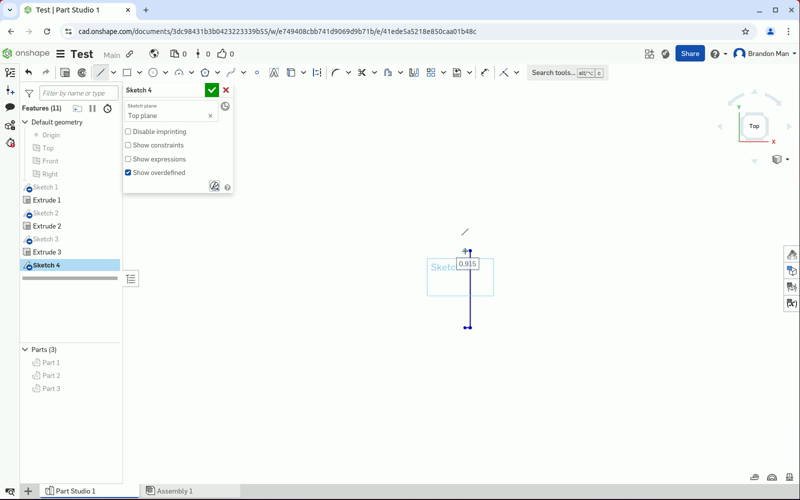
key_down(shift)
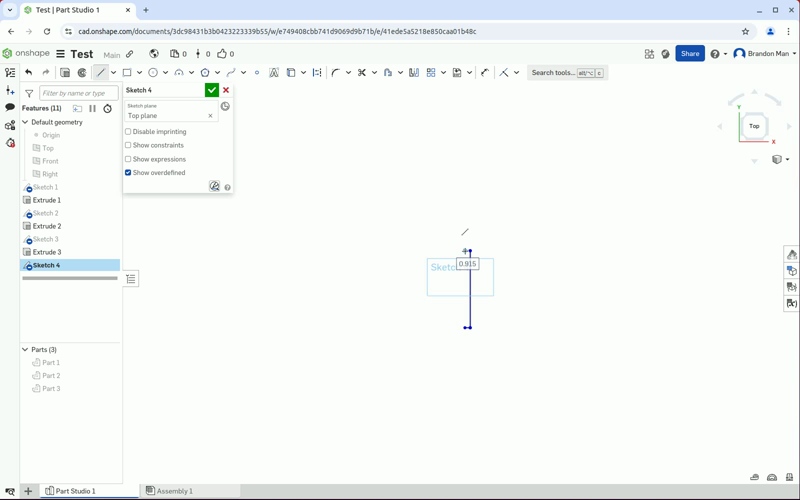
mouse_move(465, 327)
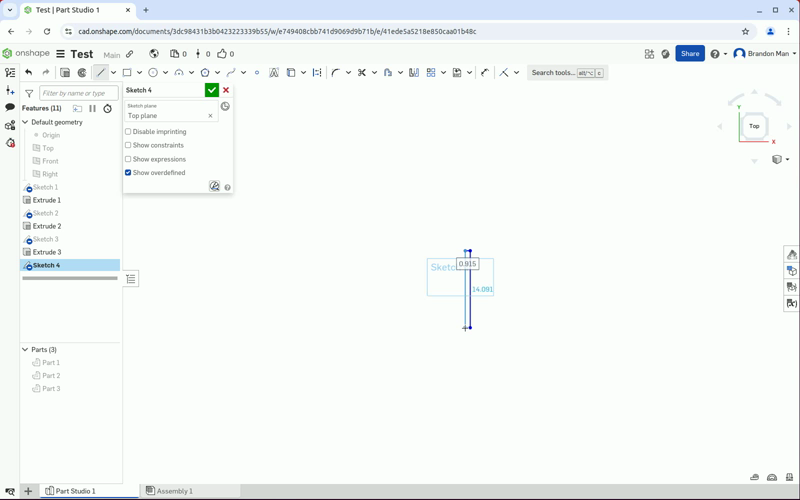
key_up(shift)
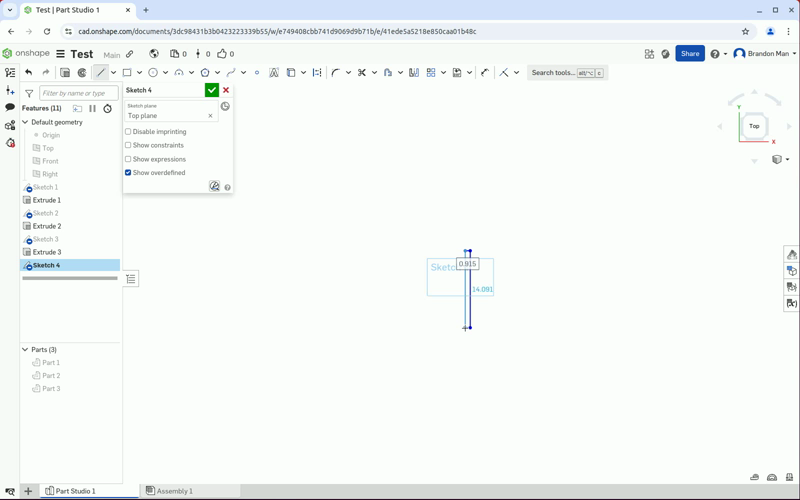
click(465, 327)
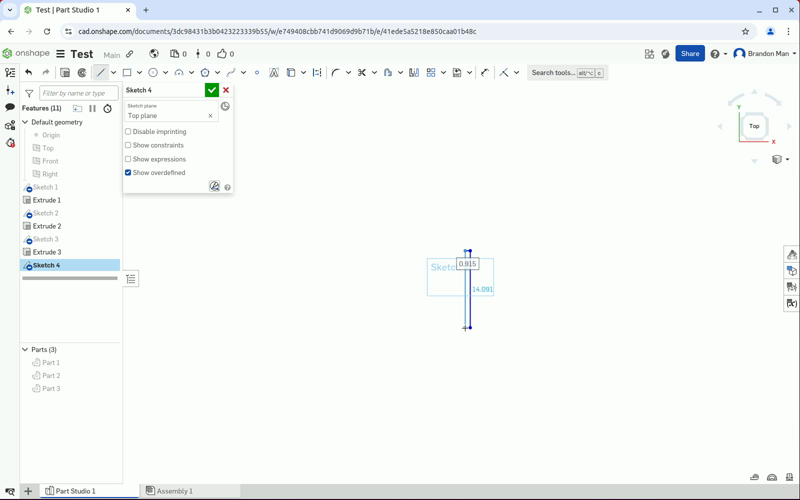
key(esc)
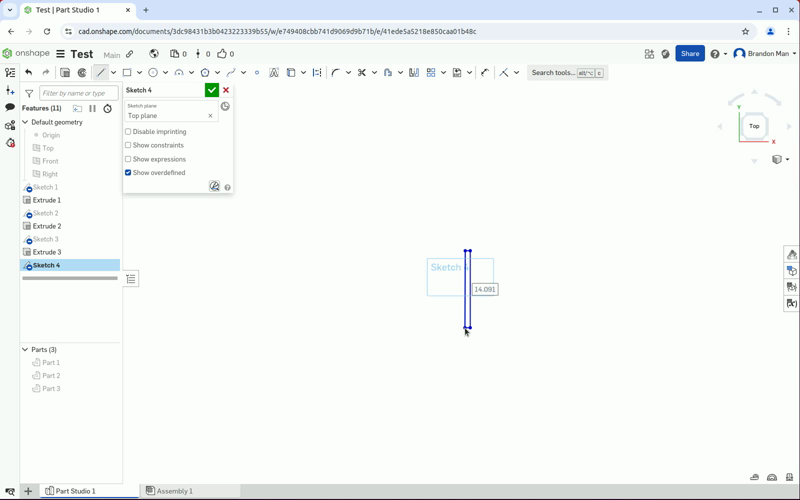
mouse_move(469, 265)
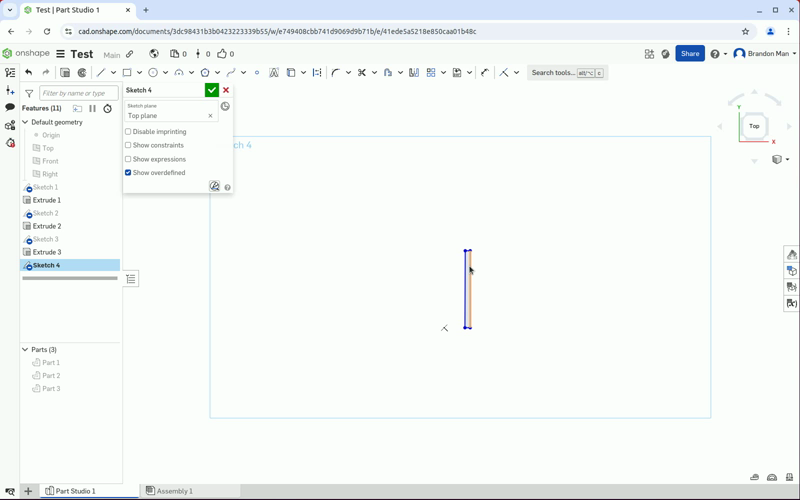
scroll(6)
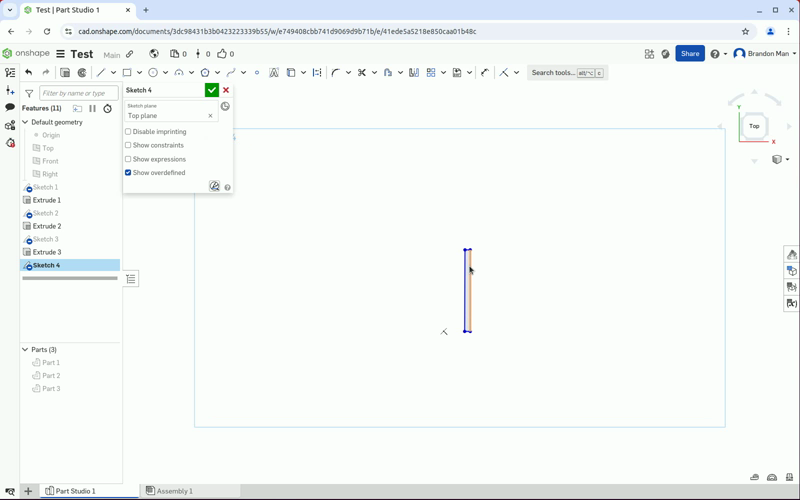
scroll(6)
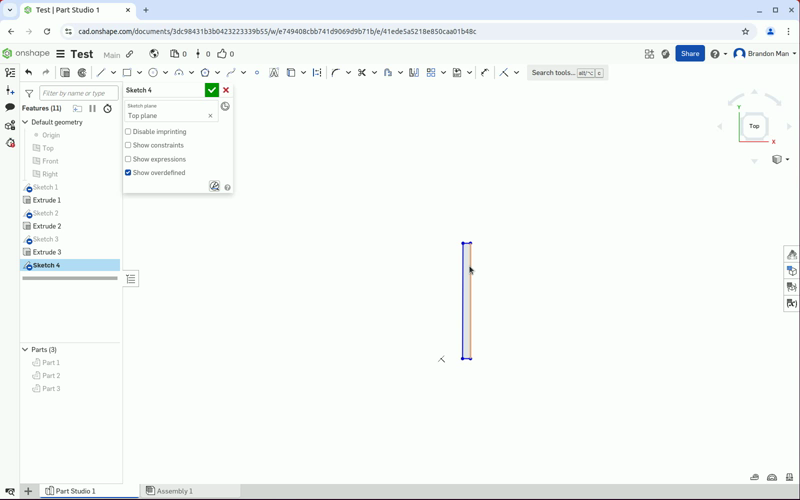
scroll(6)
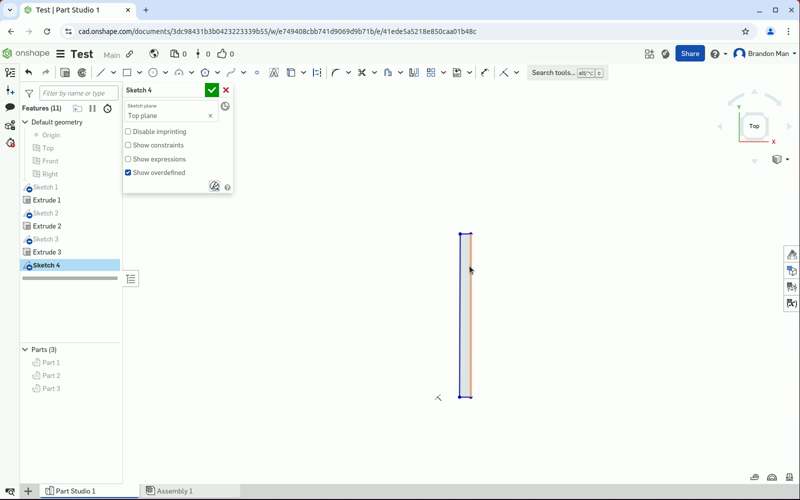
scroll(6)
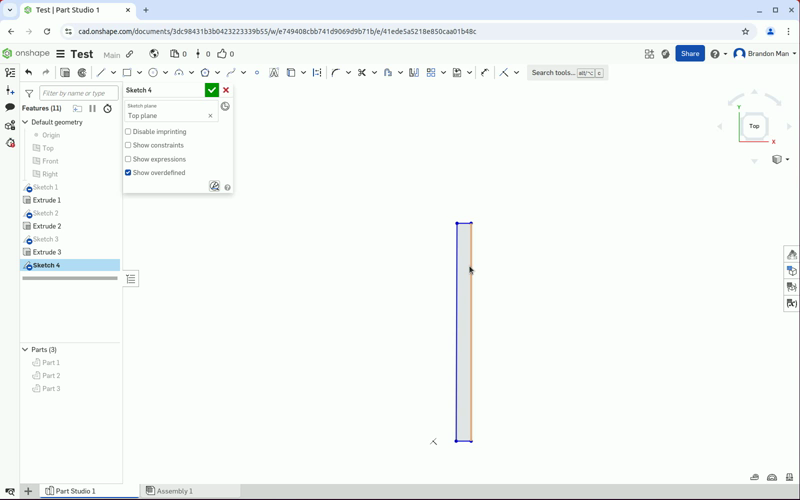
scroll(6)
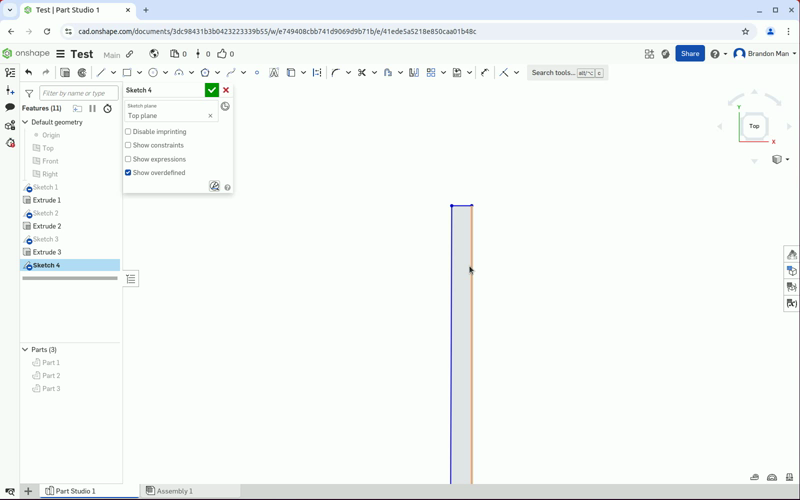
scroll(6)
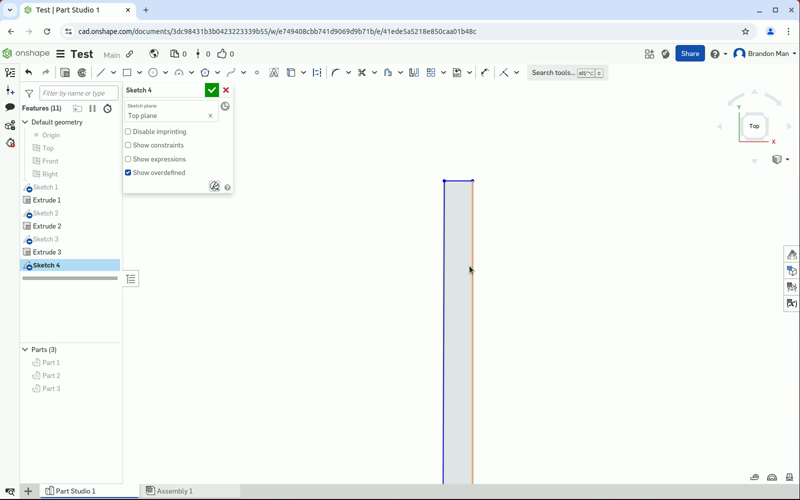
scroll(6)
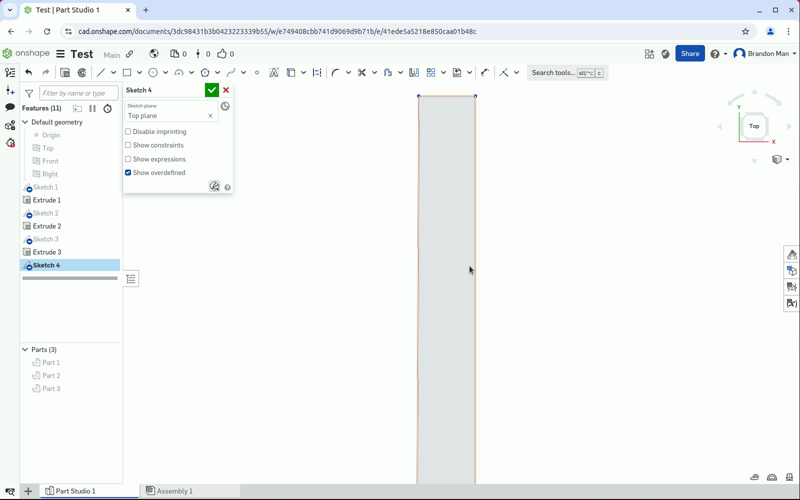
click(469, 265)
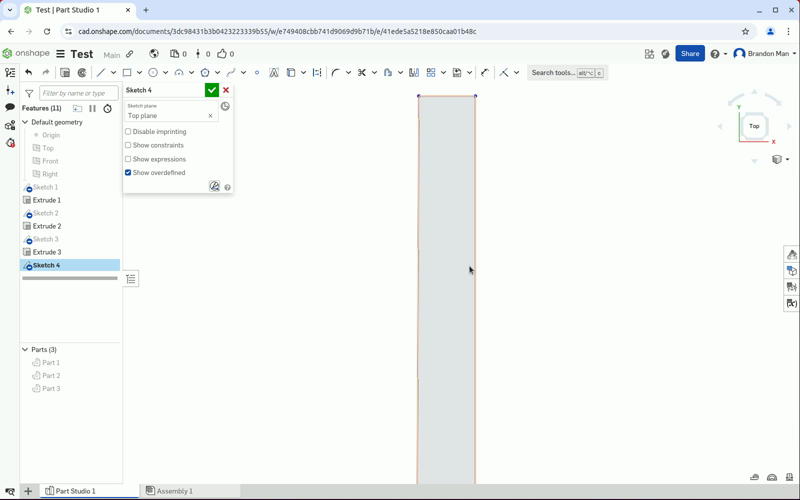
scroll(-6)
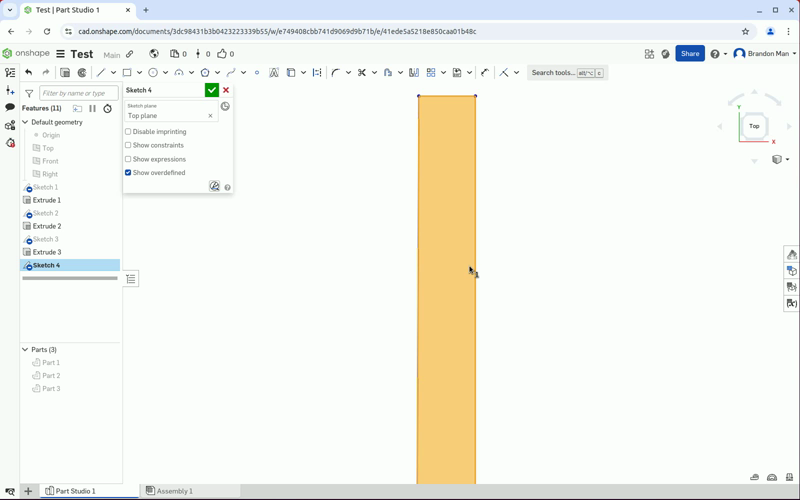
scroll(-6)
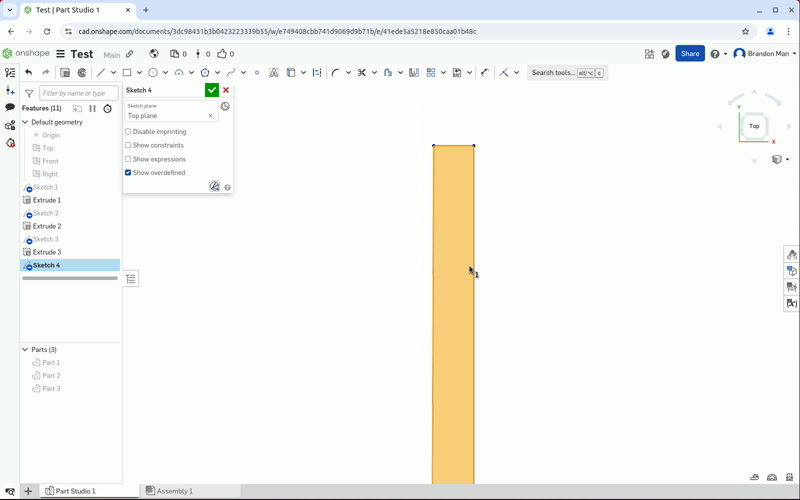
scroll(-6)
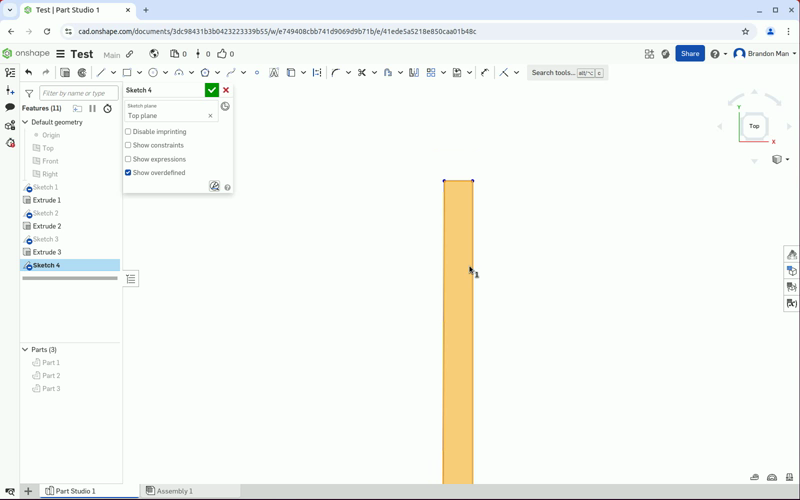
scroll(-6)
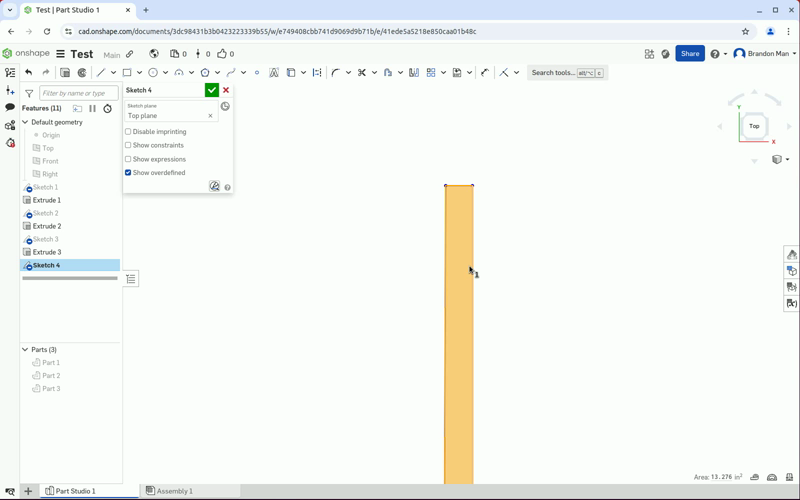
scroll(-6)
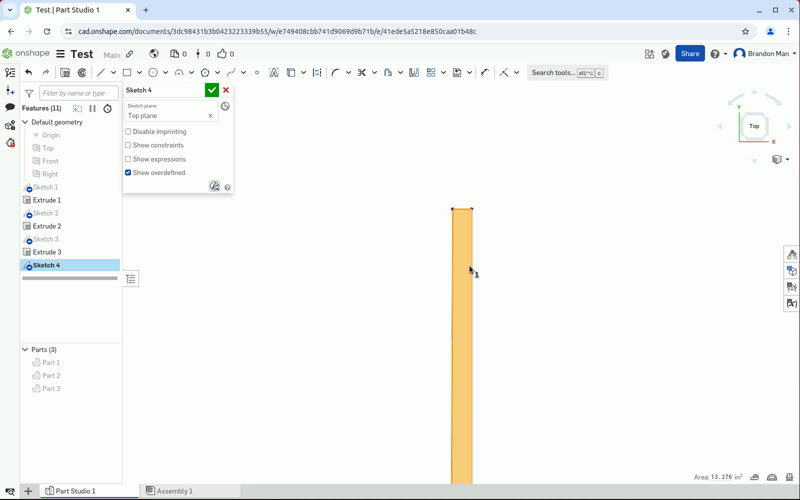
scroll(-6)
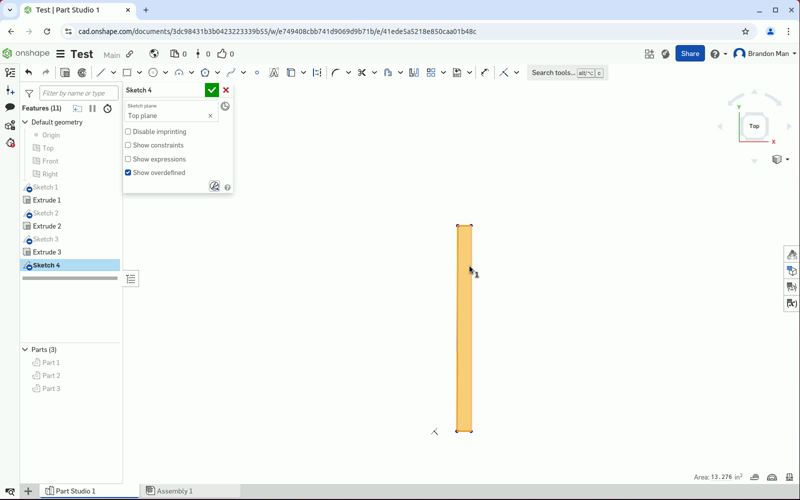
scroll(-6)
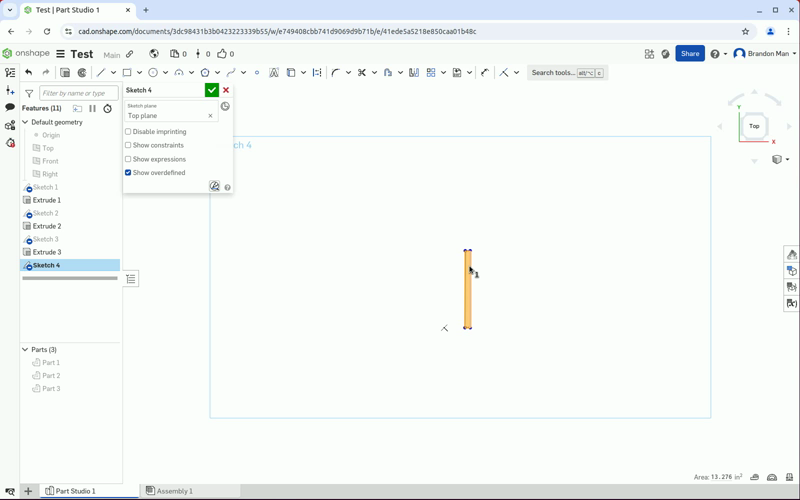
mouse_move(73, 352)
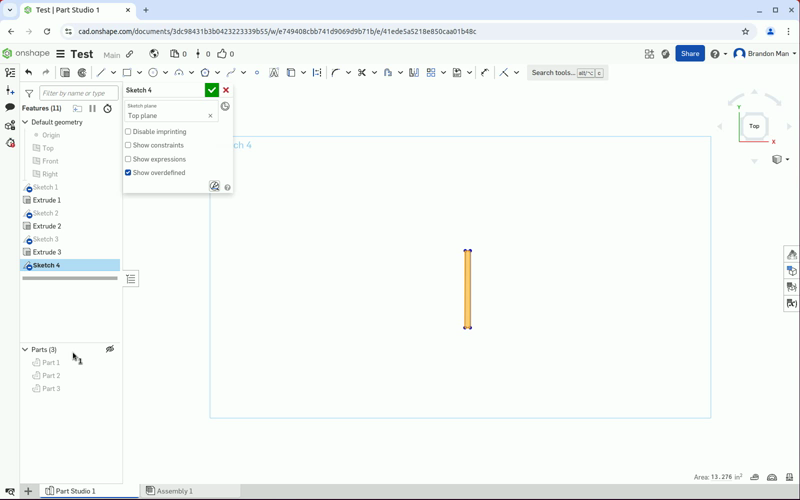
key(shift+y)
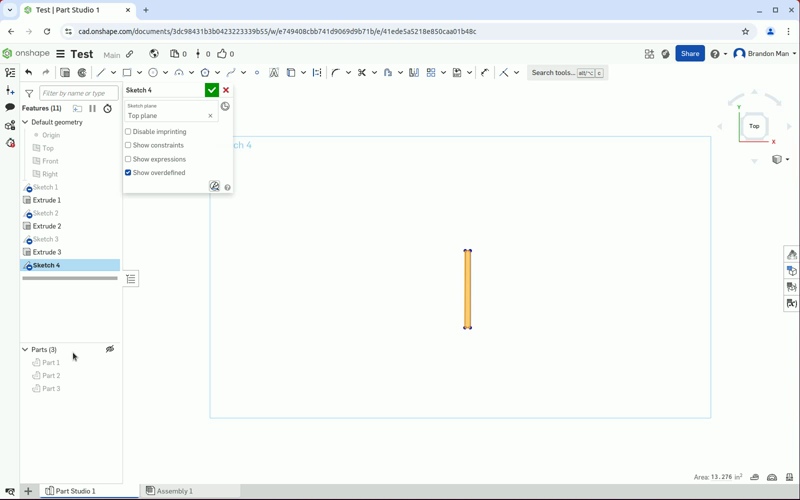
key(shift+e)
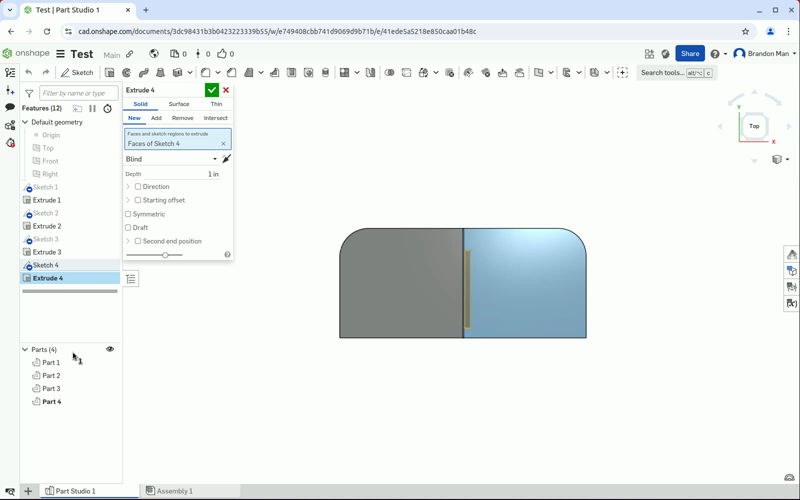
mouse_move(143, 106)
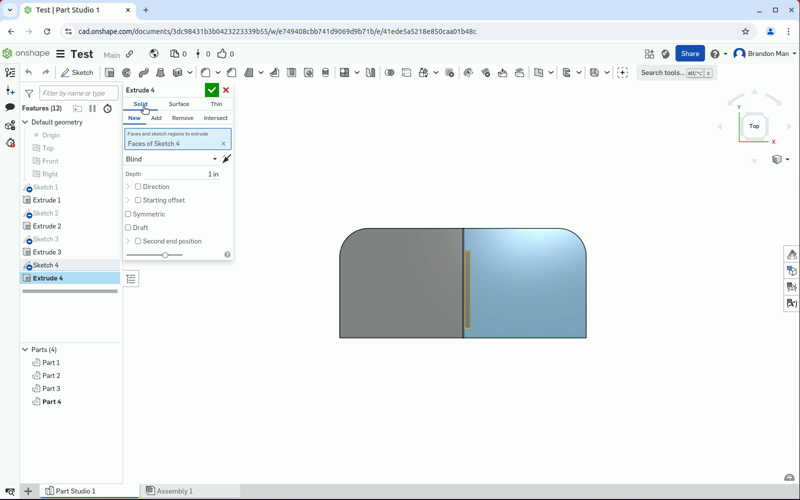
click(143, 106)
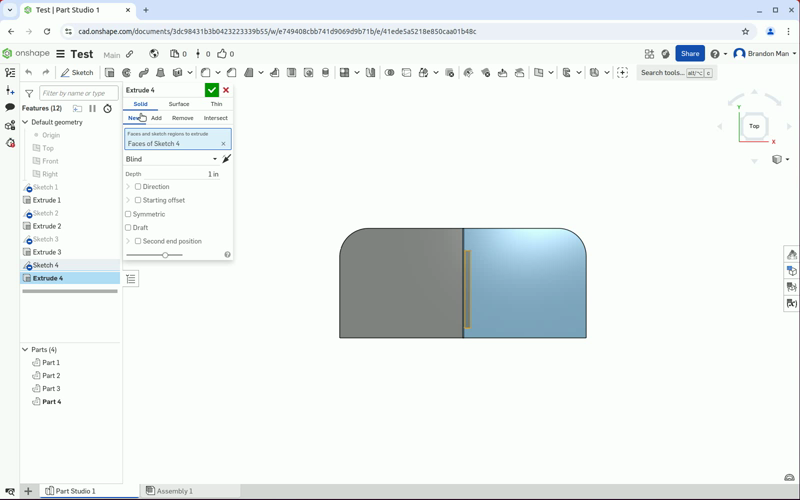
mouse_move(137, 120)
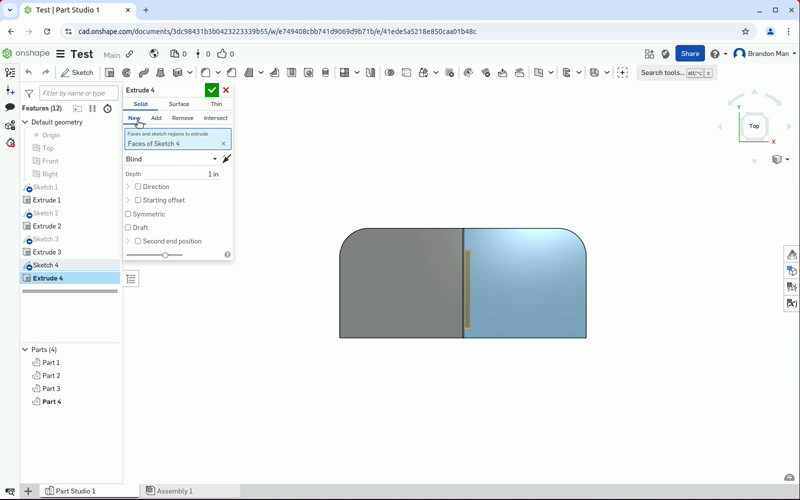
click(137, 120)
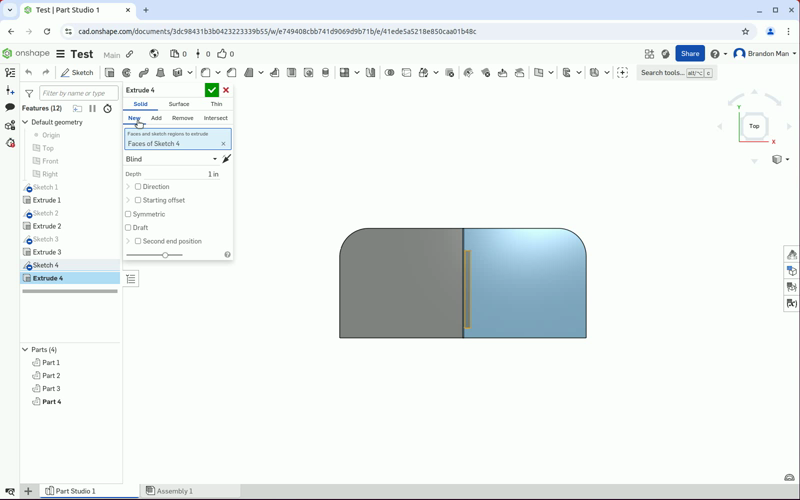
key(tab, 4)
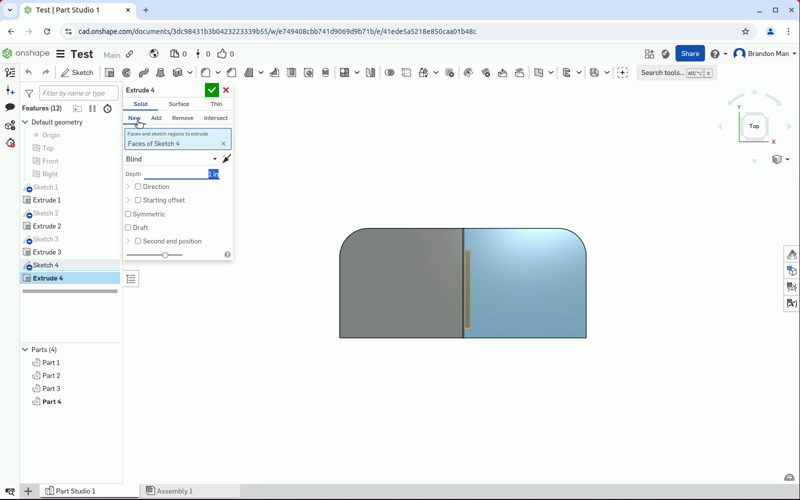
text(-14.924)
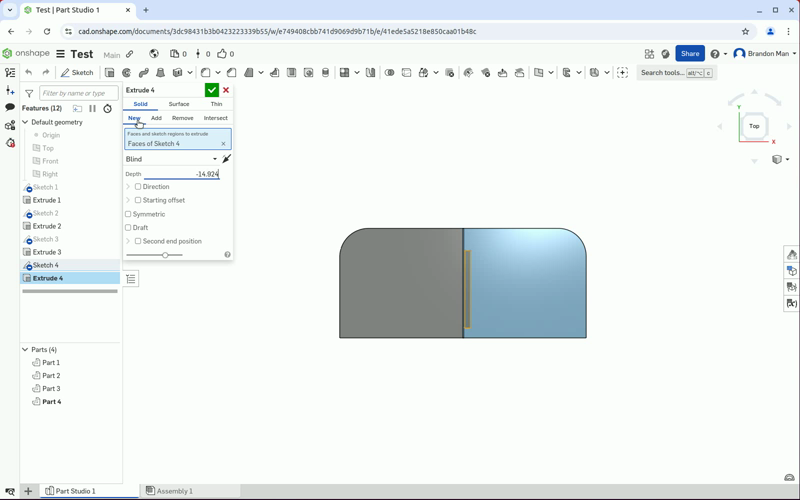
key(enter)
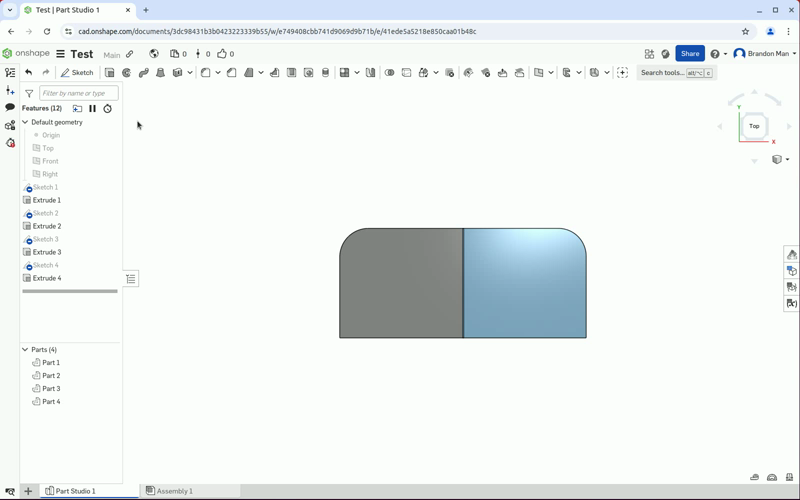
key(shift+h)
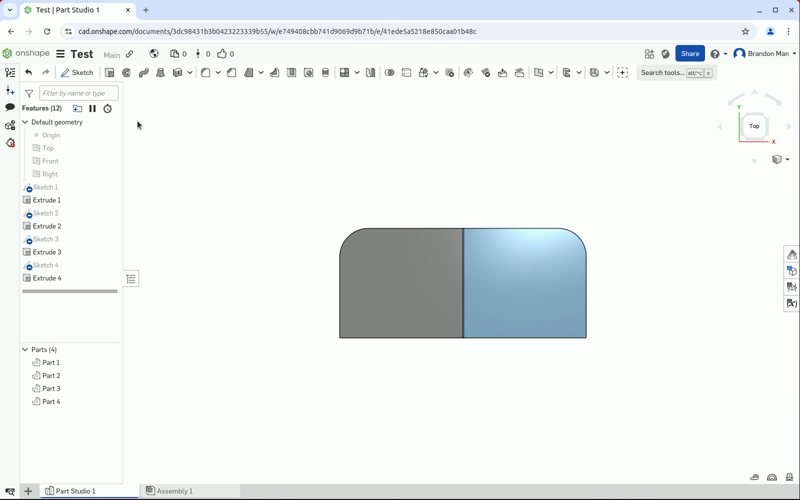
key(shift+h)
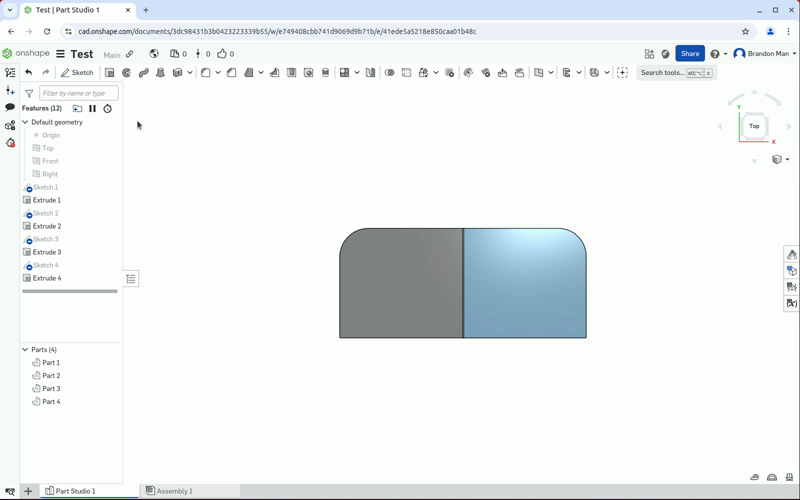
mouse_move(73, 189)
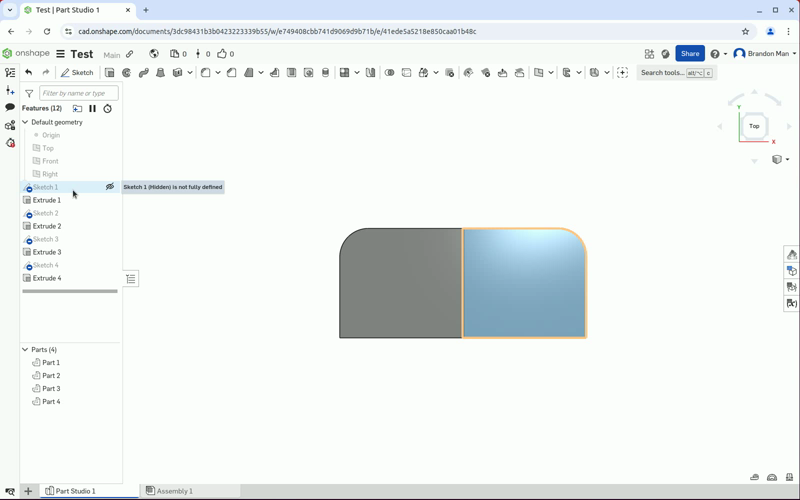
click(73, 189)
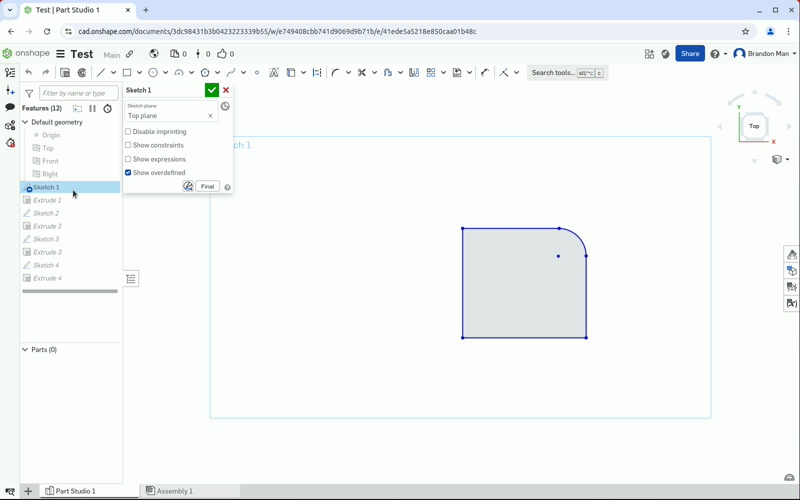
mouse_move(229, 92)
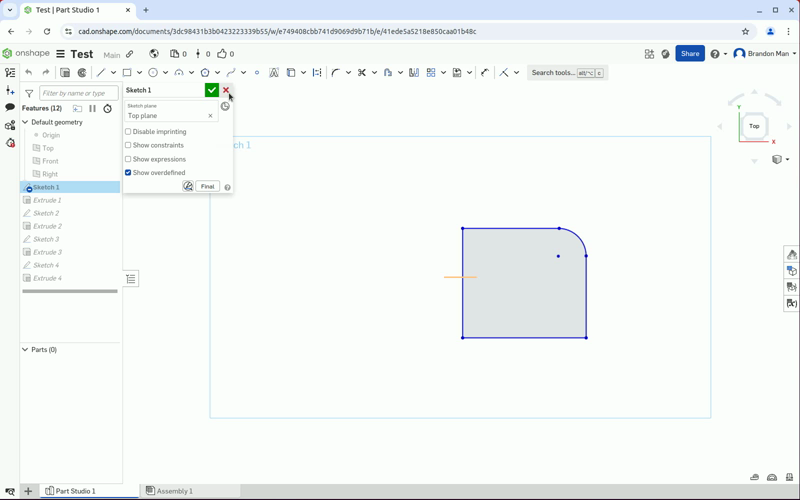
click(229, 92)
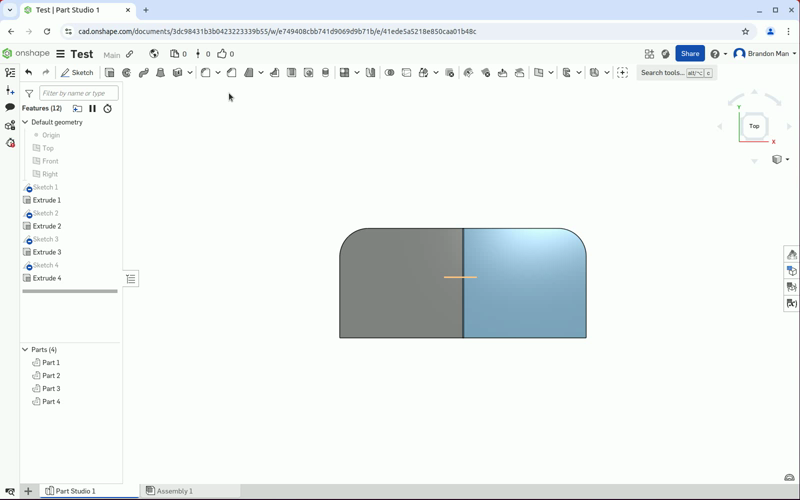
mouse_move(73, 352)
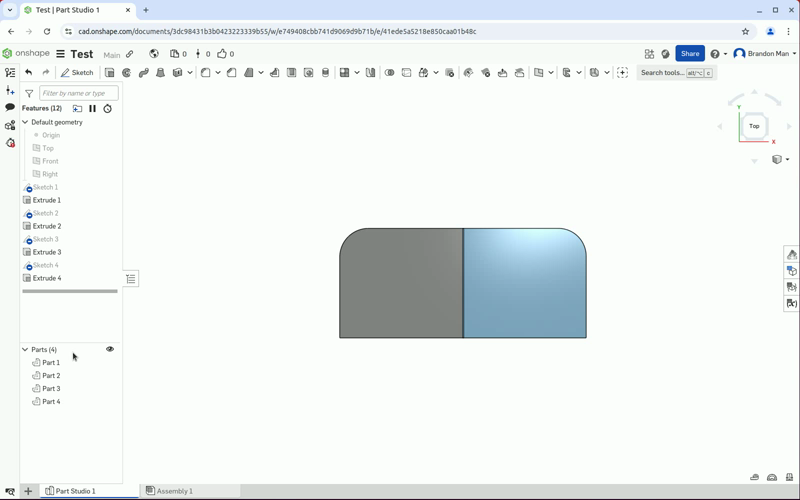
key(y)
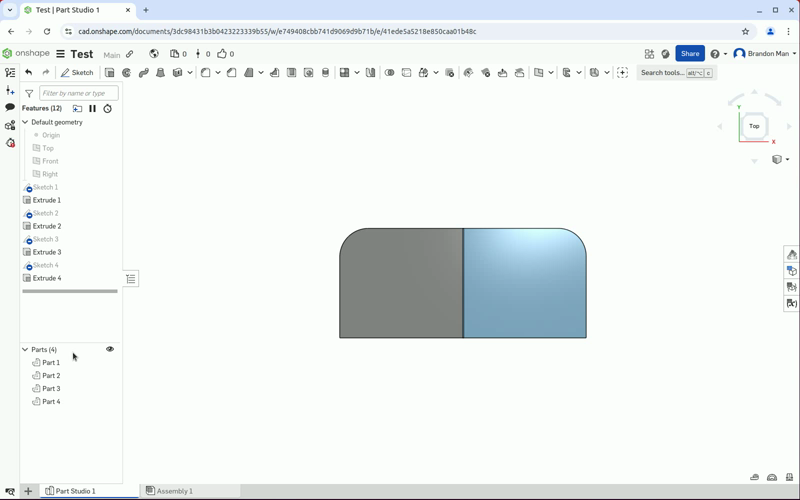
key(shift+p)
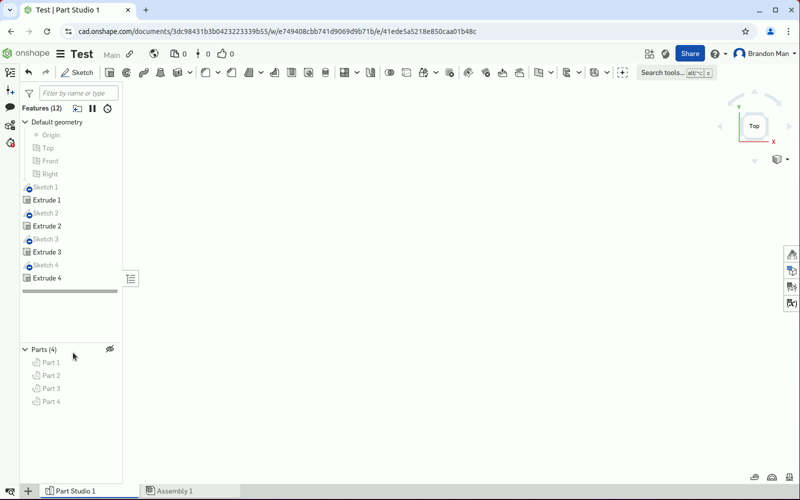
key(space)
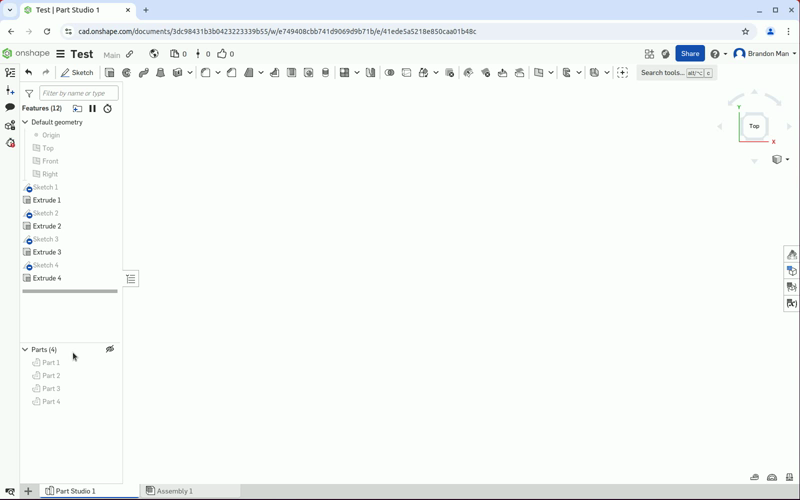
key_down(shift)
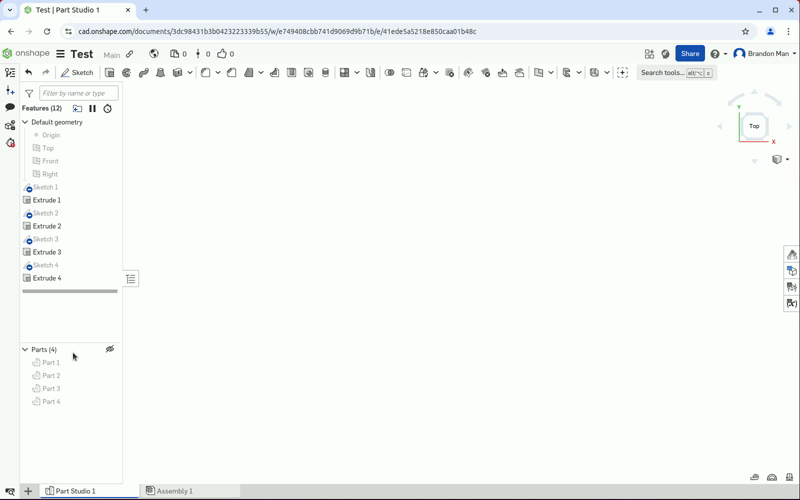
key(up)
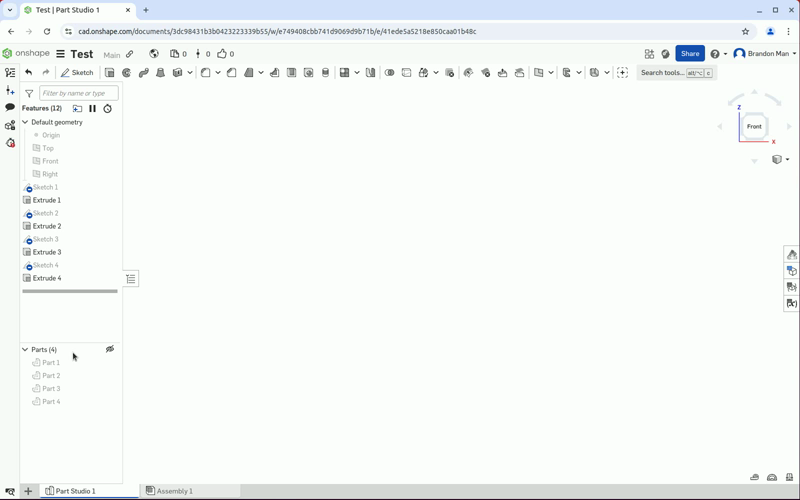
key_up(shift)
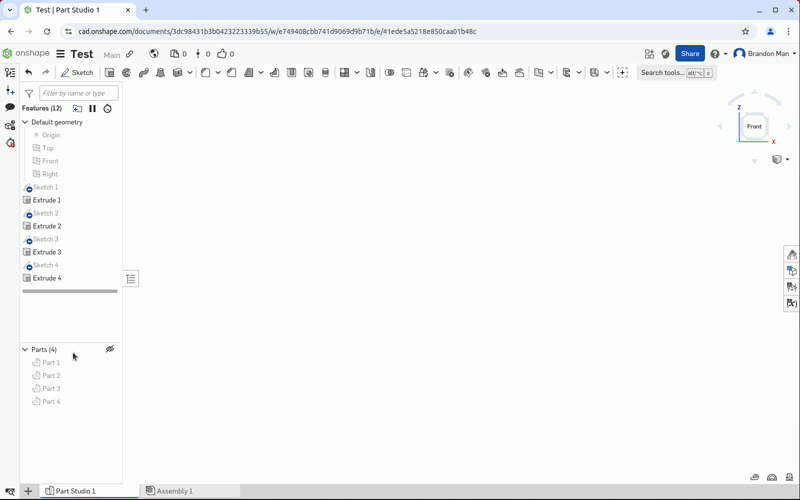
mouse_move(73, 352)
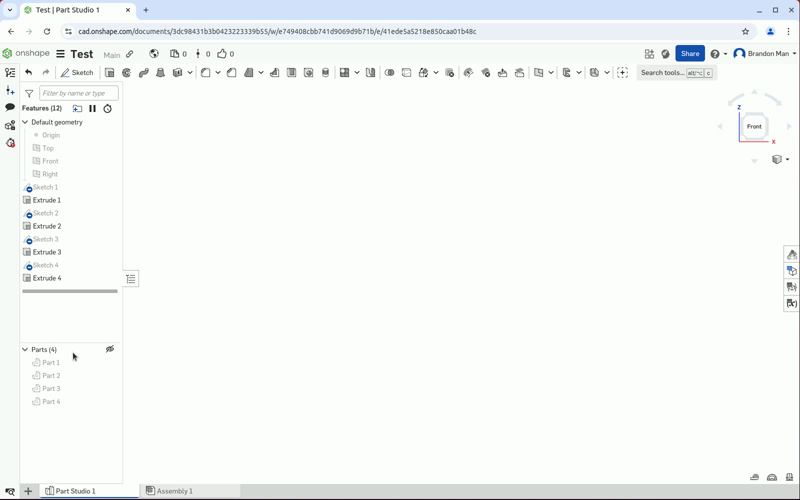
key(shift+y)
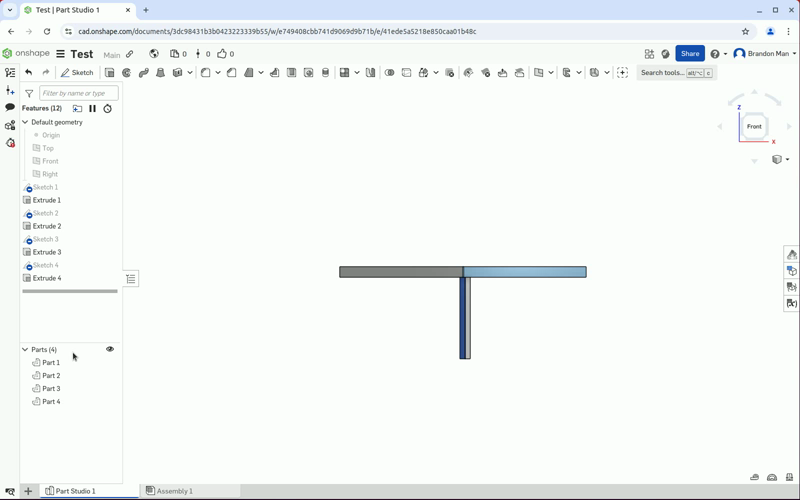
mouse_move(541, 75)
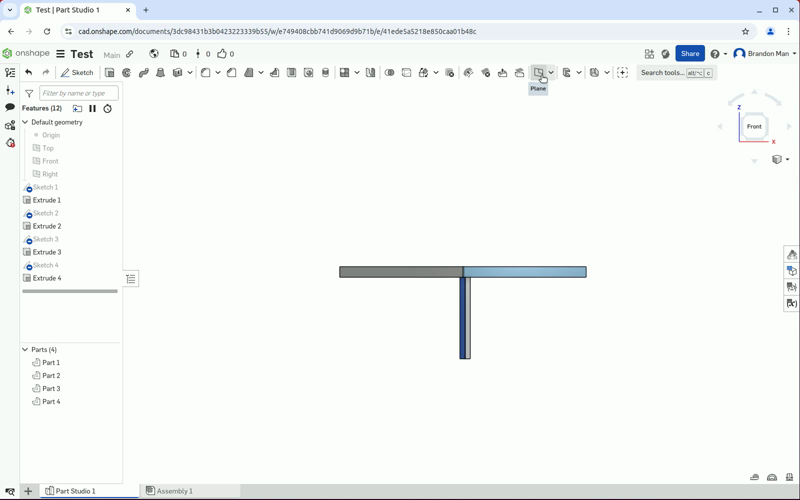
click(541, 75)
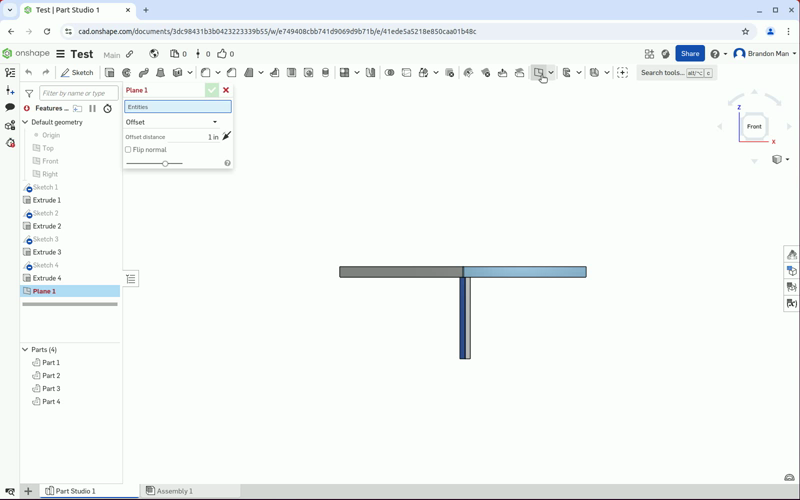
mouse_move(73, 163)
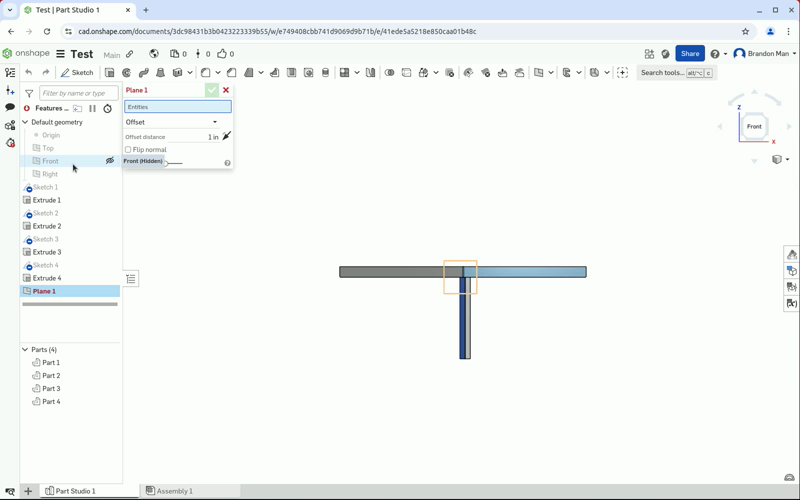
click(73, 163)
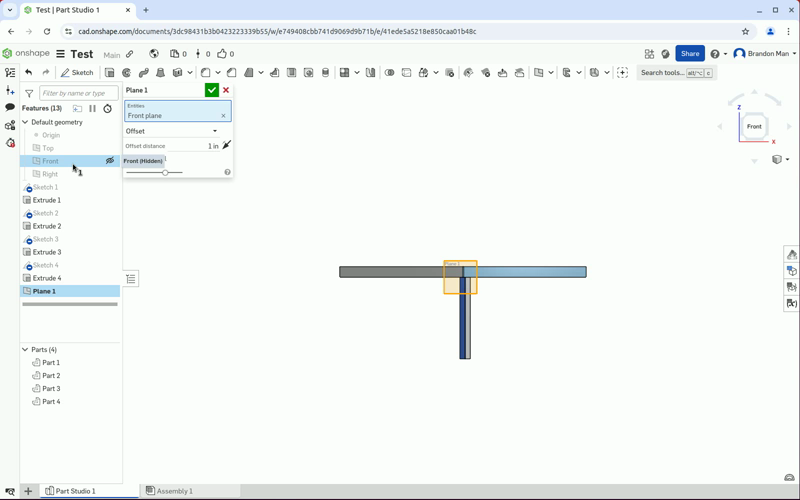
key(tab, 2)
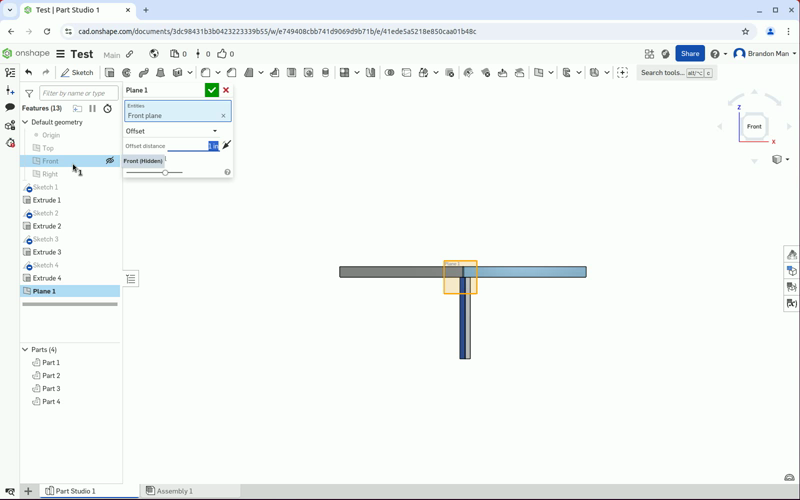
text(9.151)
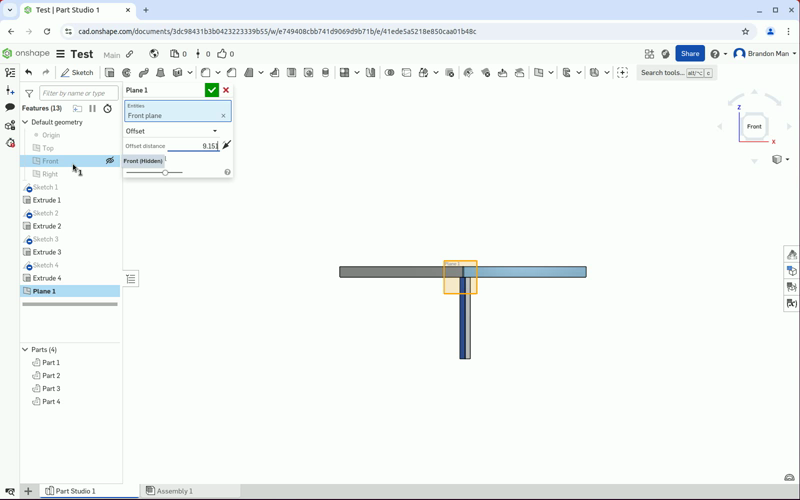
key(enter, 2)
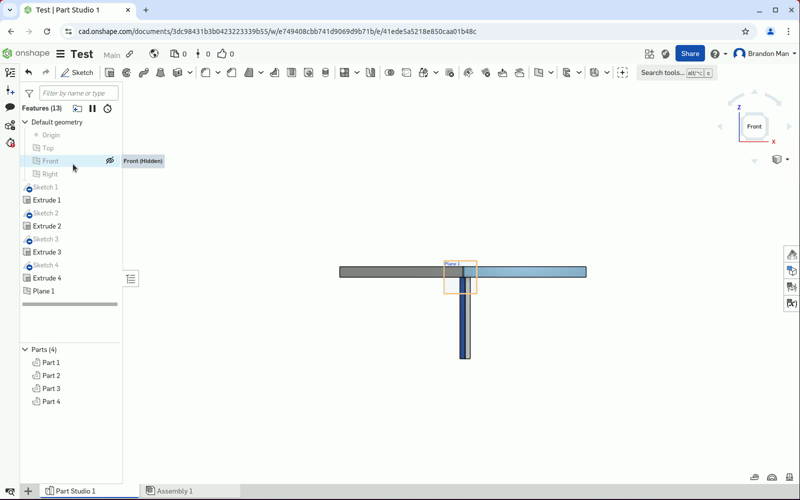
key(shift+s)
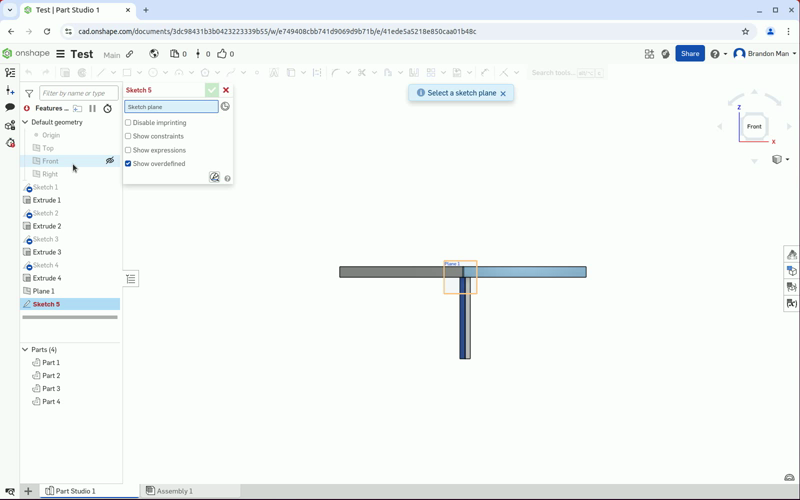
mouse_move(73, 293)
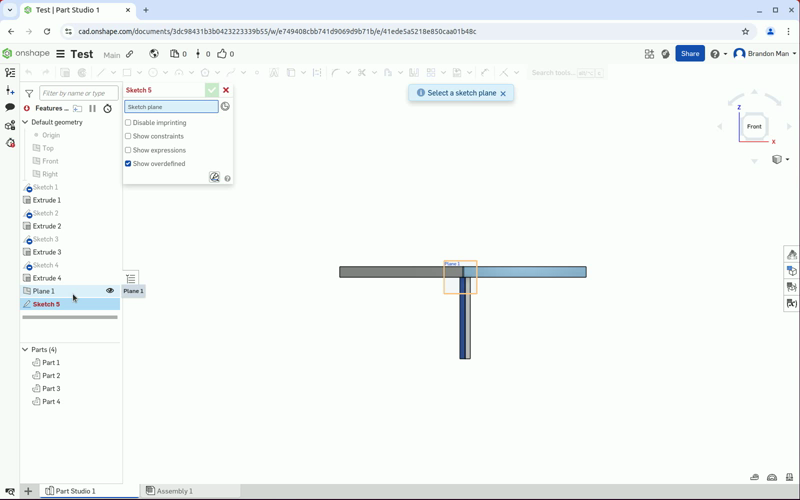
click(73, 293)
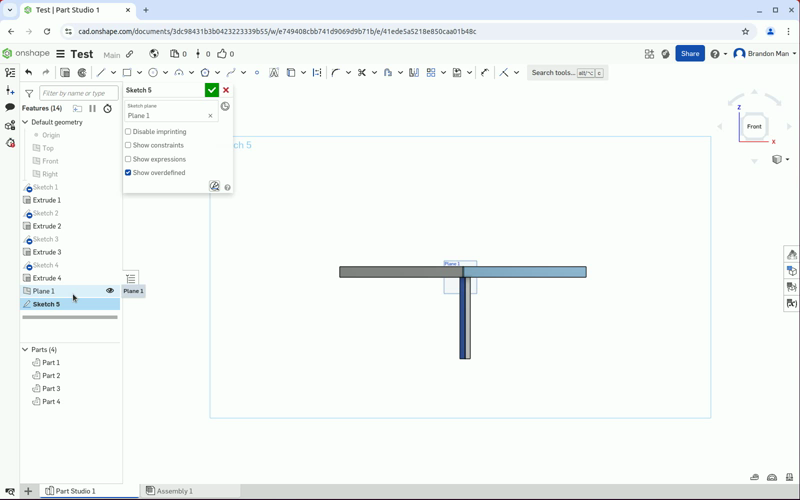
mouse_move(73, 352)
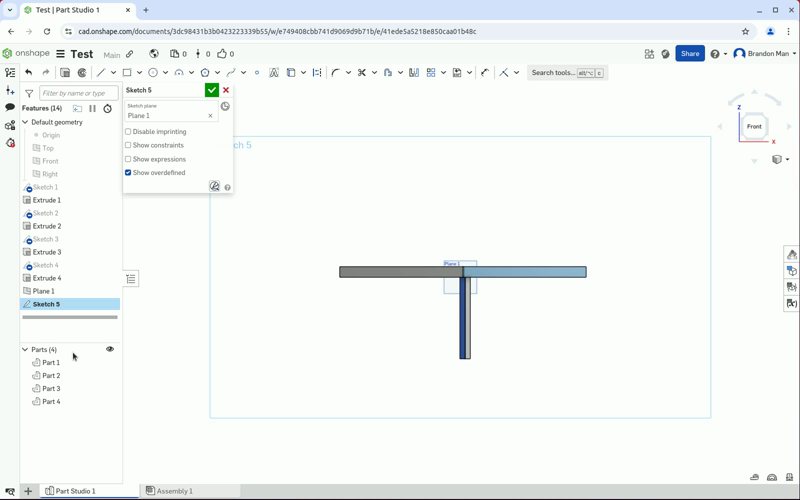
key(y)
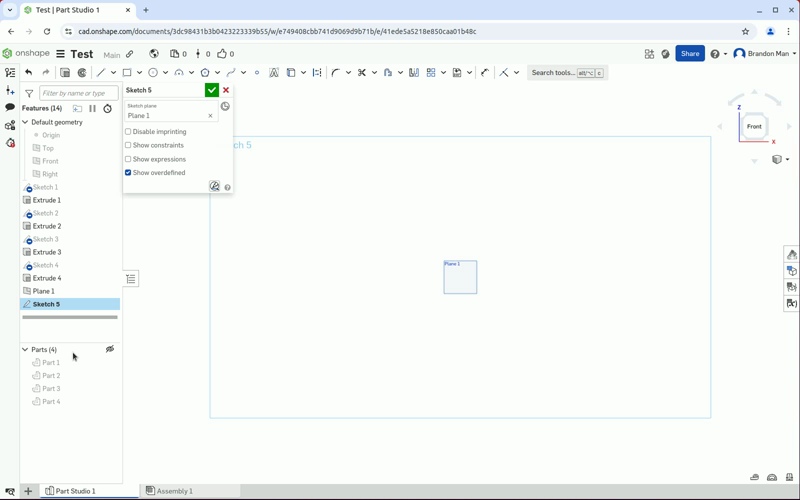
key(a)
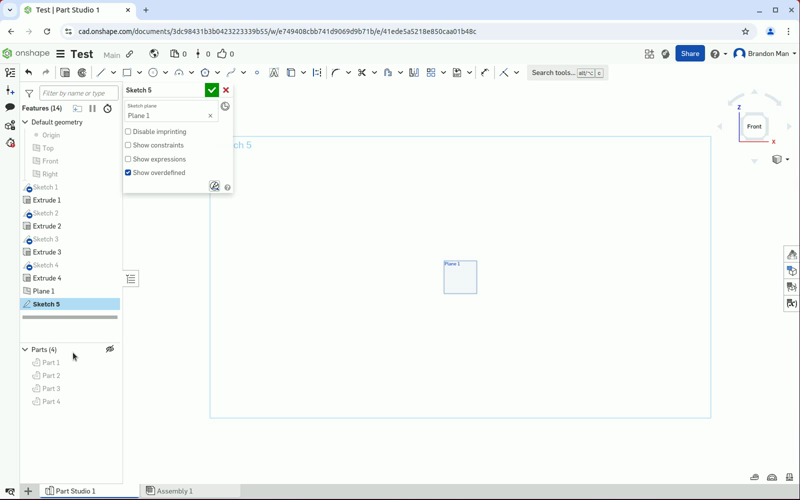
key_down(shift)
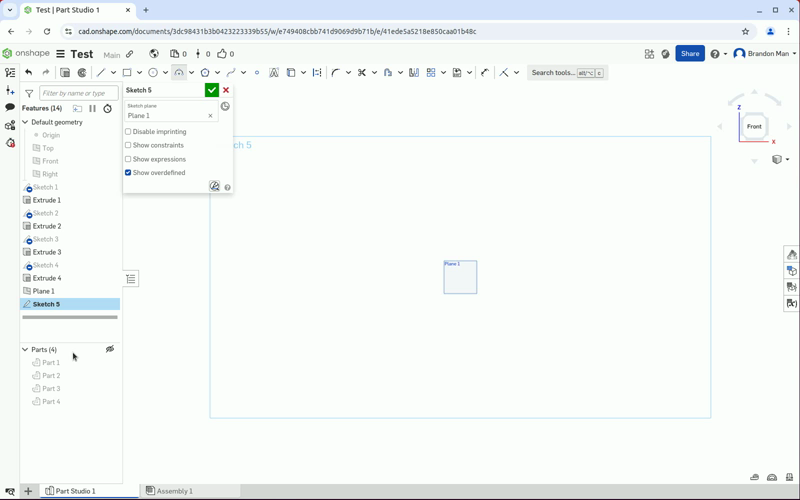
mouse_move(365, 332)
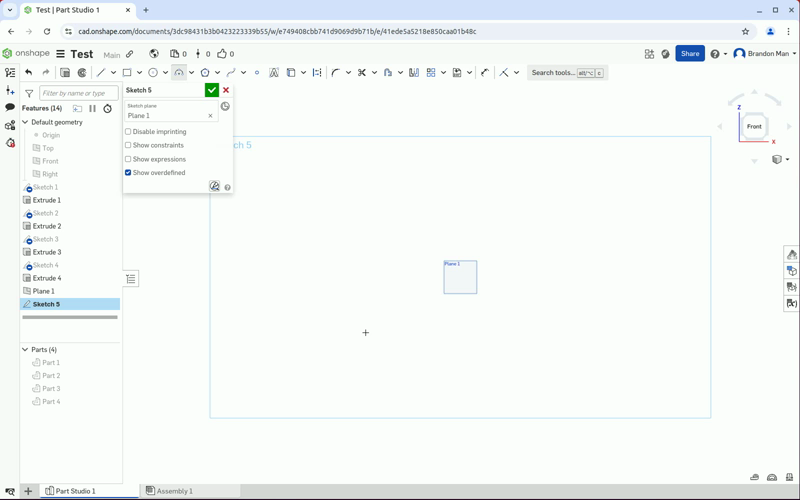
click(365, 332)
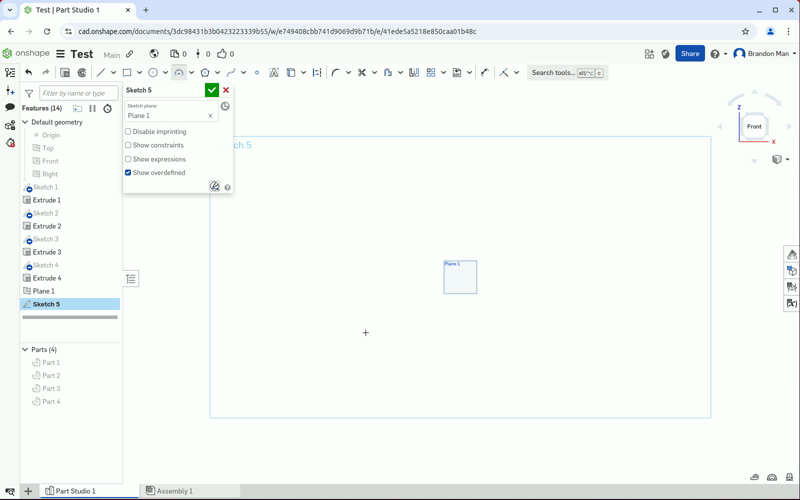
key_up(shift)
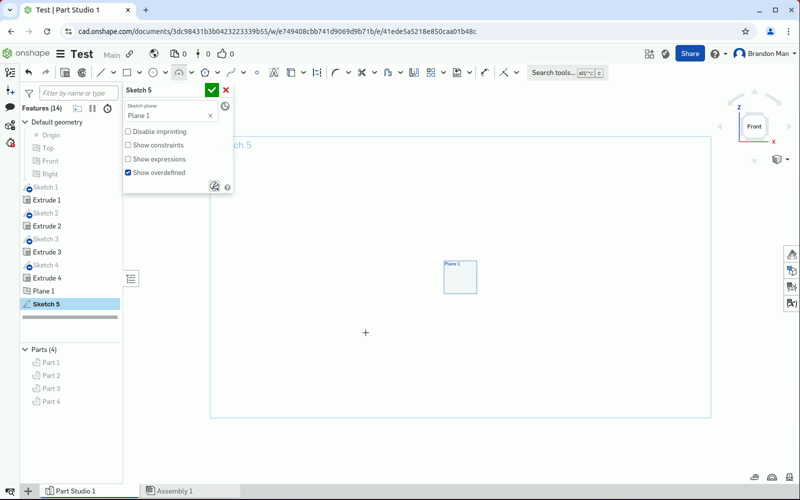
key_down(shift)
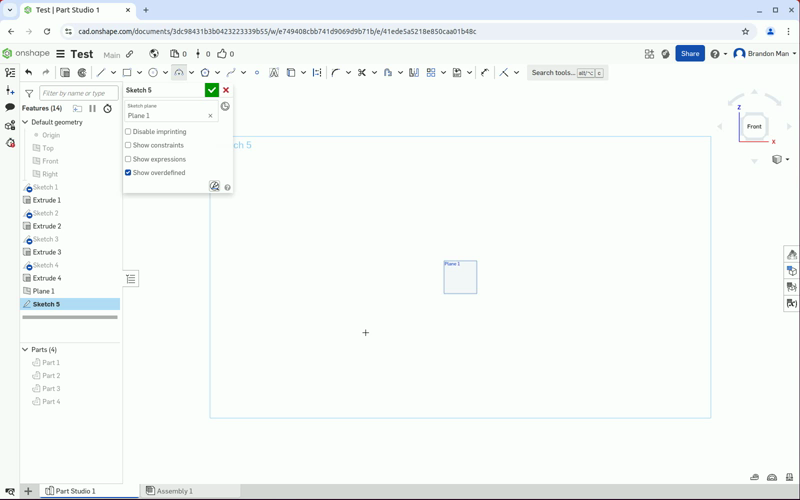
mouse_move(390, 356)
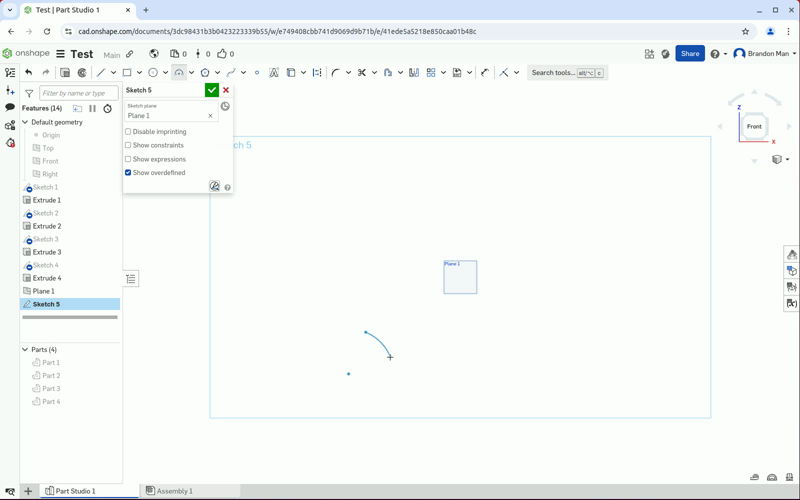
click(390, 356)
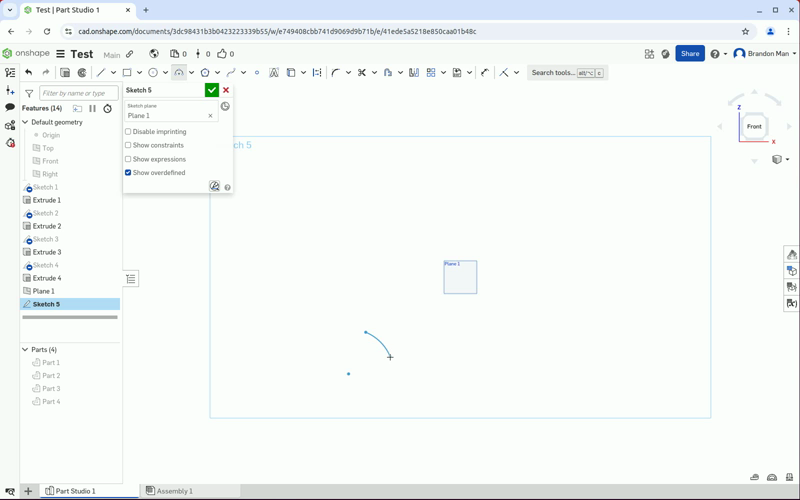
mouse_move(383, 339)
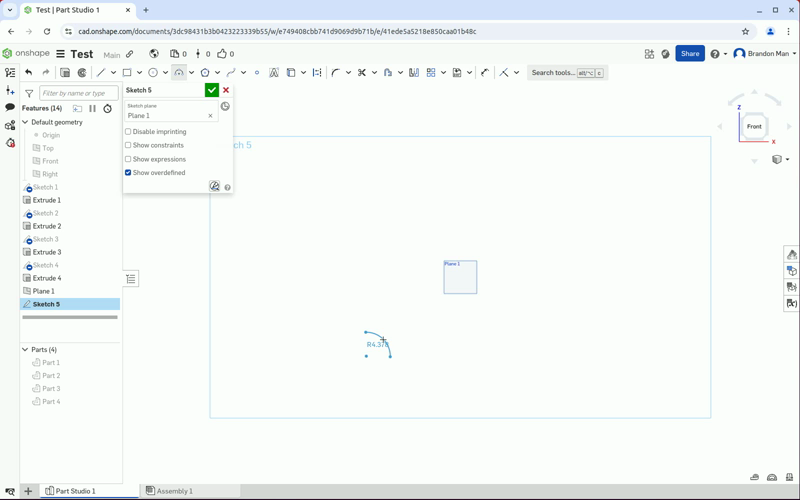
click(383, 339)
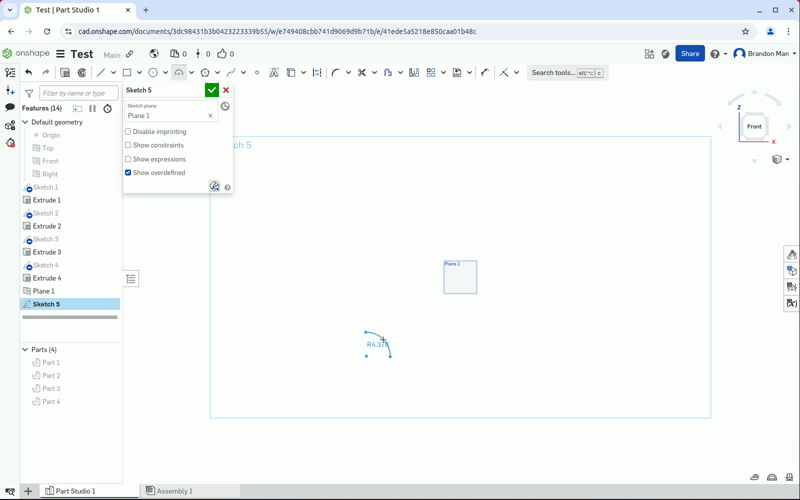
key_up(shift)
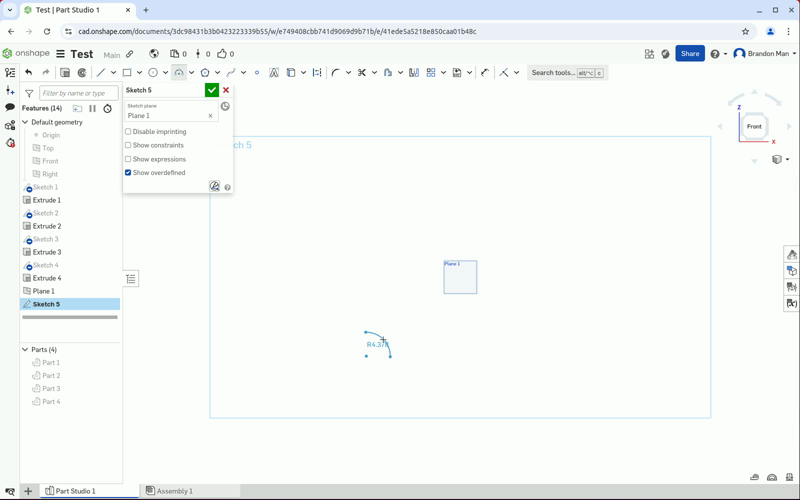
key(esc)
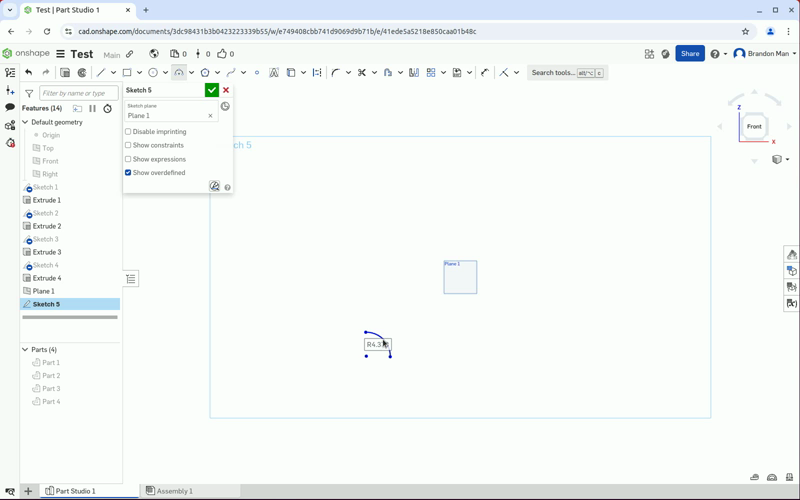
key(l)
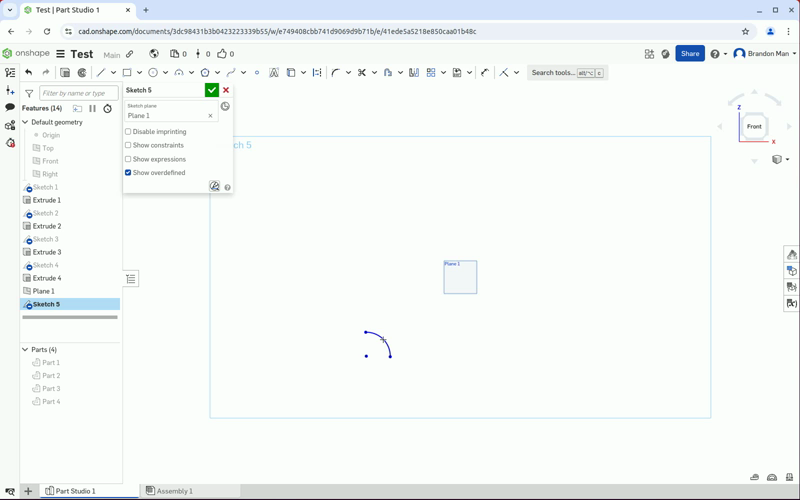
mouse_move(390, 356)
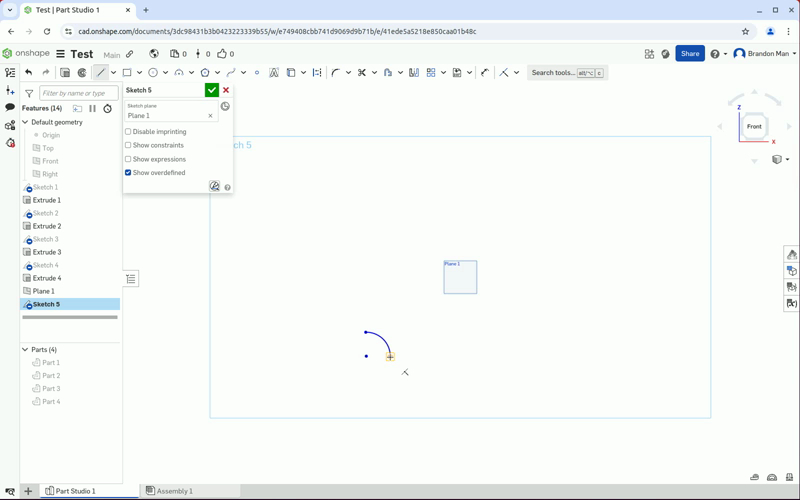
click(390, 356)
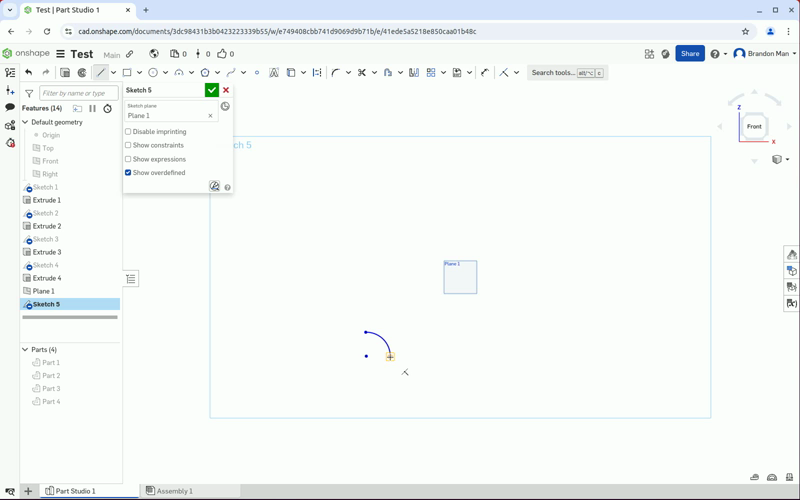
key_down(shift)
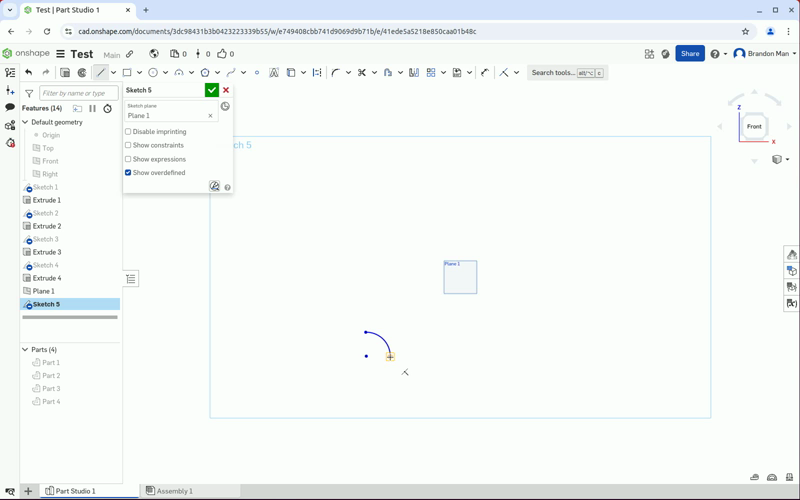
mouse_move(420, 356)
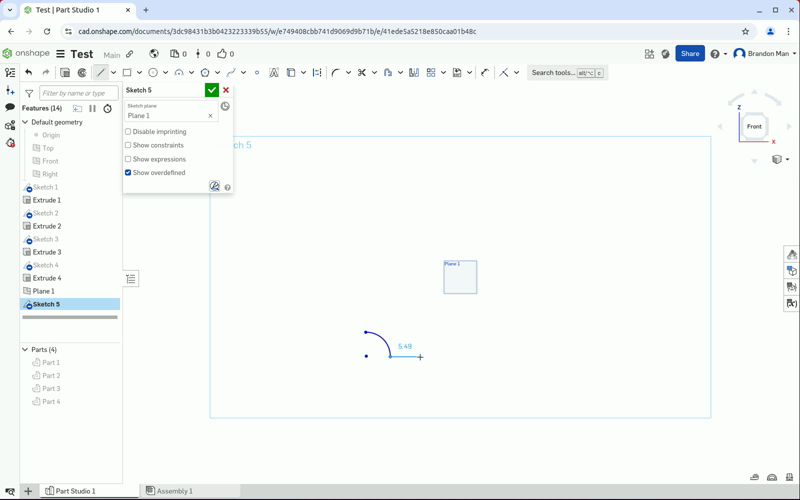
mouse_move(439, 356)
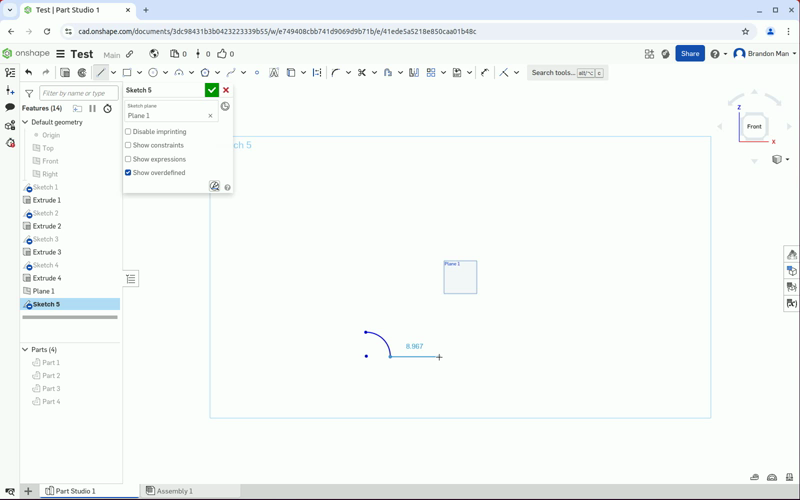
click(439, 356)
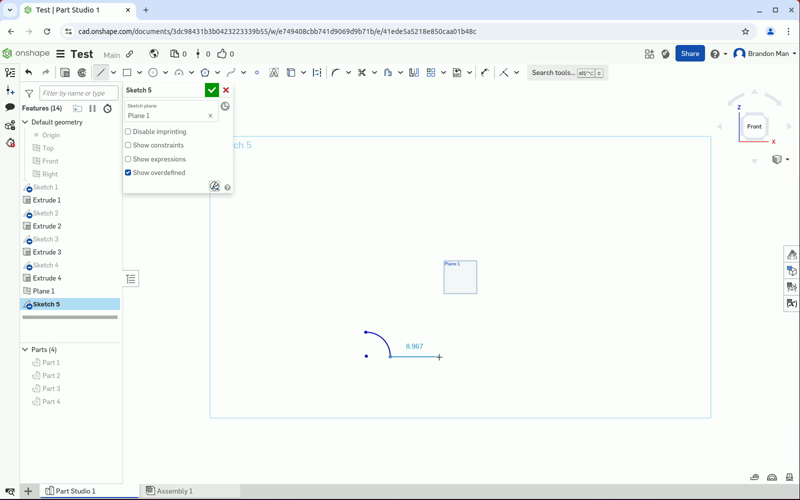
key_up(shift)
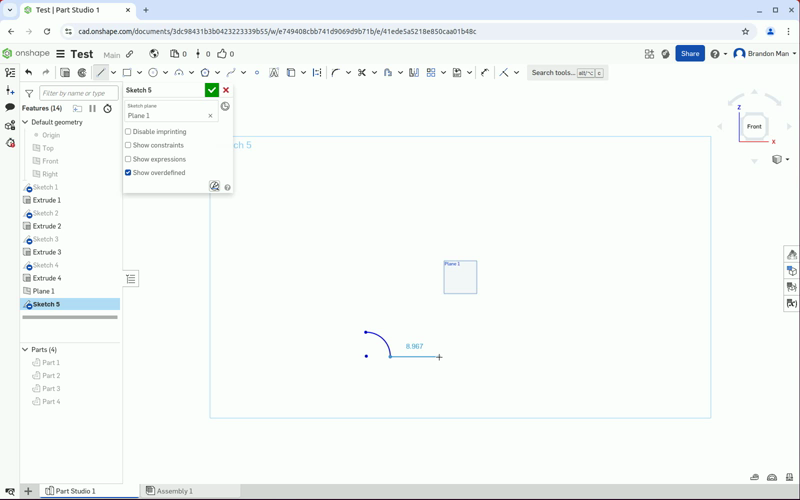
key(esc)
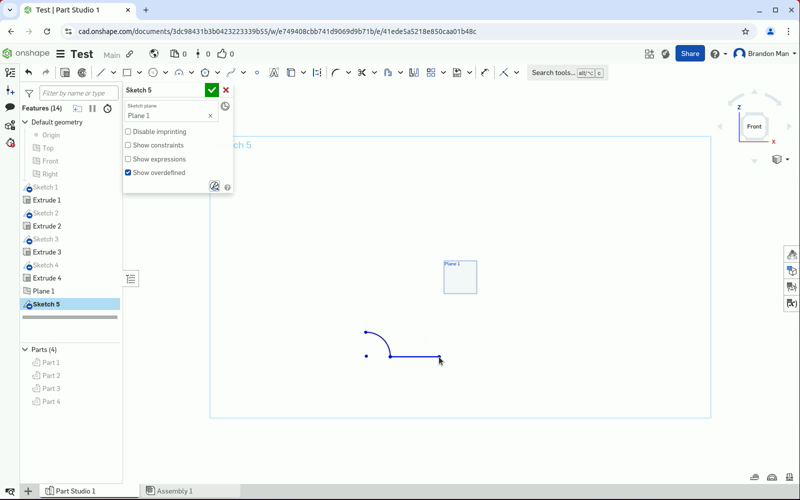
key(a)
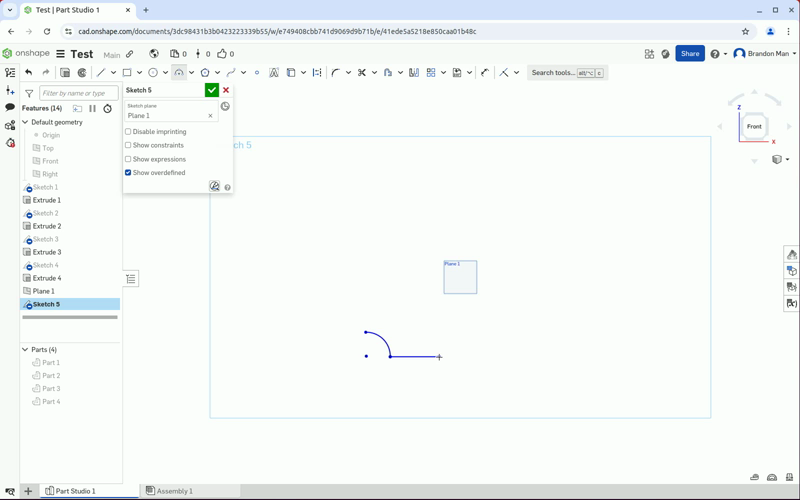
mouse_move(439, 356)
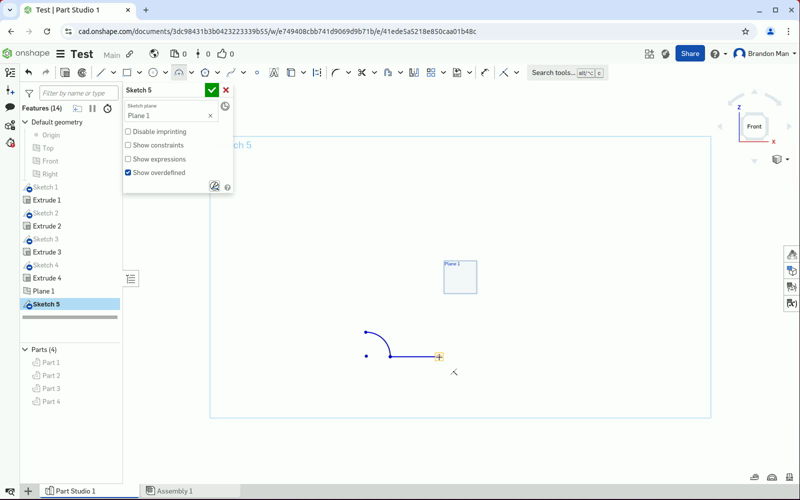
click(439, 356)
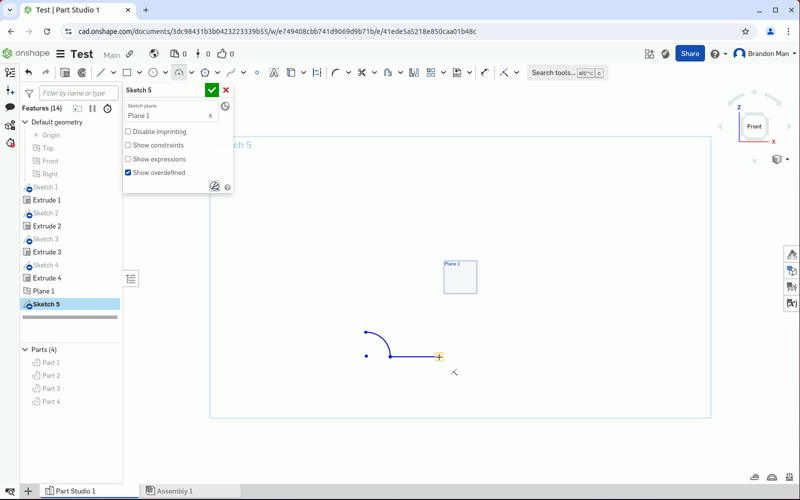
key_down(shift)
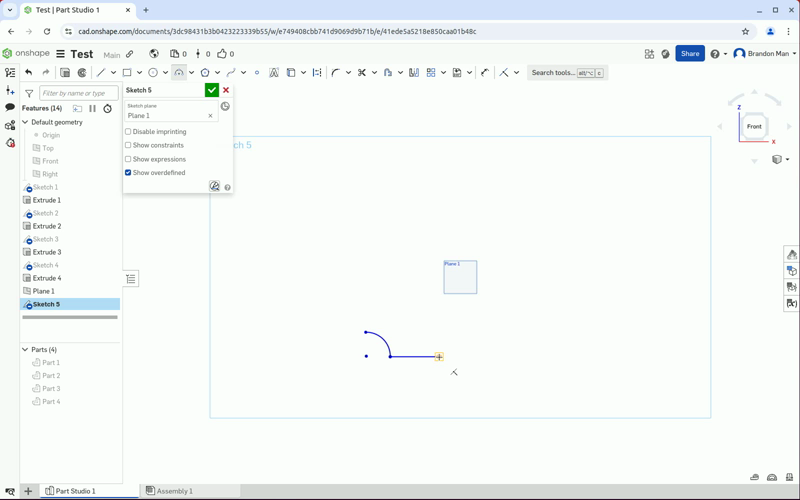
mouse_move(488, 356)
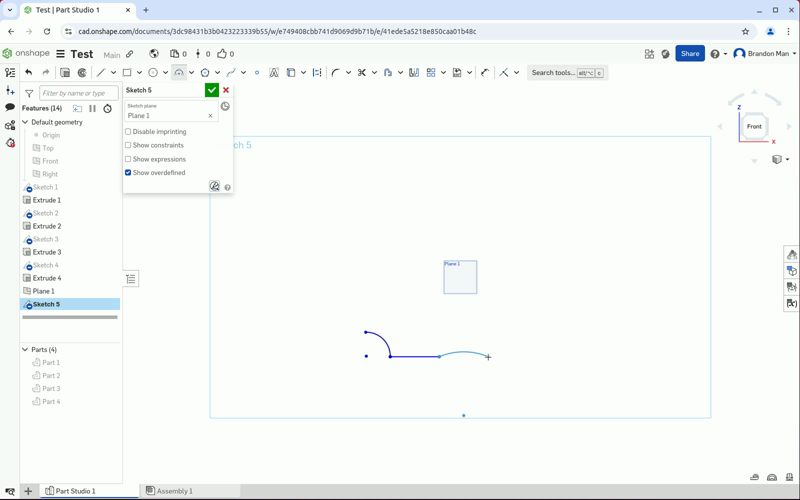
click(488, 356)
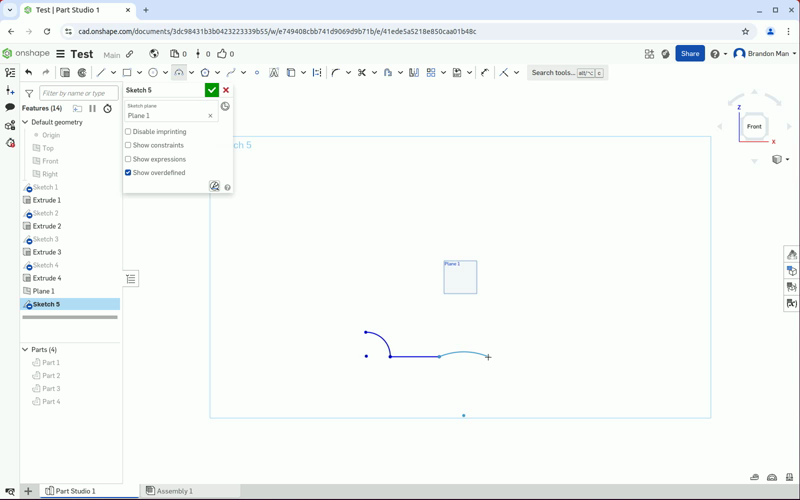
mouse_move(463, 381)
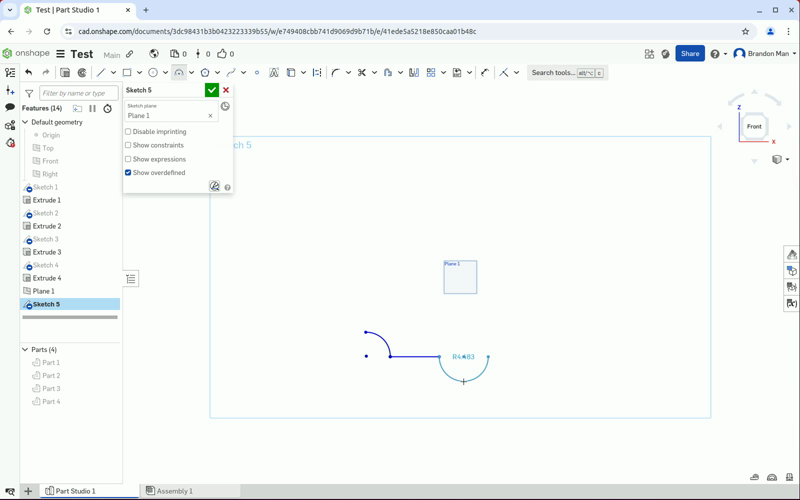
click(463, 381)
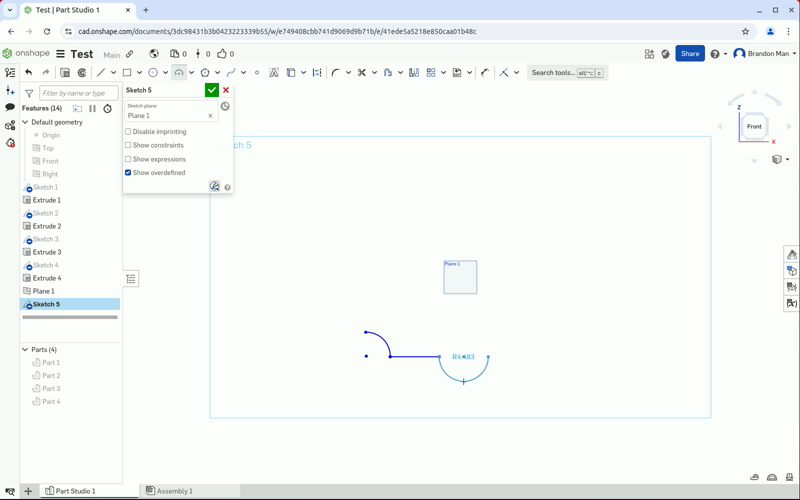
key_up(shift)
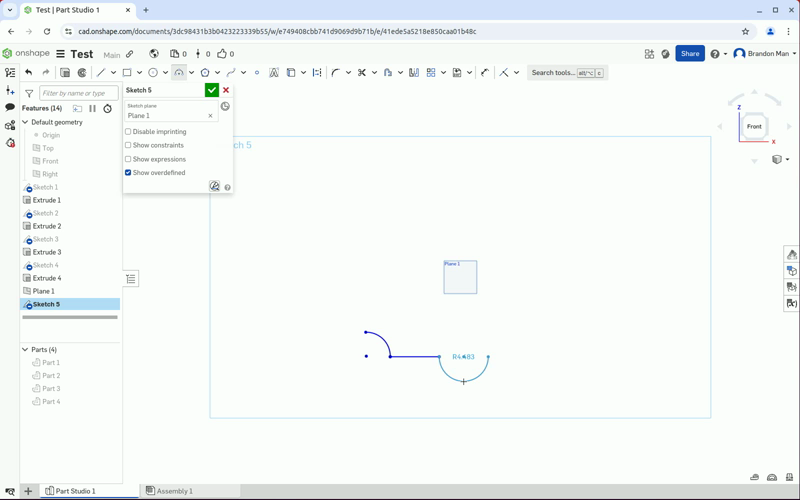
key(esc)
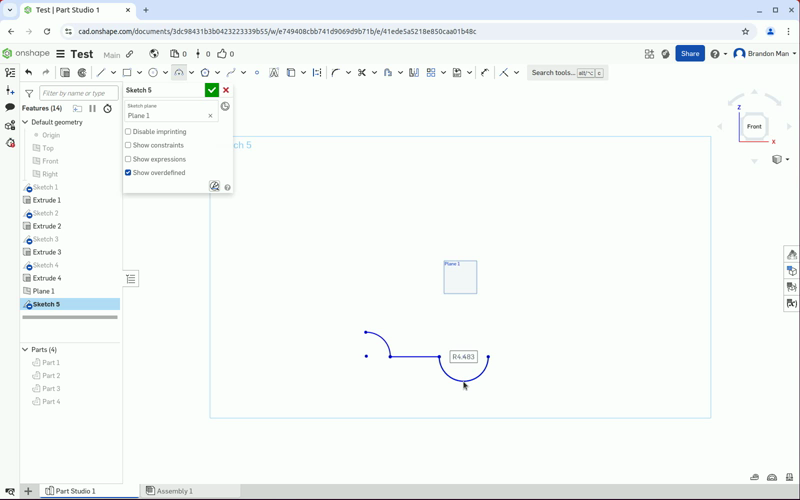
key(l)
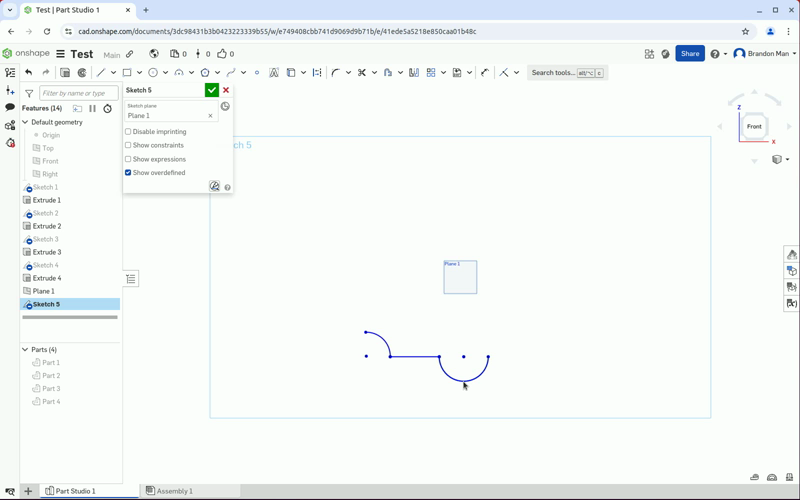
mouse_move(488, 356)
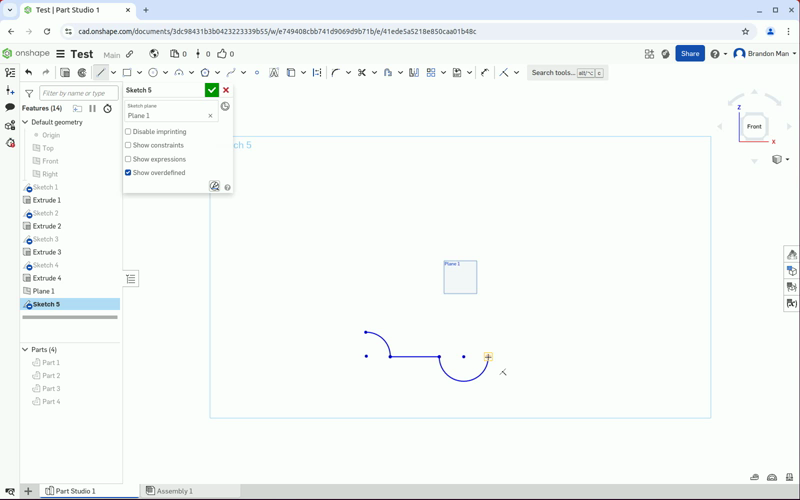
click(488, 356)
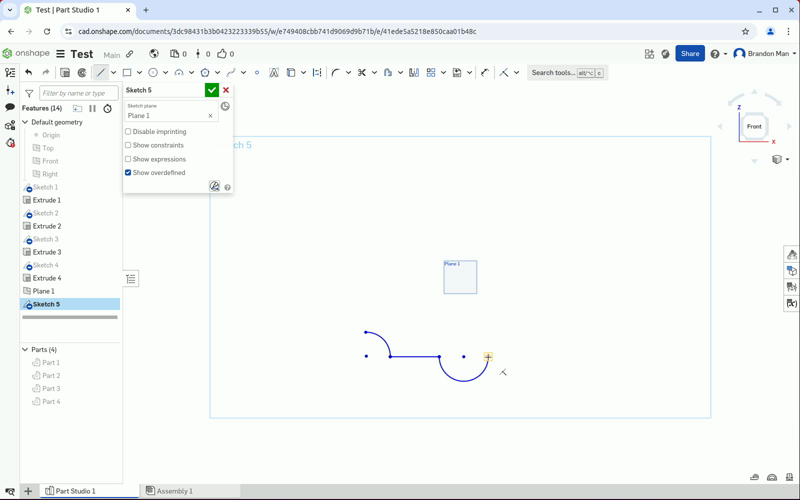
key_down(shift)
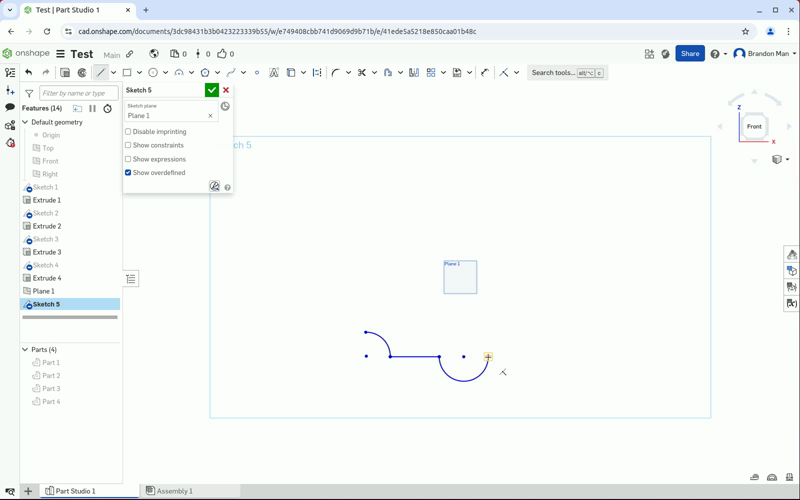
mouse_move(518, 356)
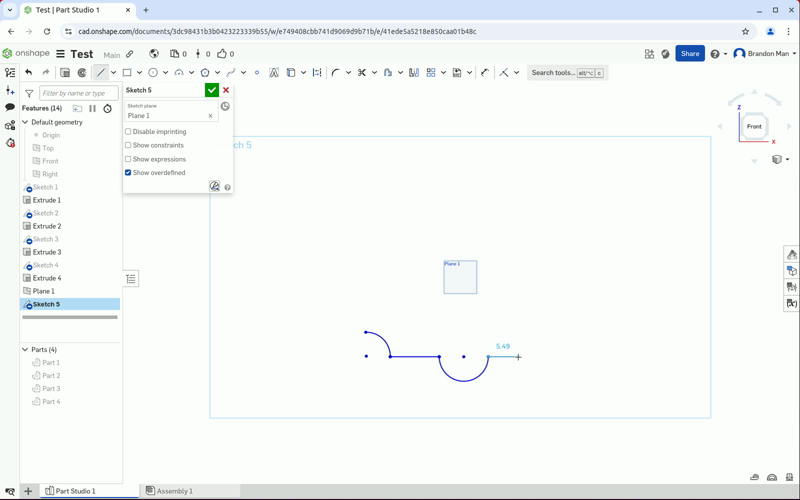
mouse_move(535, 356)
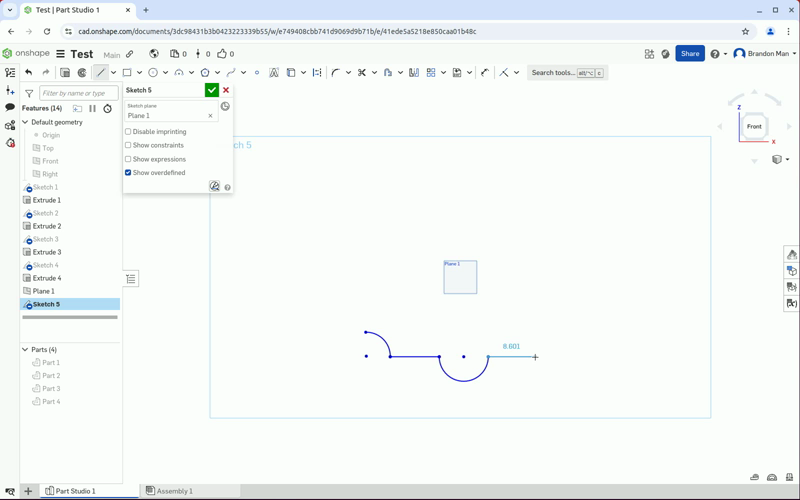
click(535, 356)
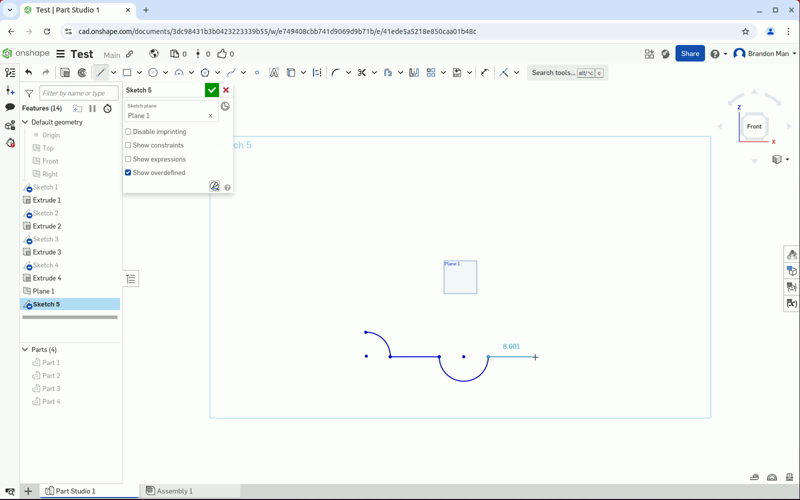
key_up(shift)
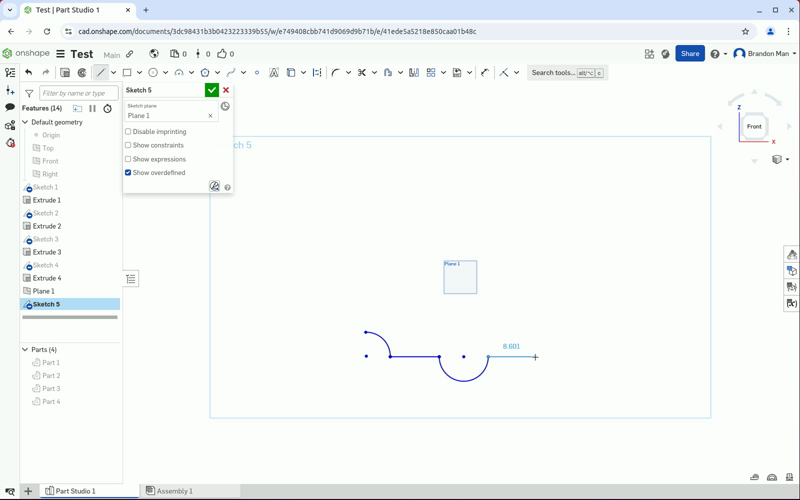
key(esc)
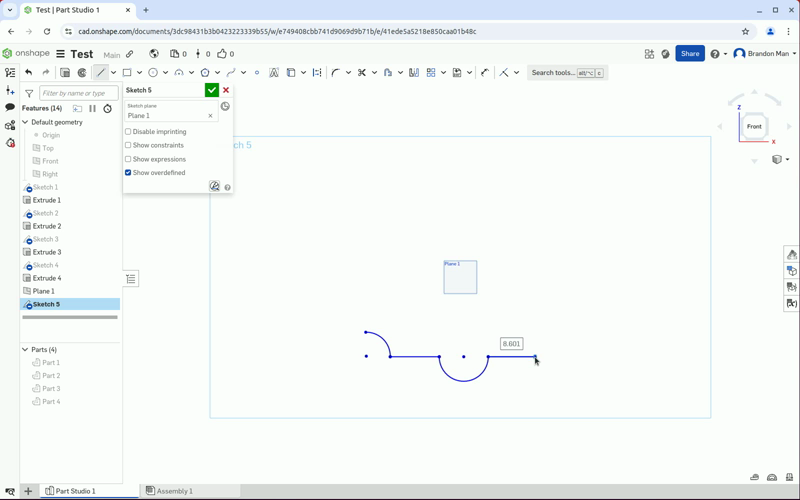
key(a)
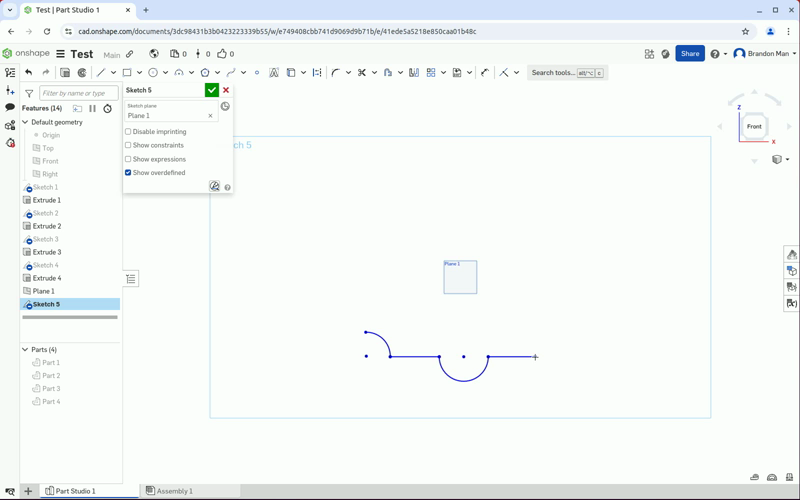
mouse_move(535, 356)
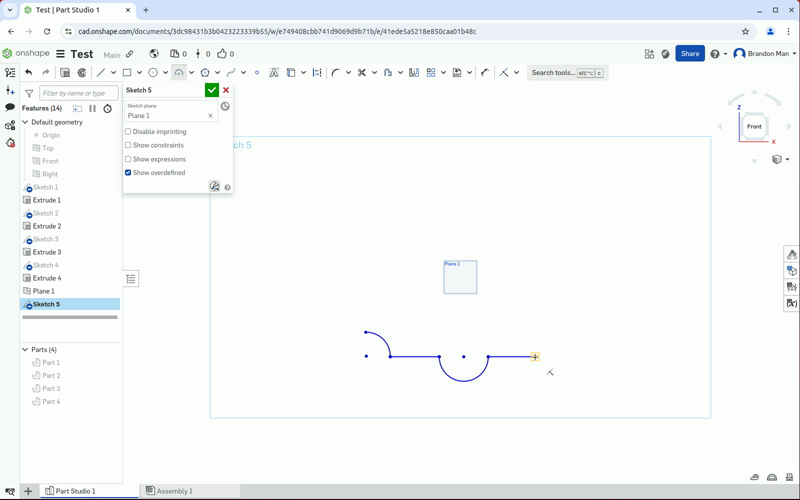
click(535, 356)
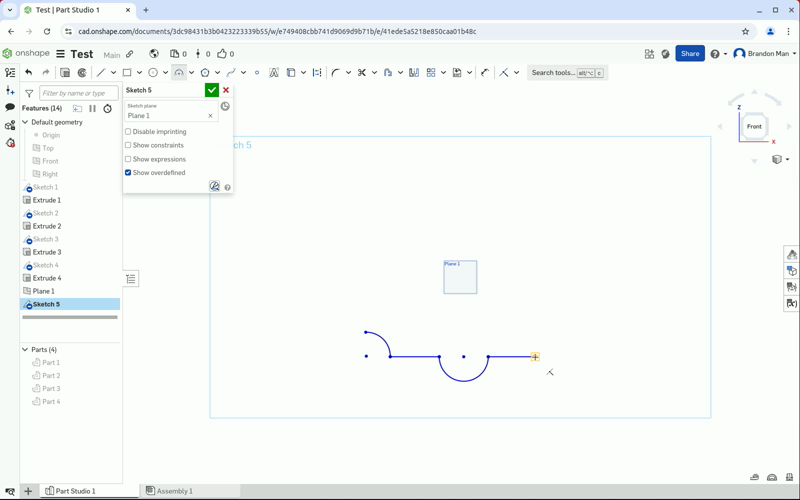
key_down(shift)
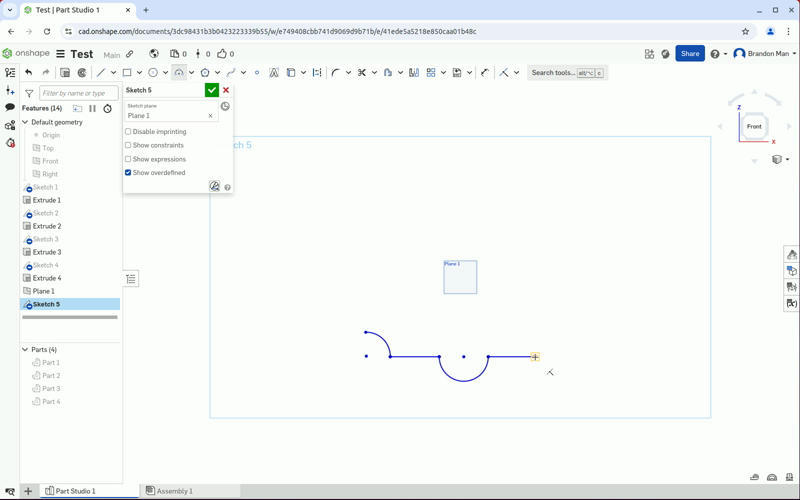
mouse_move(559, 332)
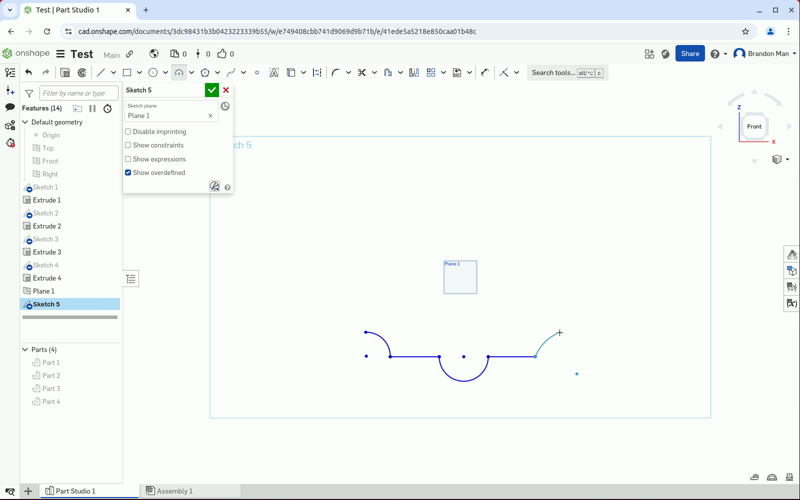
click(559, 332)
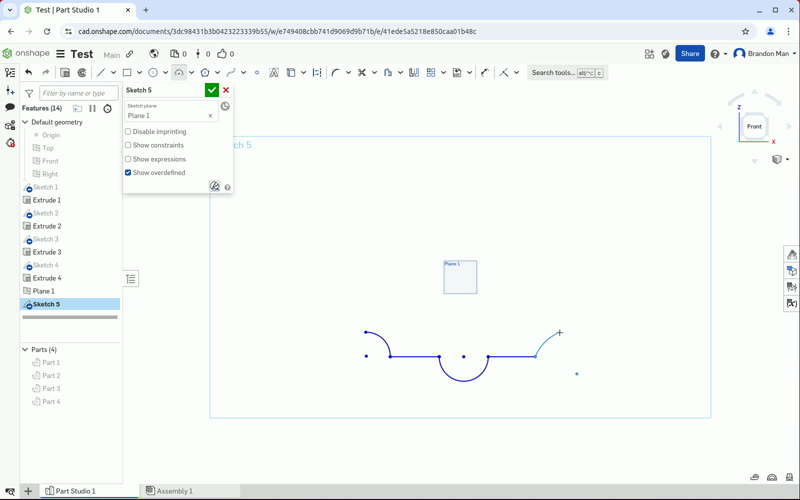
mouse_move(542, 339)
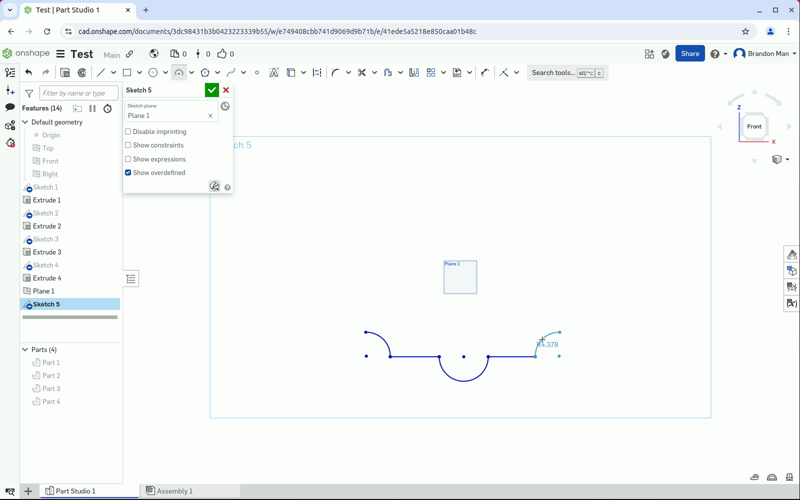
click(542, 339)
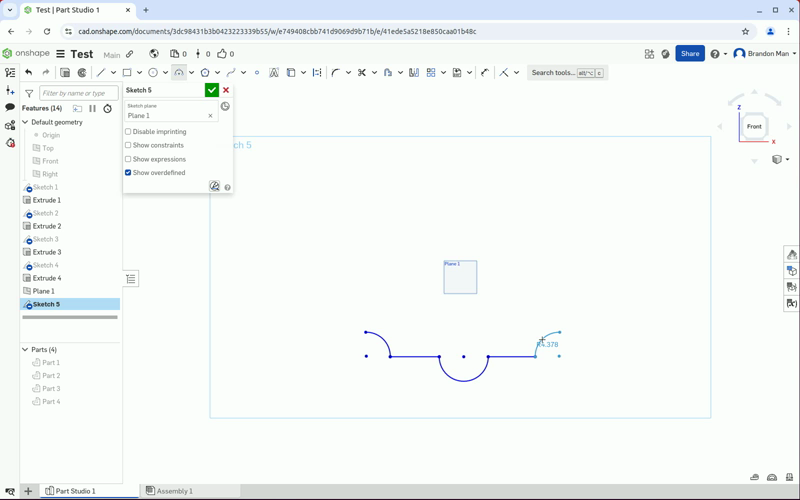
key_up(shift)
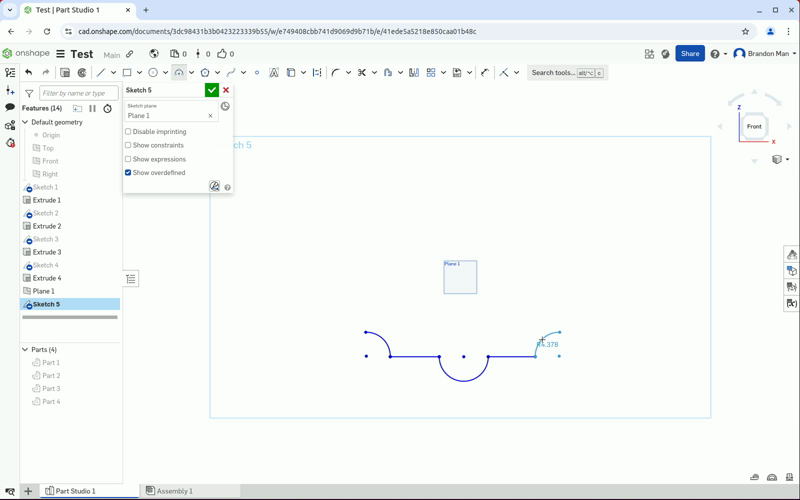
key(esc)
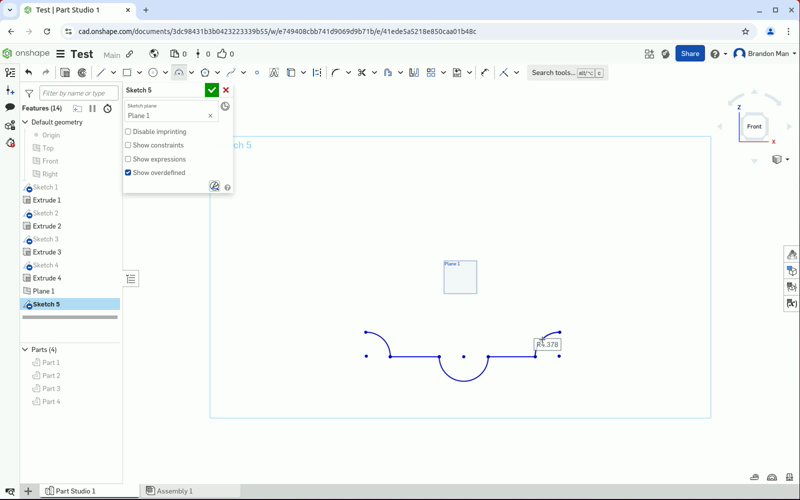
key(l)
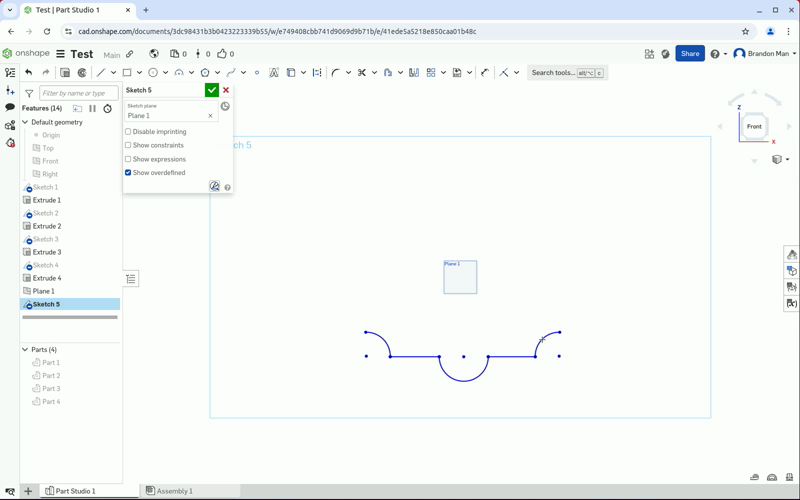
mouse_move(559, 332)
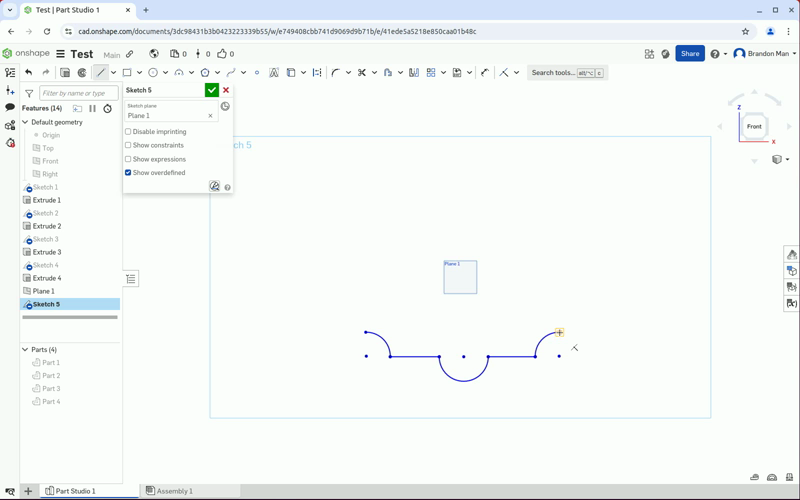
click(559, 332)
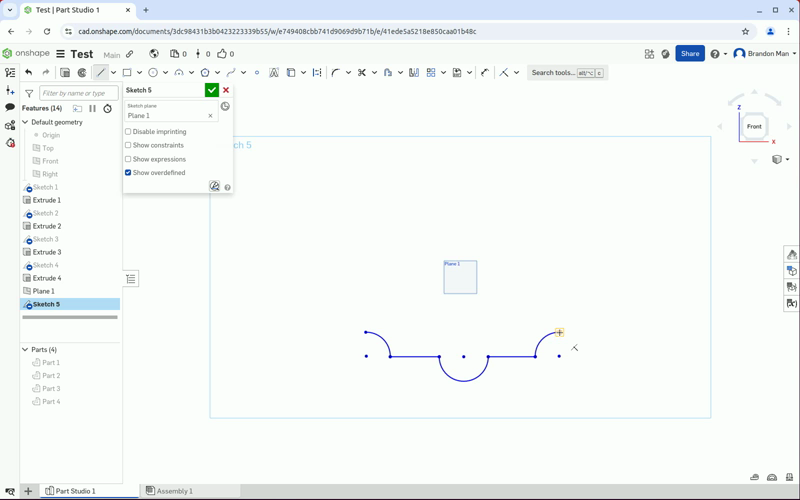
key_down(shift)
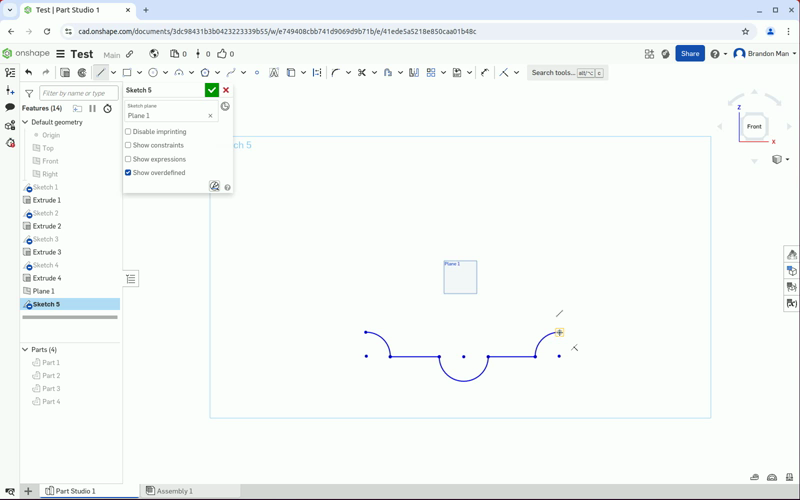
mouse_move(589, 332)
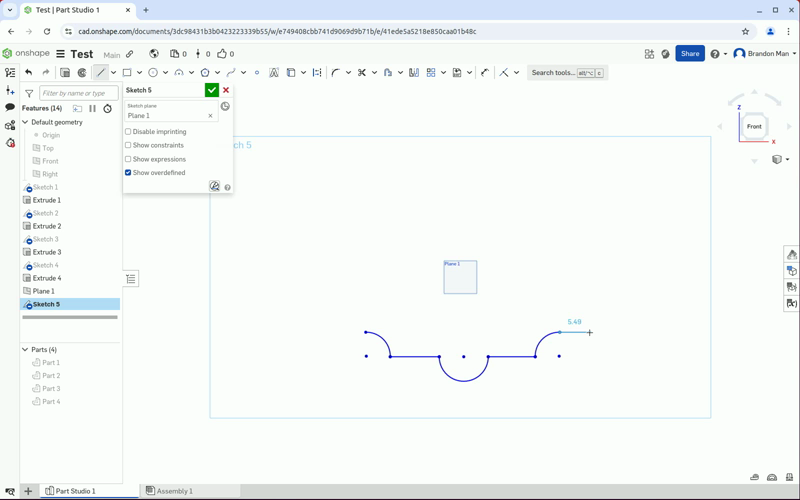
mouse_move(559, 283)
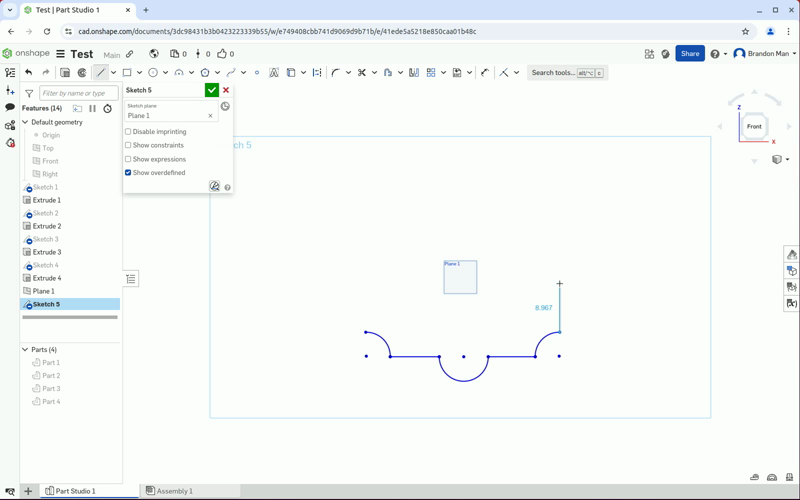
click(559, 283)
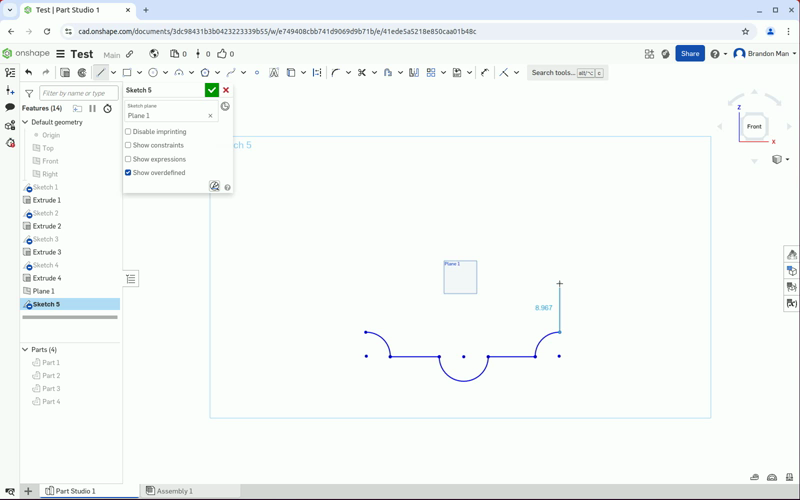
key_up(shift)
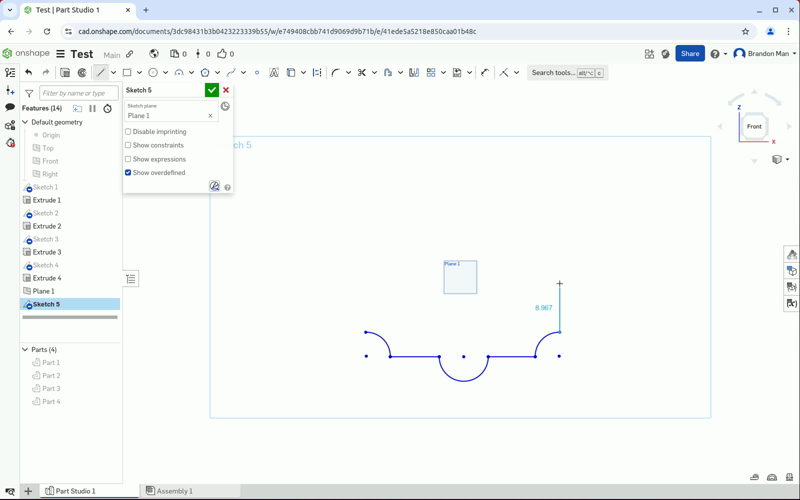
key_down(shift)
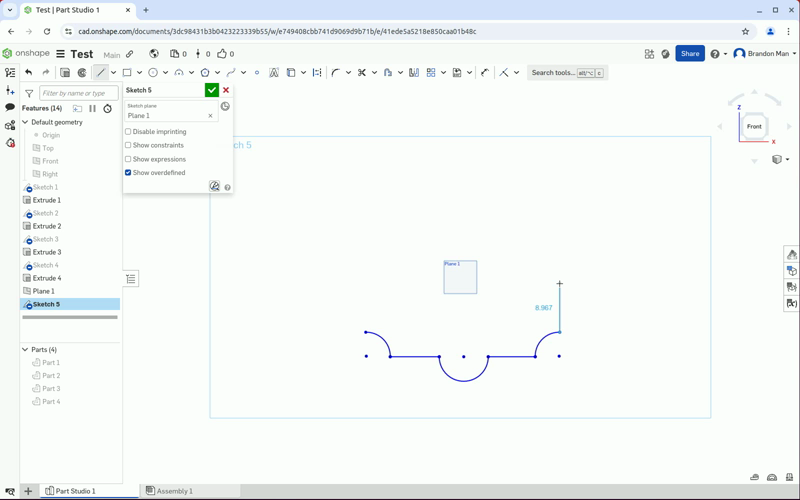
mouse_move(469, 283)
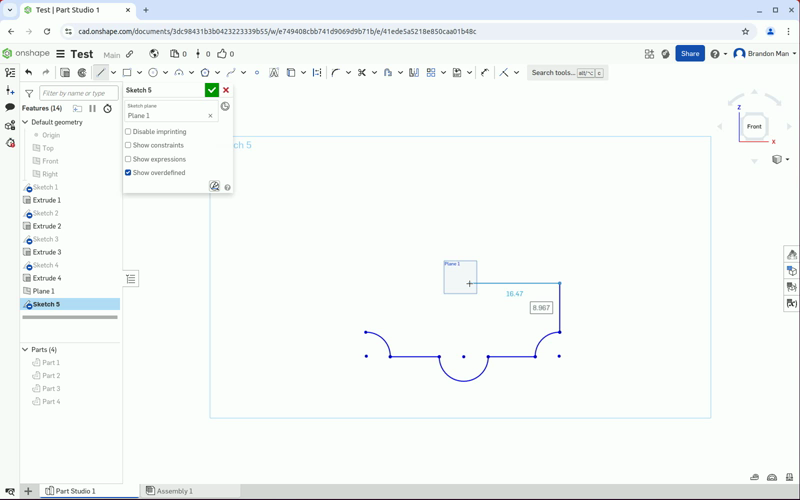
click(469, 283)
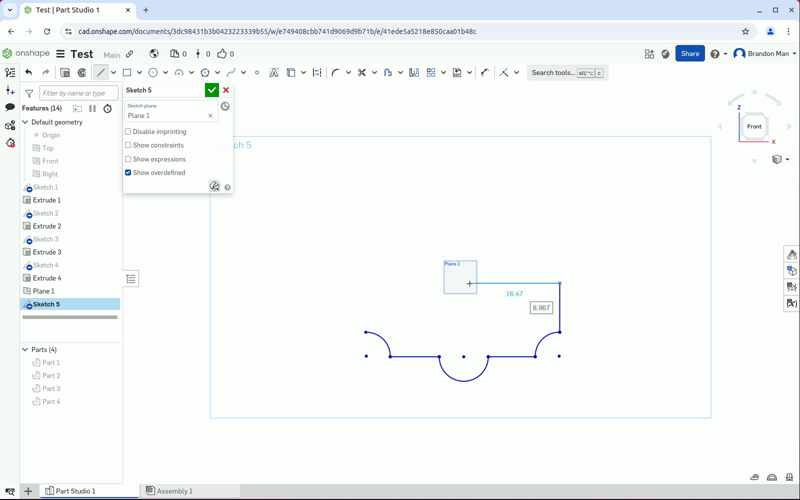
key_up(shift)
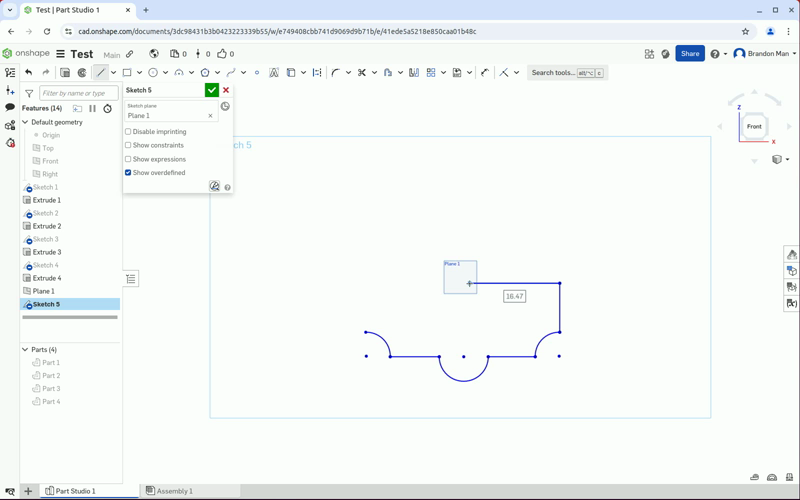
key_down(shift)
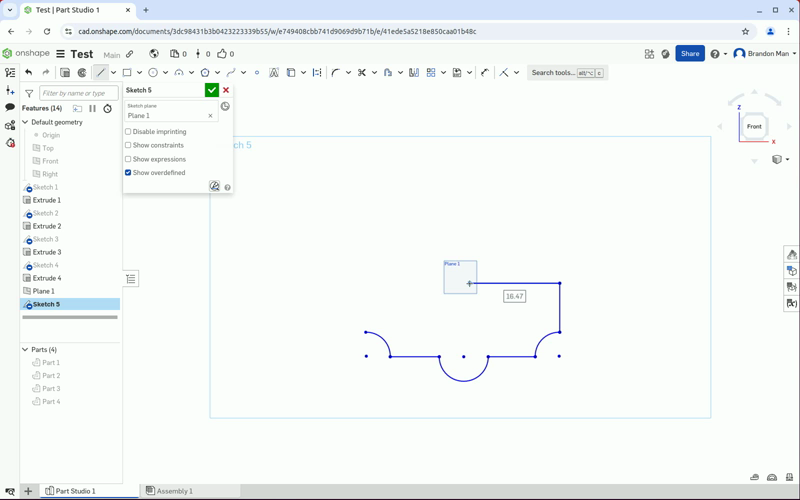
mouse_move(469, 356)
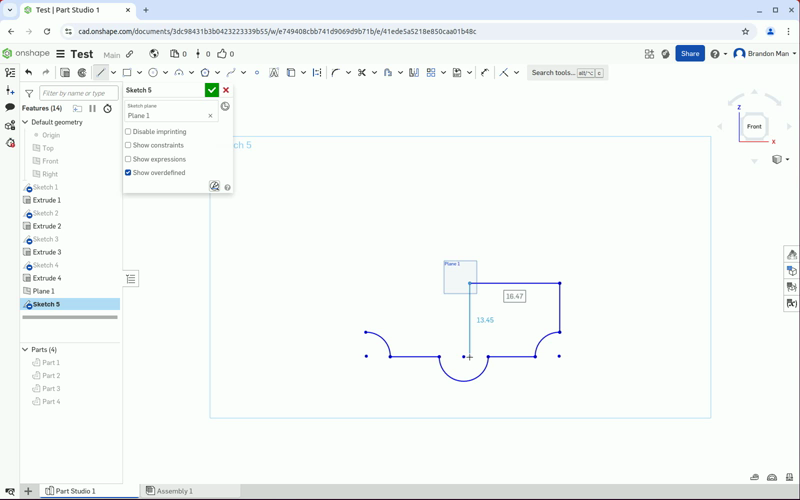
click(469, 356)
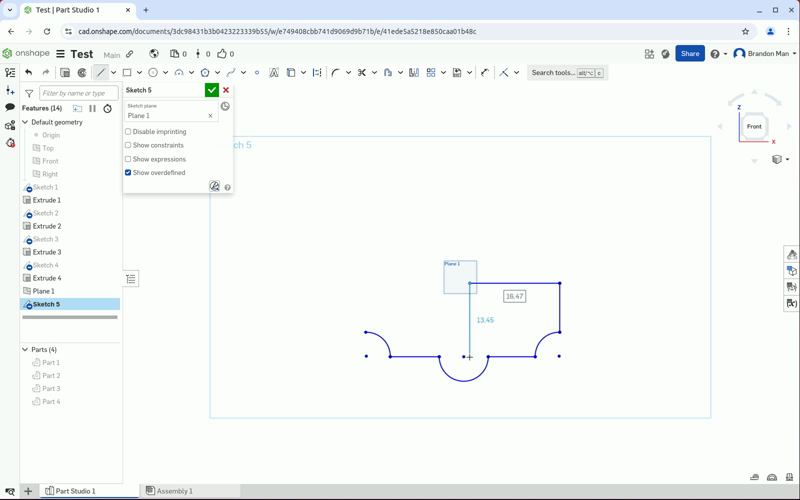
key_up(shift)
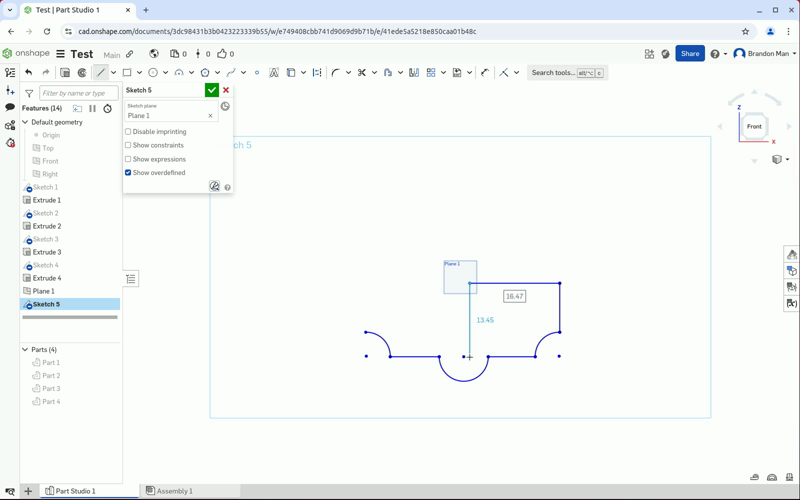
key_down(shift)
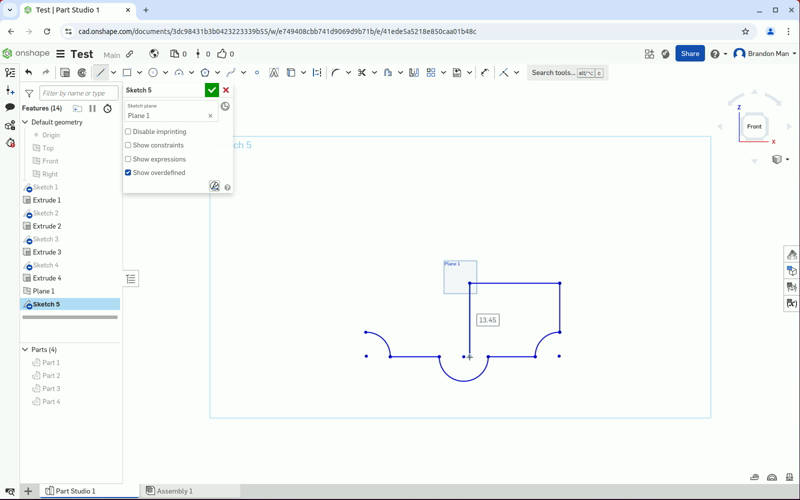
mouse_move(499, 356)
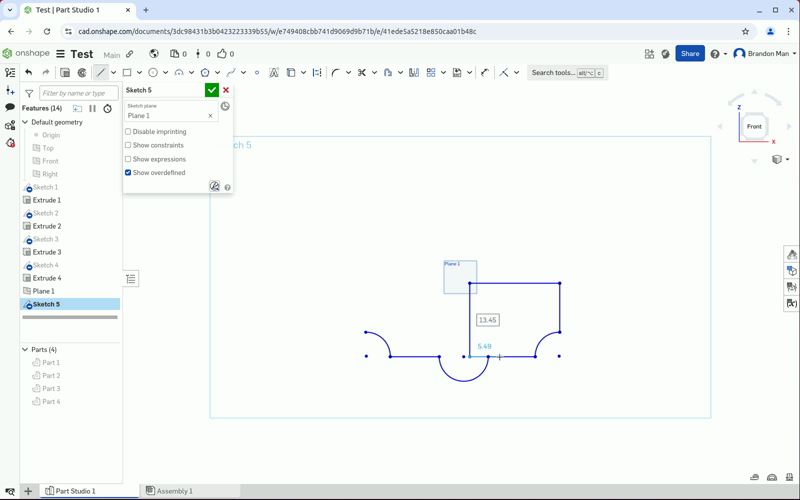
mouse_move(459, 356)
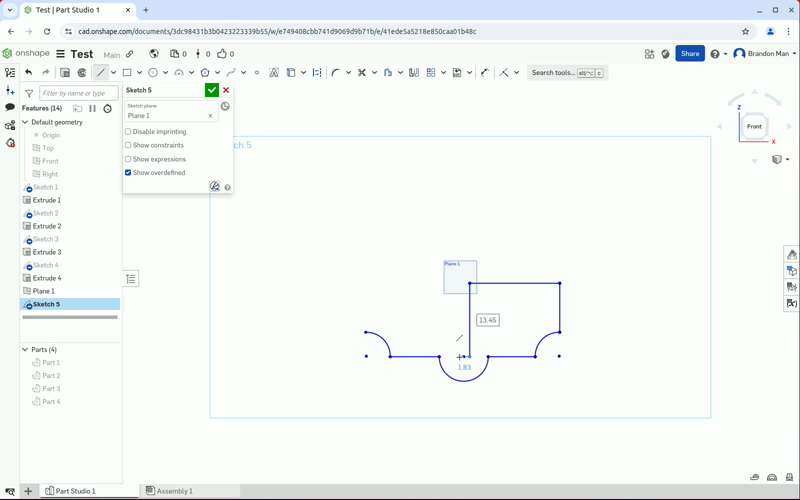
scroll(6)
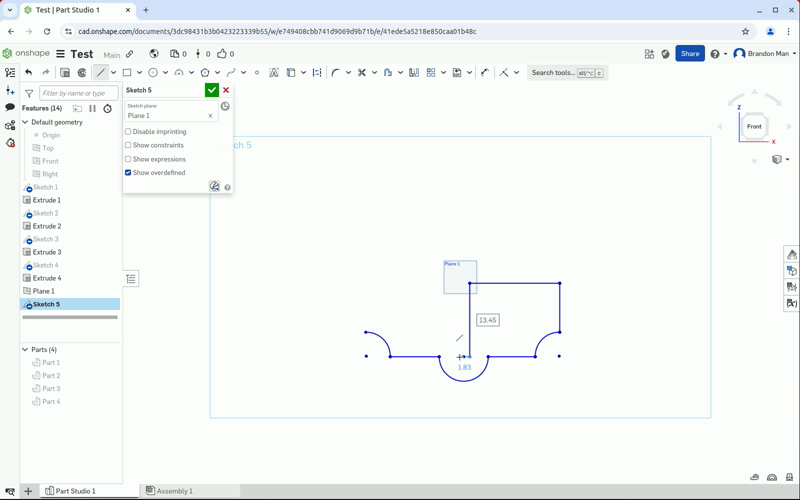
scroll(6)
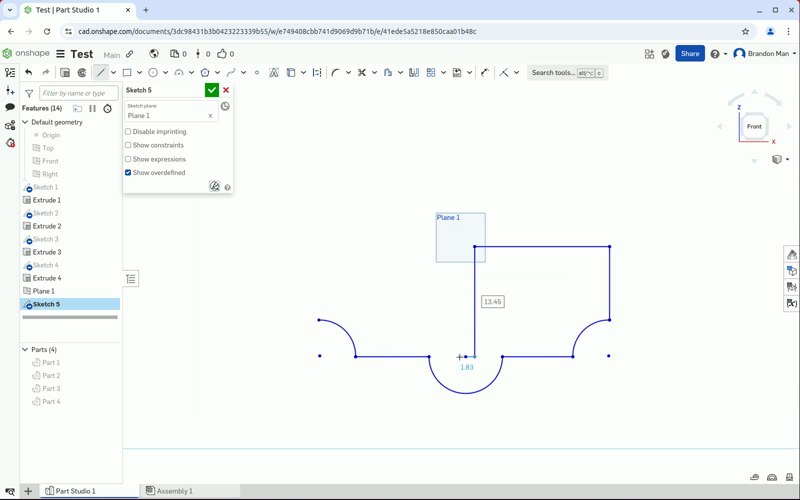
scroll(6)
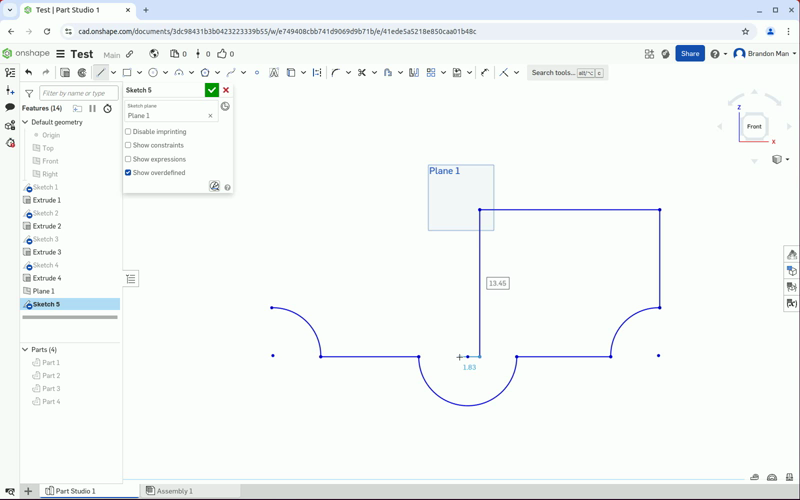
scroll(6)
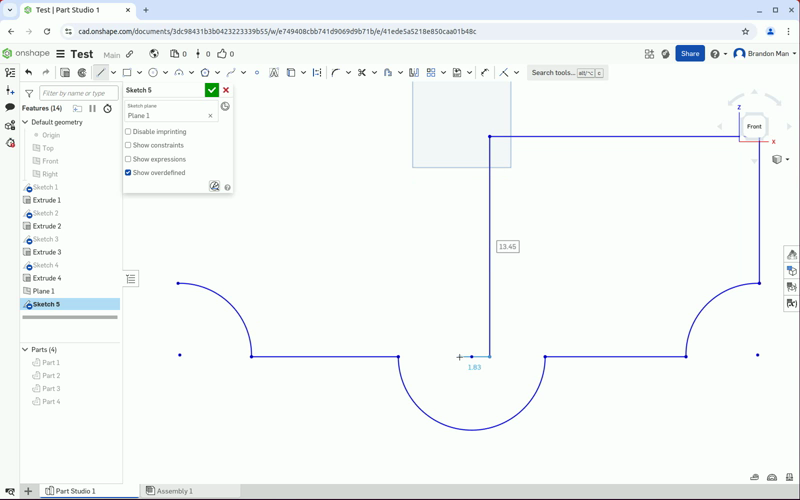
scroll(6)
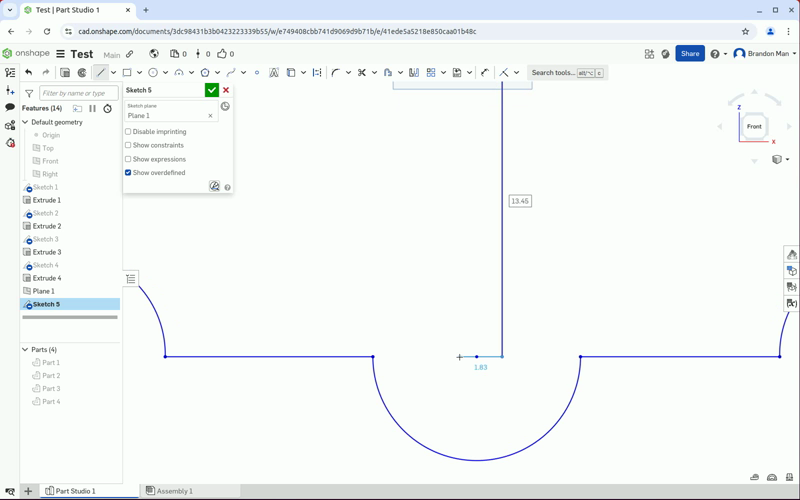
scroll(6)
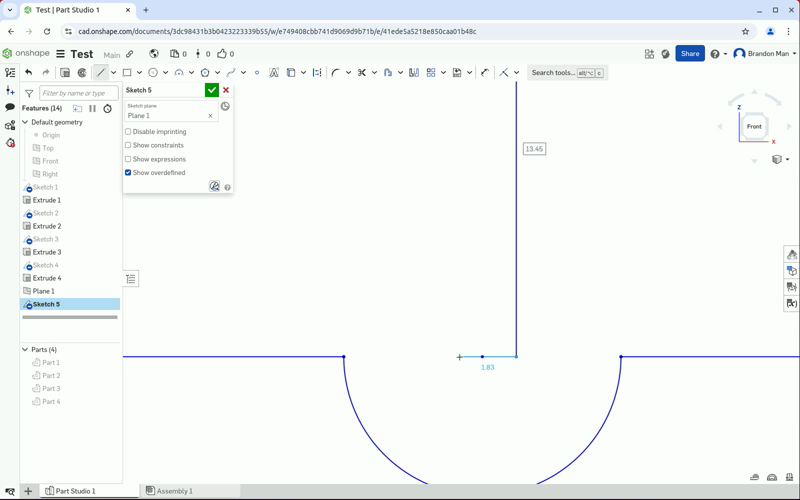
scroll(6)
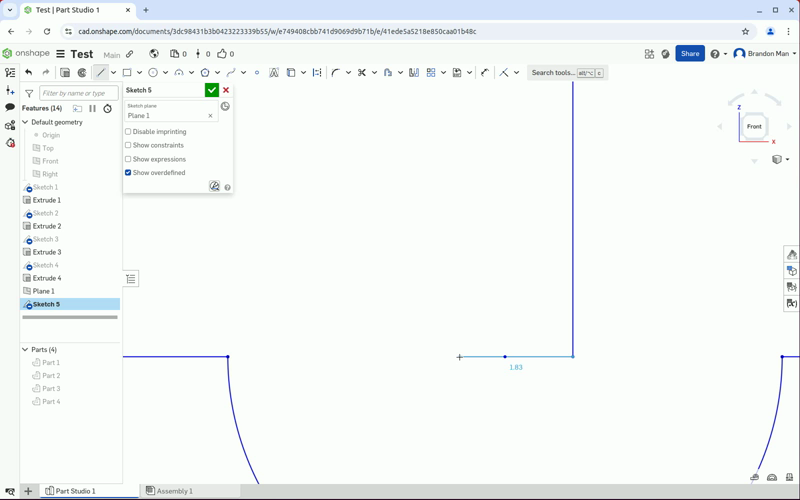
click(459, 356)
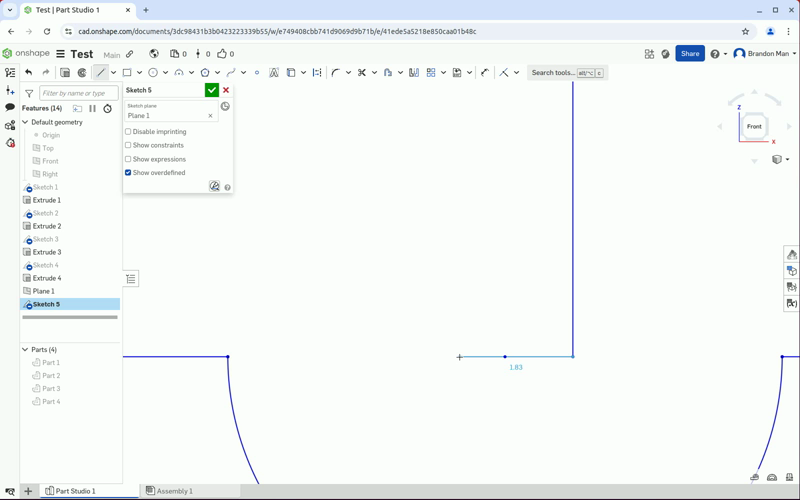
scroll(-6)
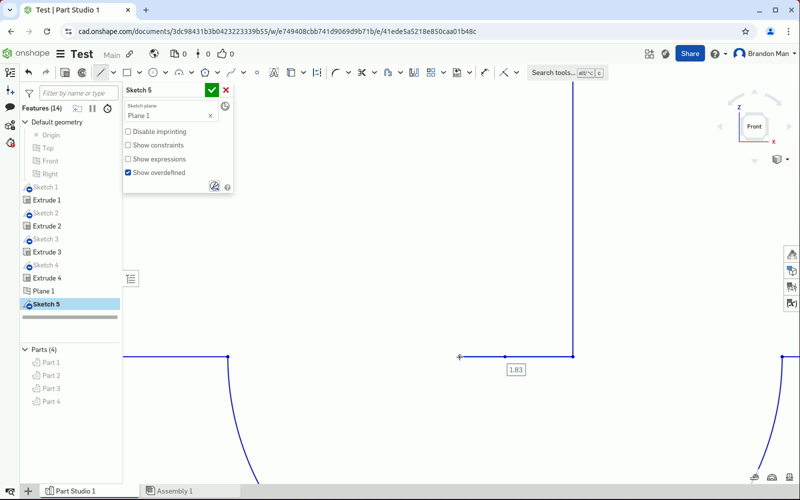
scroll(-6)
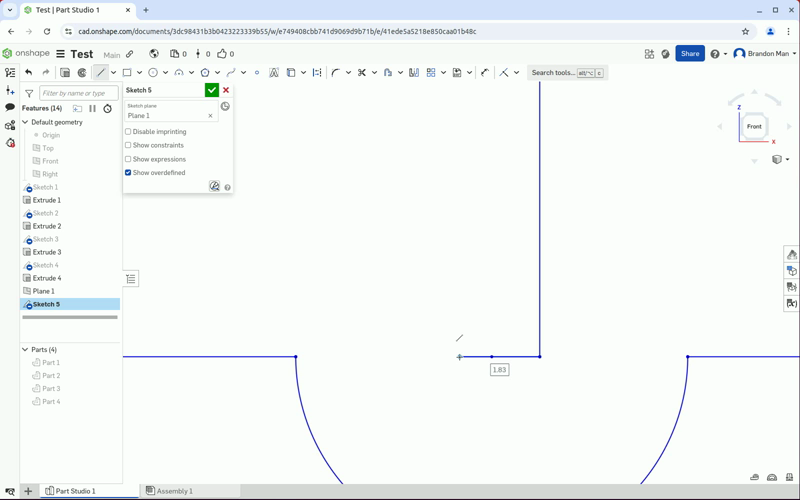
scroll(-6)
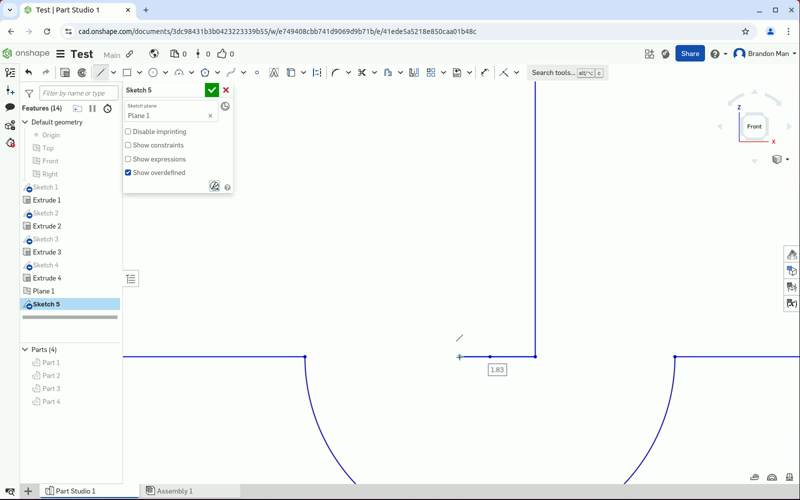
scroll(-6)
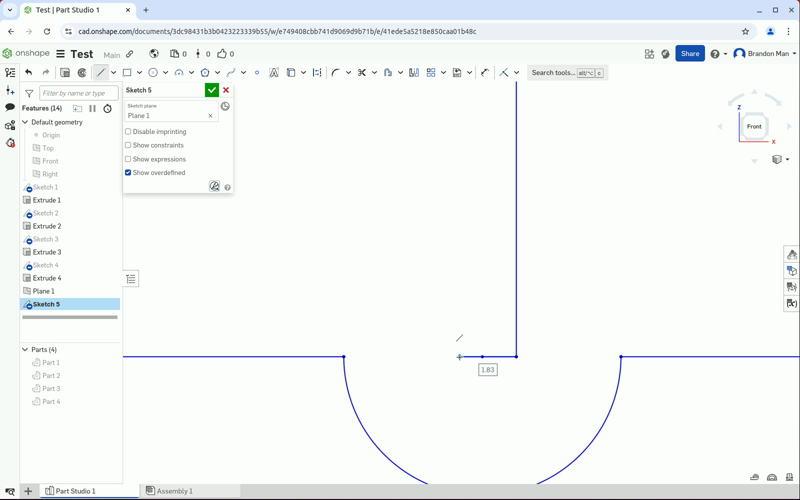
scroll(-6)
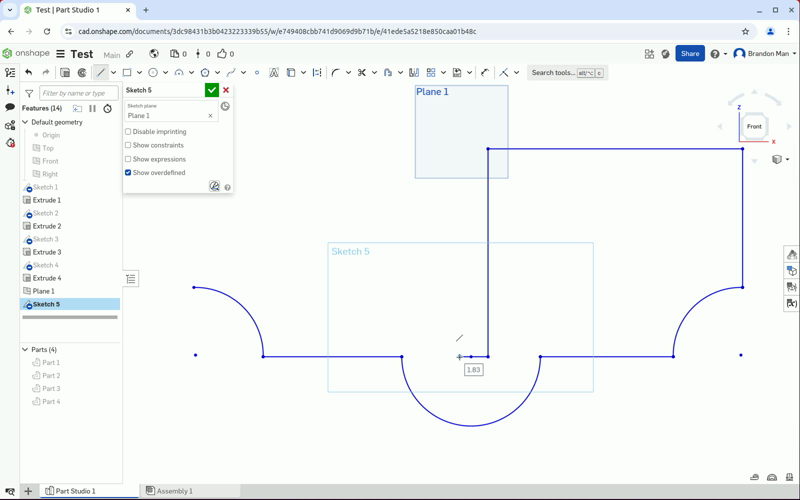
scroll(-6)
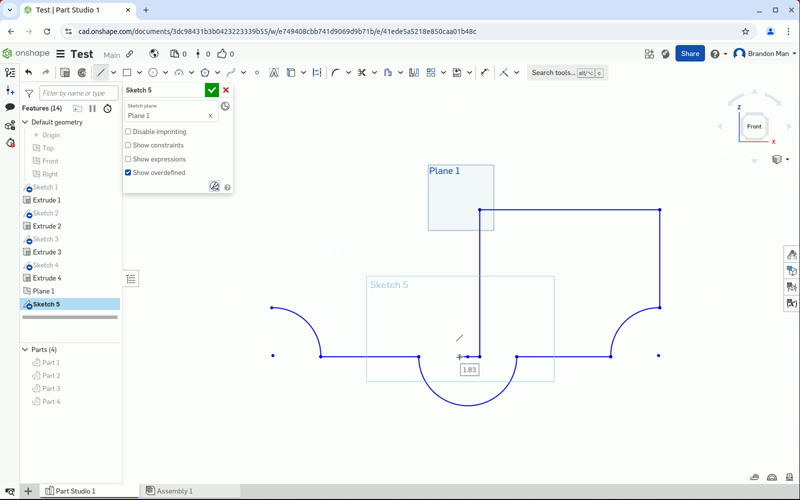
scroll(-6)
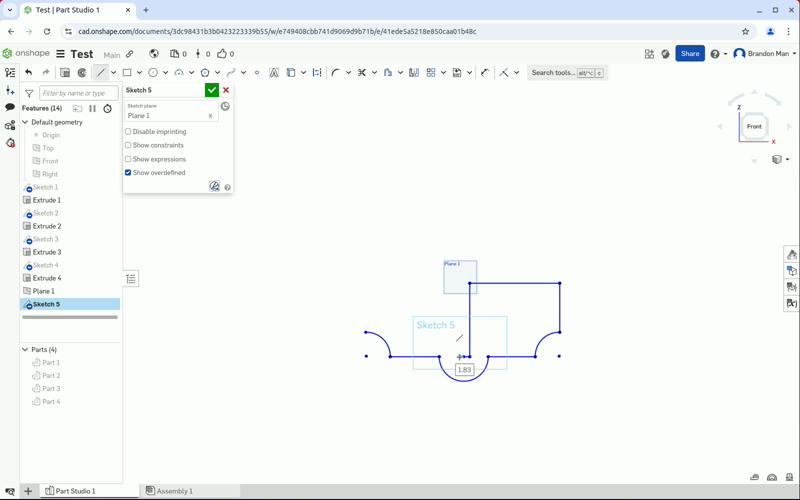
key_up(shift)
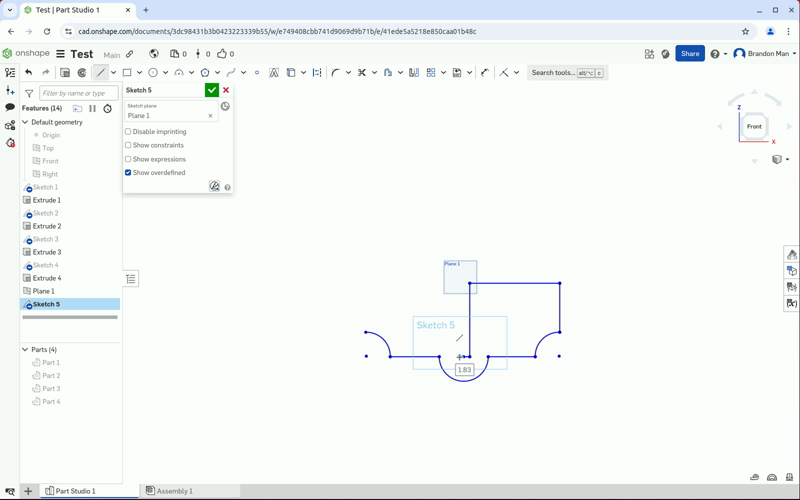
key_down(shift)
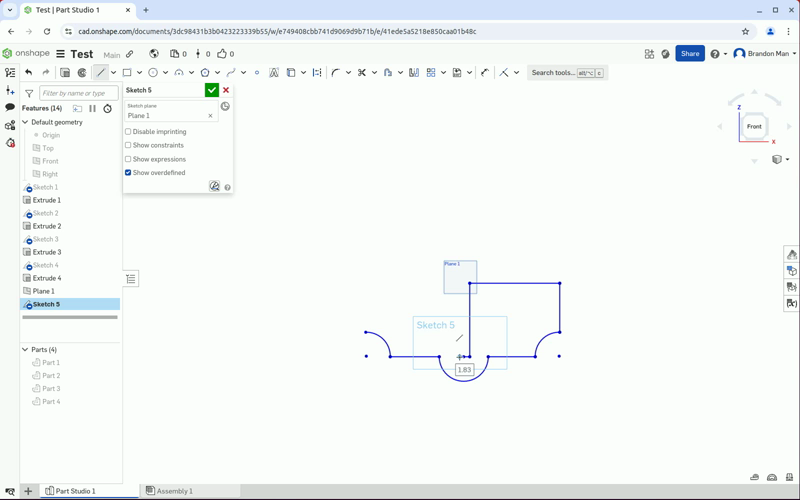
mouse_move(459, 283)
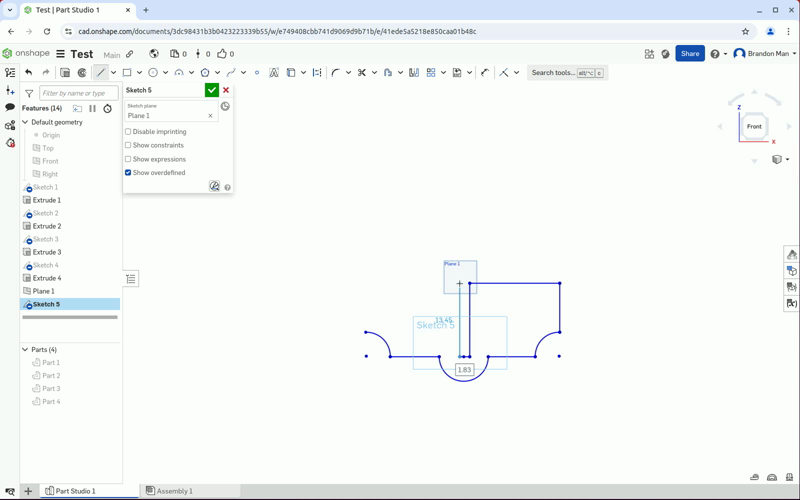
click(459, 283)
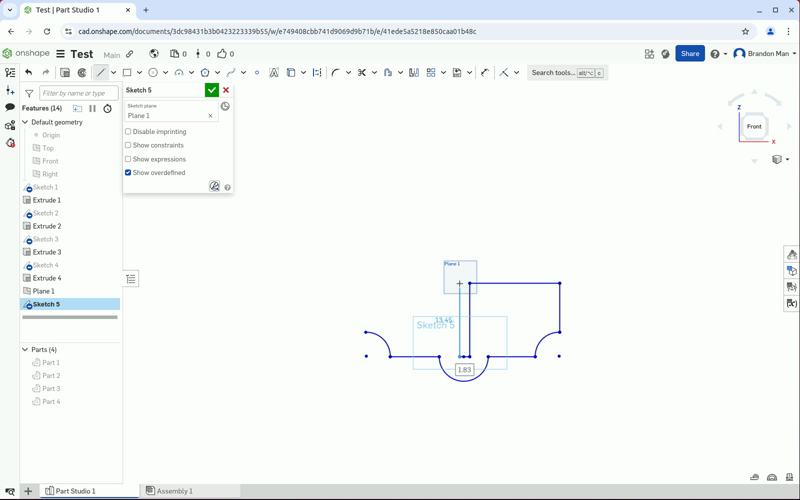
key_up(shift)
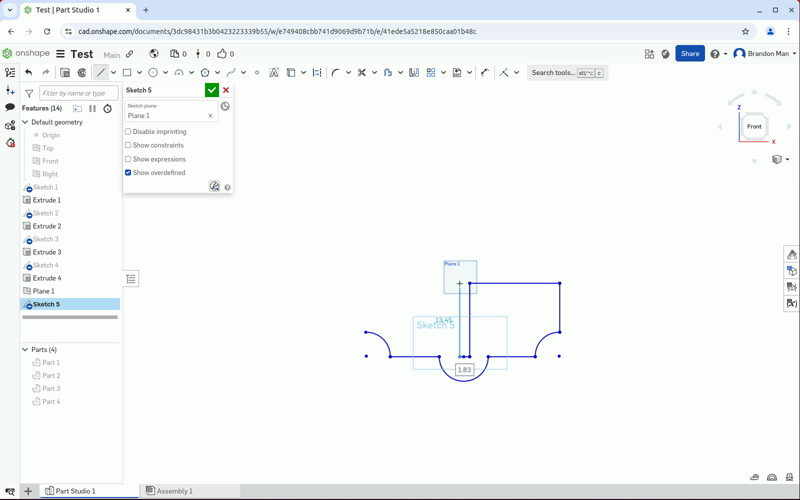
key_down(shift)
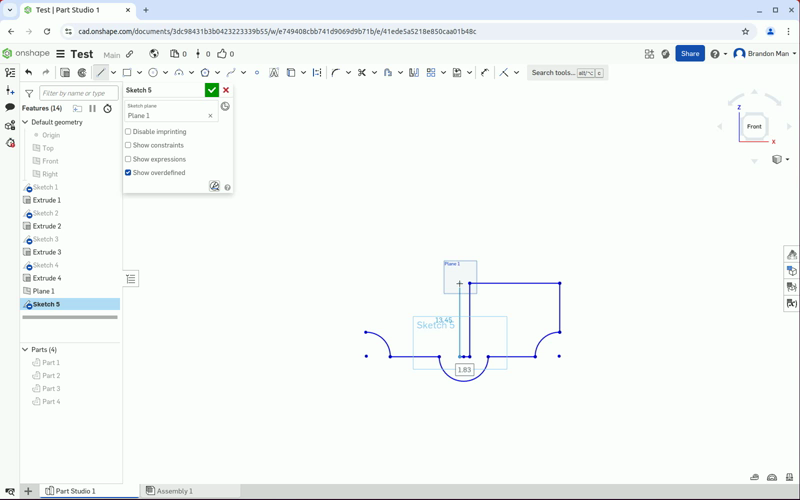
mouse_move(365, 283)
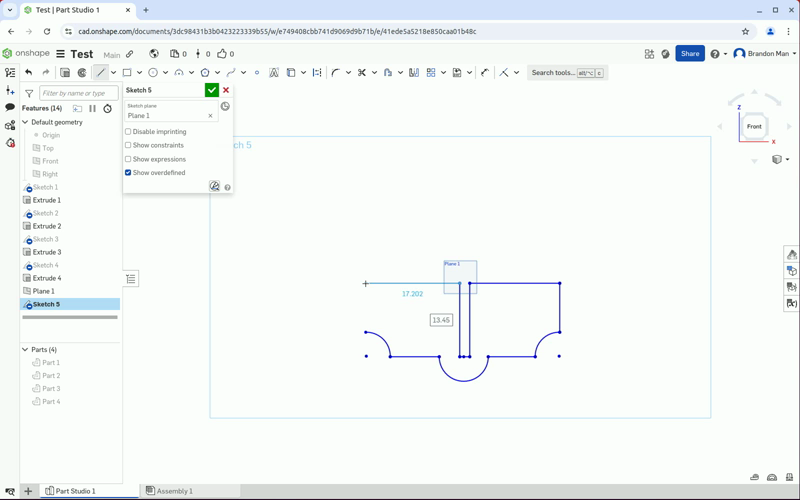
click(365, 283)
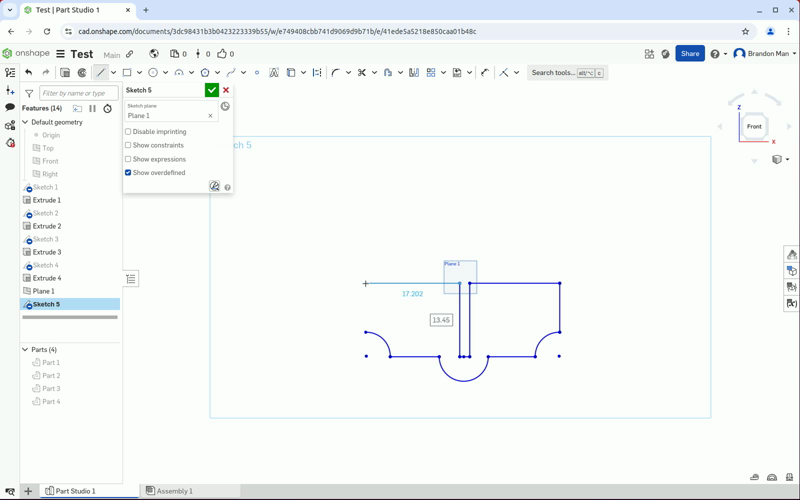
key_up(shift)
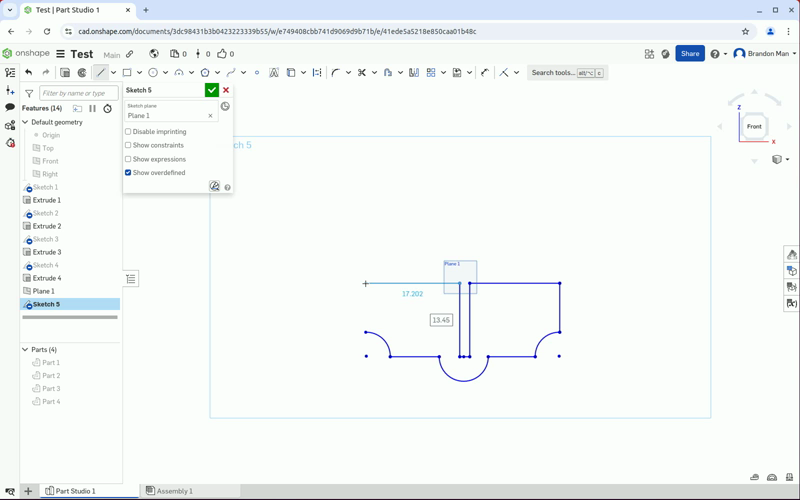
mouse_move(395, 283)
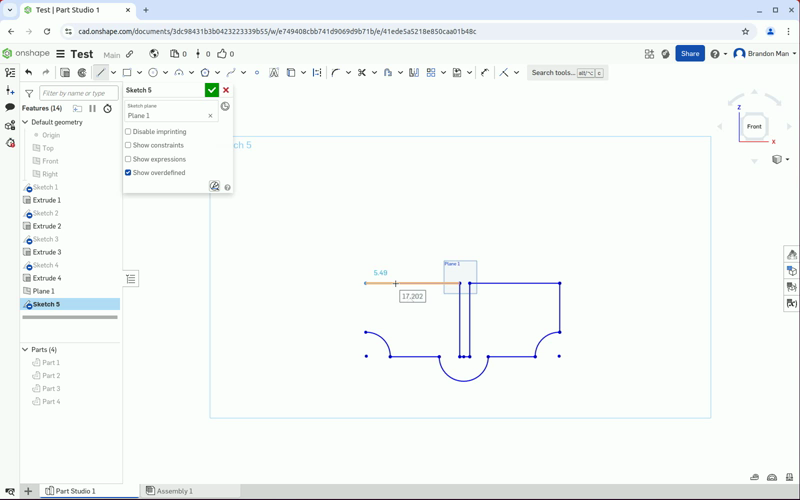
key_down(shift)
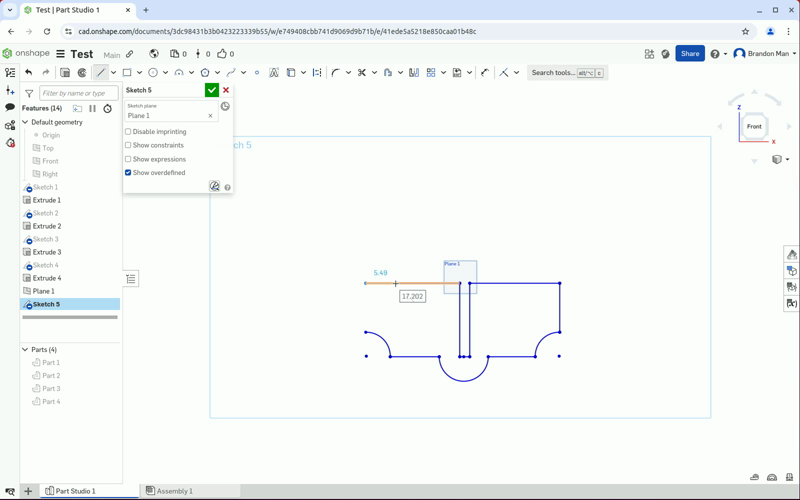
mouse_move(365, 332)
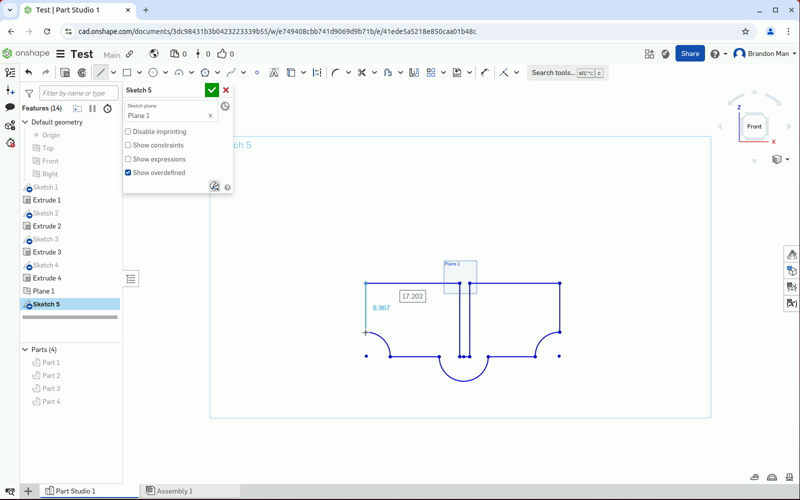
key_up(shift)
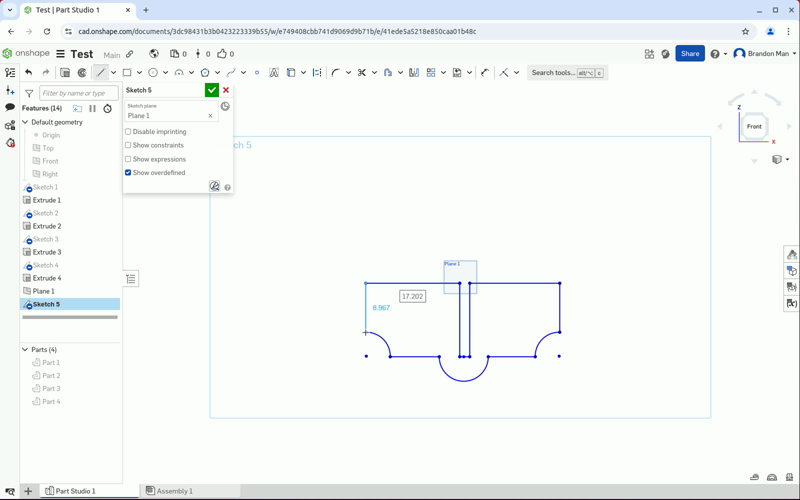
click(365, 332)
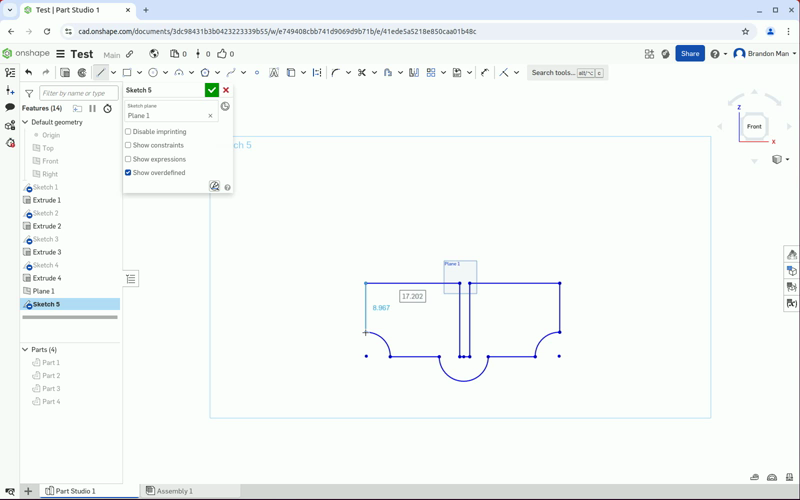
key(esc)
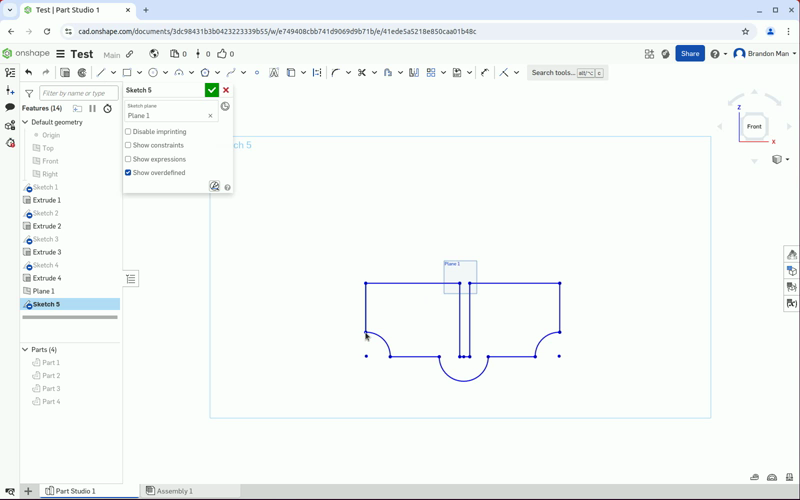
mouse_move(491, 327)
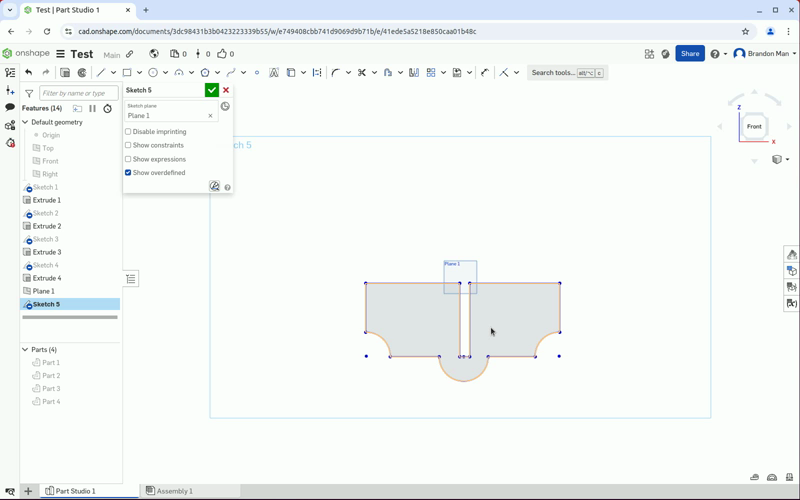
scroll(6)
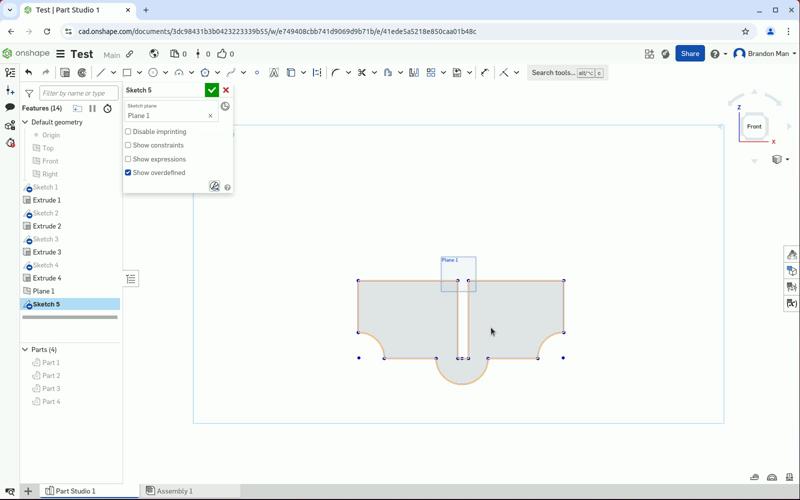
scroll(6)
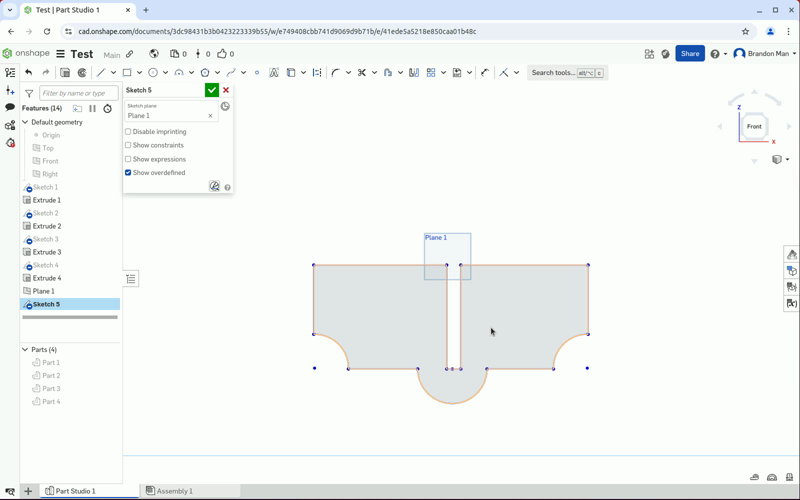
scroll(6)
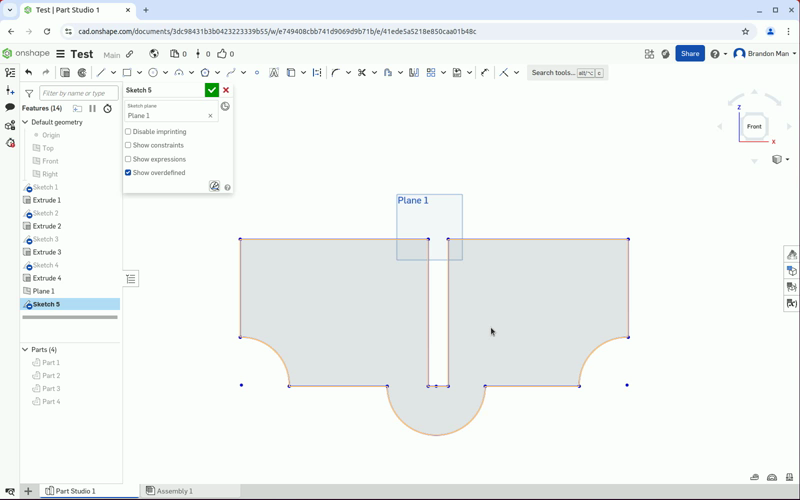
scroll(6)
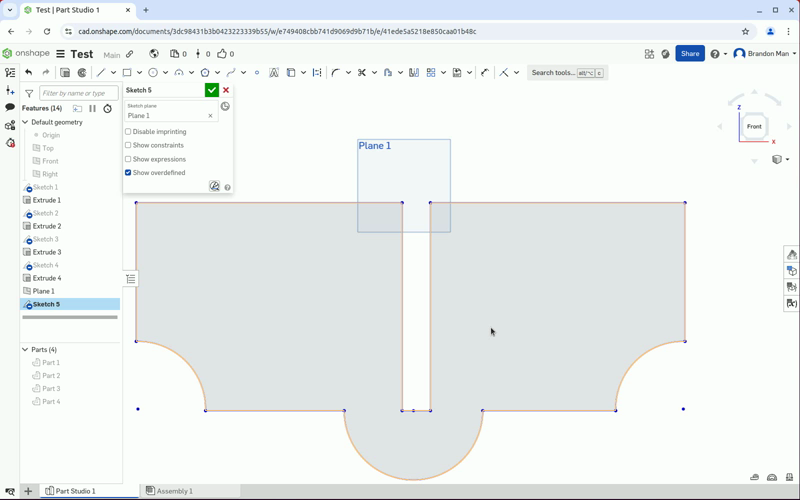
scroll(6)
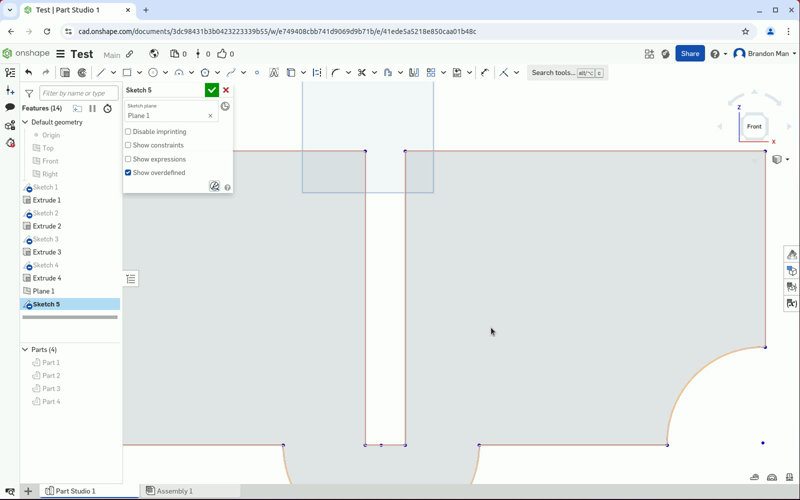
scroll(6)
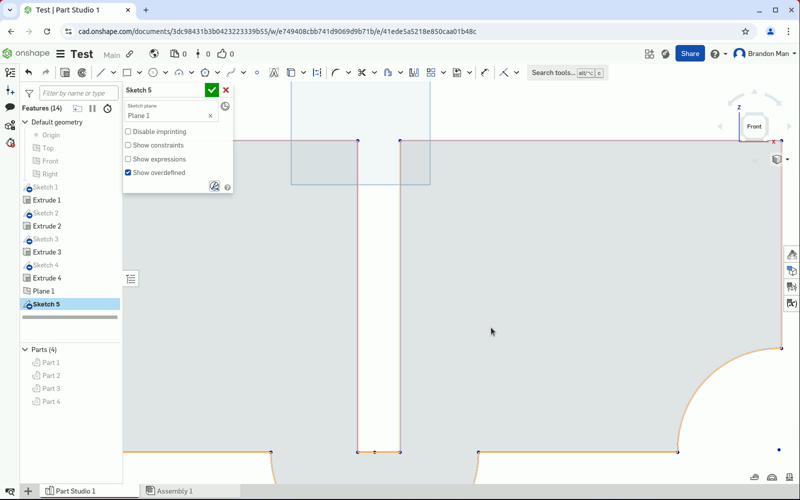
scroll(6)
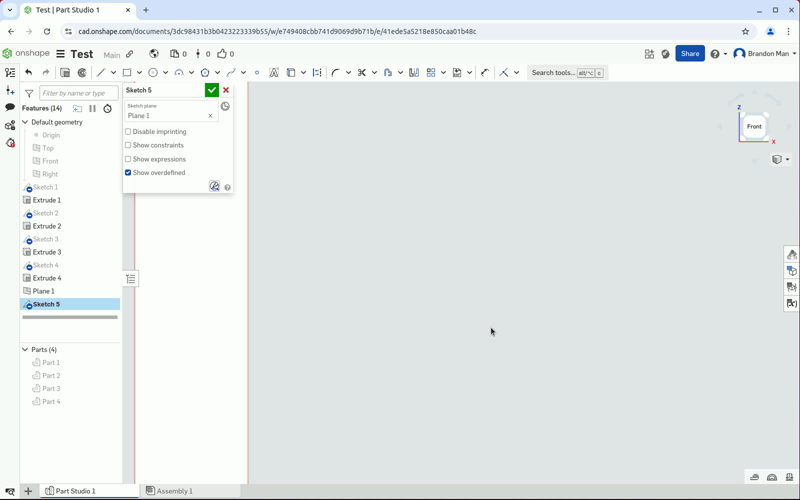
click(491, 327)
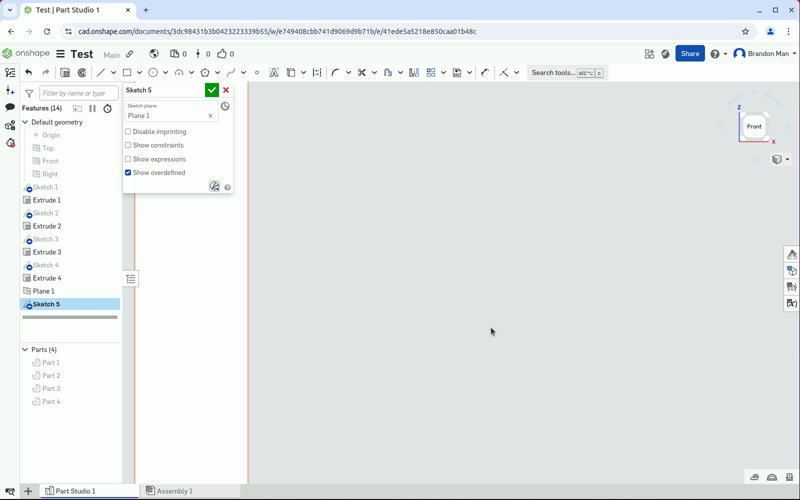
scroll(-6)
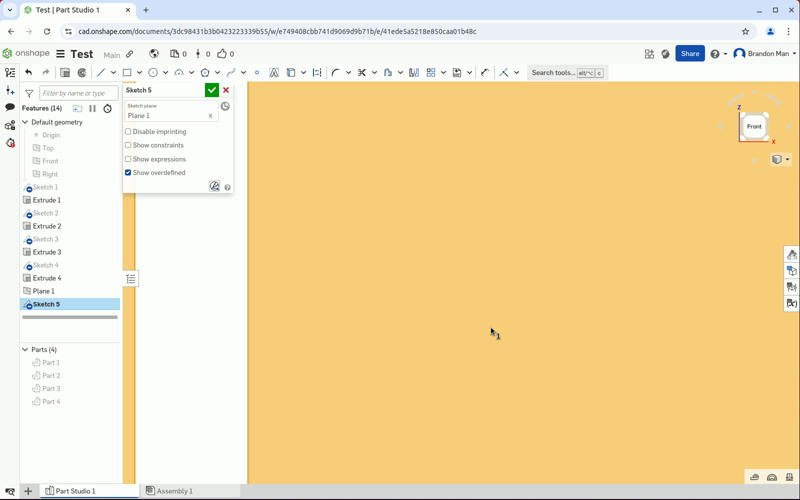
scroll(-6)
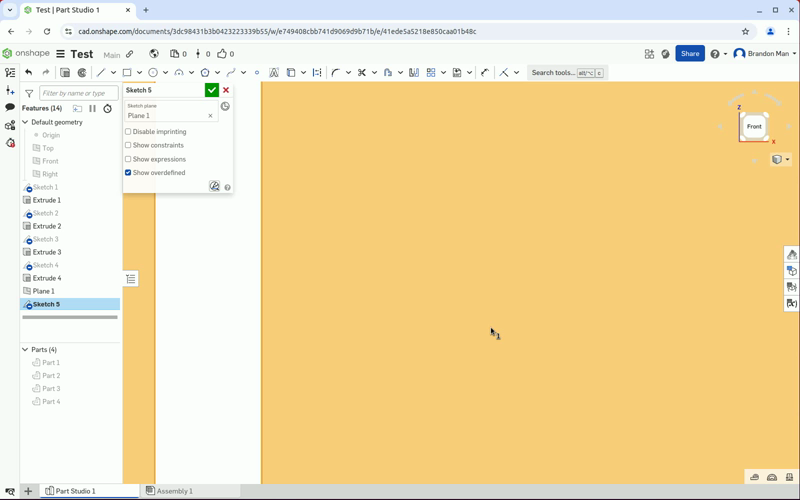
scroll(-6)
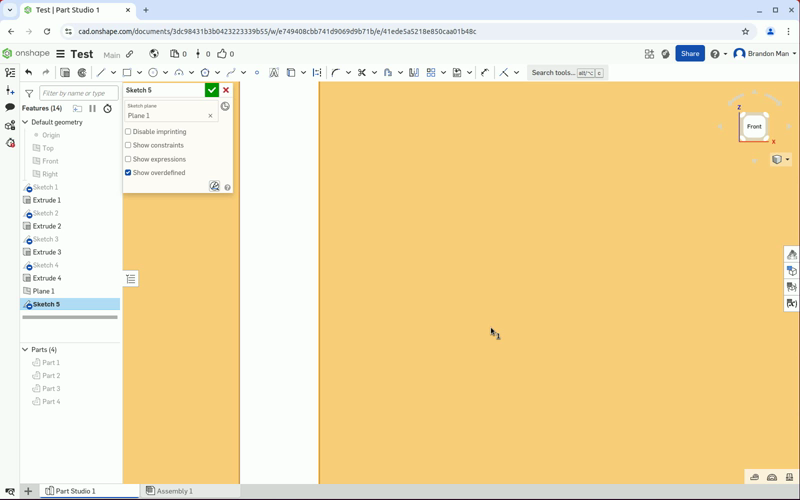
scroll(-6)
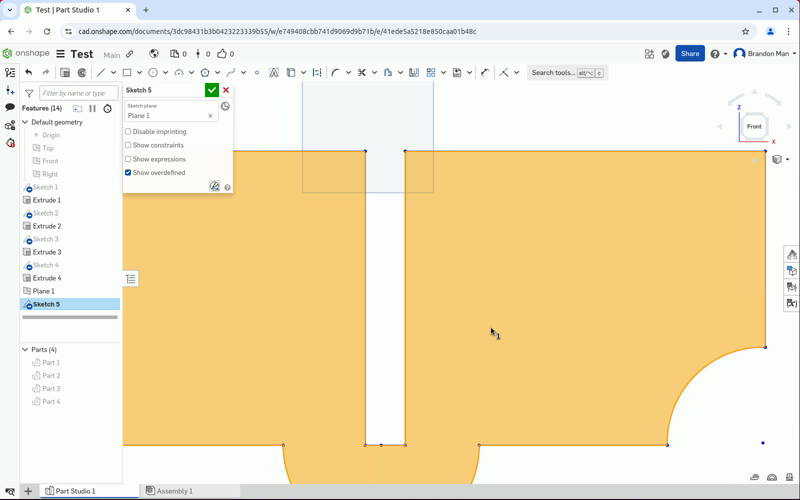
scroll(-6)
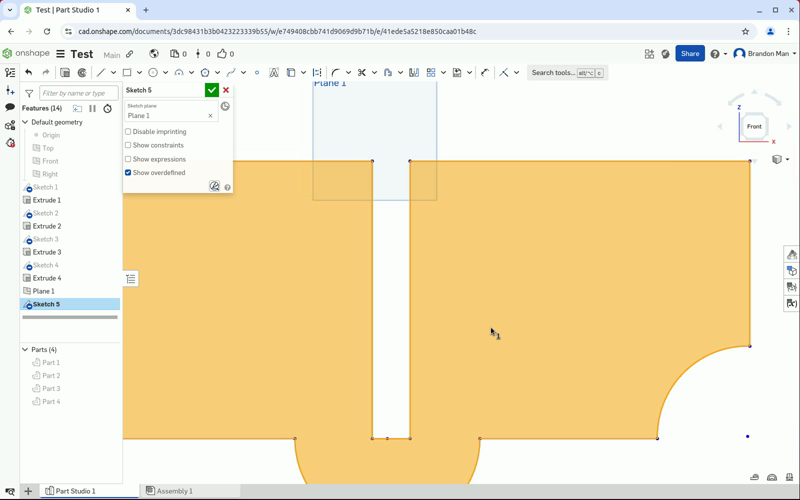
scroll(-6)
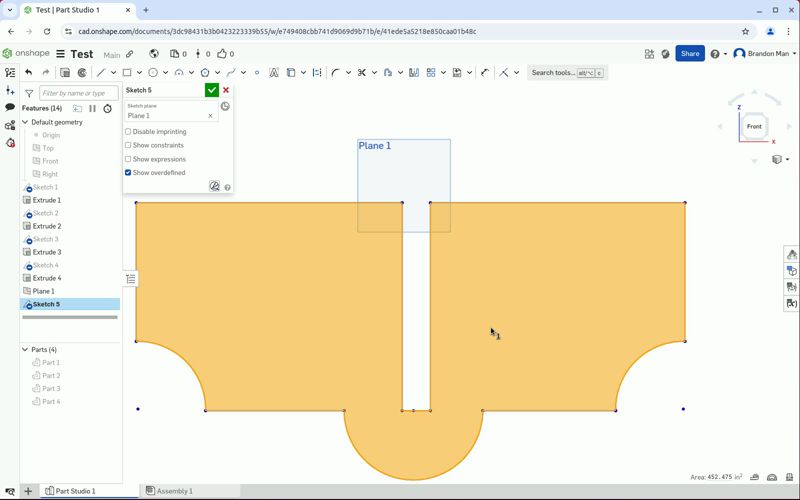
scroll(-6)
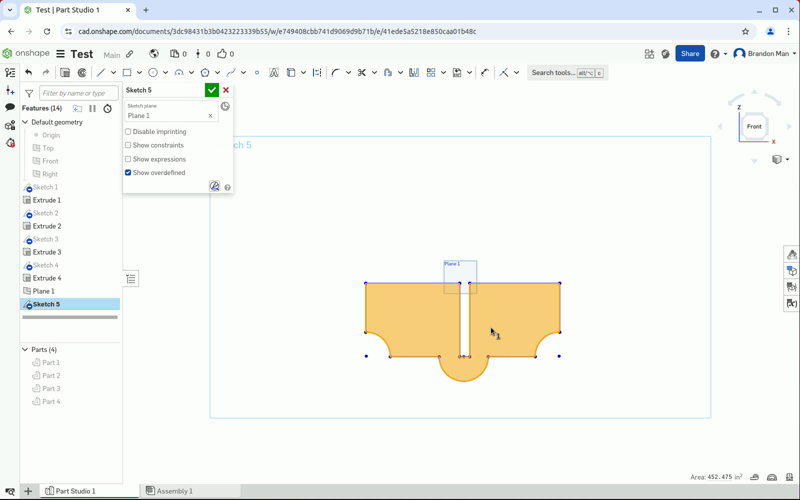
mouse_move(73, 352)
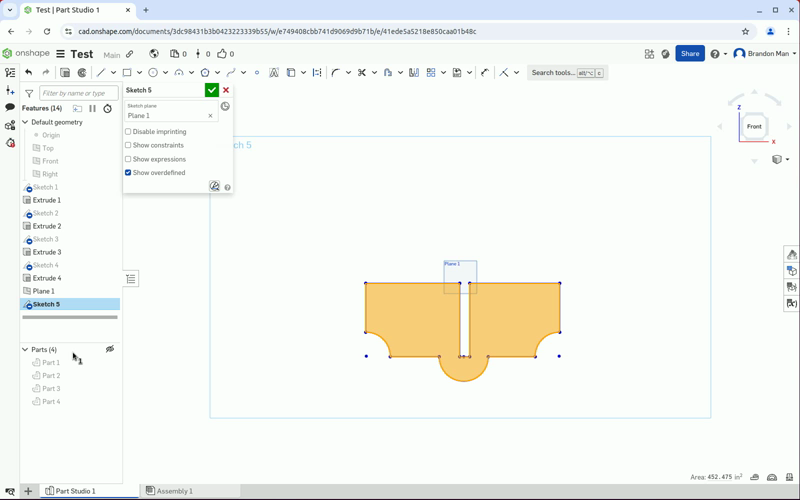
key(shift+y)
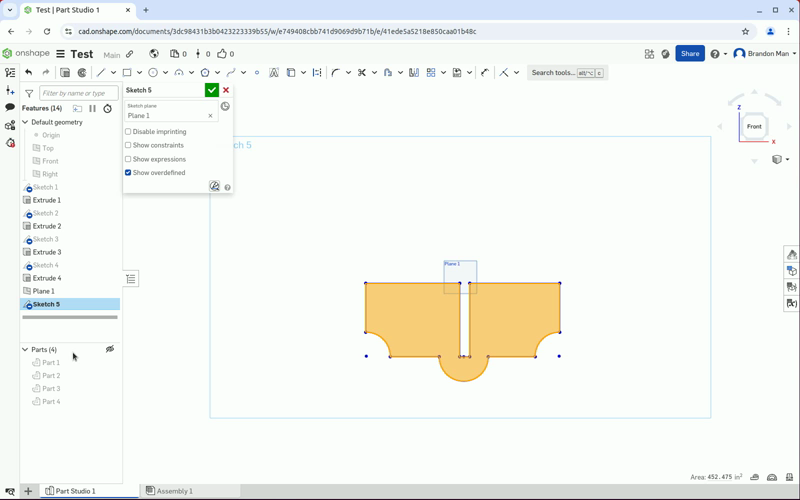
key(shift+e)
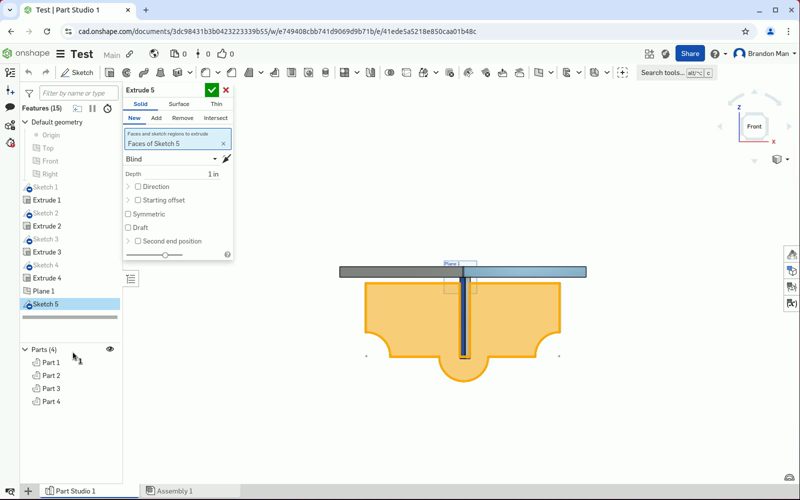
mouse_move(143, 106)
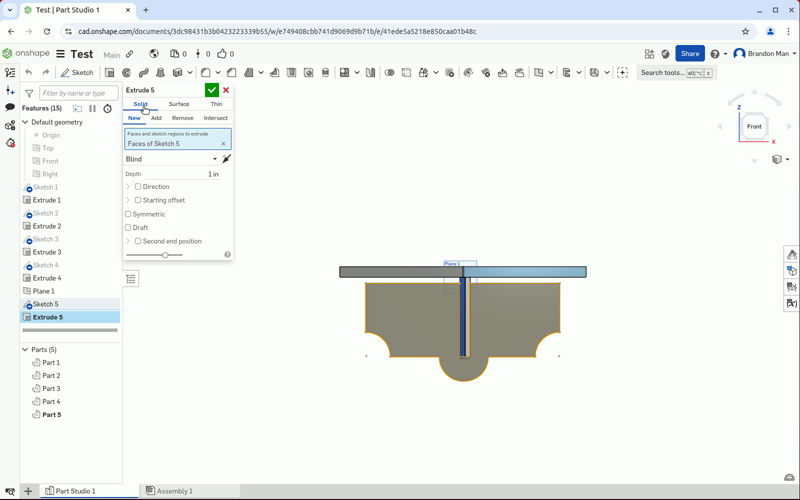
click(143, 106)
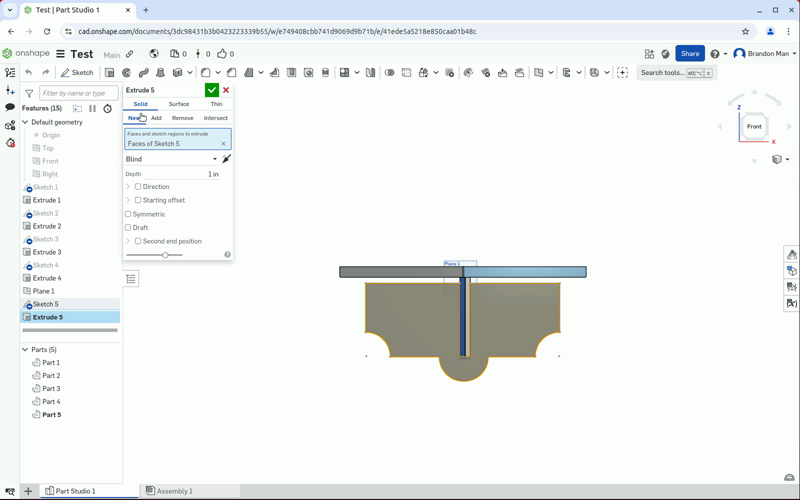
mouse_move(137, 120)
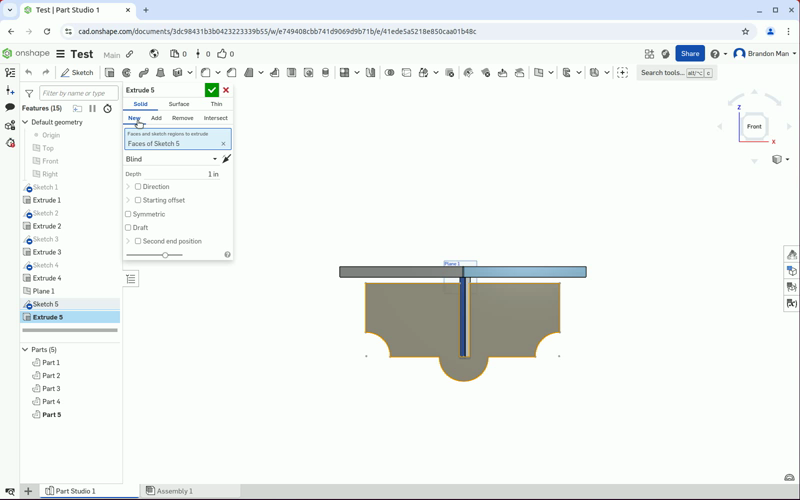
click(137, 120)
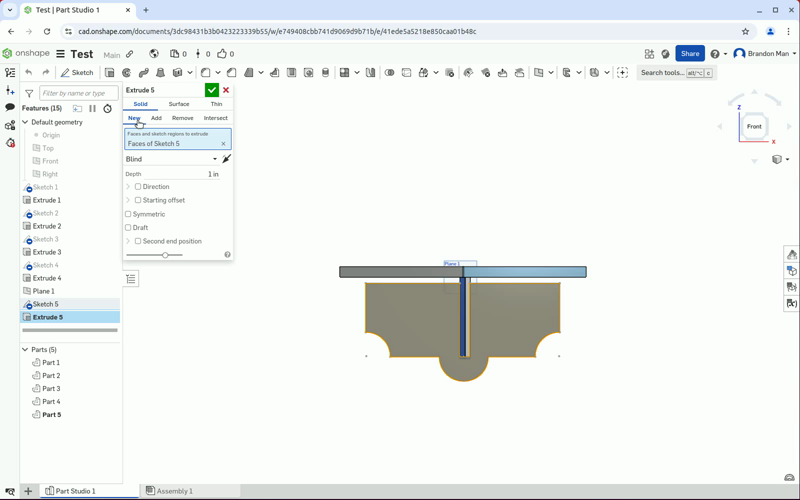
key(tab, 4)
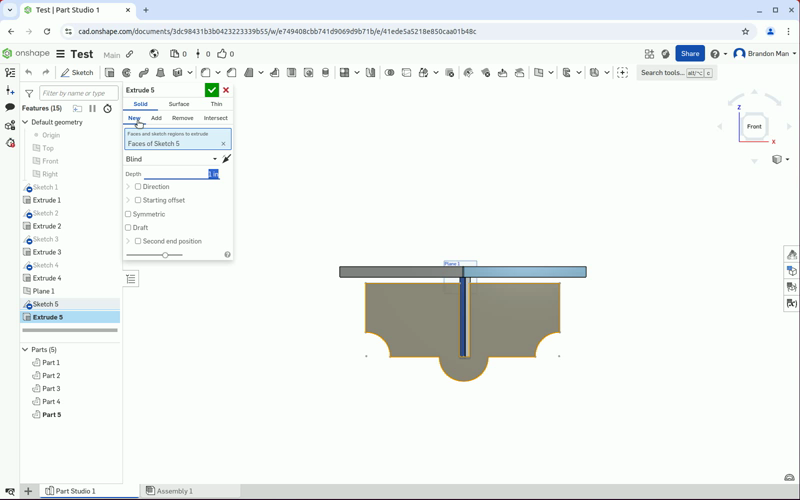
text(-1.926)
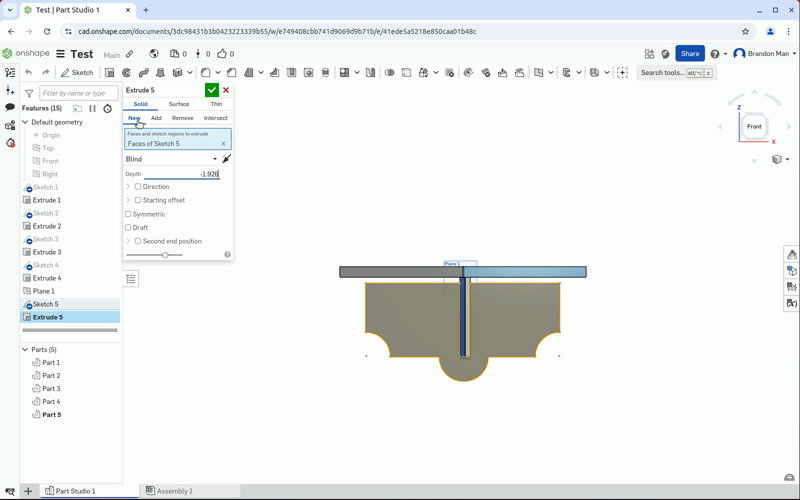
key(enter)
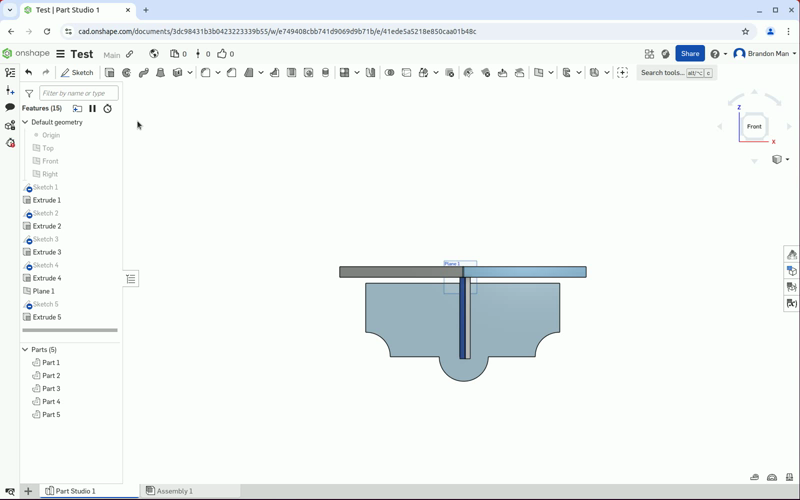
key(shift+h)
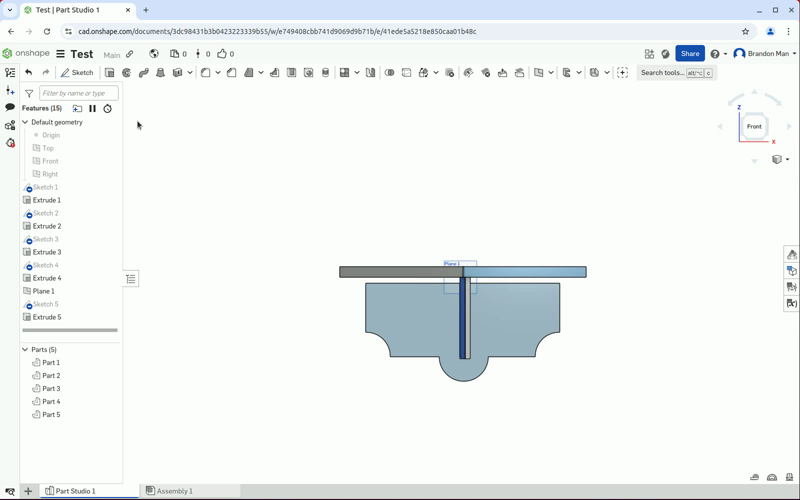
key(shift+h)
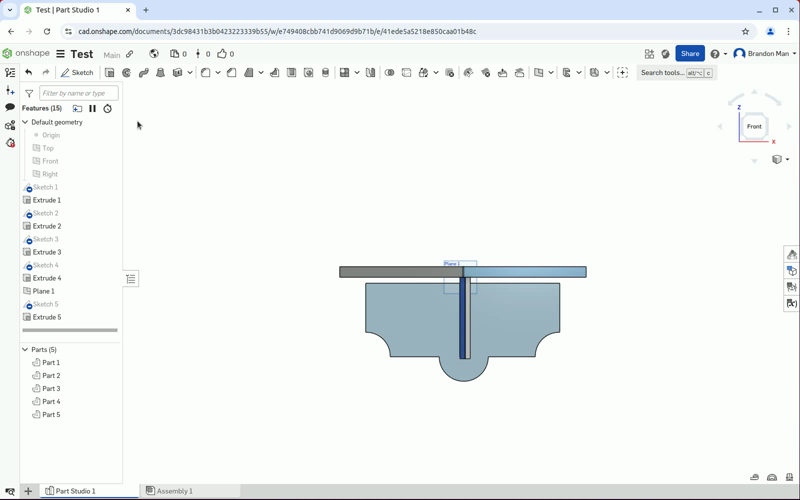
mouse_move(73, 189)
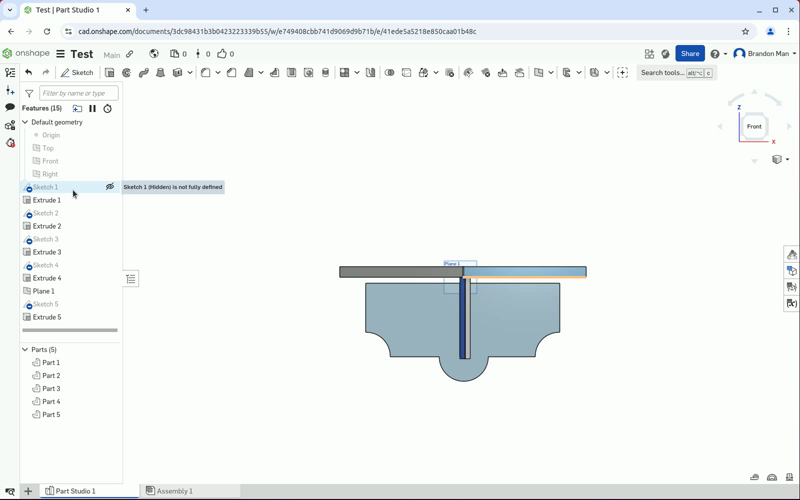
click(73, 189)
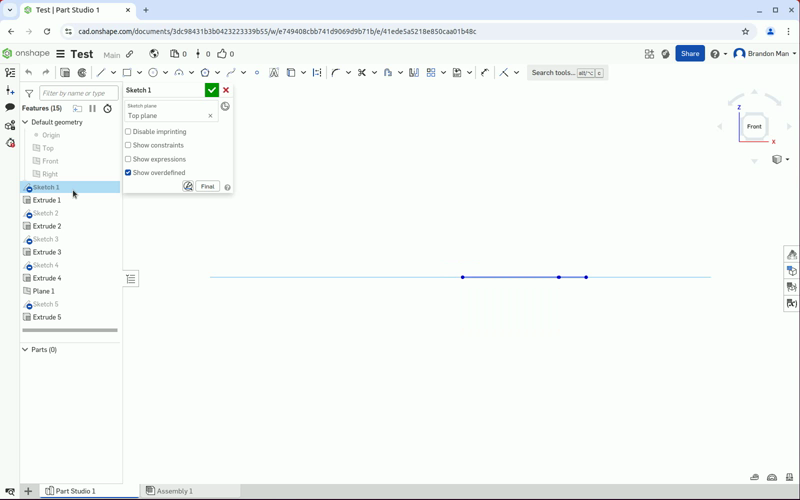
mouse_move(229, 92)
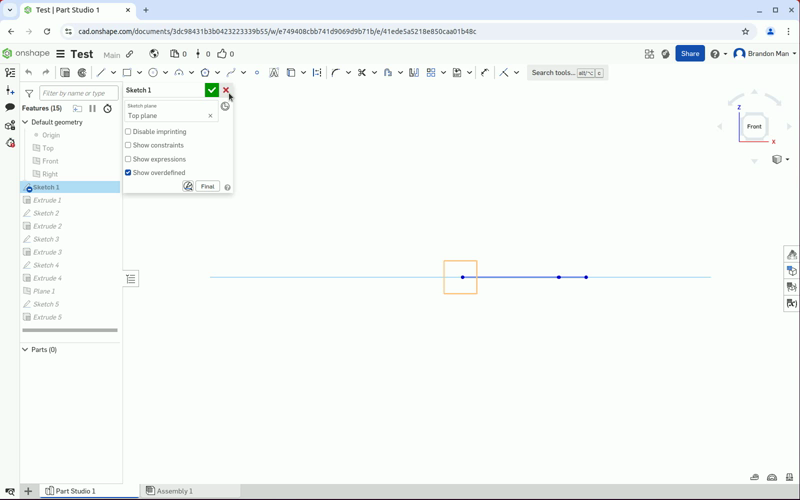
click(229, 92)
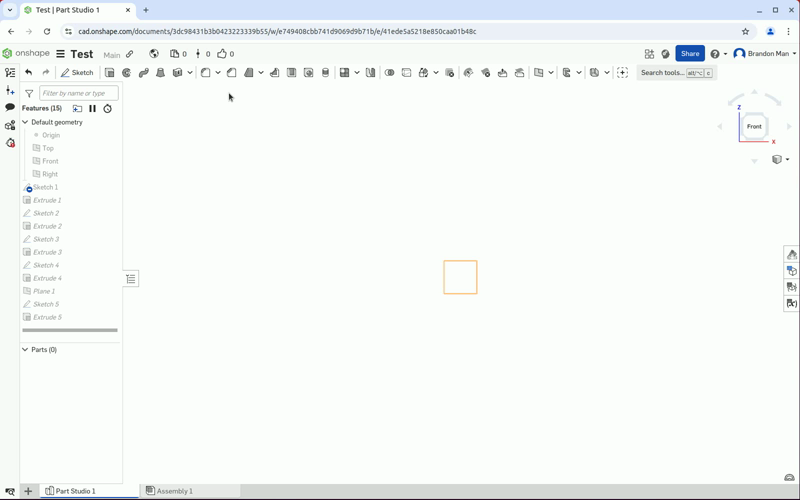
key(shift+s)
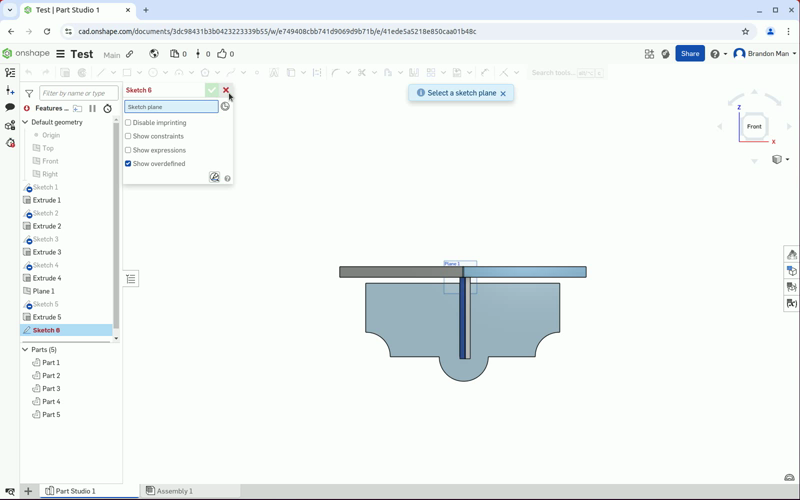
mouse_move(69, 293)
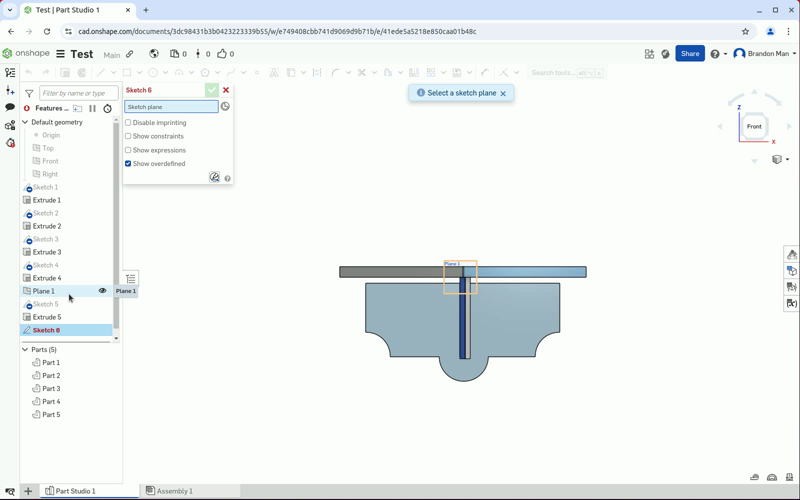
click(69, 293)
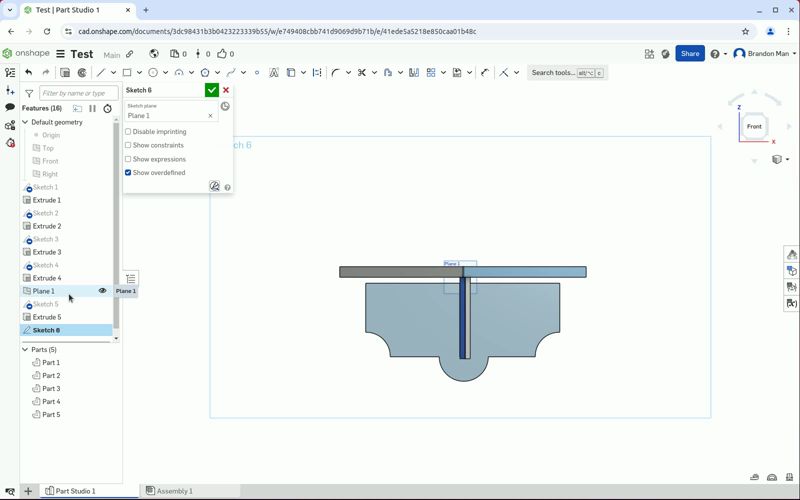
mouse_move(73, 352)
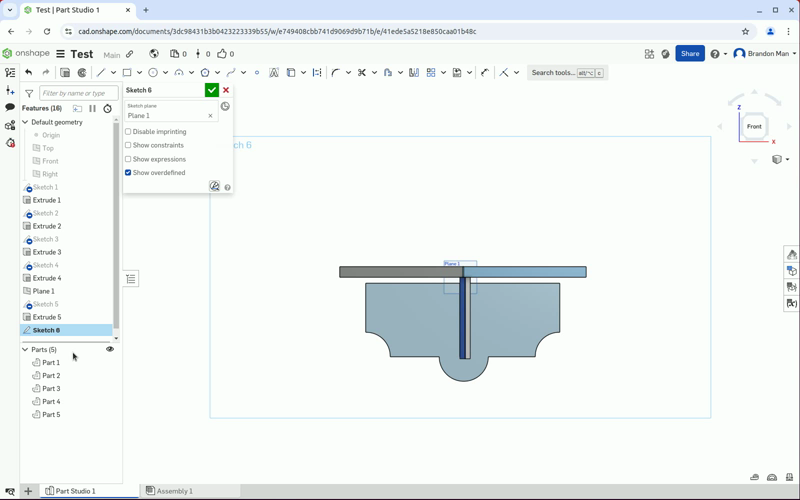
key(y)
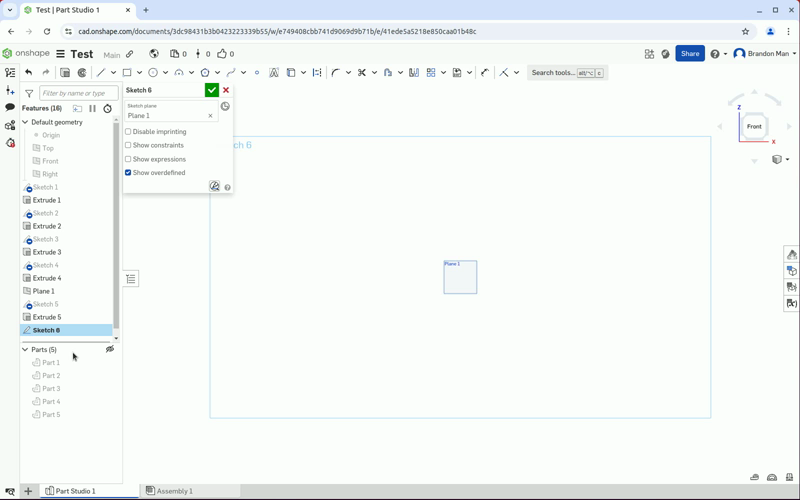
key(l)
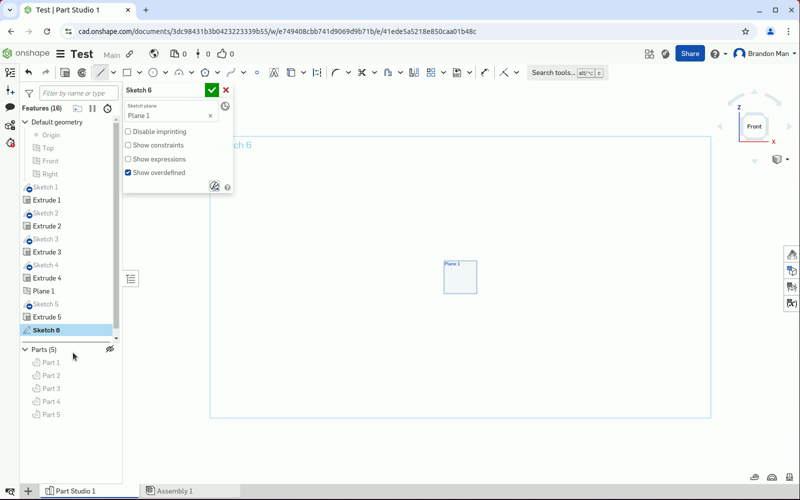
key_down(shift)
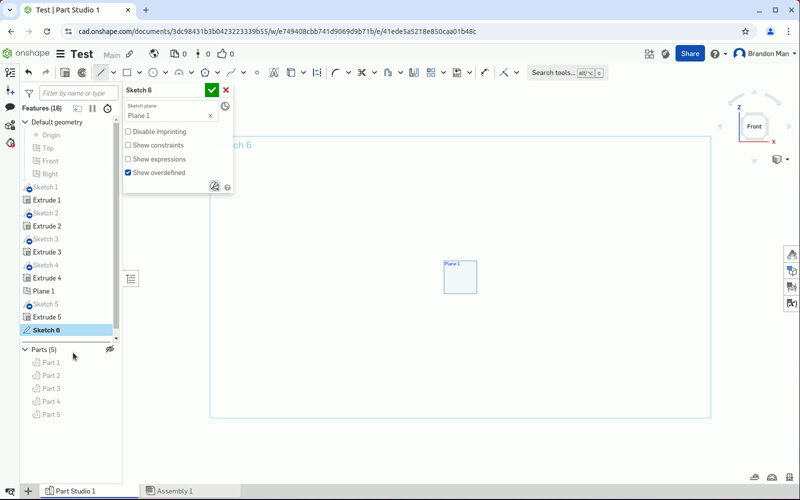
mouse_move(460, 355)
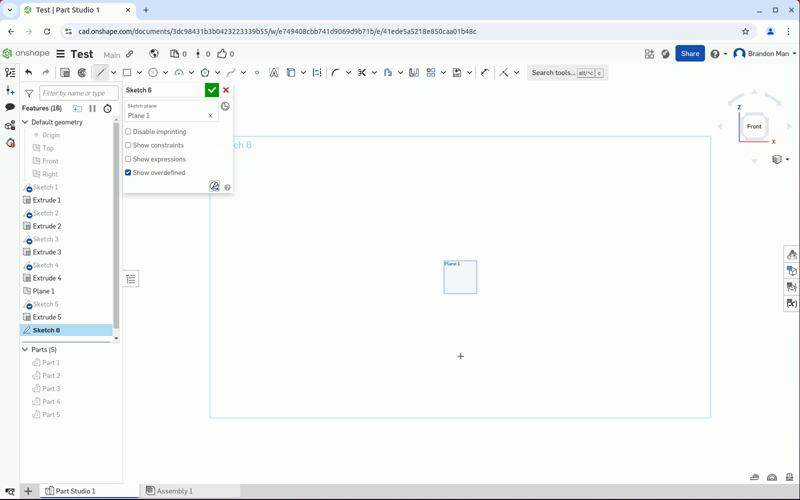
click(460, 355)
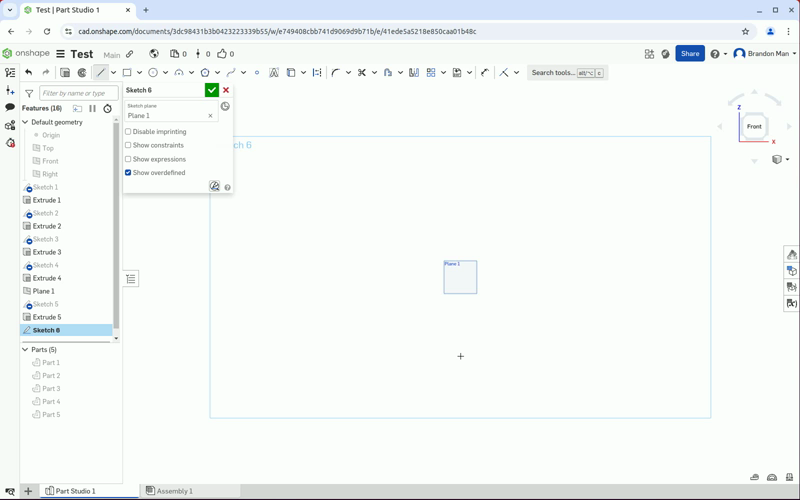
key_up(shift)
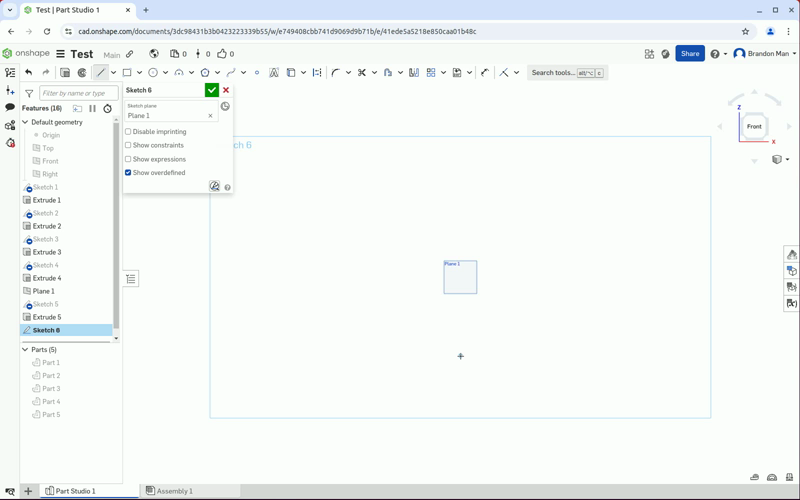
key_down(shift)
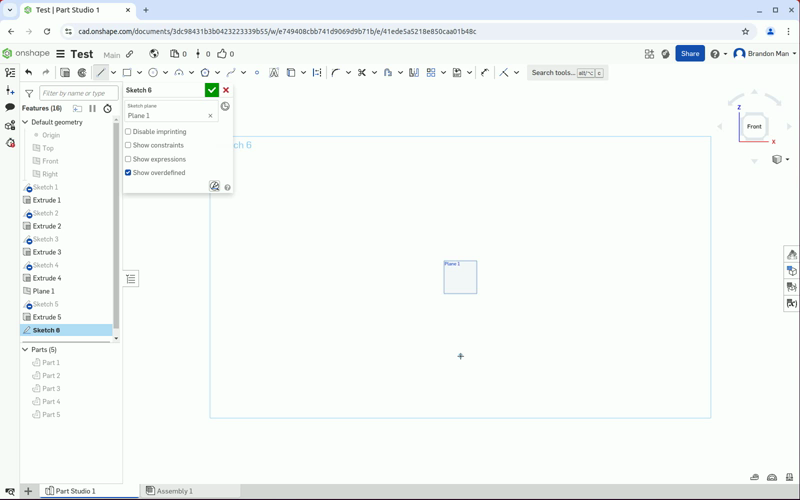
mouse_move(490, 355)
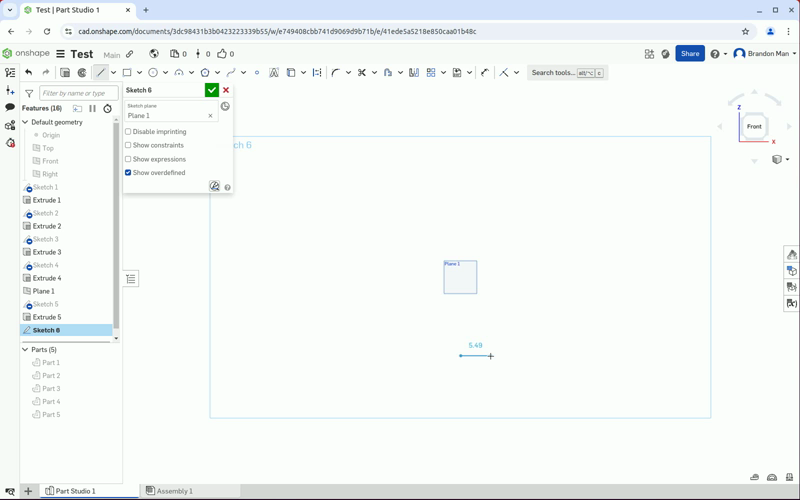
mouse_move(470, 355)
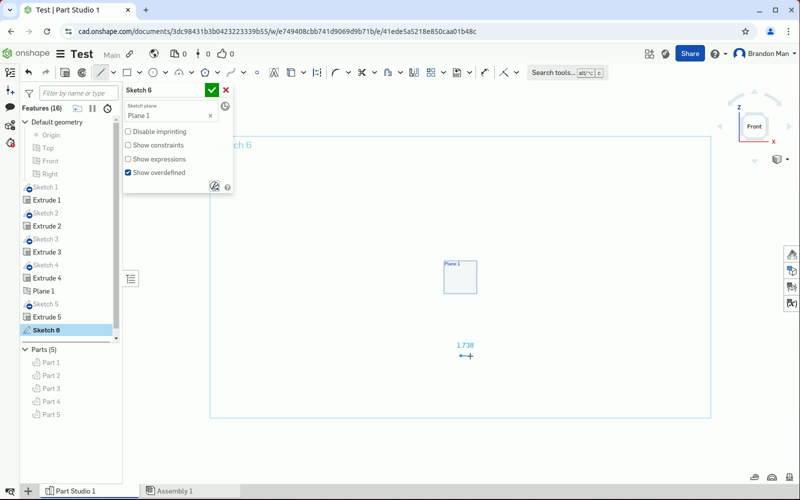
click(470, 355)
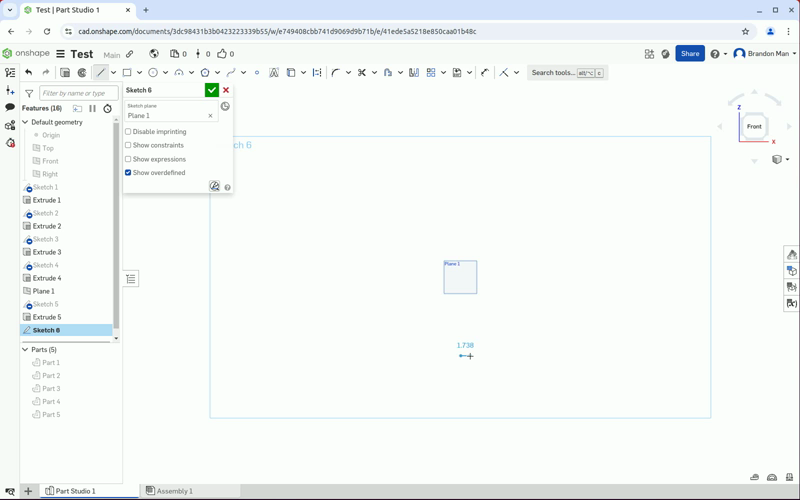
key_up(shift)
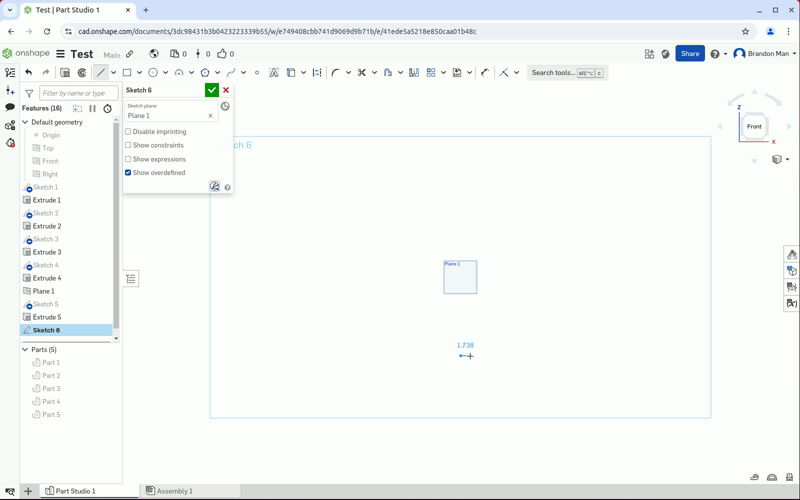
key_down(shift)
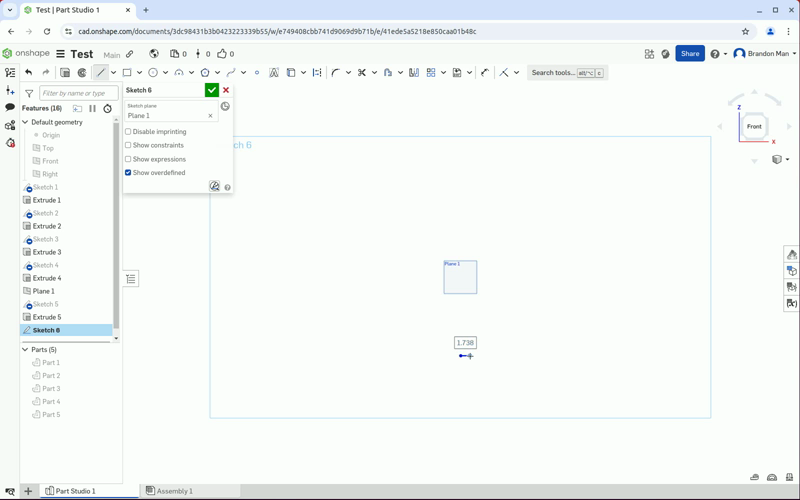
mouse_move(470, 282)
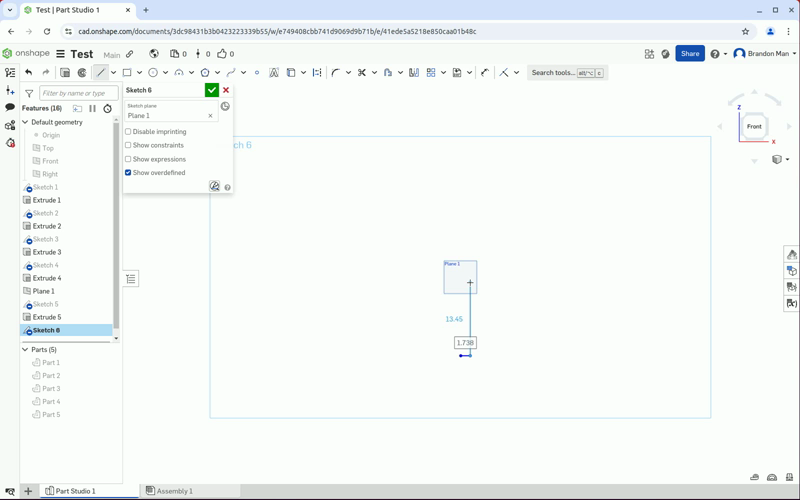
click(470, 282)
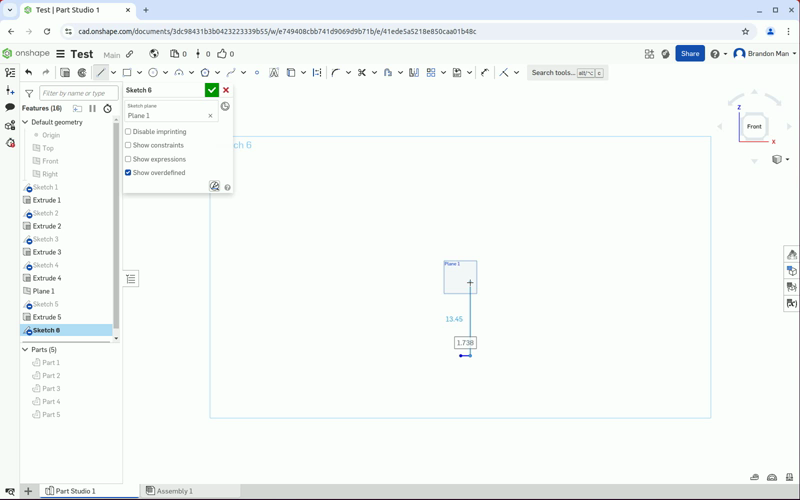
key_up(shift)
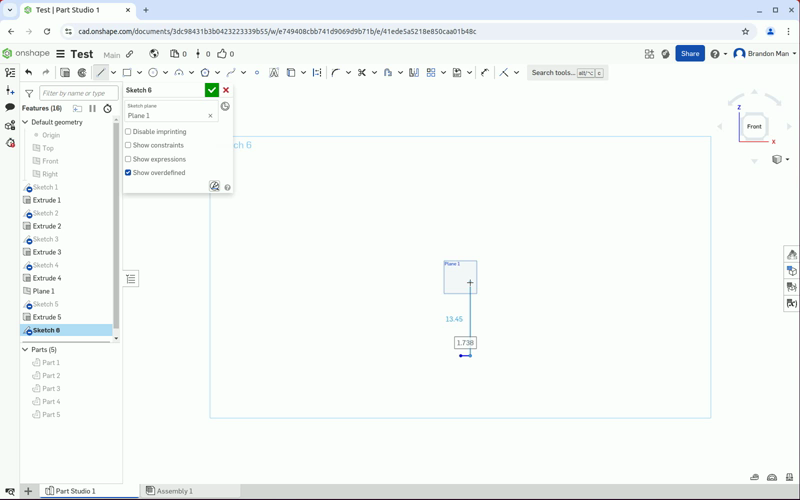
key_down(shift)
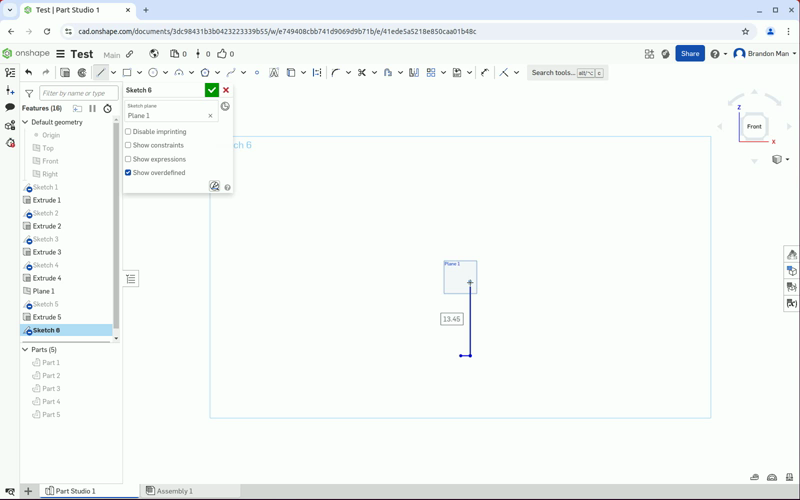
mouse_move(500, 282)
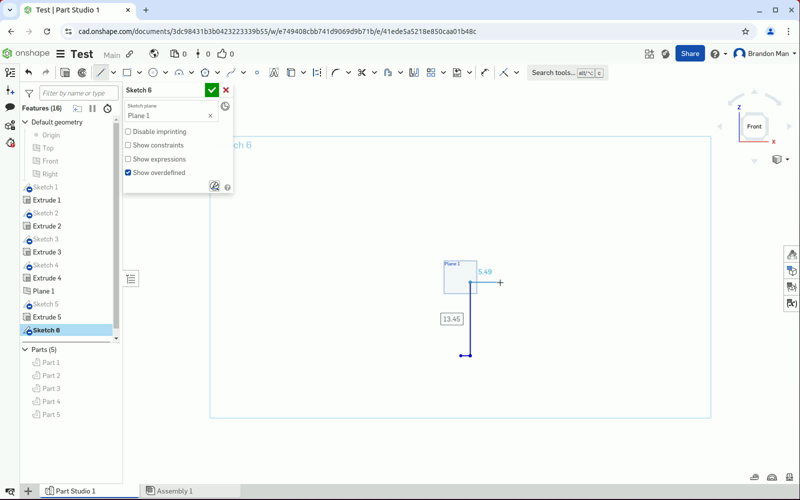
mouse_move(460, 282)
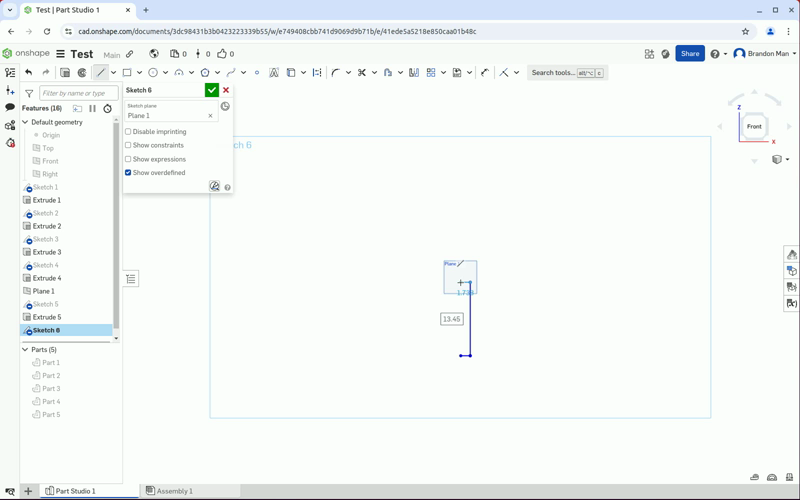
click(460, 282)
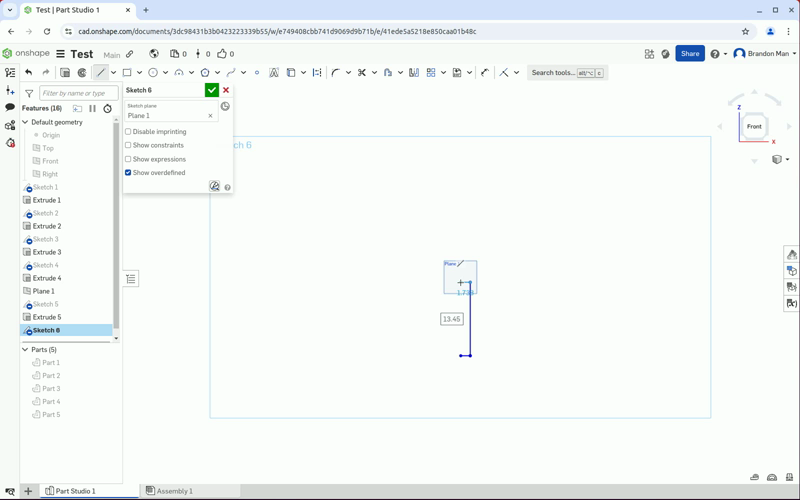
key_up(shift)
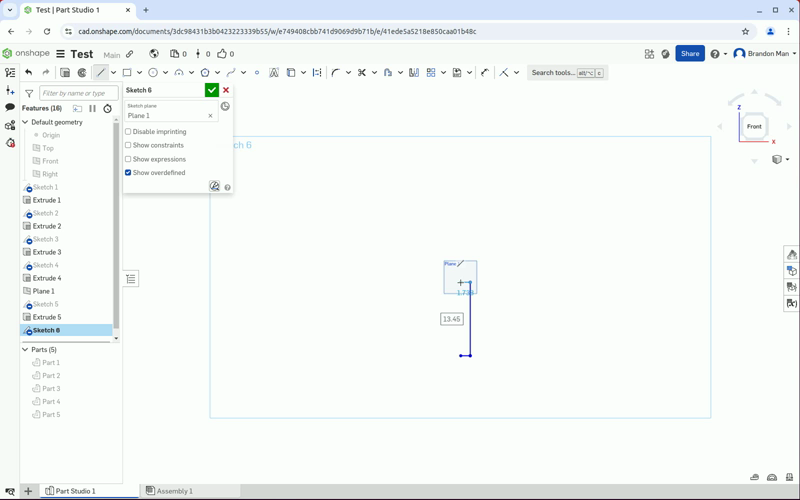
key_down(shift)
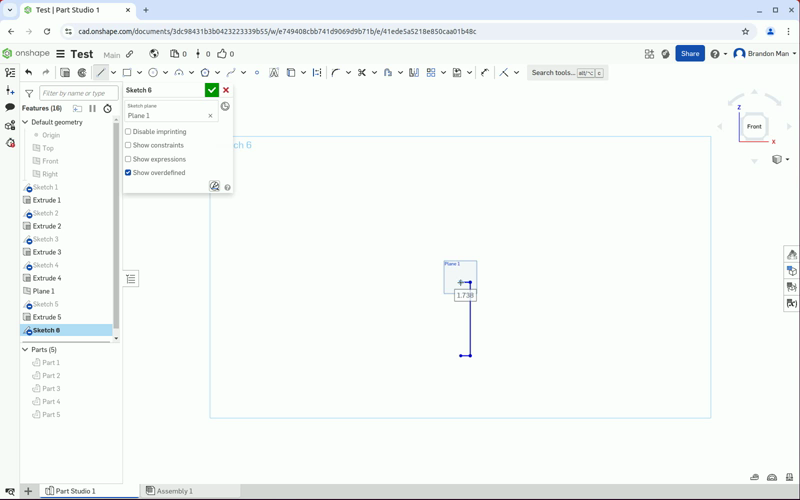
mouse_move(460, 355)
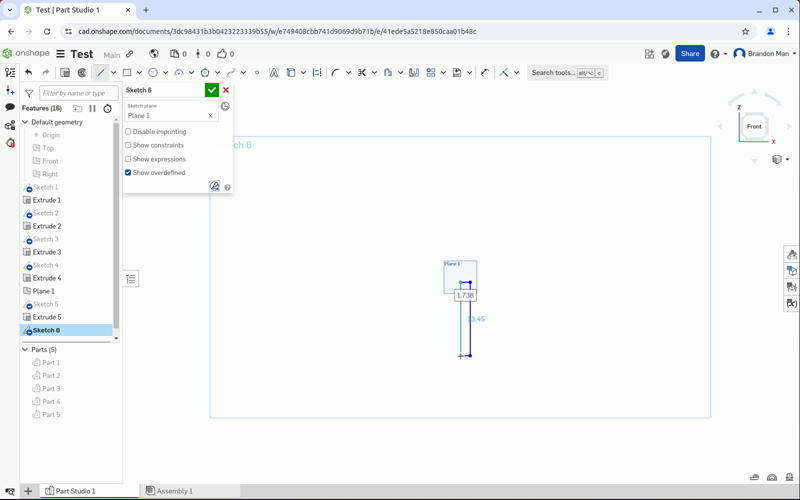
key_up(shift)
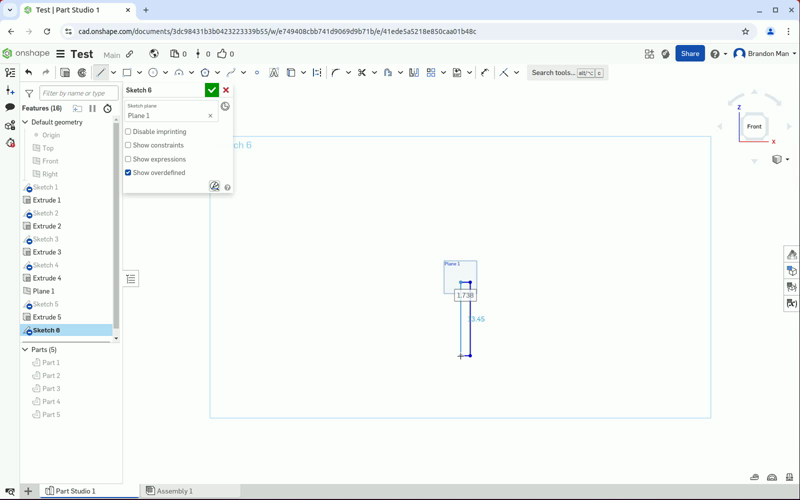
click(460, 355)
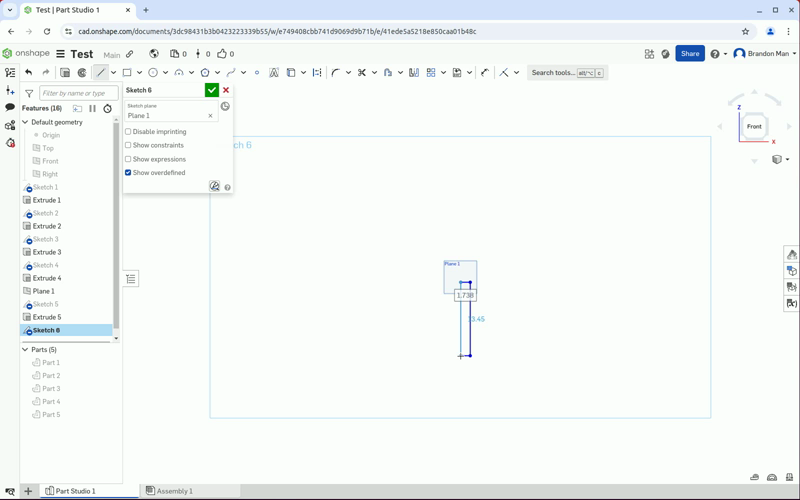
key(esc)
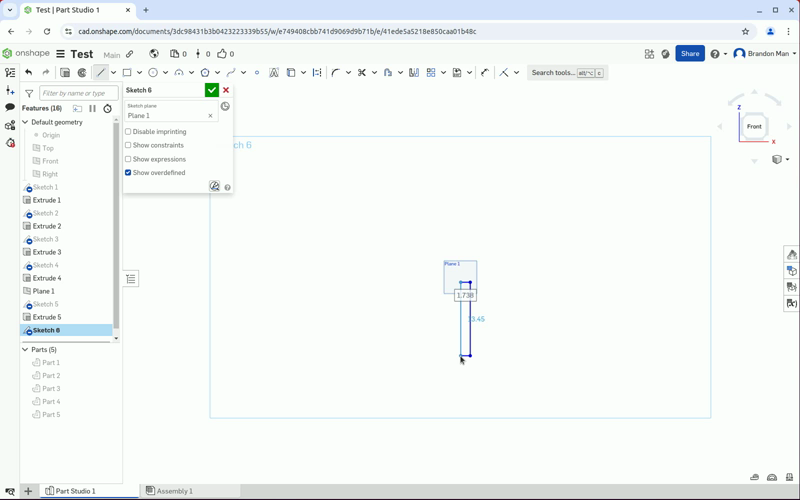
mouse_move(462, 325)
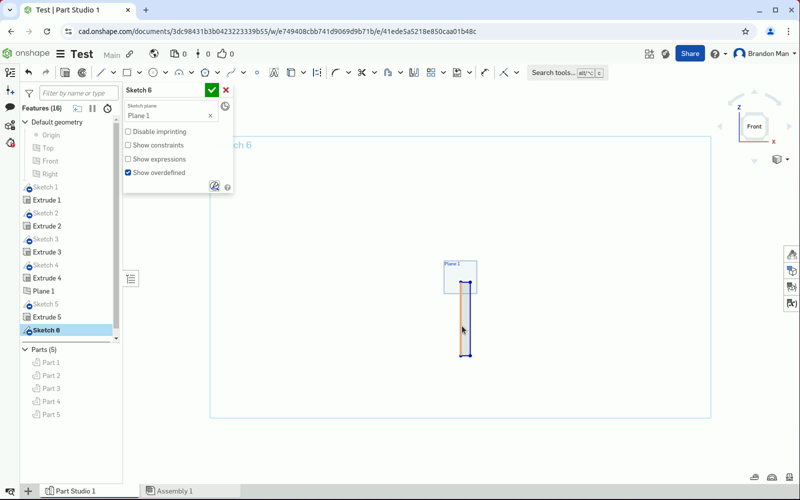
scroll(6)
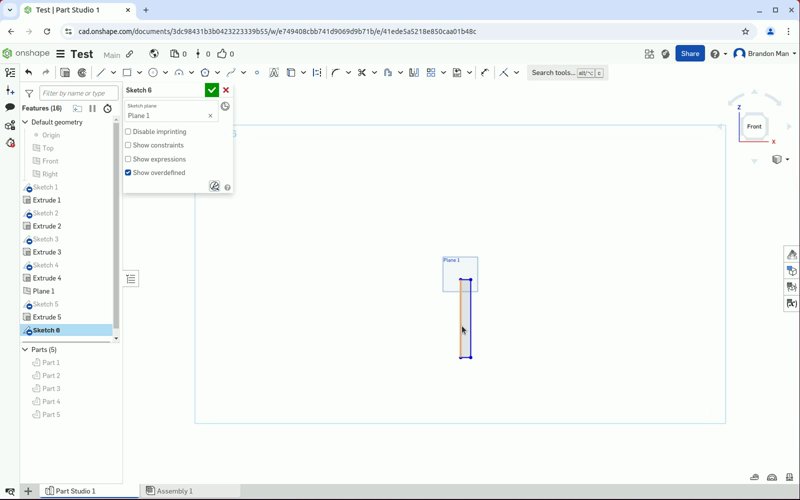
scroll(6)
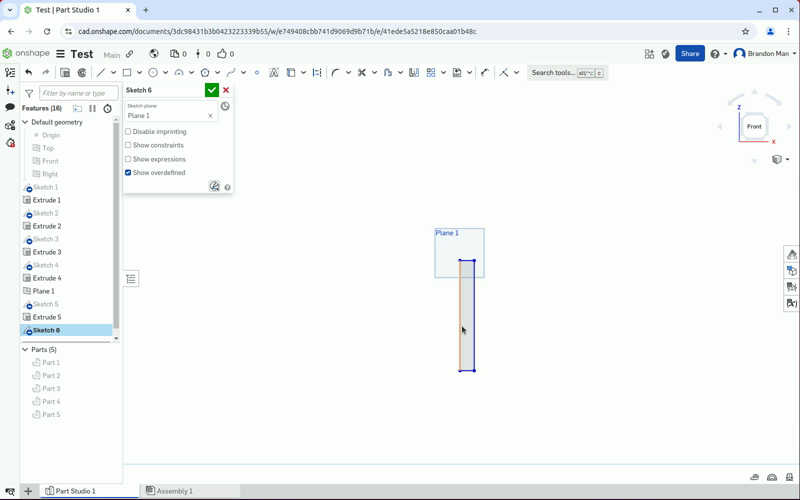
scroll(6)
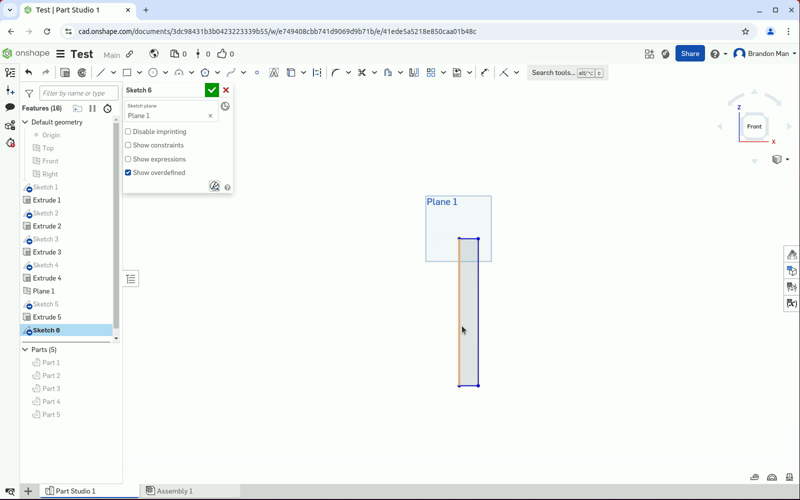
scroll(6)
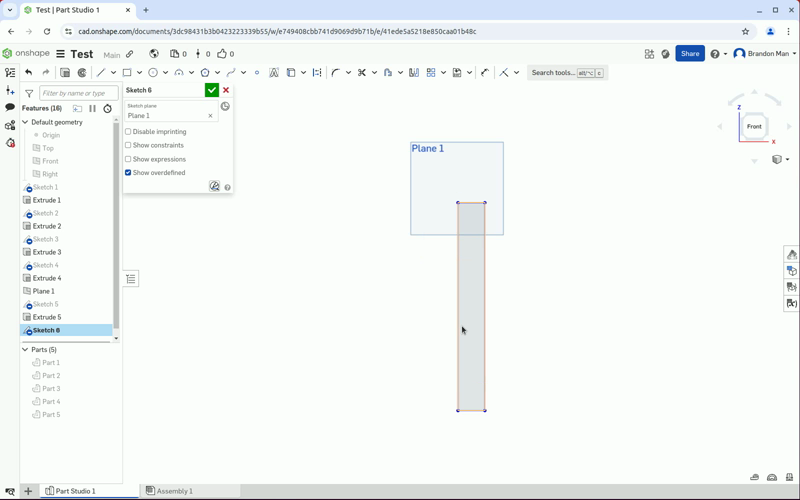
scroll(6)
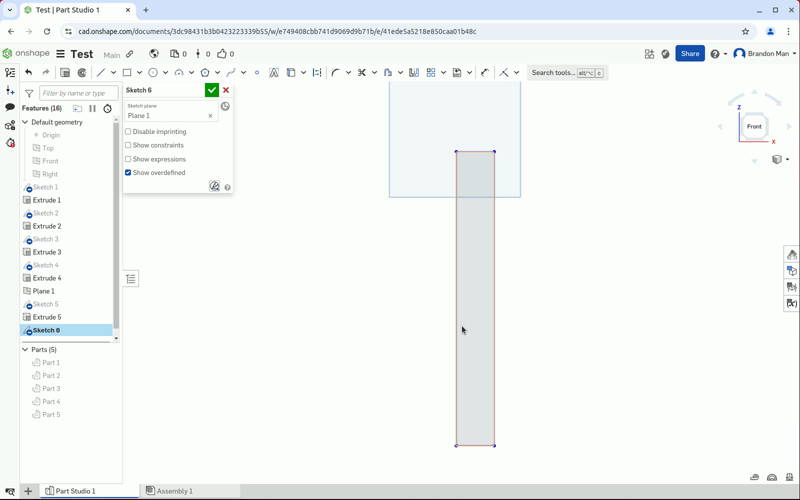
scroll(6)
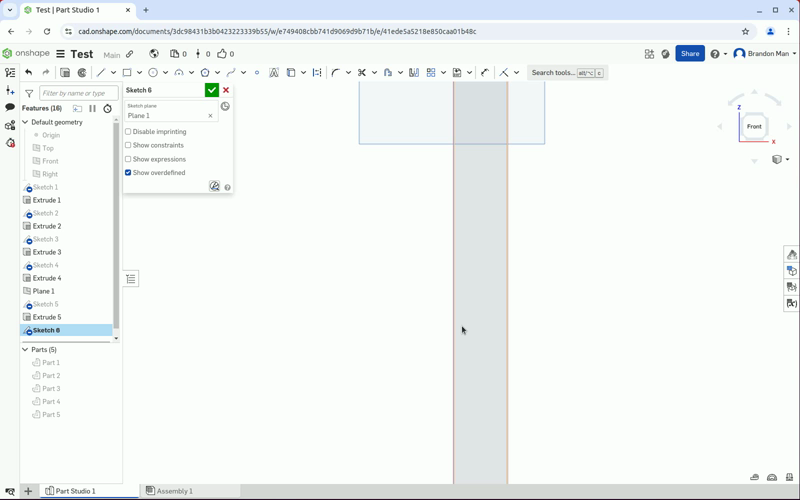
scroll(6)
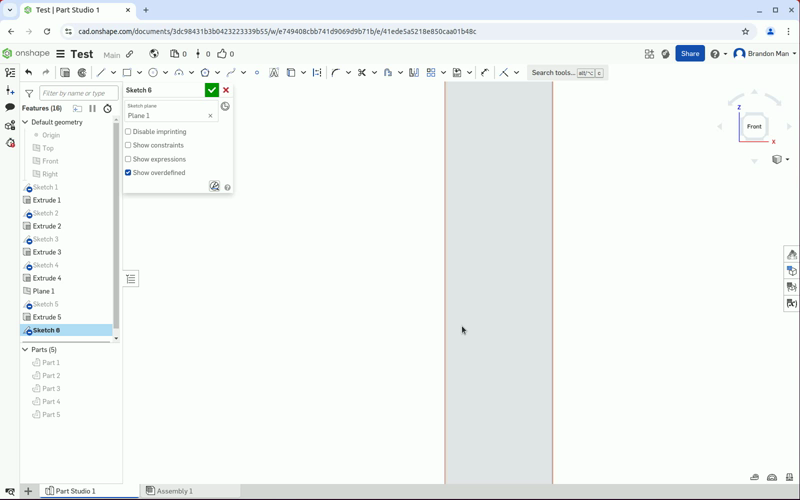
click(462, 325)
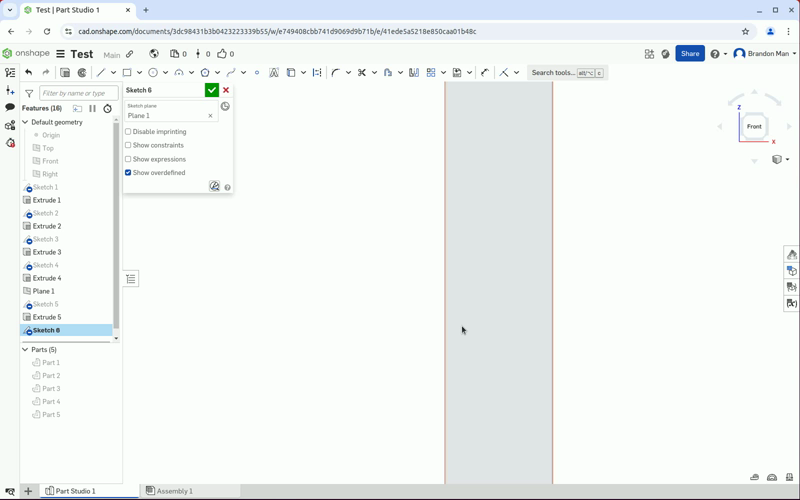
scroll(-6)
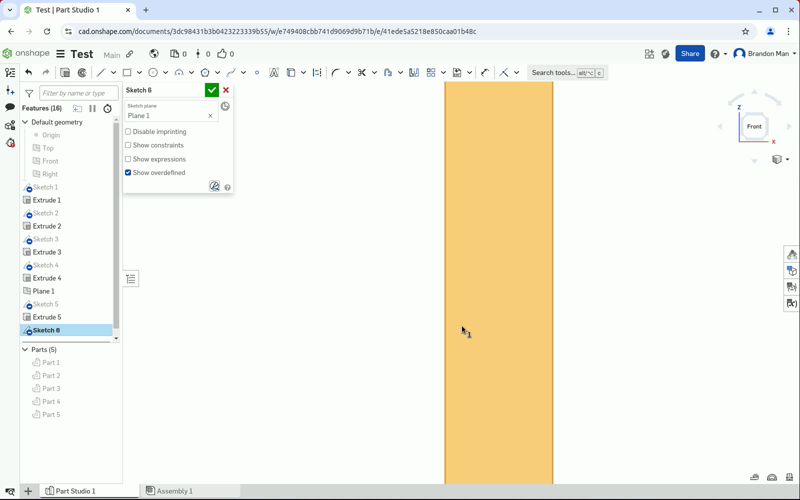
scroll(-6)
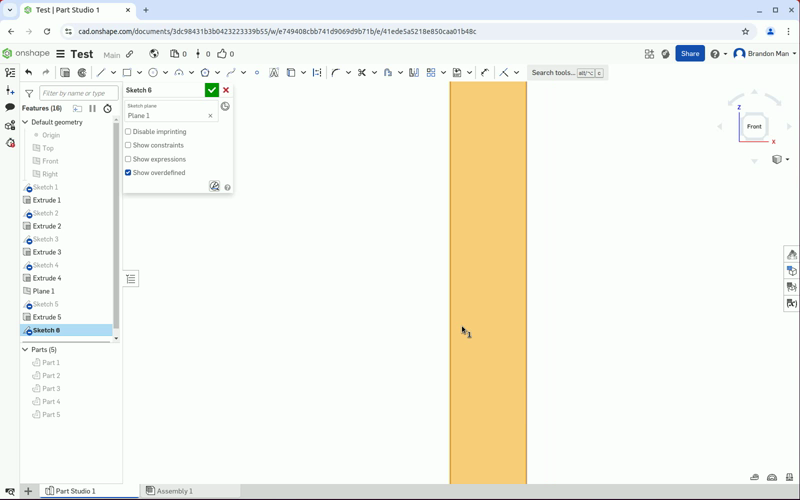
scroll(-6)
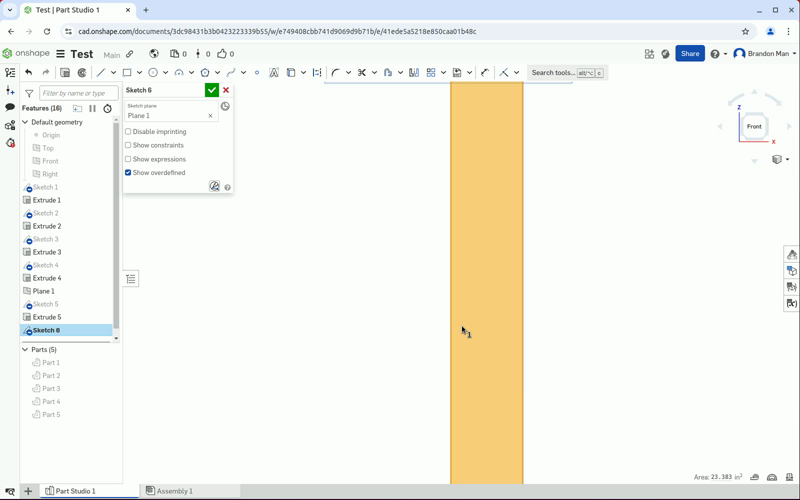
scroll(-6)
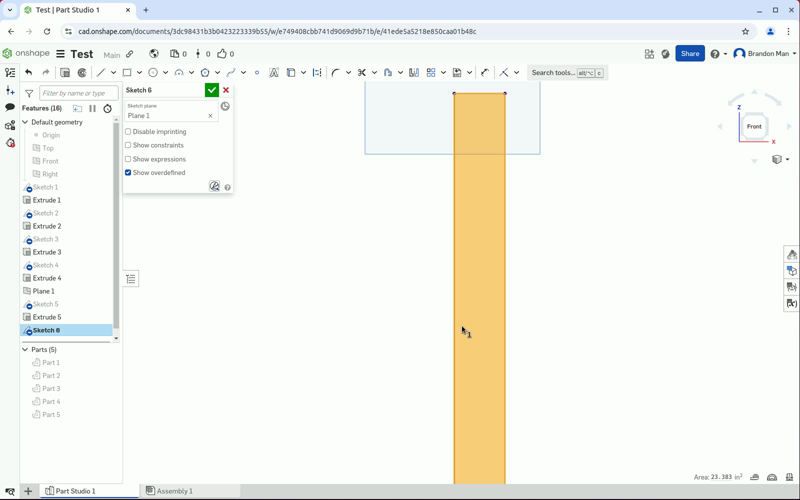
scroll(-6)
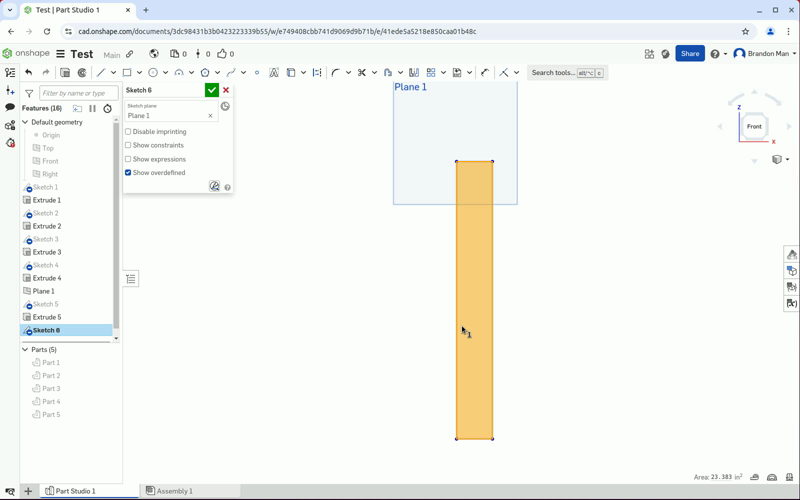
scroll(-6)
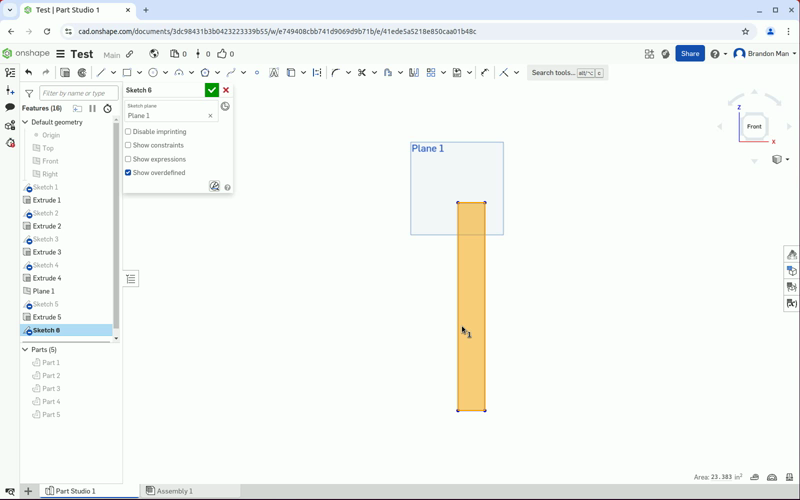
scroll(-6)
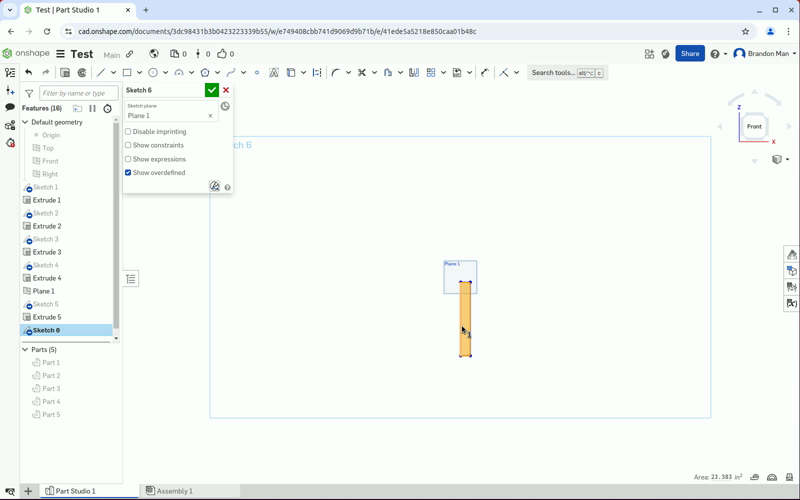
mouse_move(73, 352)
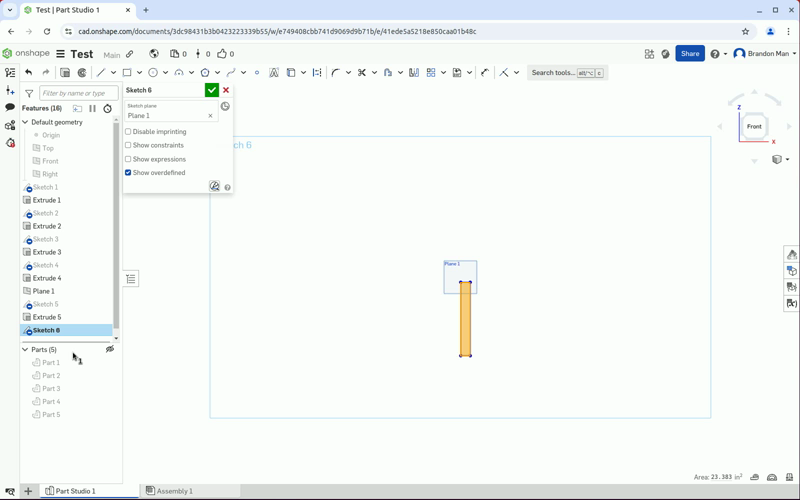
key(shift+y)
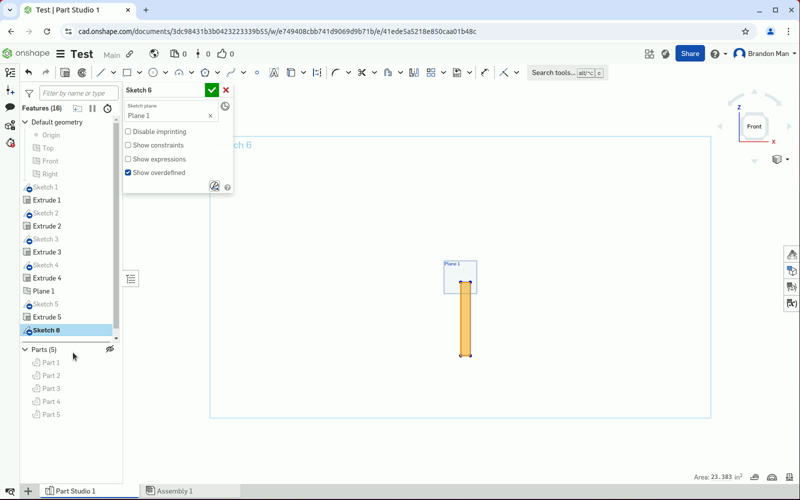
key(shift+e)
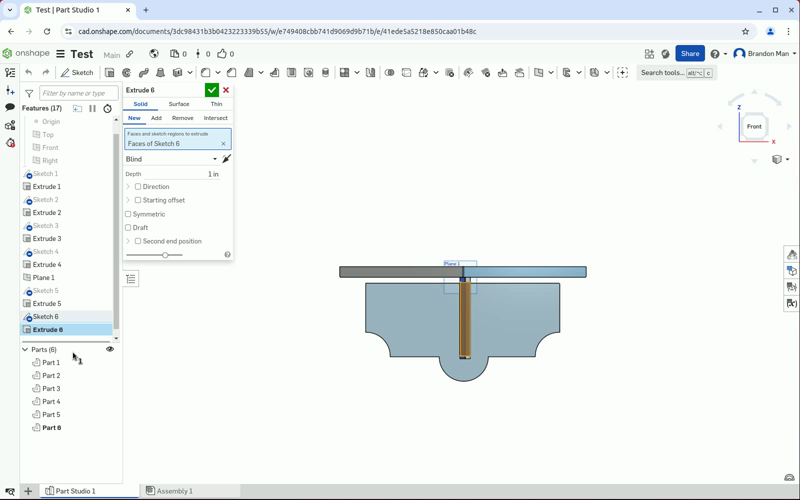
mouse_move(143, 106)
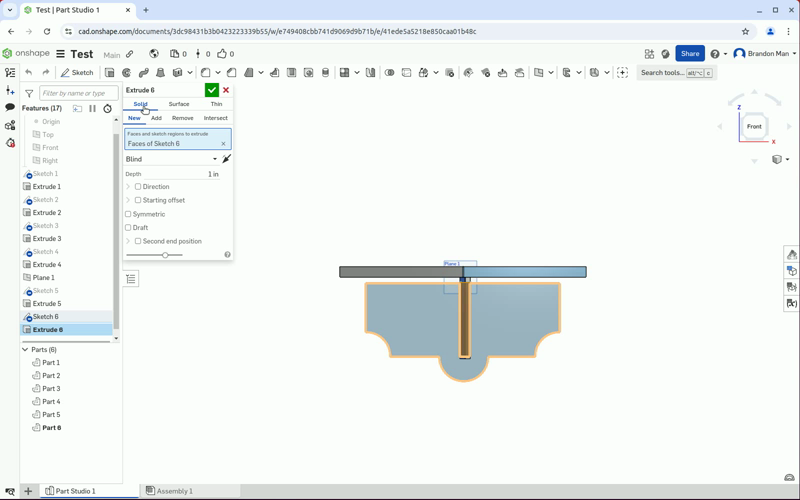
click(143, 106)
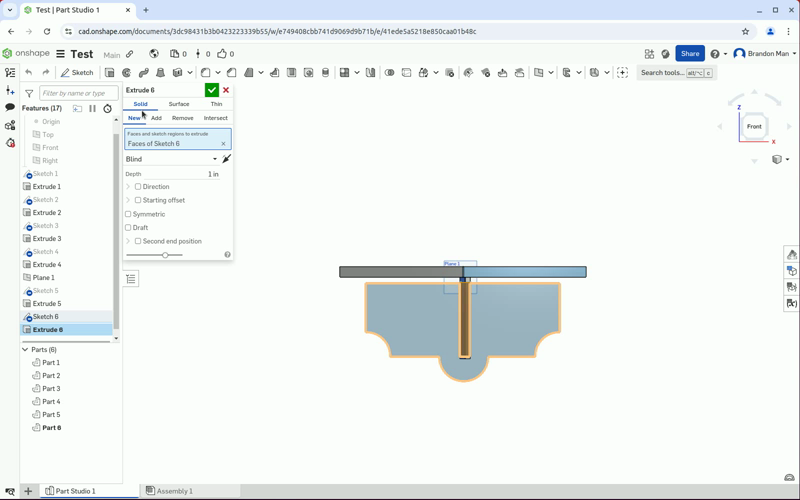
mouse_move(137, 120)
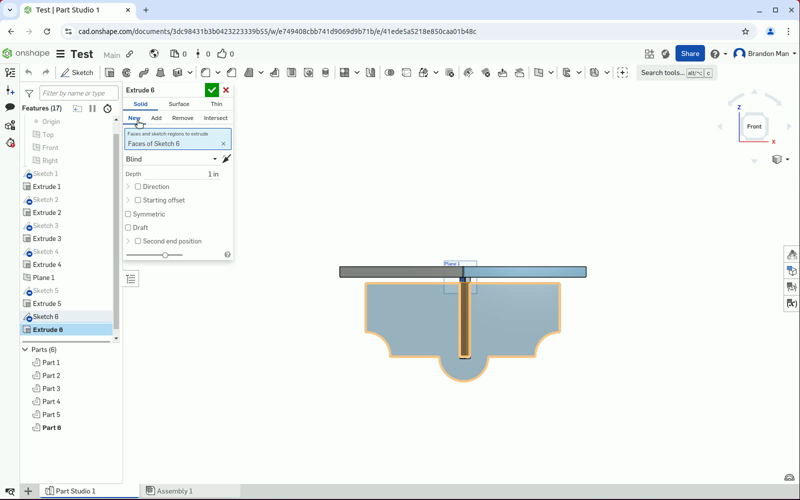
click(137, 120)
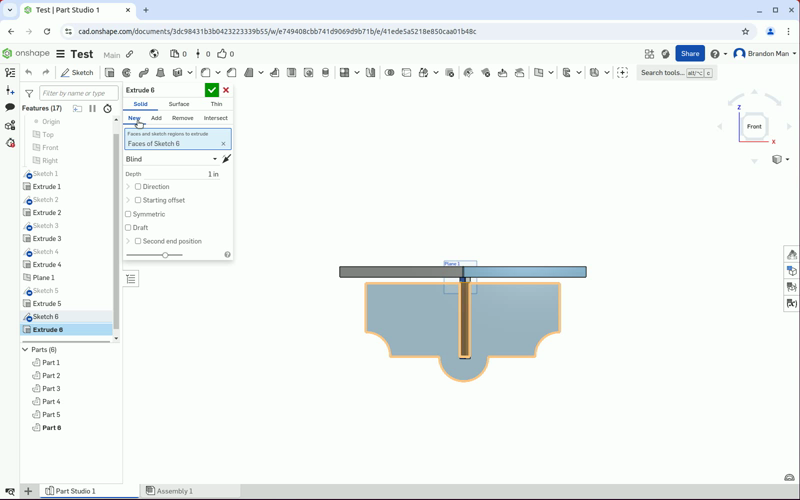
key(tab, 4)
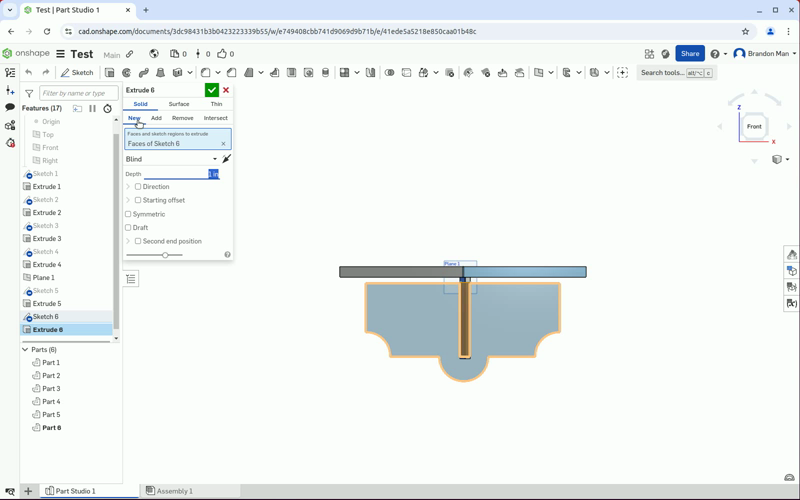
text(-1.926)
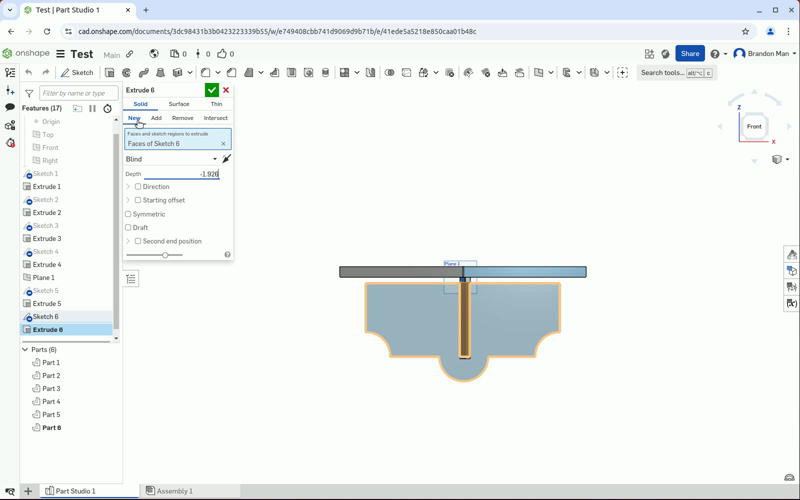
key(enter)
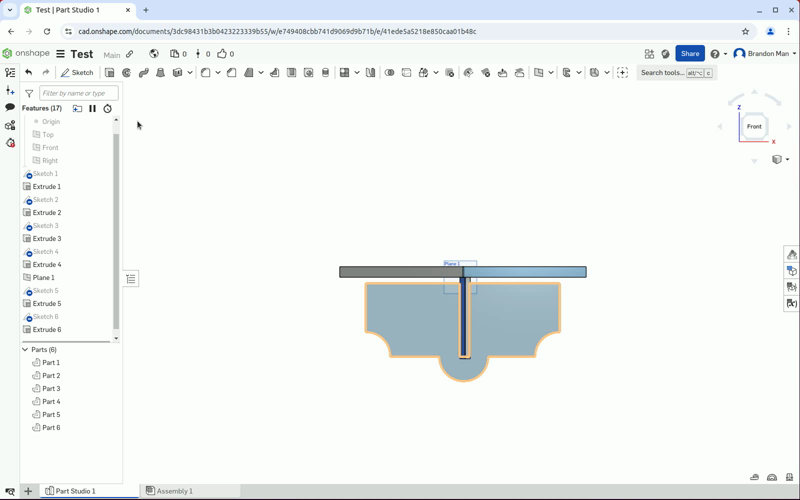
key(shift+h)
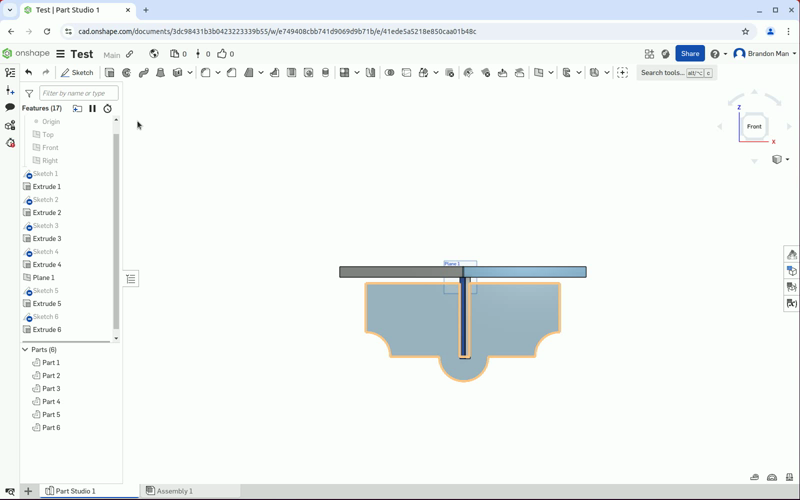
key(shift+h)
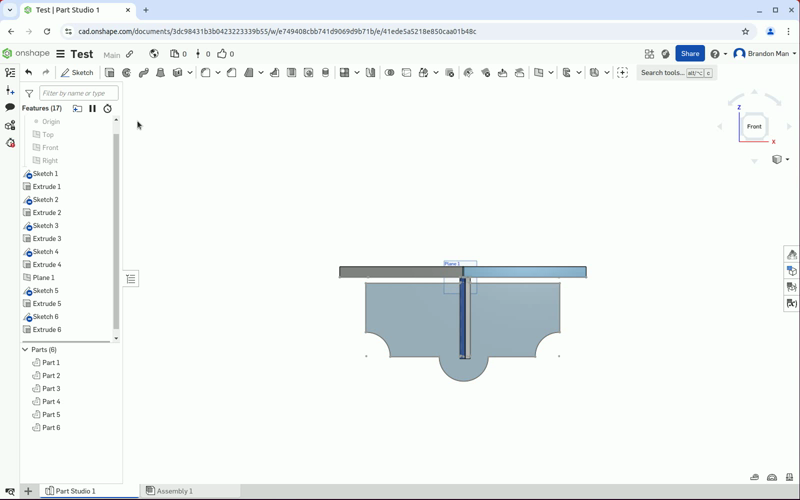
key(shift+7)
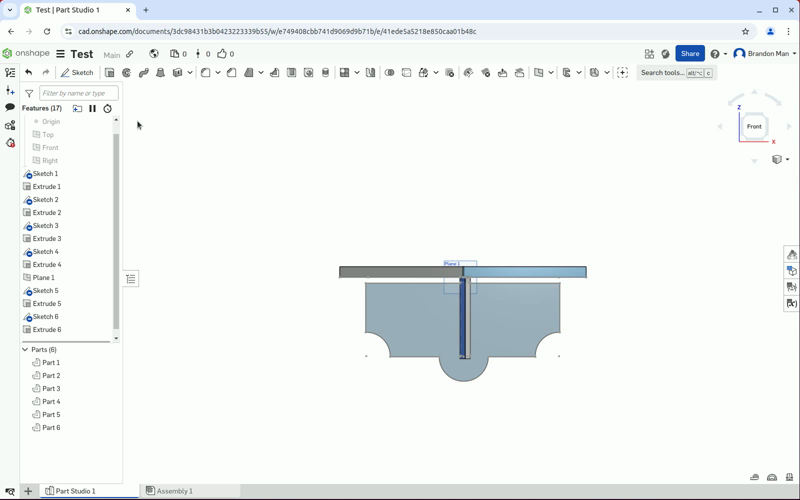
key(left, 2)
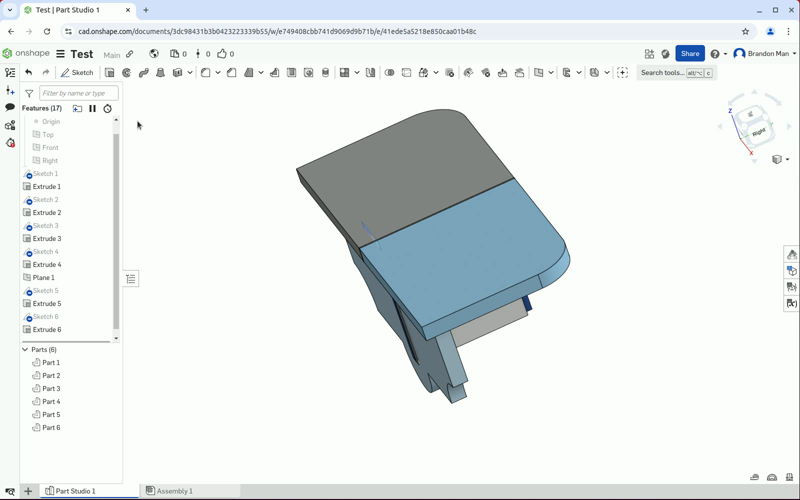
key(down, 2)
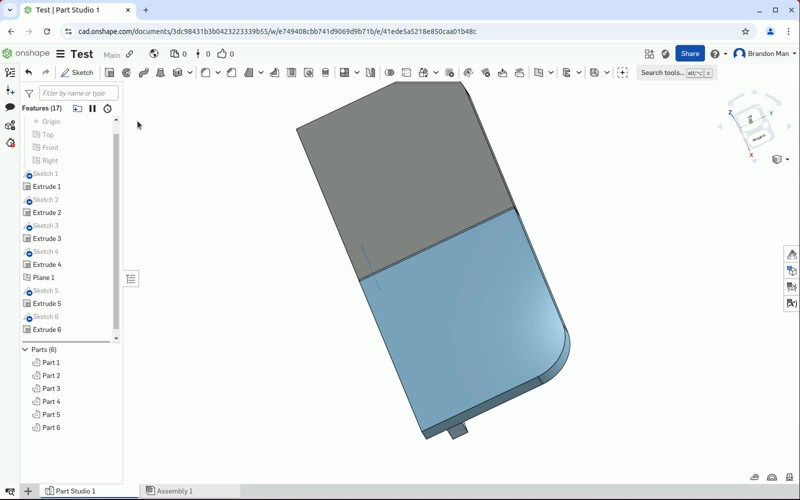
key(up, 2)
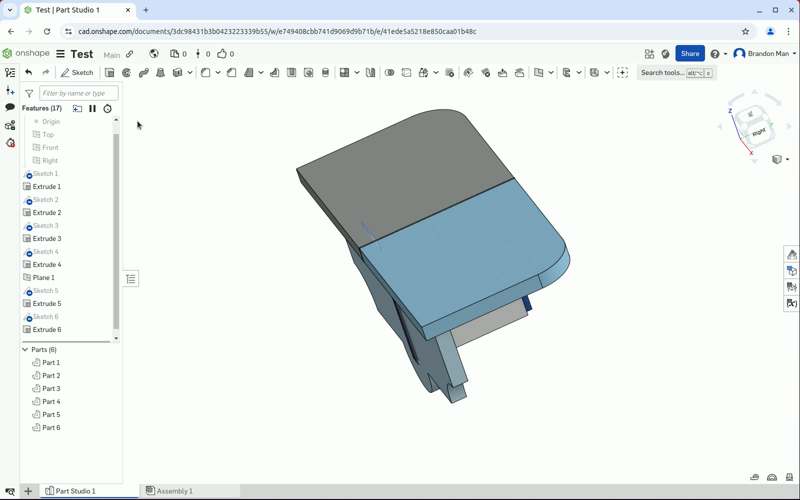
key(right, 2)
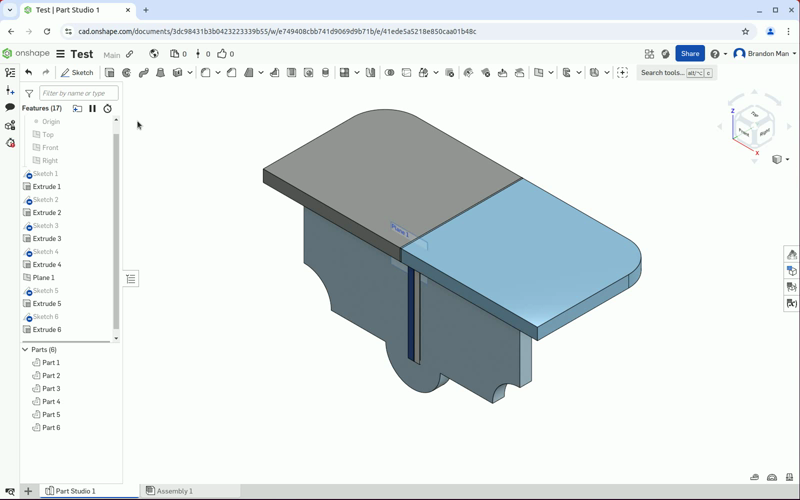
mouse_move(69, 176)
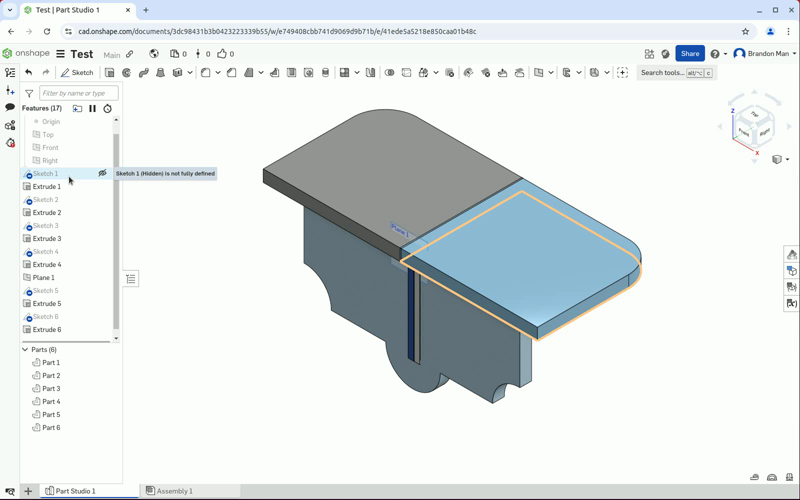
click(69, 176)